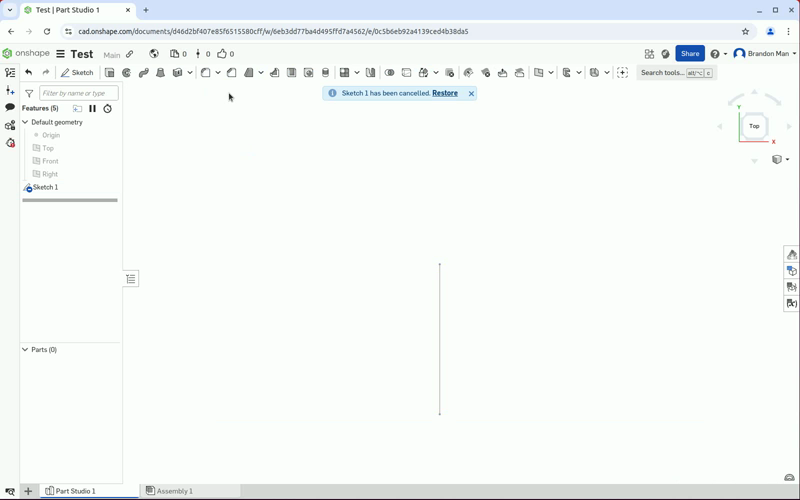
key(shift+h)
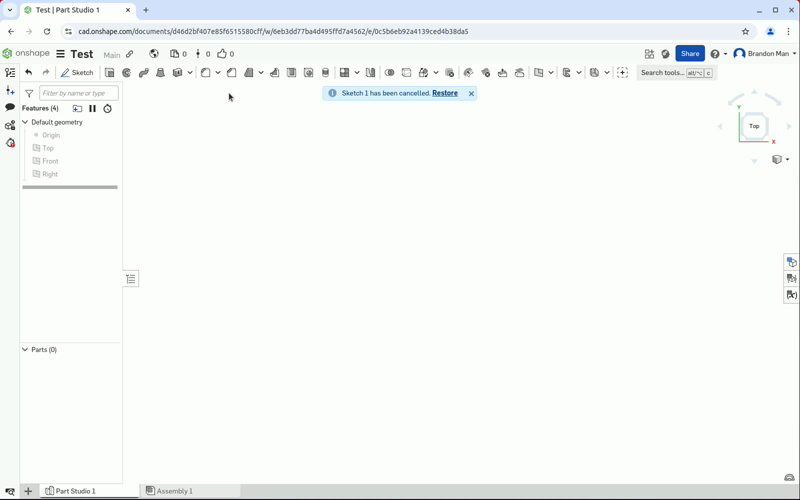
mouse_move(73, 352)
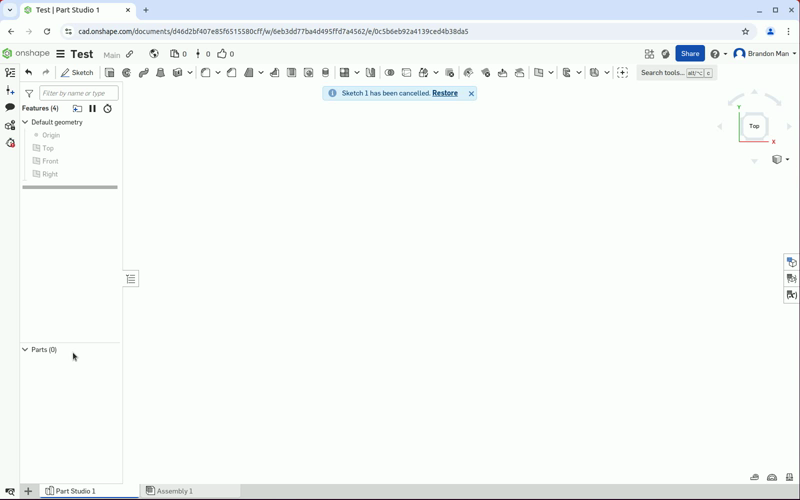
key(y)
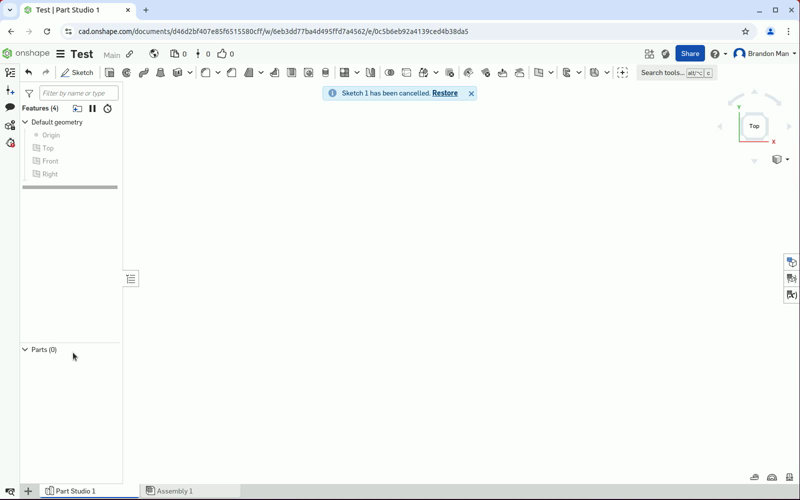
key(shift+p)
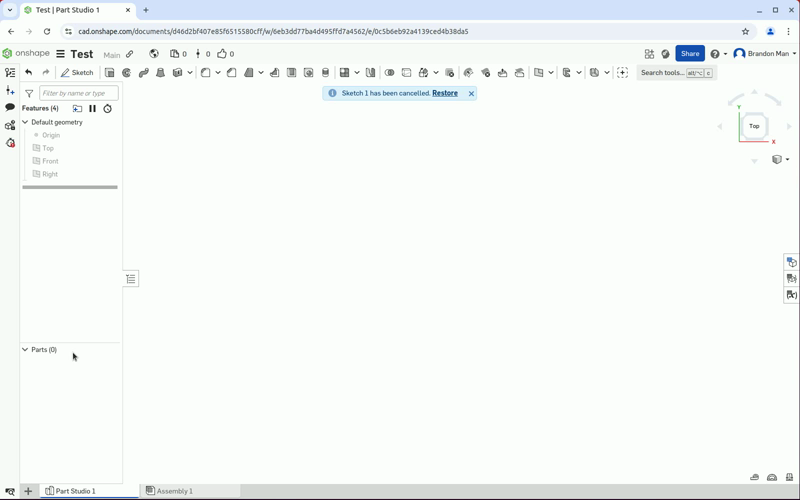
key(space)
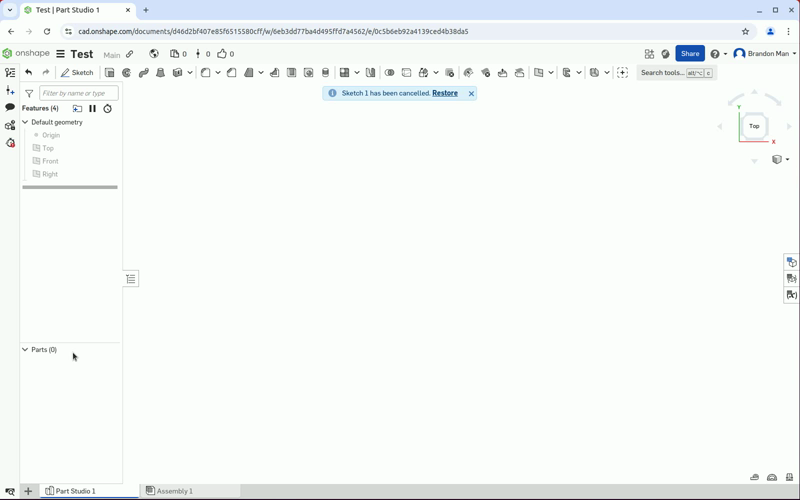
key_down(shift)
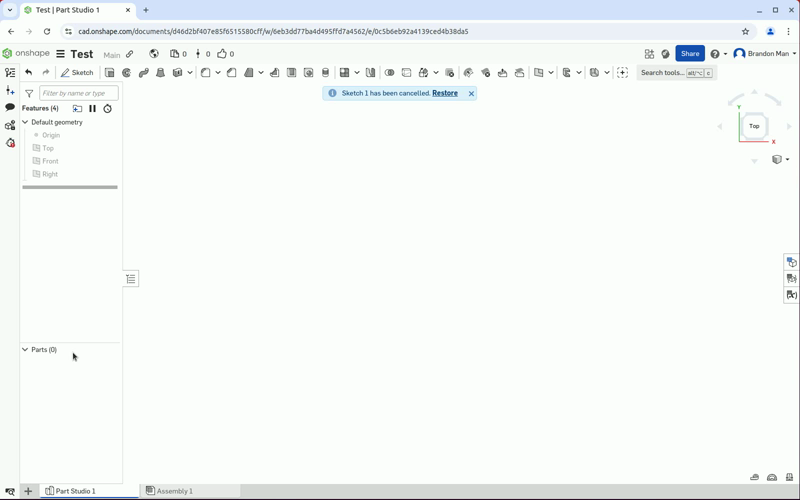
key(up)
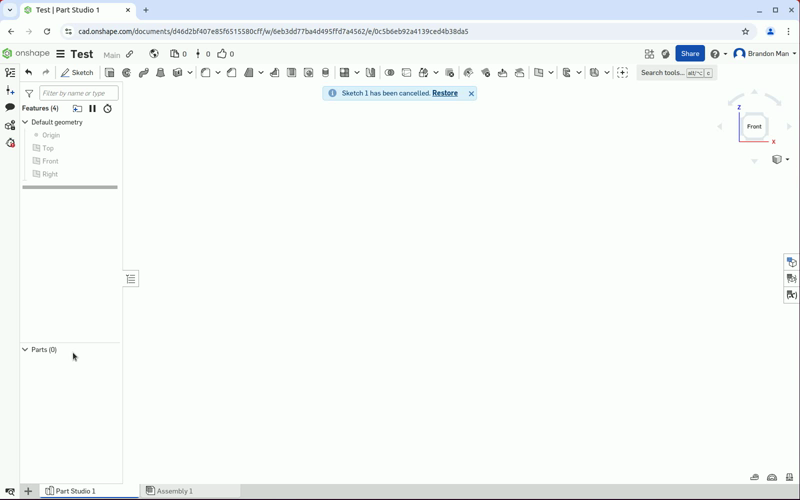
key_up(shift)
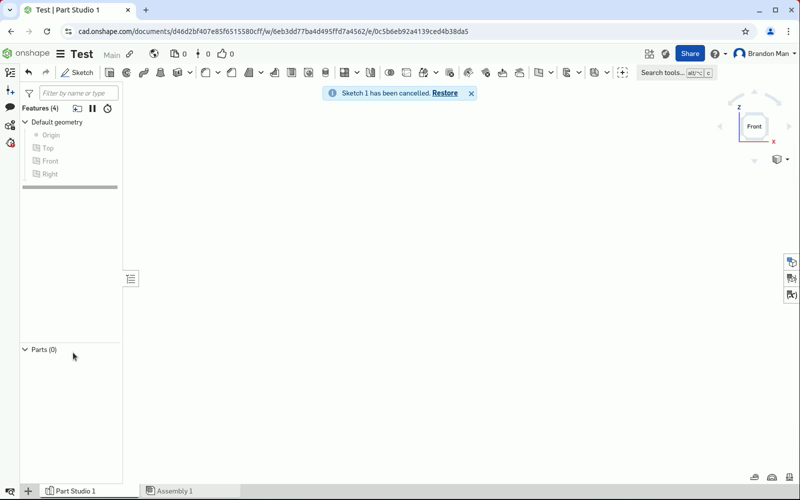
mouse_move(73, 352)
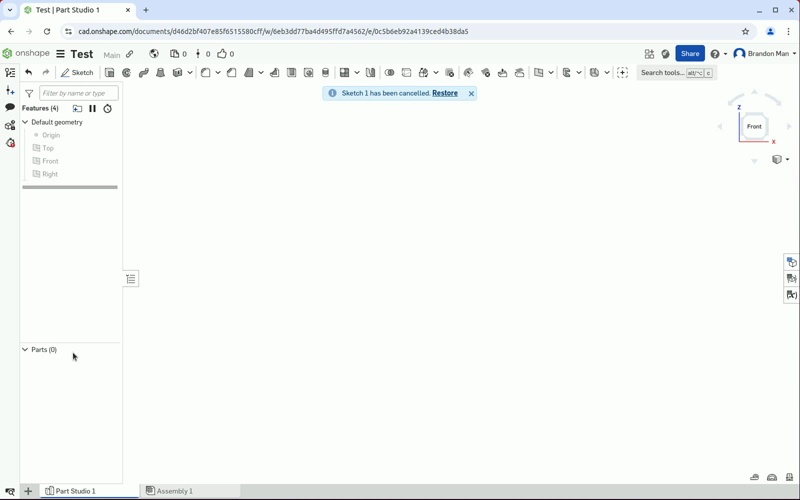
key(shift+y)
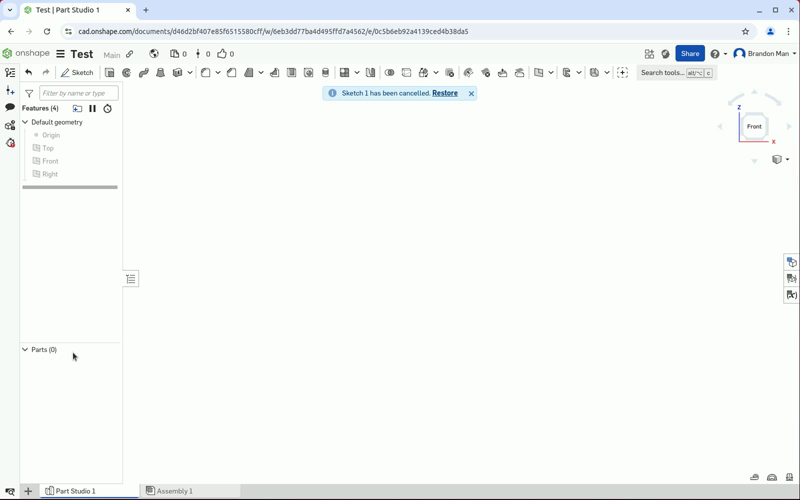
key(shift+s)
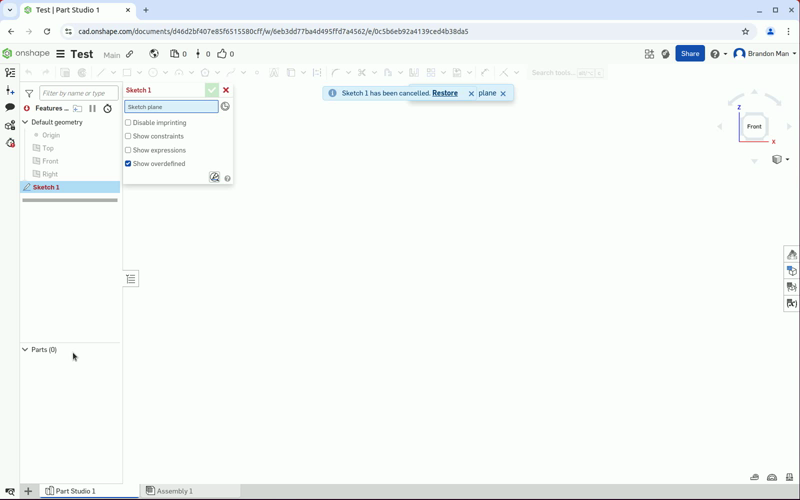
mouse_move(73, 163)
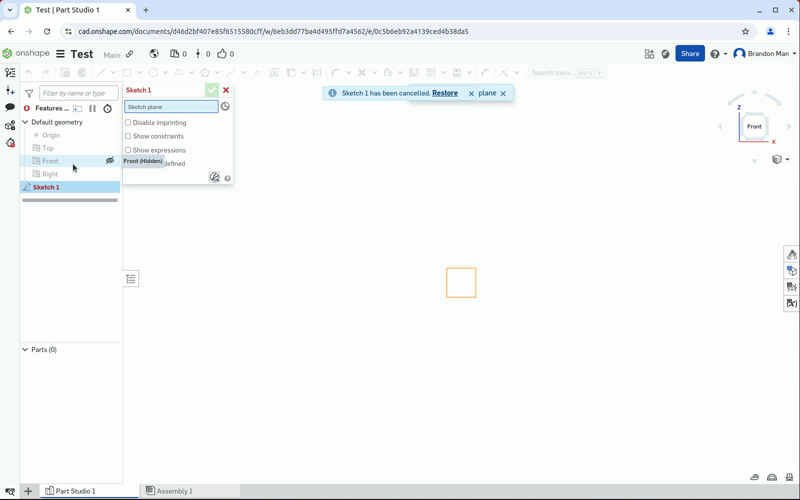
click(73, 163)
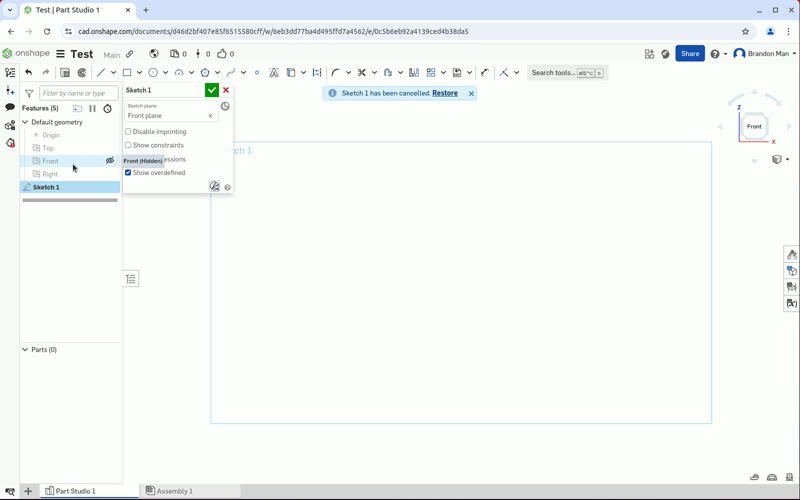
mouse_move(73, 352)
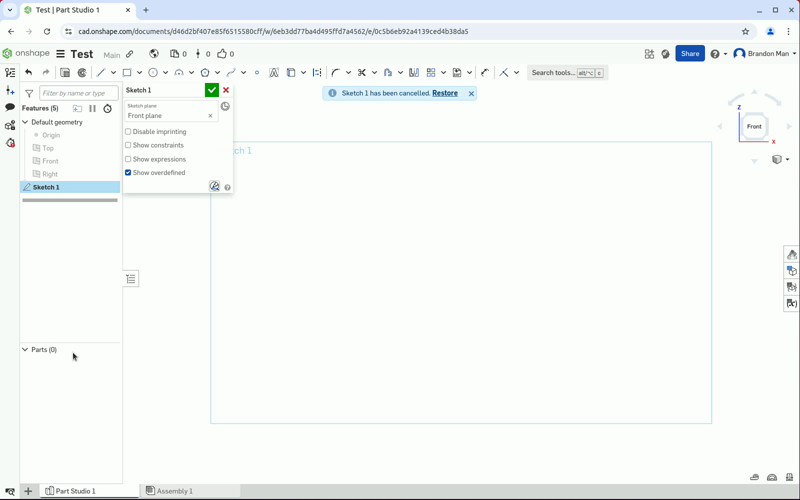
key(y)
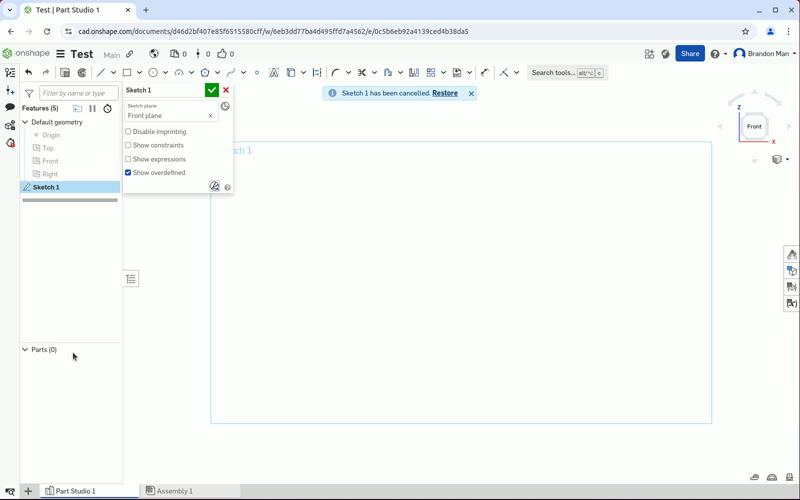
key(l)
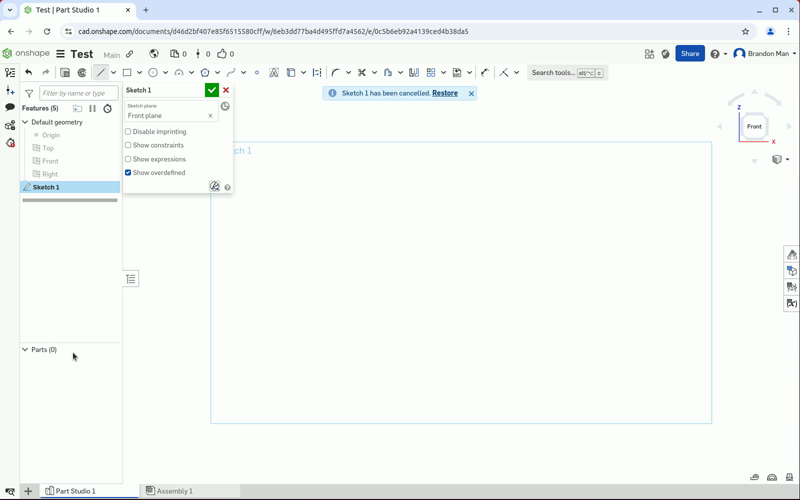
key_down(shift)
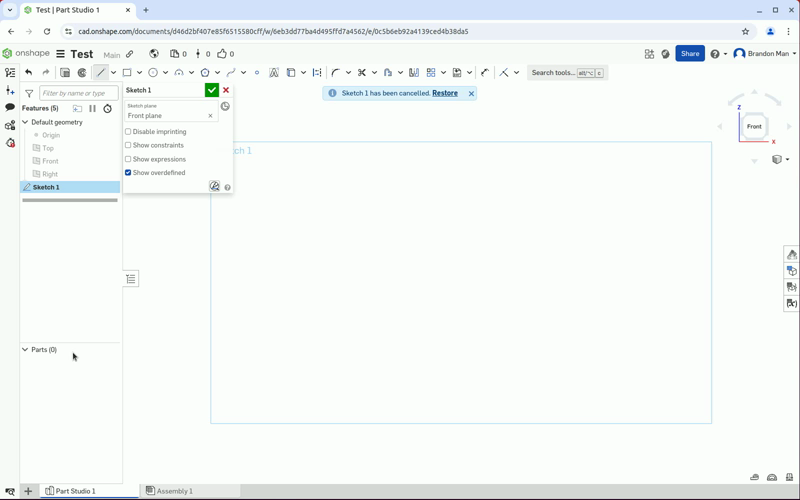
mouse_move(439, 314)
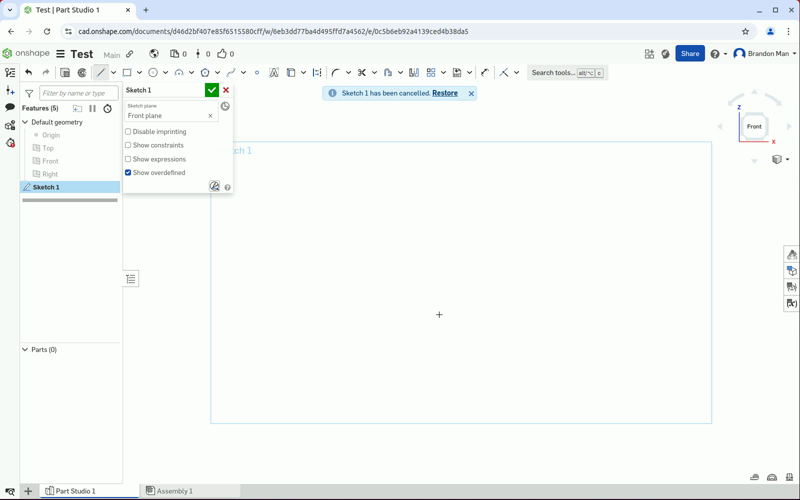
click(439, 314)
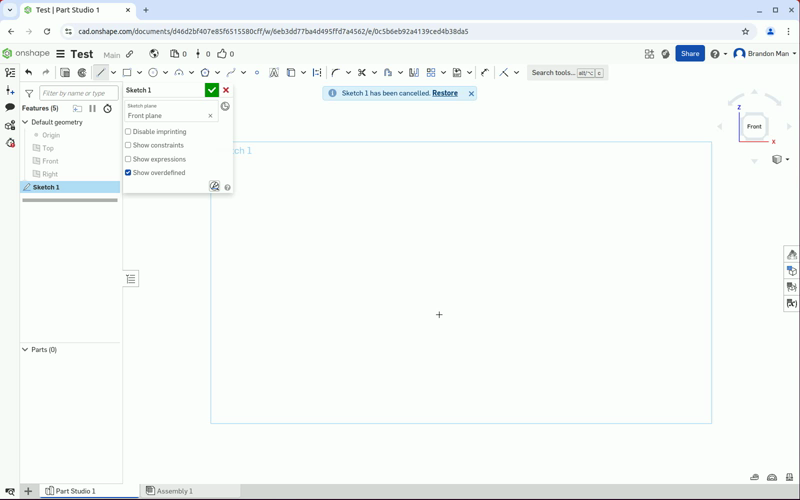
key_up(shift)
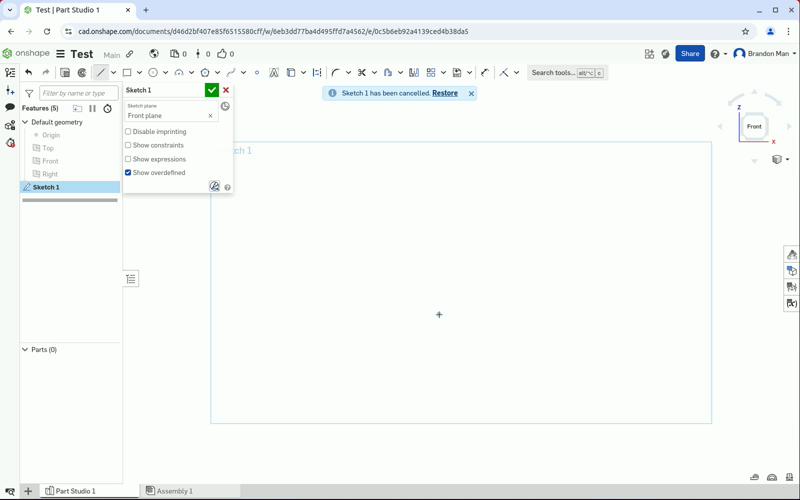
key_down(shift)
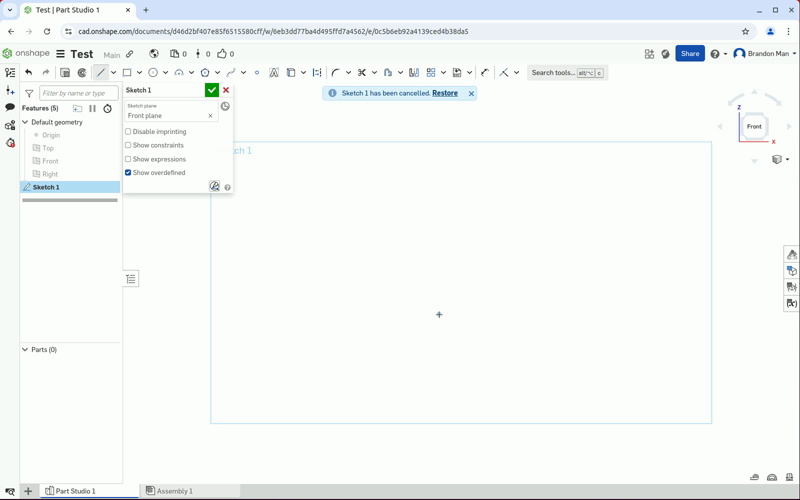
mouse_move(469, 314)
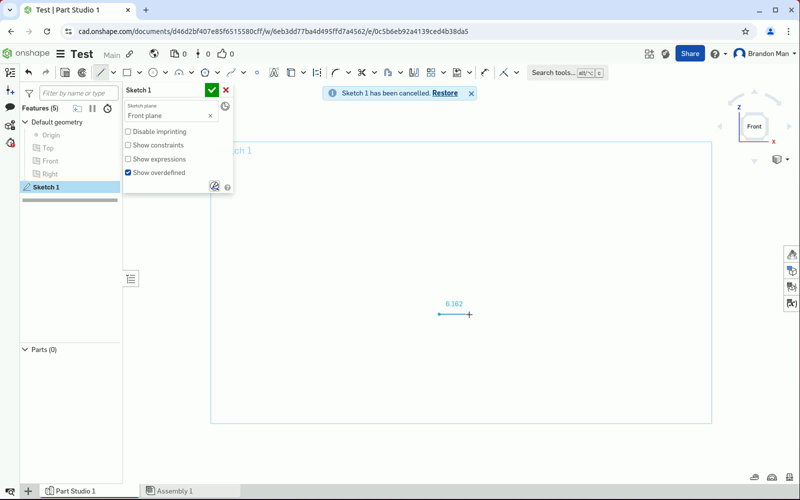
mouse_move(439, 287)
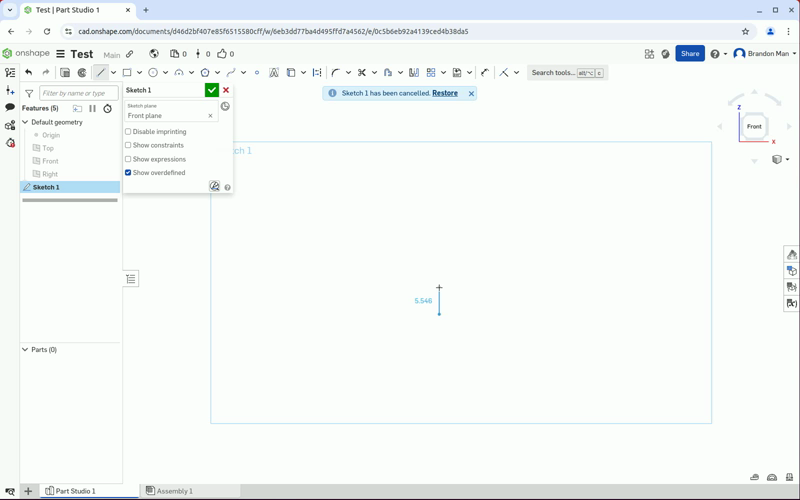
click(439, 287)
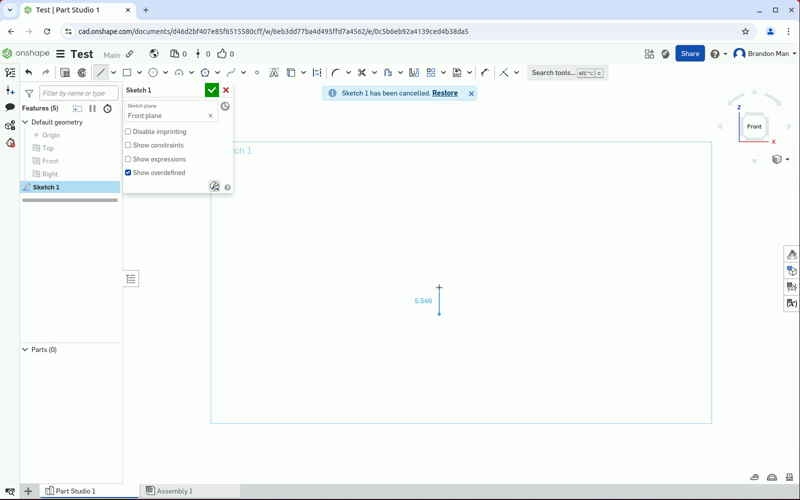
key_up(shift)
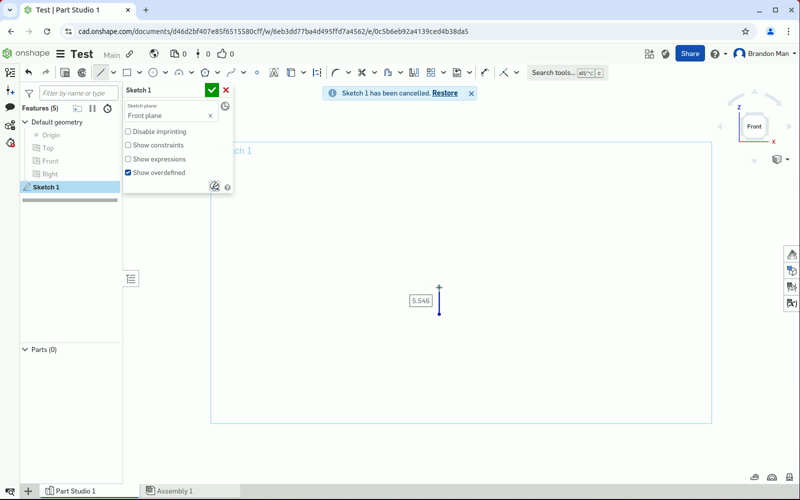
key(esc)
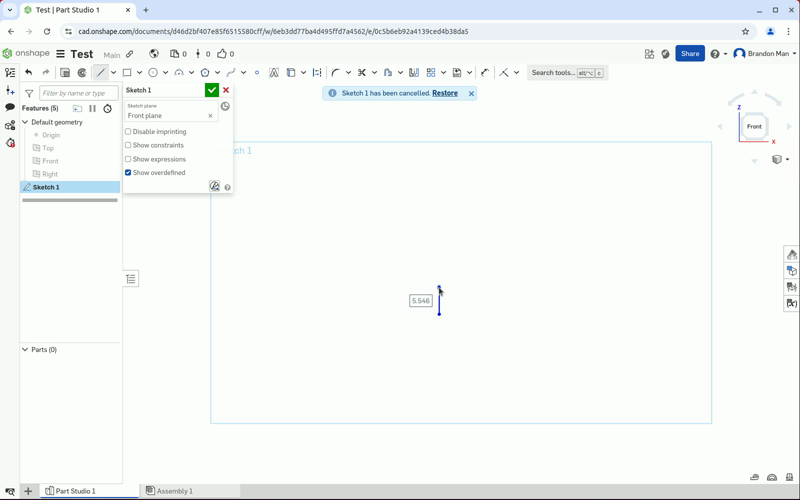
key(a)
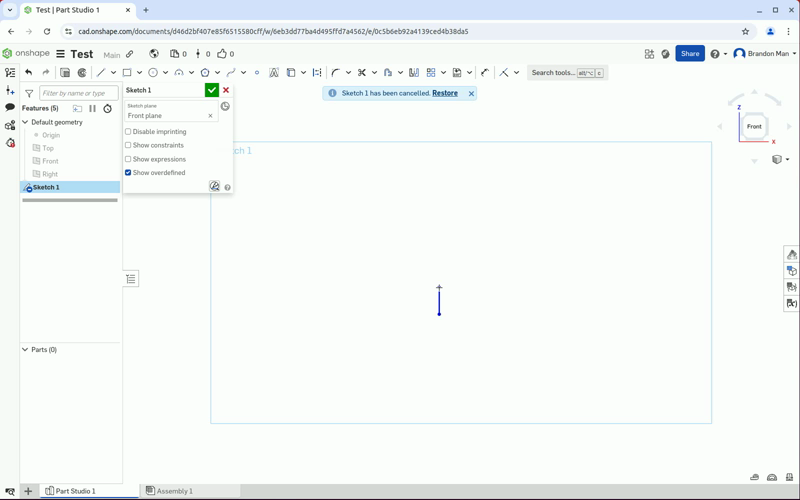
mouse_move(439, 287)
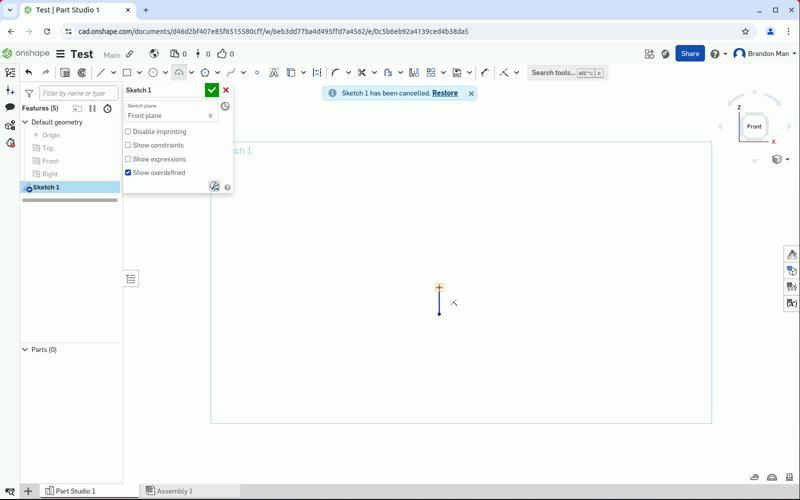
click(439, 287)
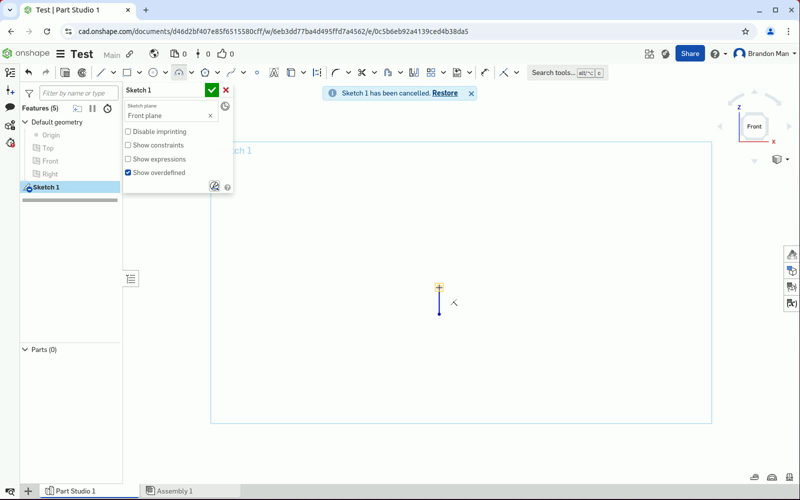
key_down(shift)
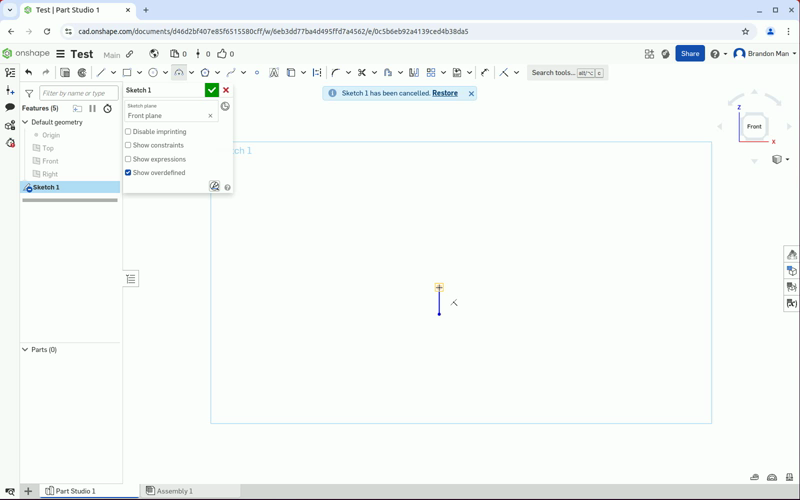
mouse_move(439, 276)
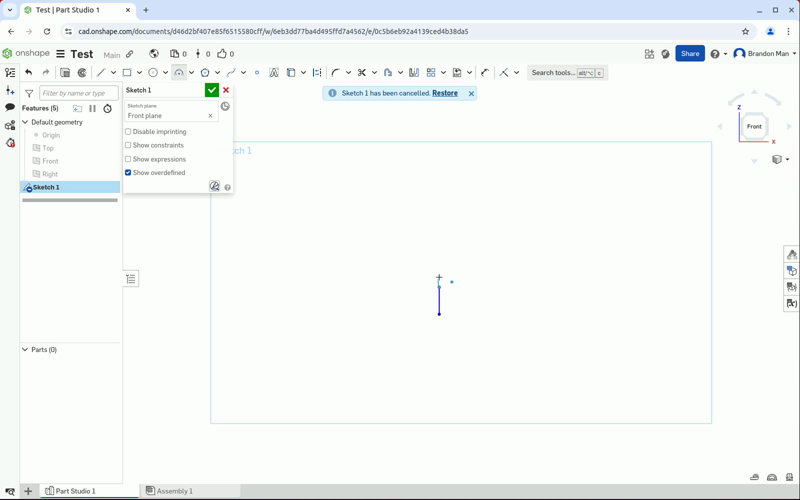
click(439, 276)
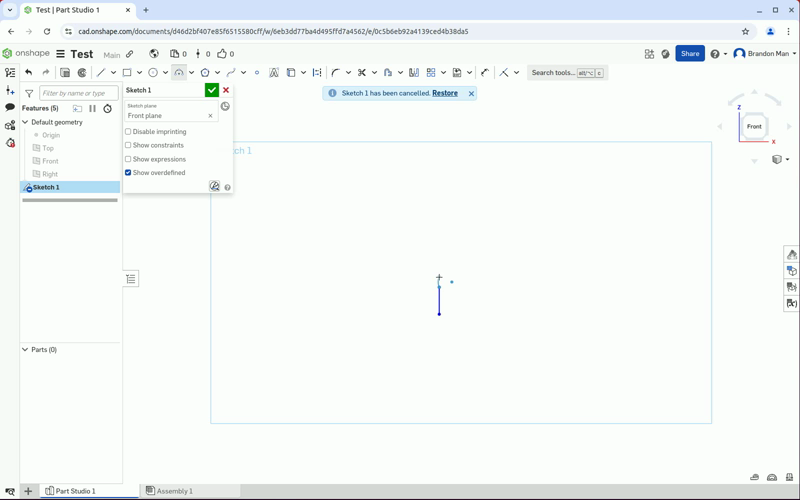
mouse_move(434, 282)
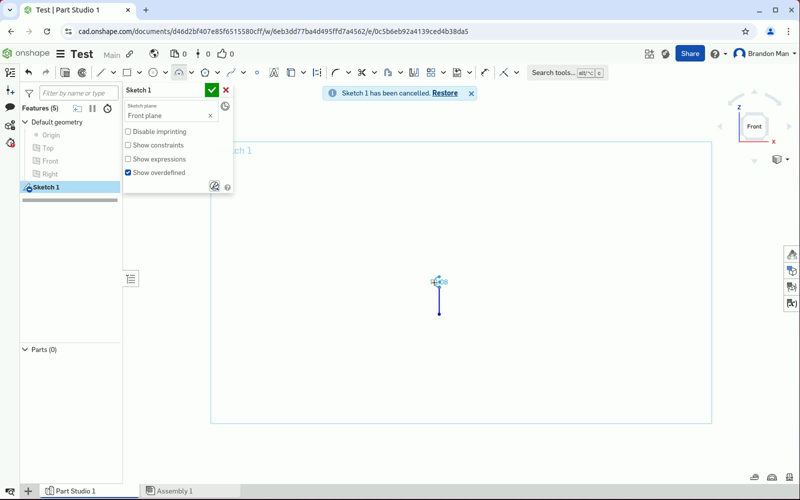
click(434, 282)
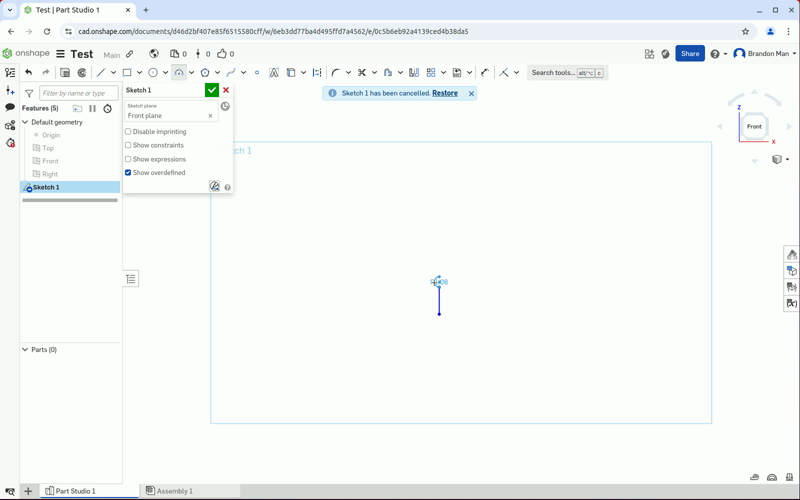
key_up(shift)
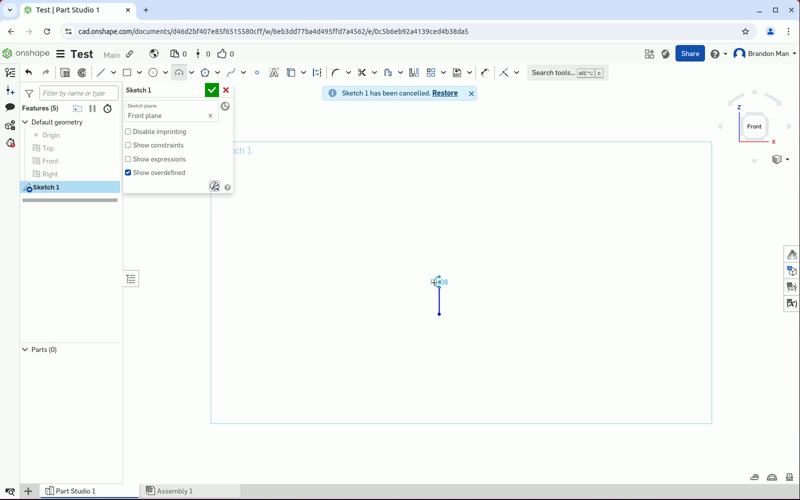
key(esc)
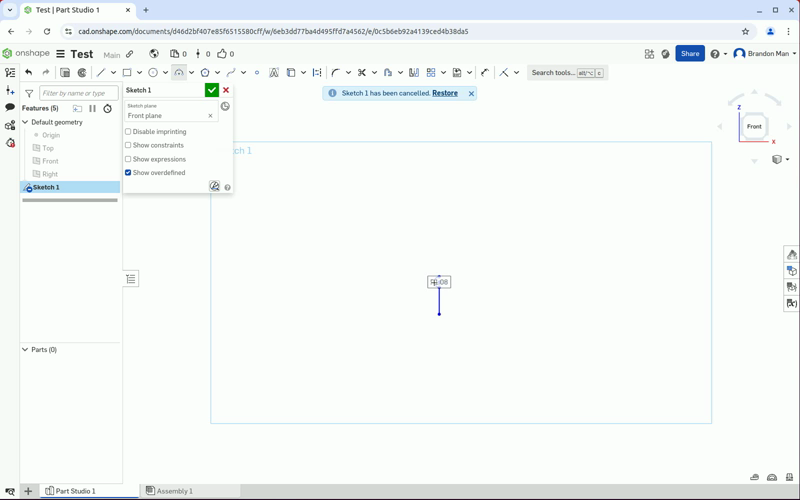
key(l)
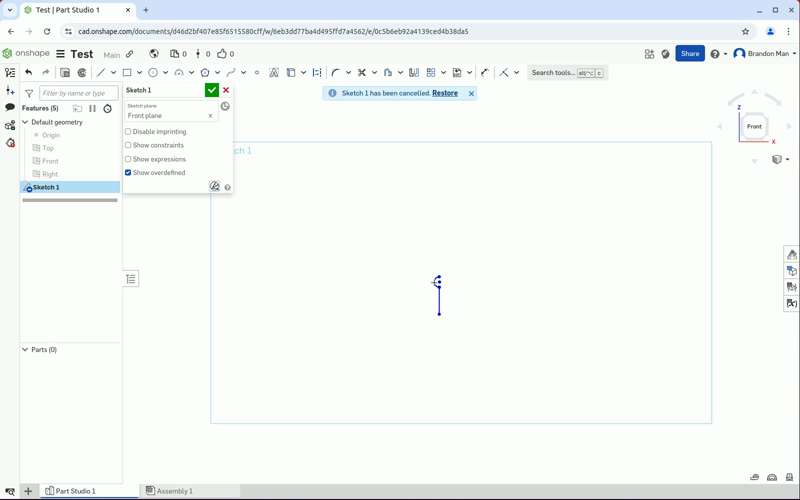
mouse_move(439, 276)
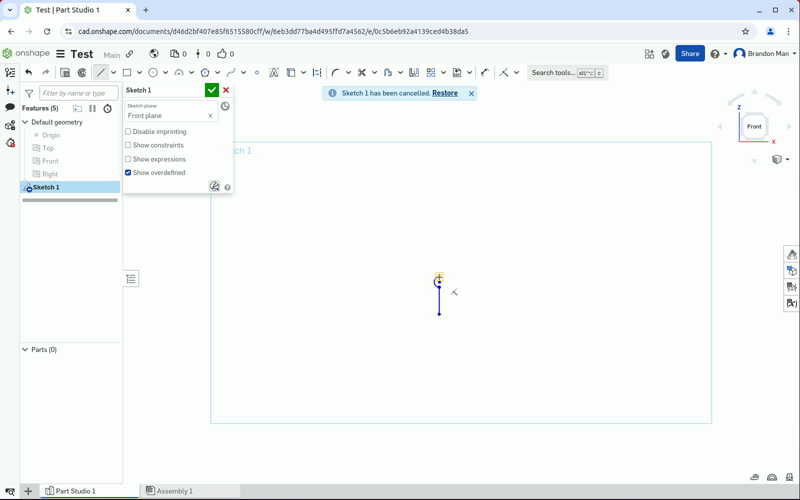
click(439, 276)
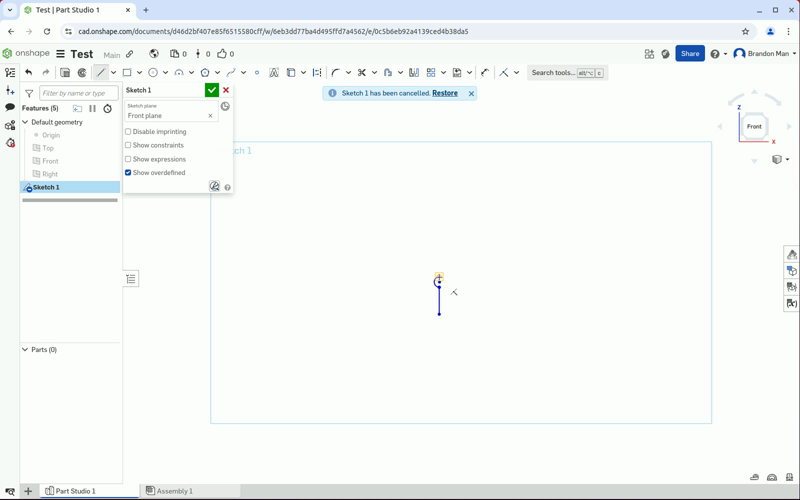
key_down(shift)
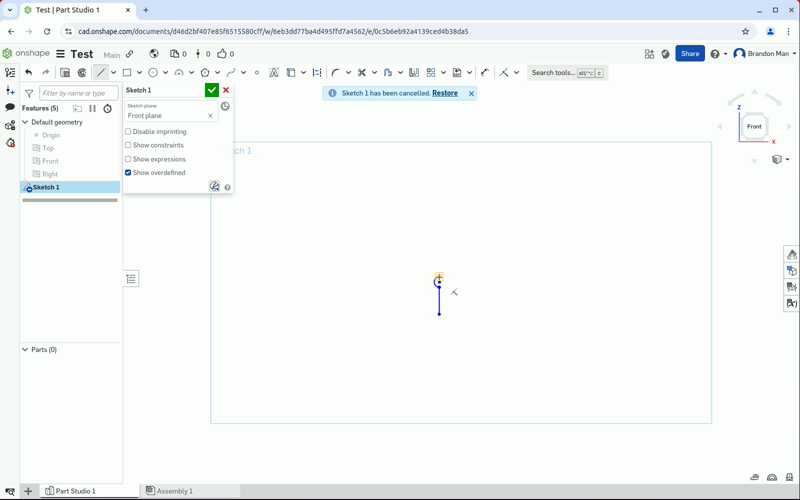
mouse_move(469, 276)
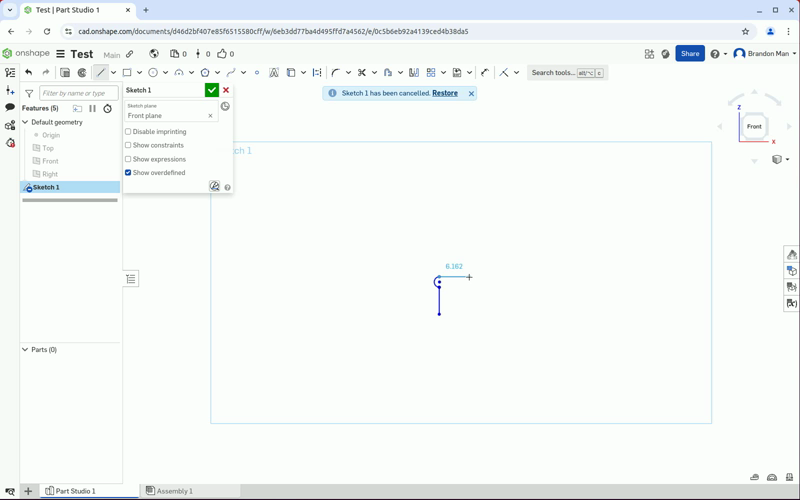
mouse_move(439, 249)
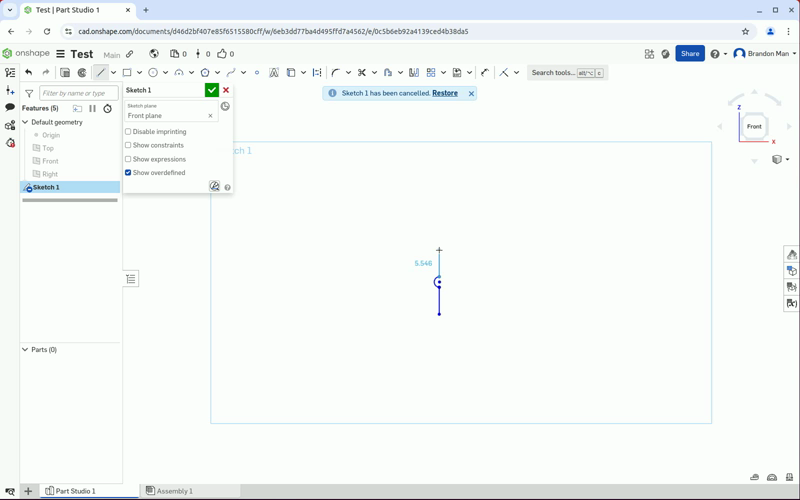
click(439, 249)
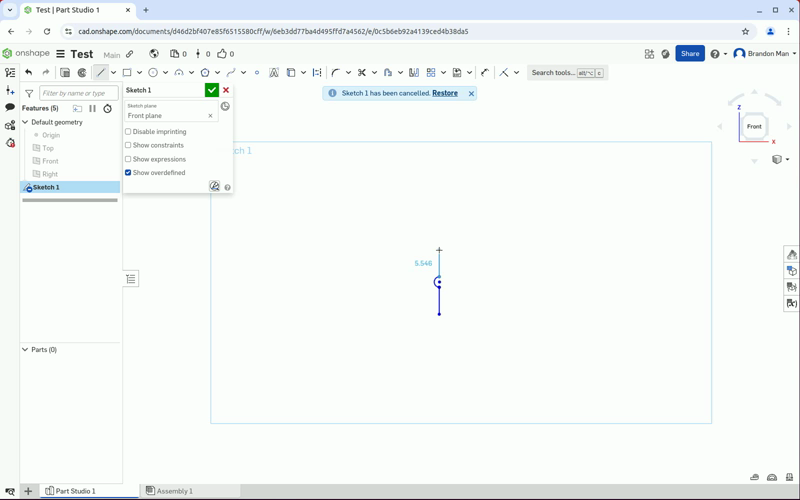
key_up(shift)
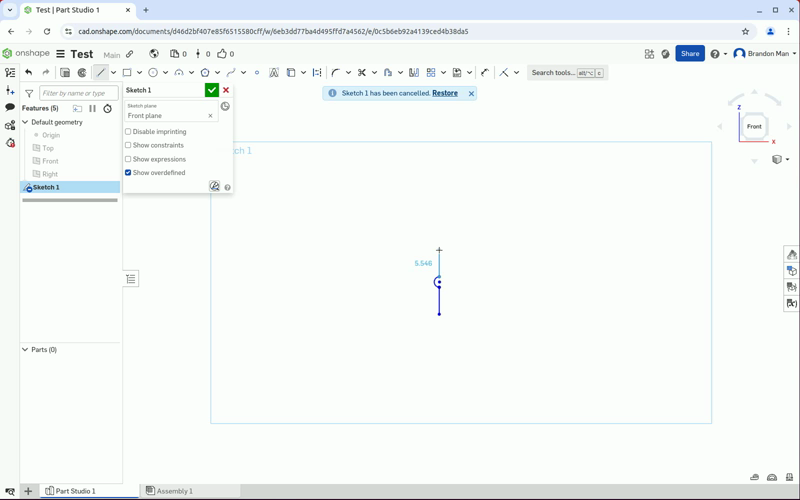
key(esc)
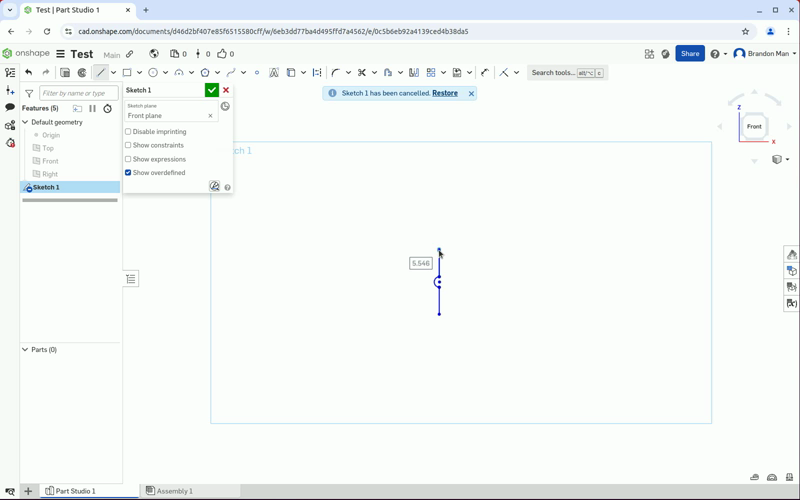
key(a)
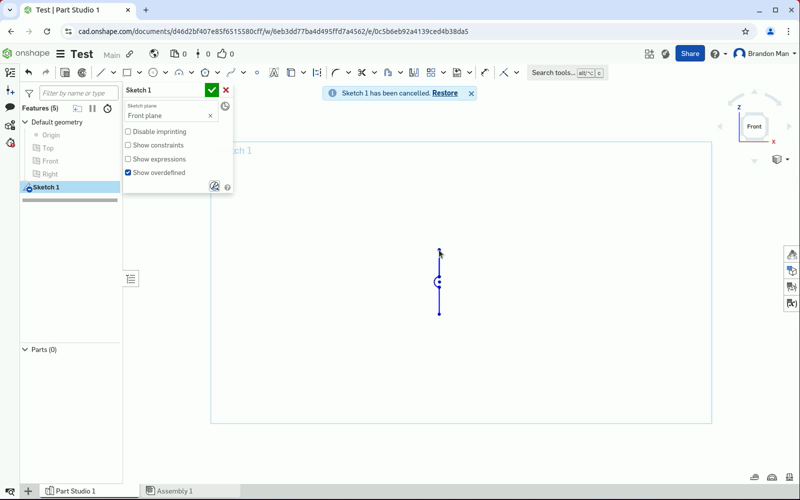
mouse_move(439, 249)
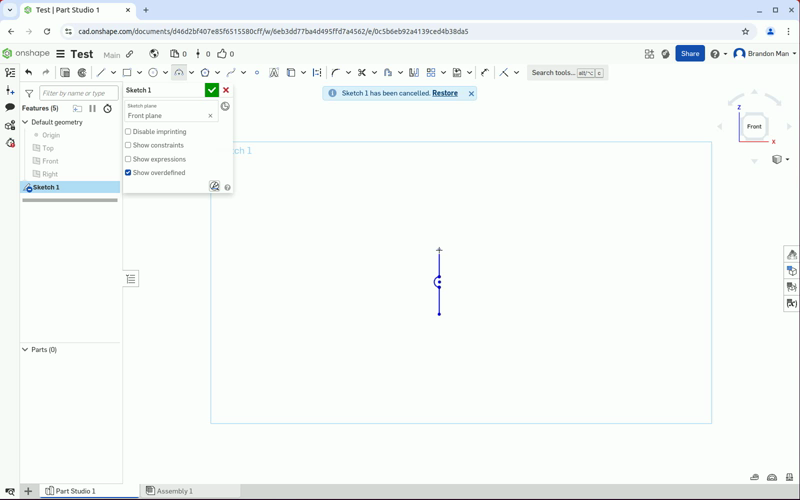
click(439, 249)
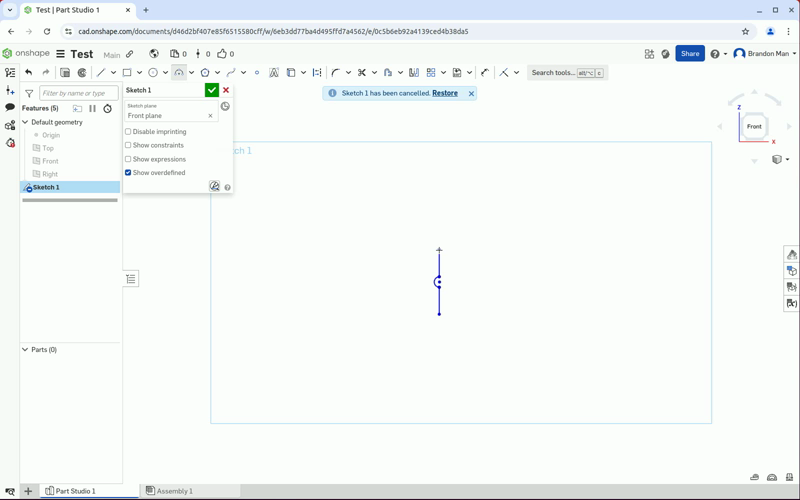
mouse_move(439, 314)
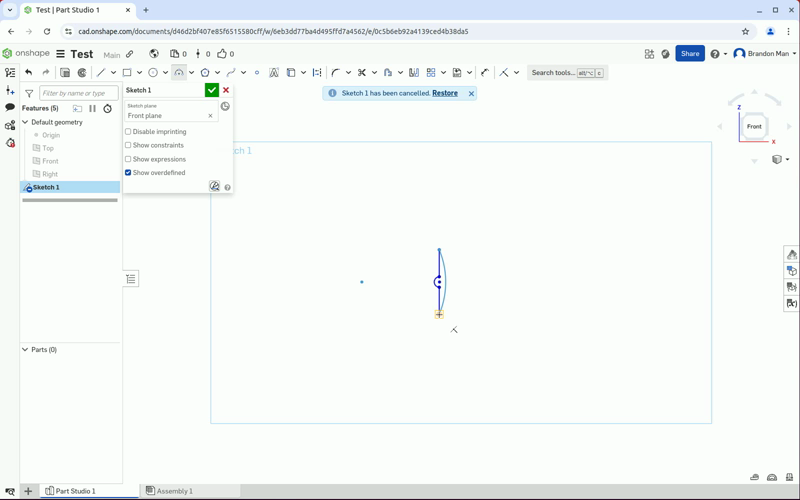
click(439, 314)
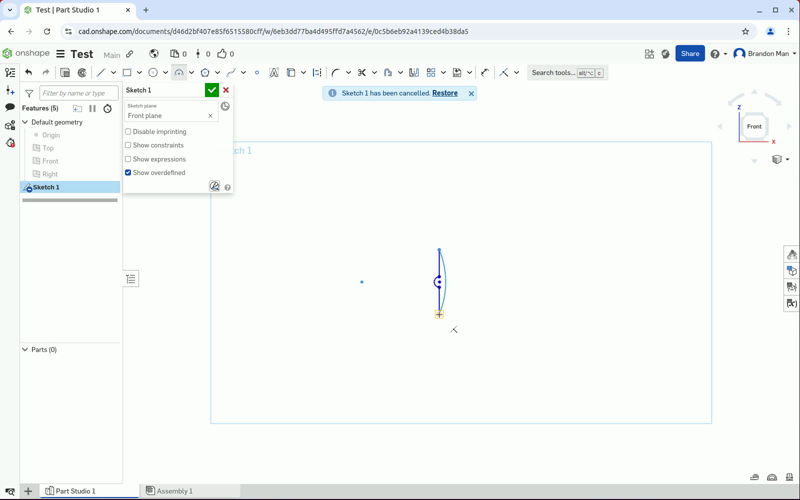
key_down(shift)
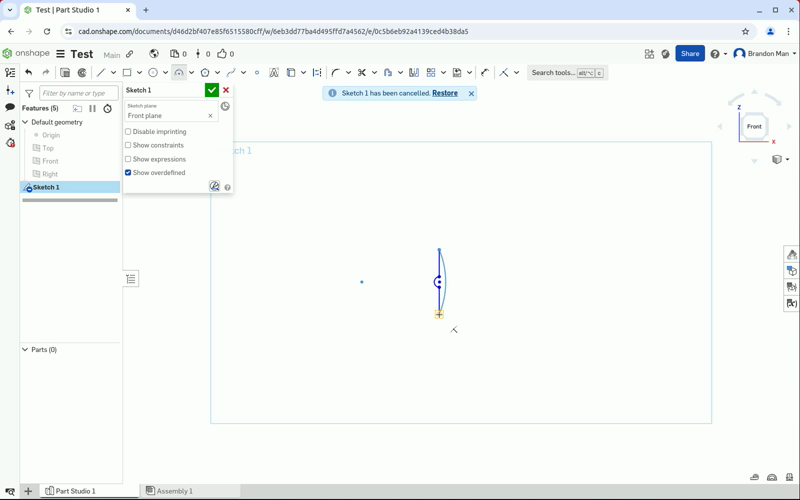
mouse_move(407, 282)
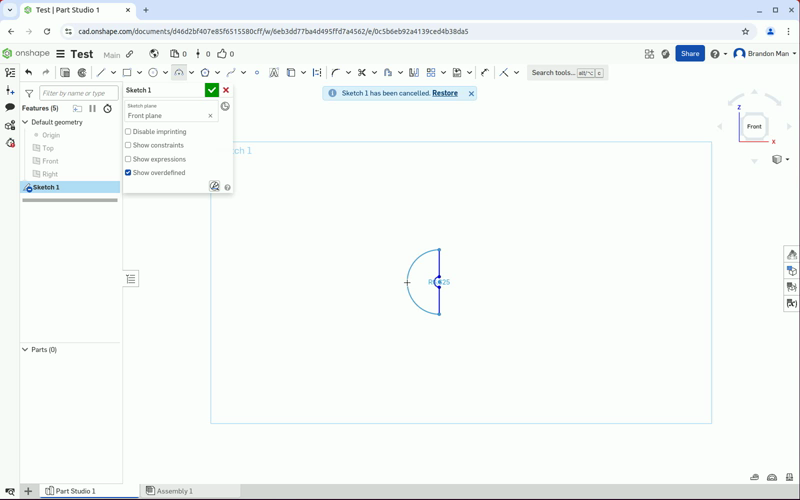
click(407, 282)
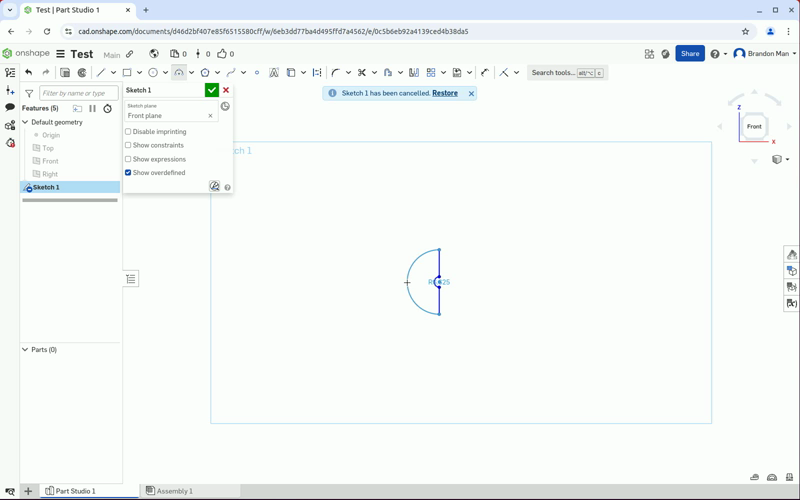
key_up(shift)
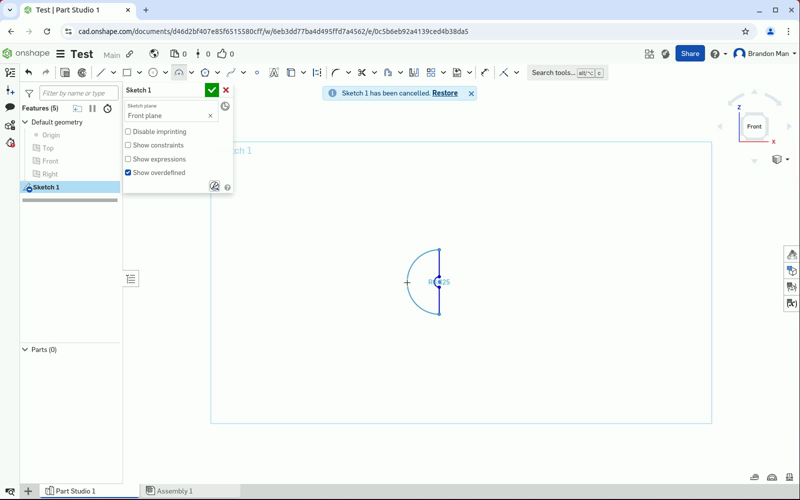
key(esc)
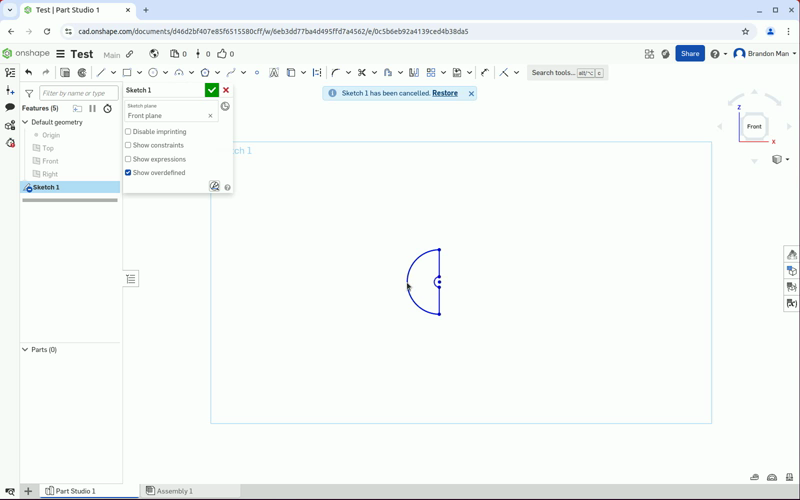
mouse_move(408, 276)
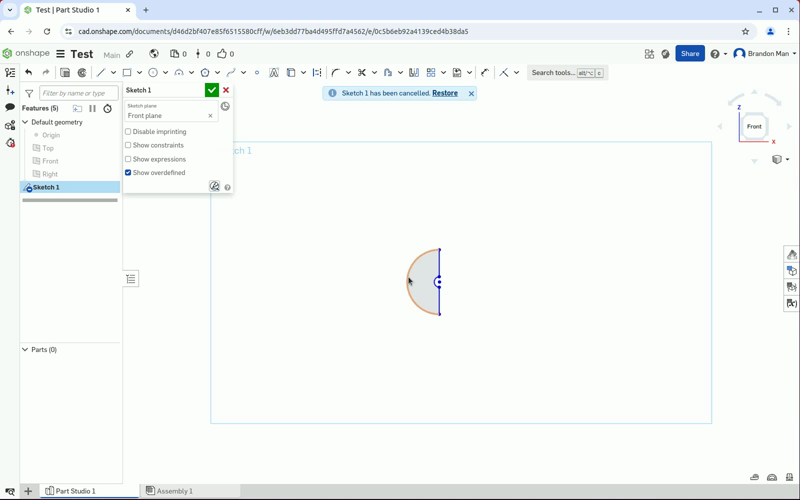
scroll(6)
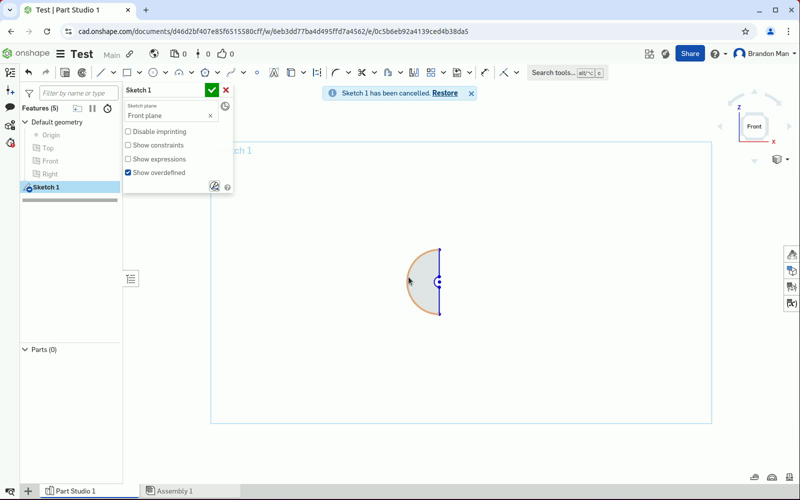
scroll(6)
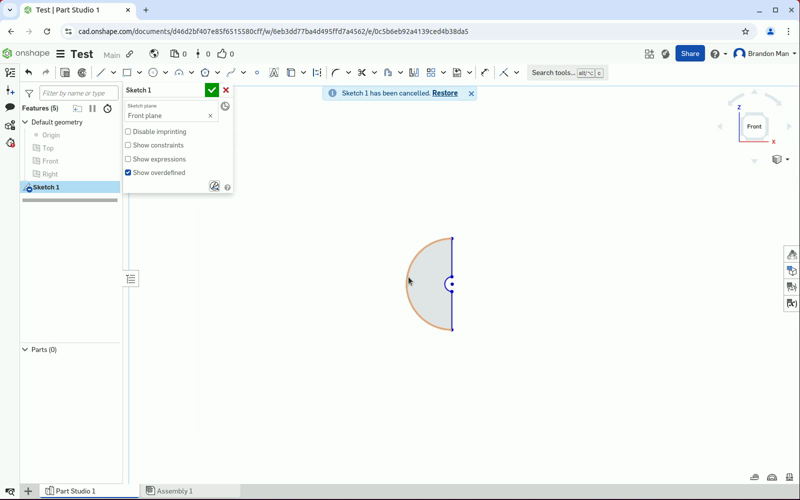
scroll(6)
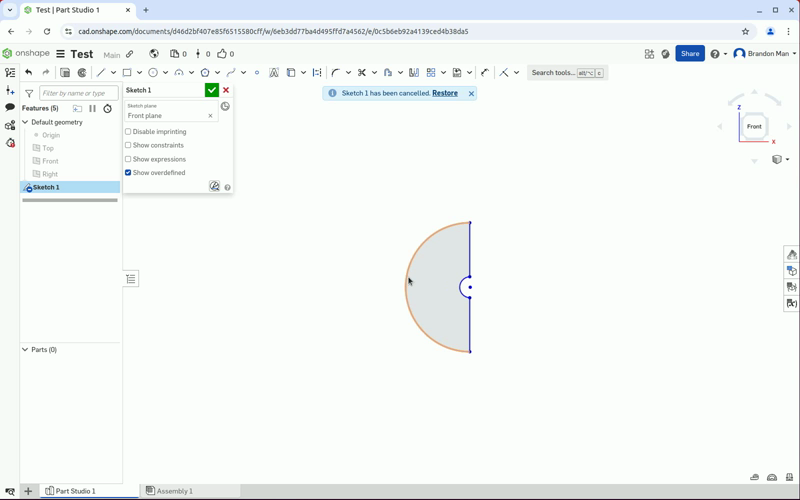
scroll(6)
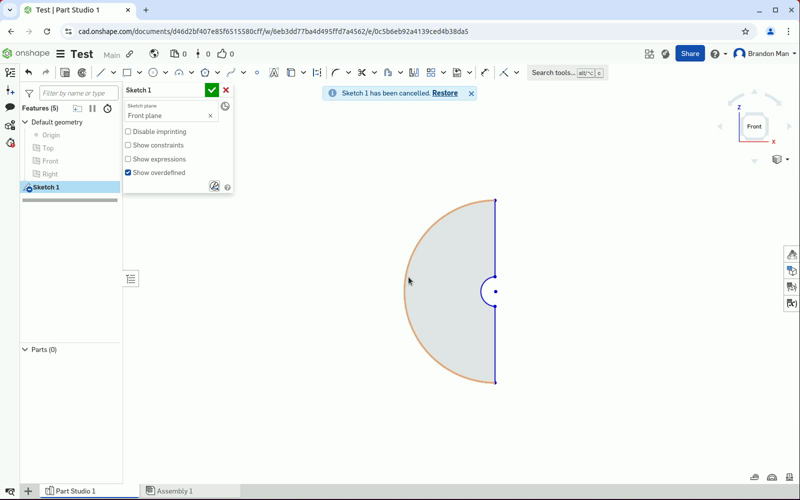
scroll(6)
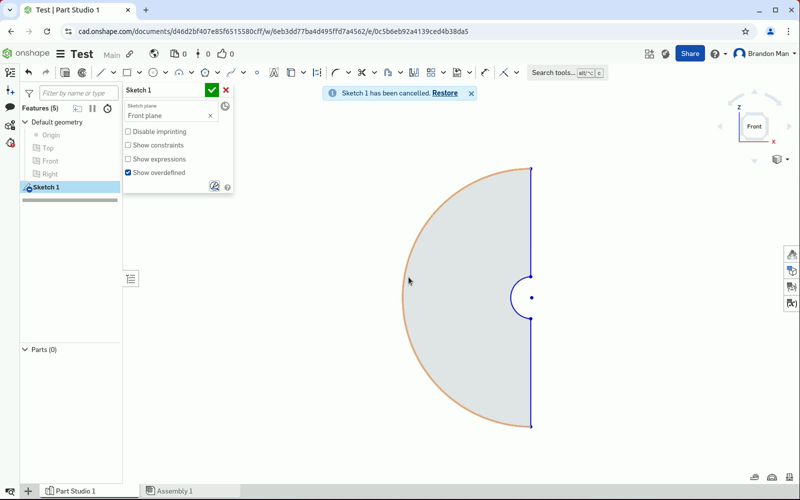
scroll(6)
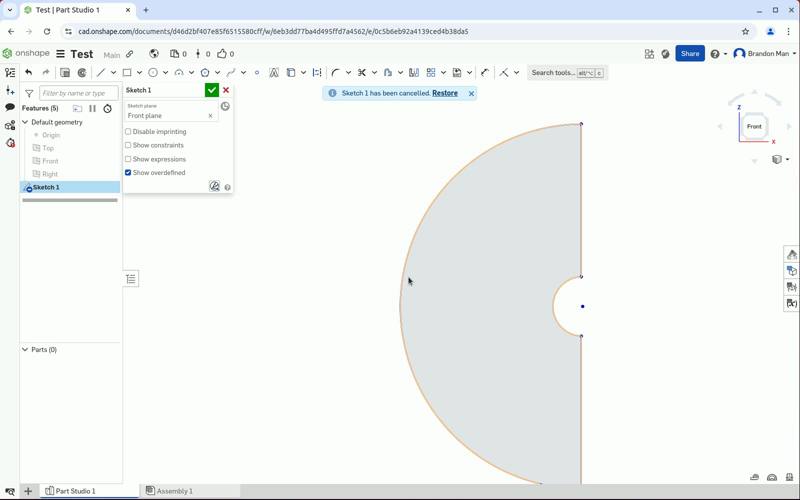
scroll(6)
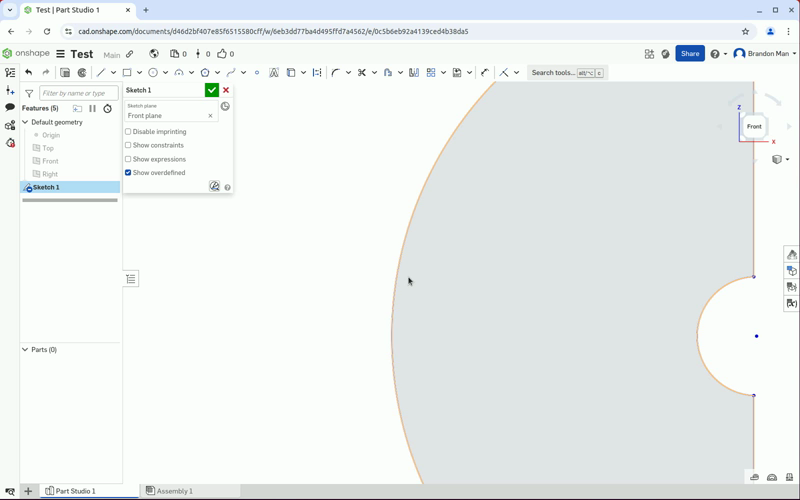
click(408, 276)
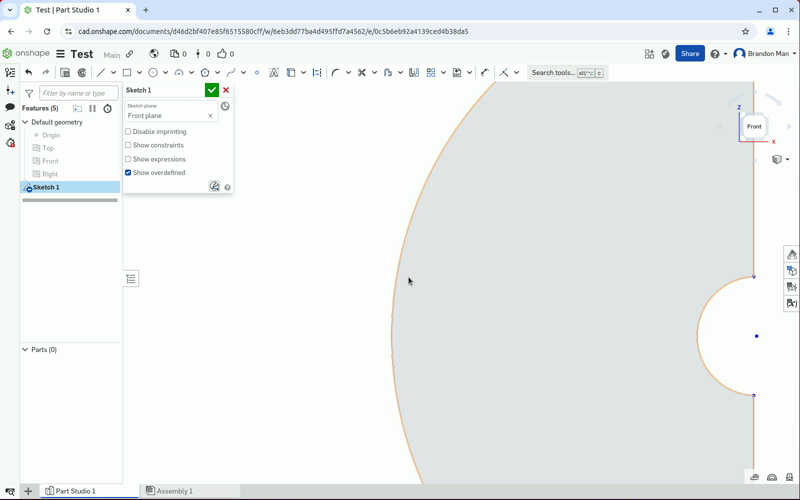
scroll(-6)
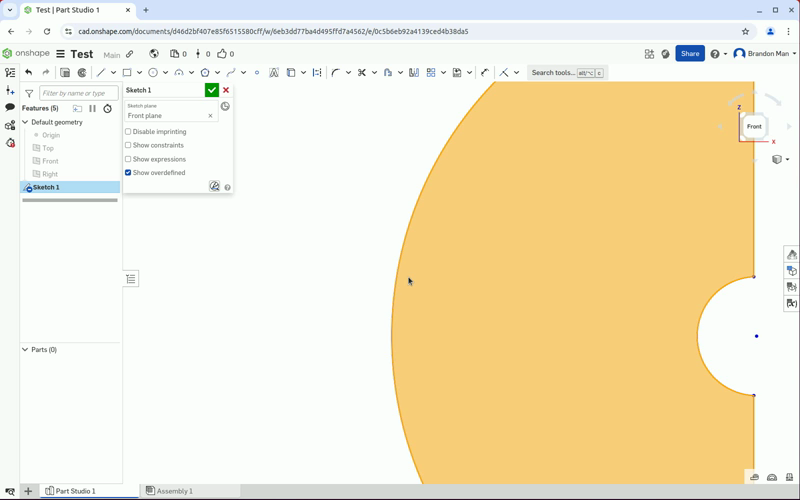
scroll(-6)
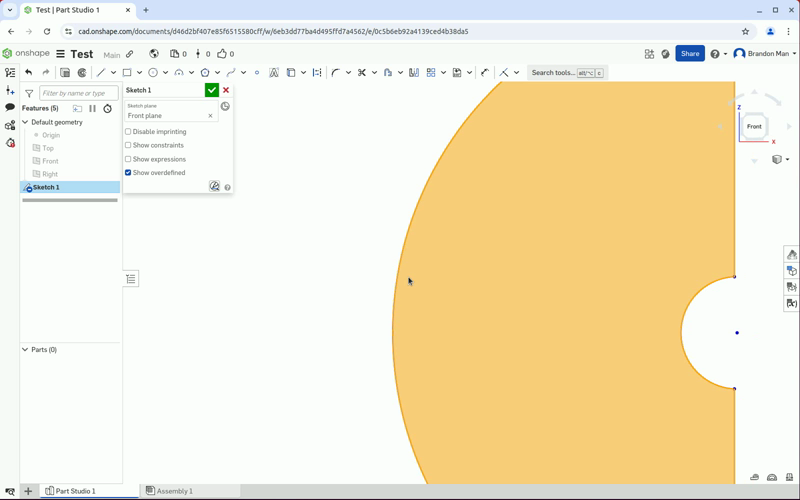
scroll(-6)
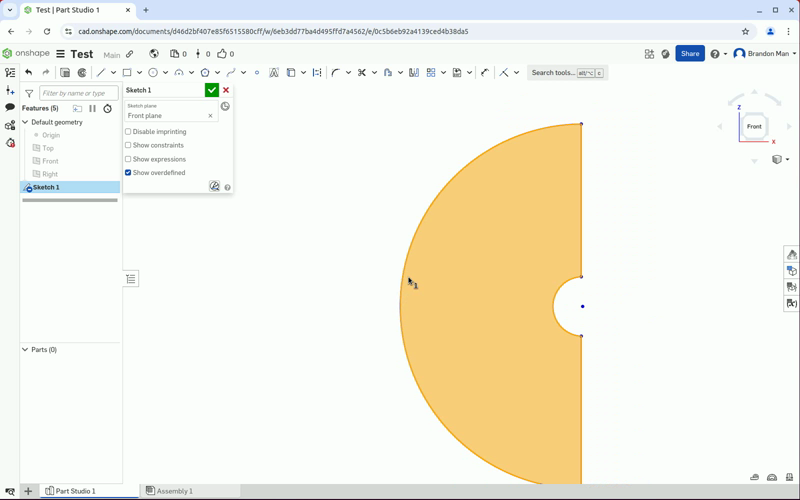
scroll(-6)
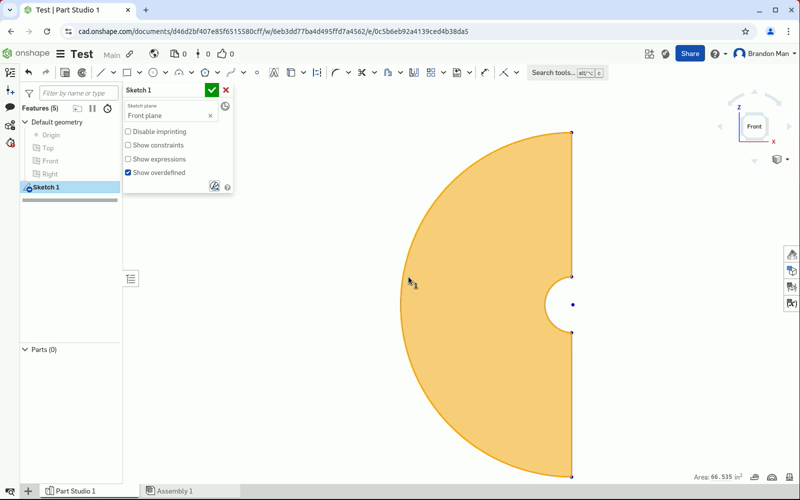
scroll(-6)
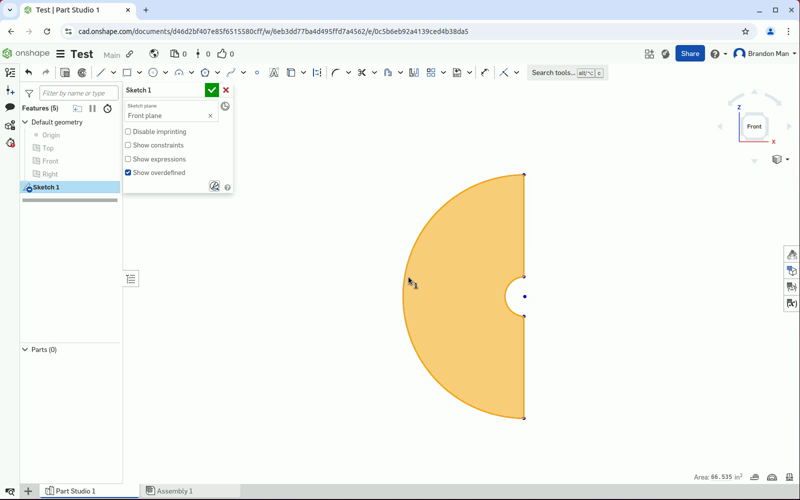
scroll(-6)
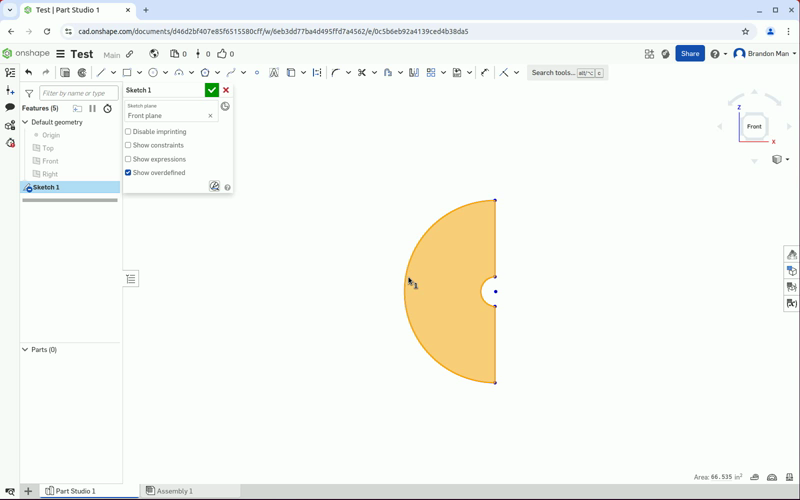
scroll(-6)
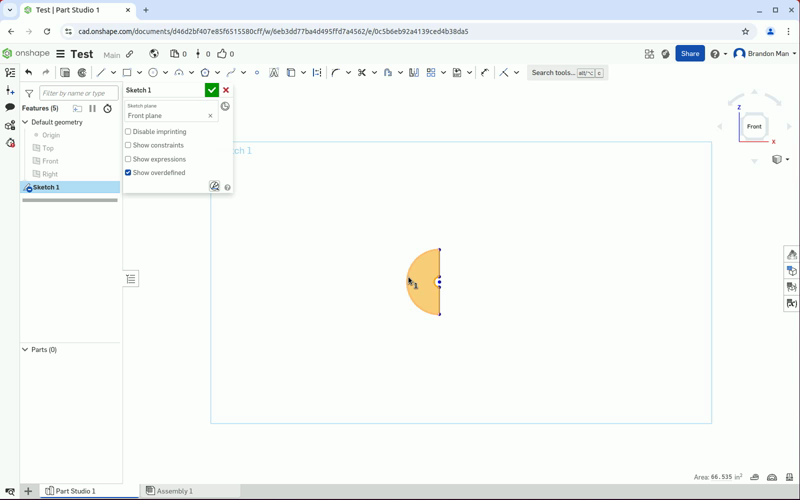
mouse_move(73, 352)
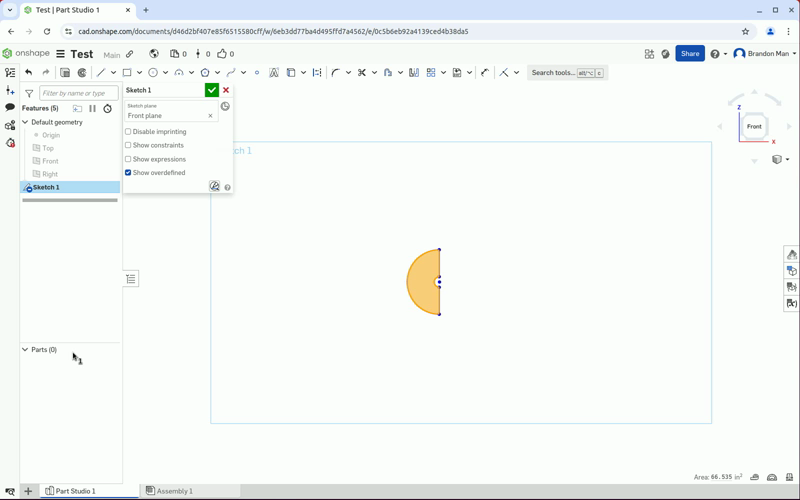
key(shift+y)
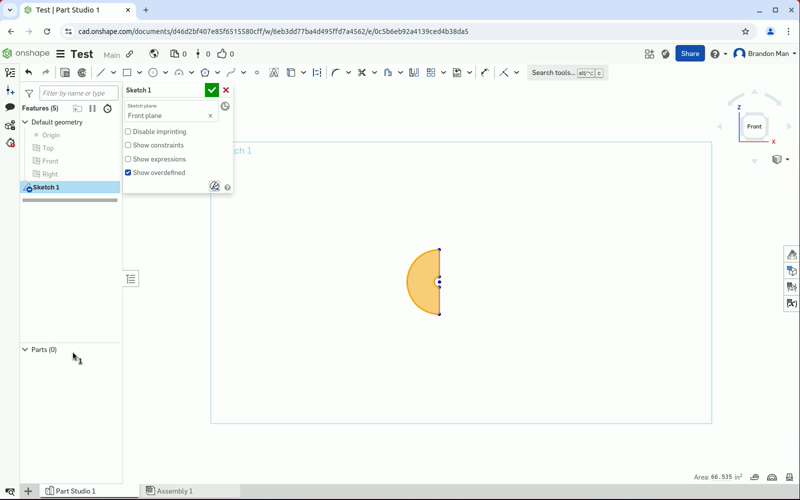
key(shift+e)
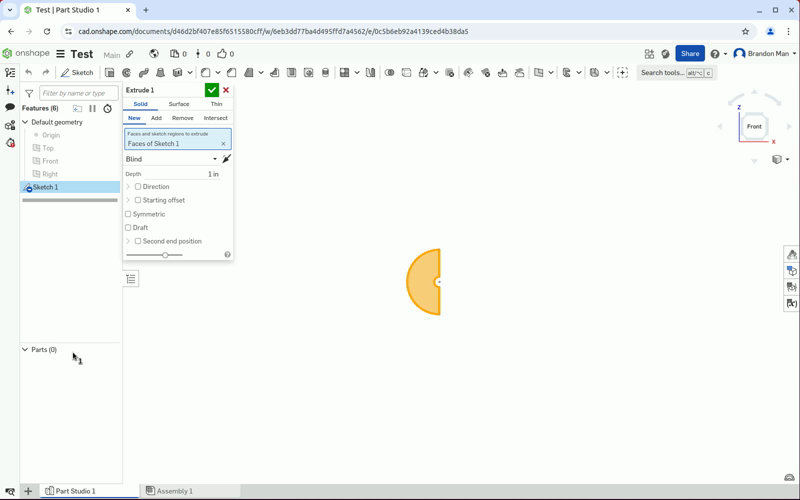
mouse_move(143, 106)
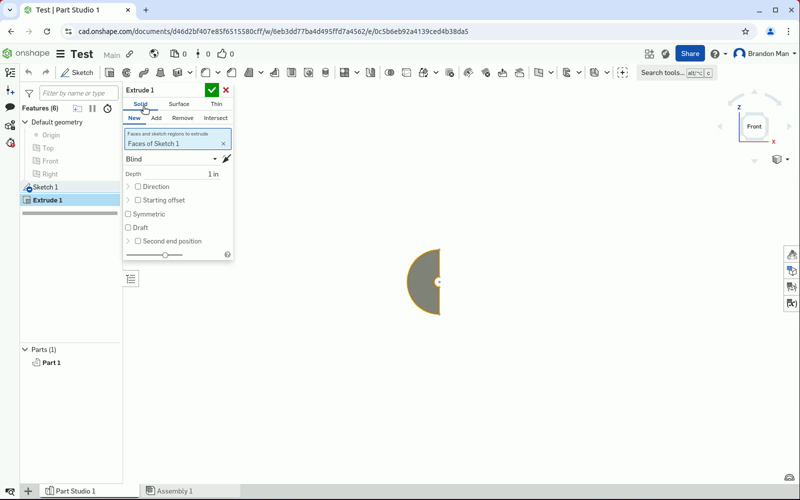
click(143, 106)
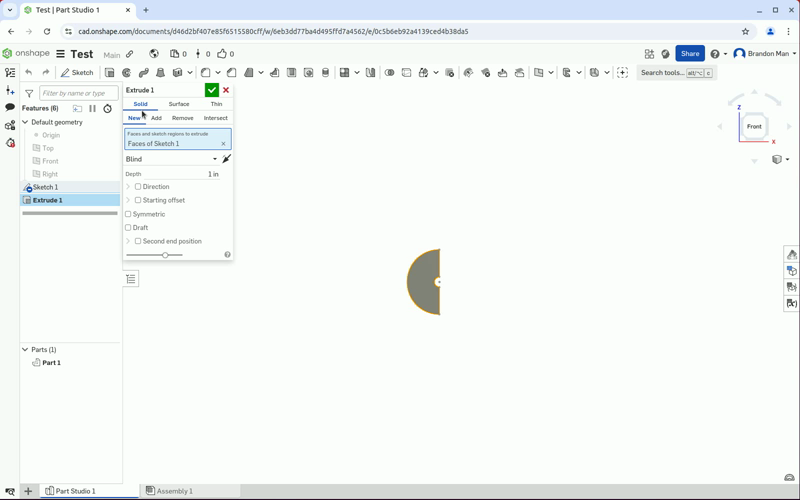
mouse_move(137, 120)
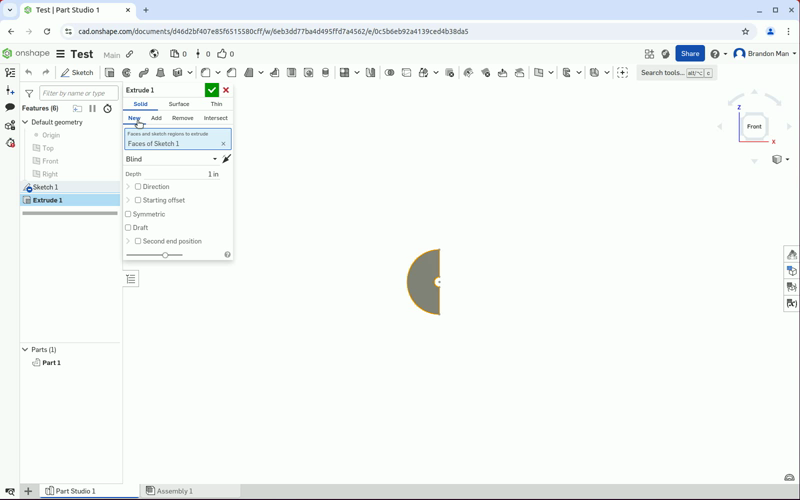
click(137, 120)
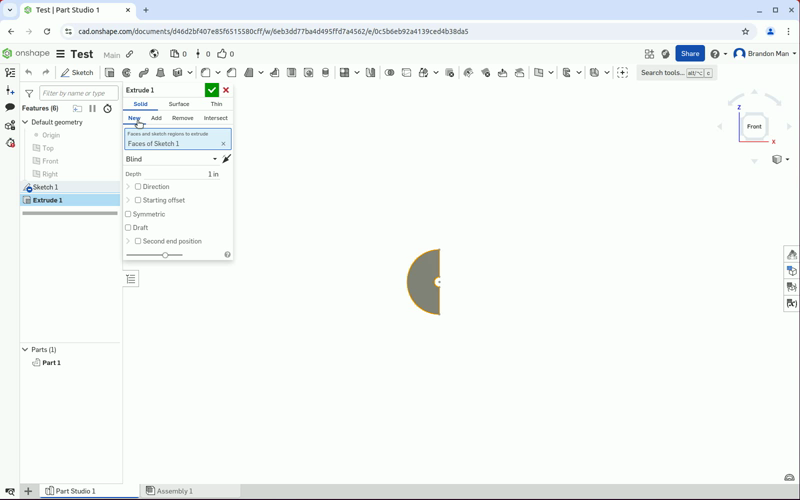
key(tab, 4)
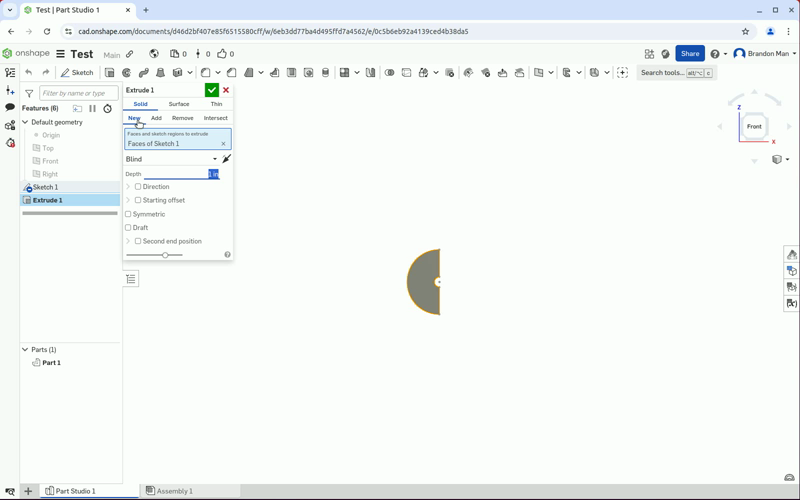
text(46.216)
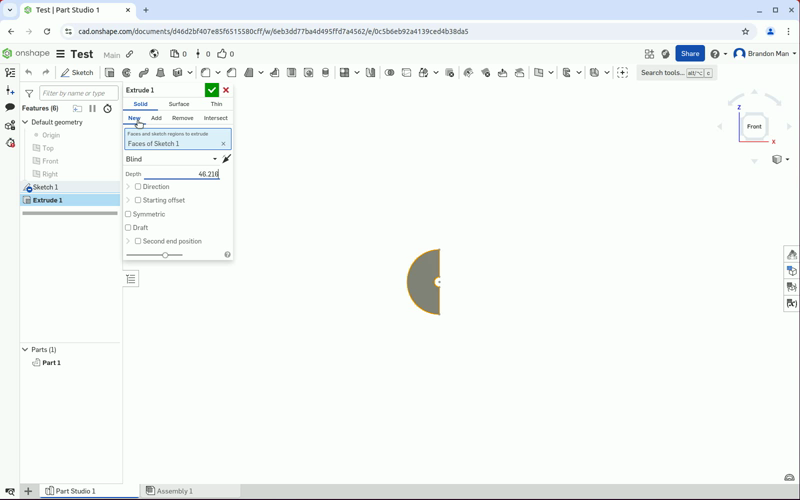
key(tab, 3)
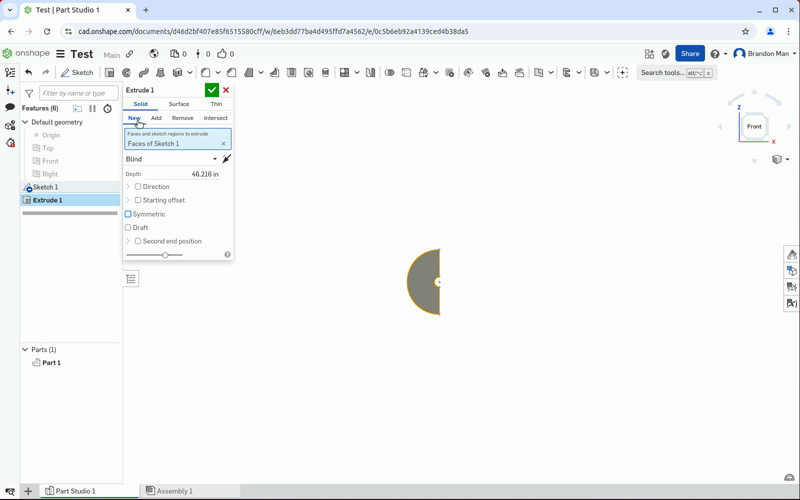
key(space)
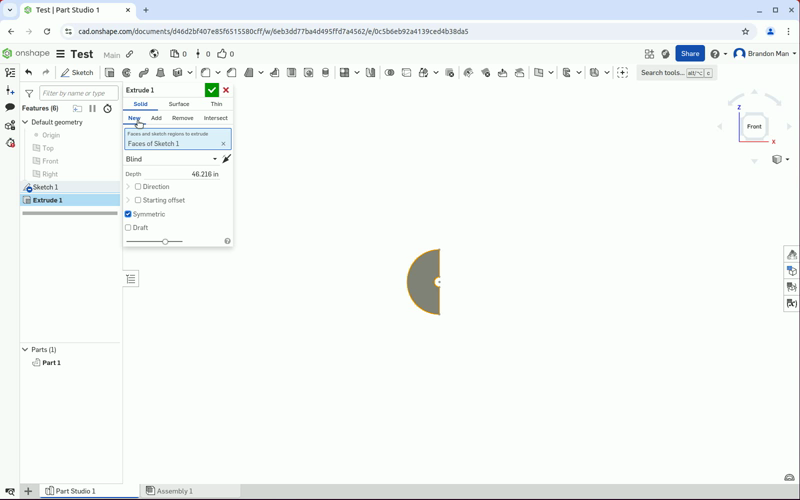
key(enter)
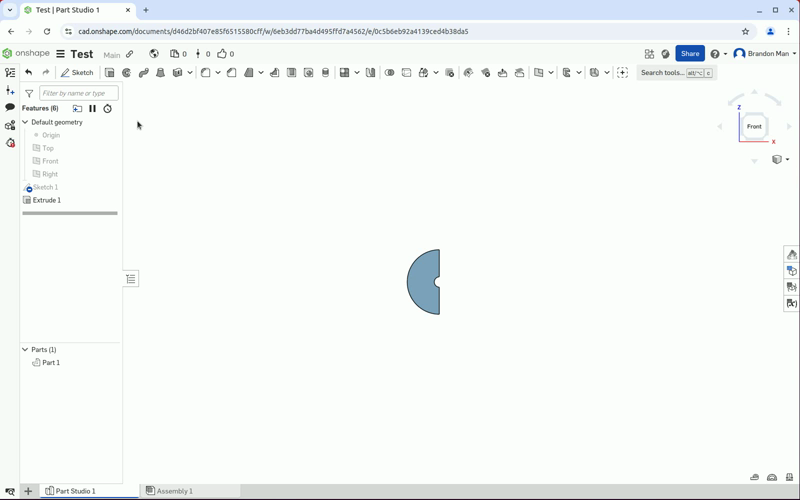
key(shift+h)
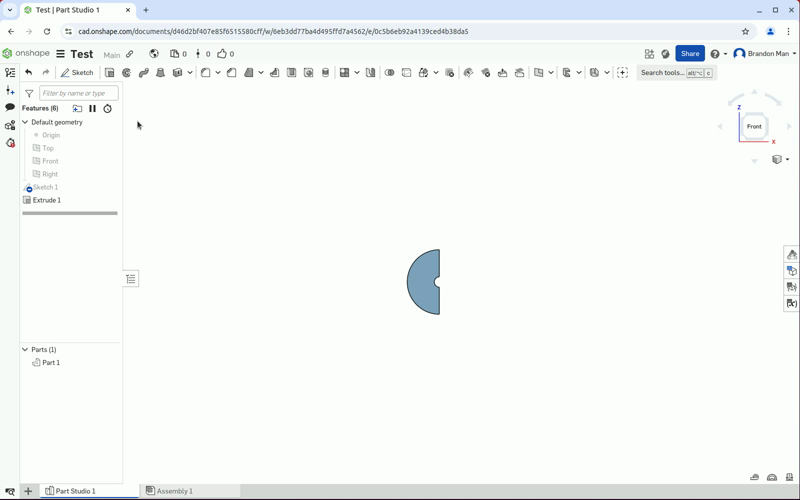
key(shift+h)
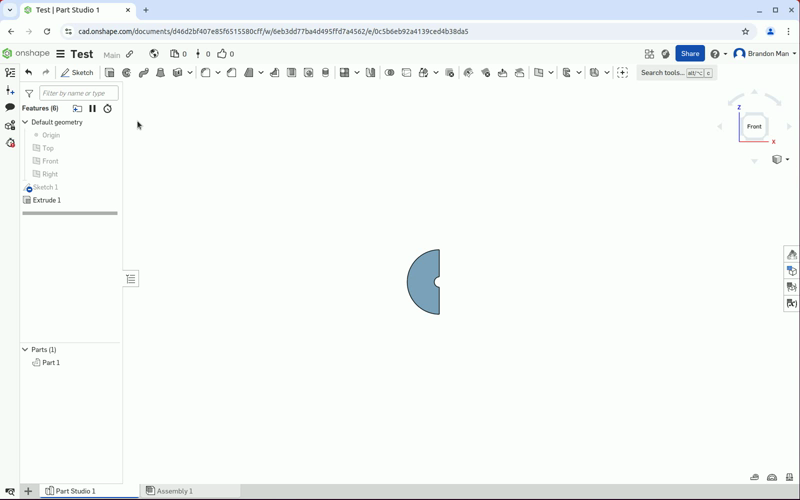
mouse_move(73, 189)
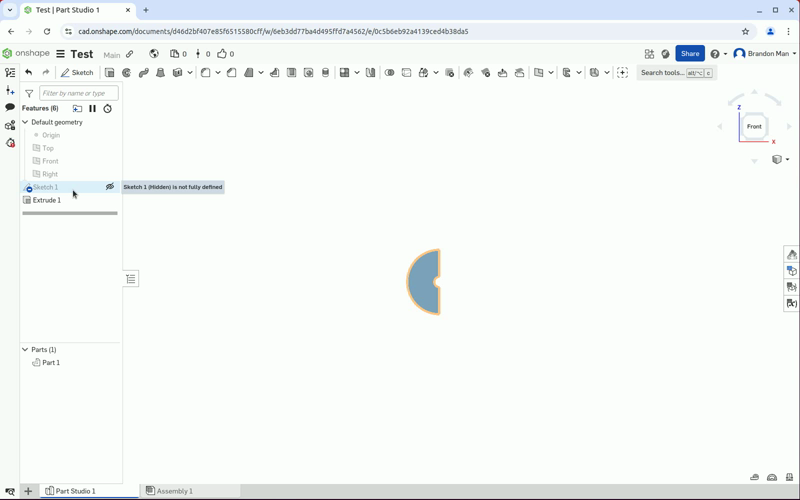
click(73, 189)
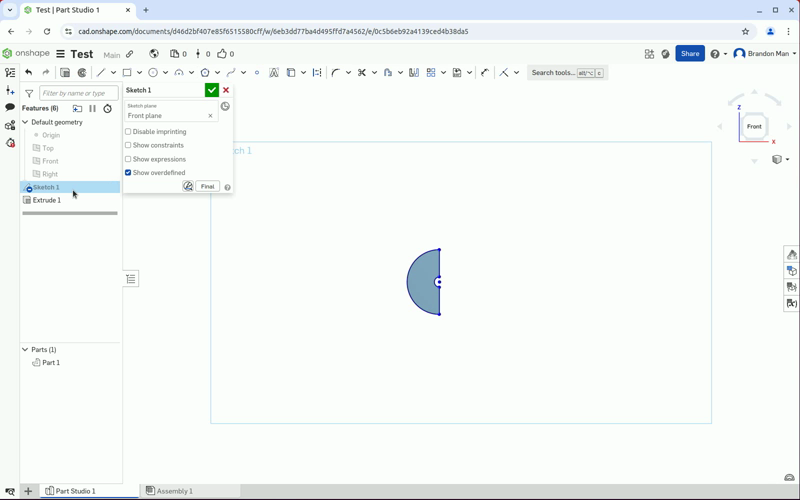
mouse_move(229, 92)
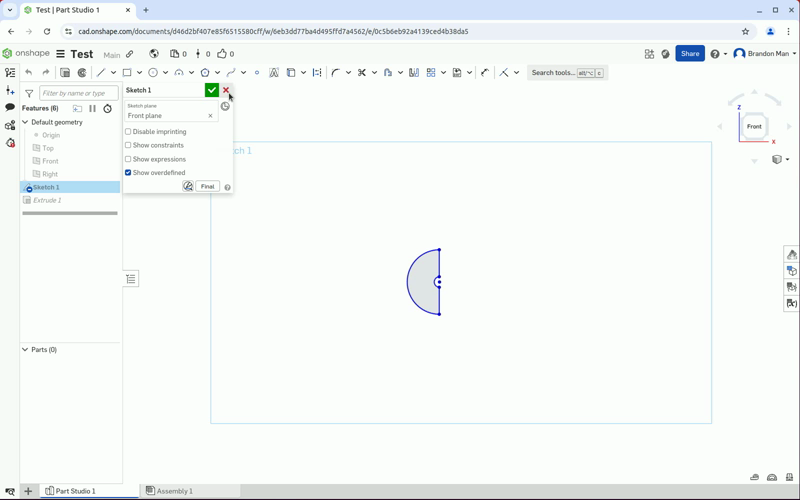
click(229, 92)
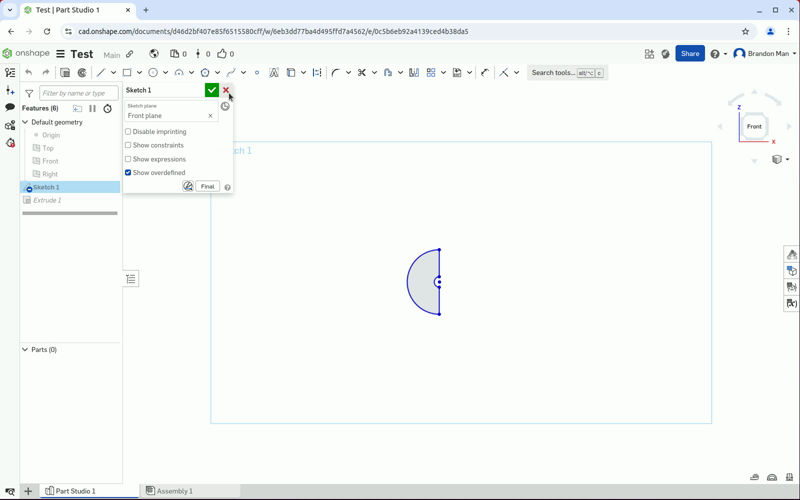
key(shift+s)
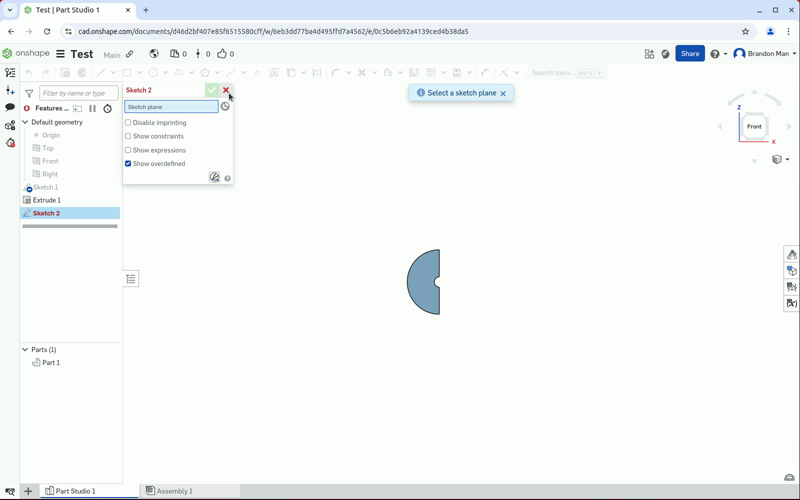
mouse_move(73, 163)
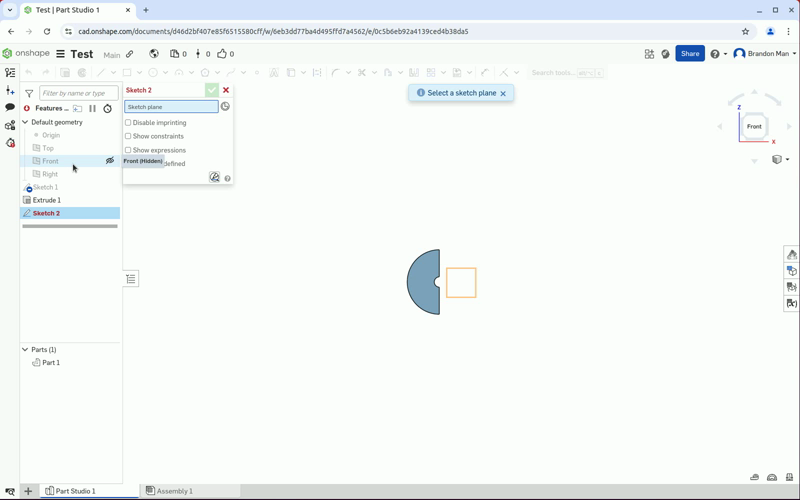
click(73, 163)
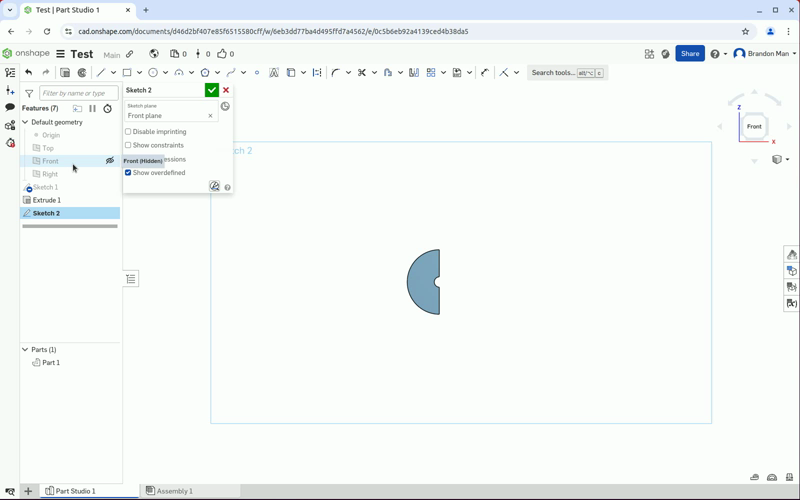
mouse_move(73, 352)
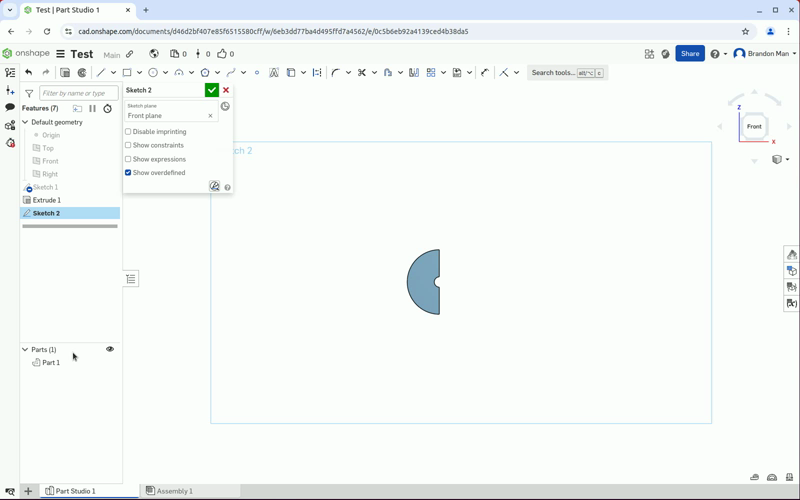
key(y)
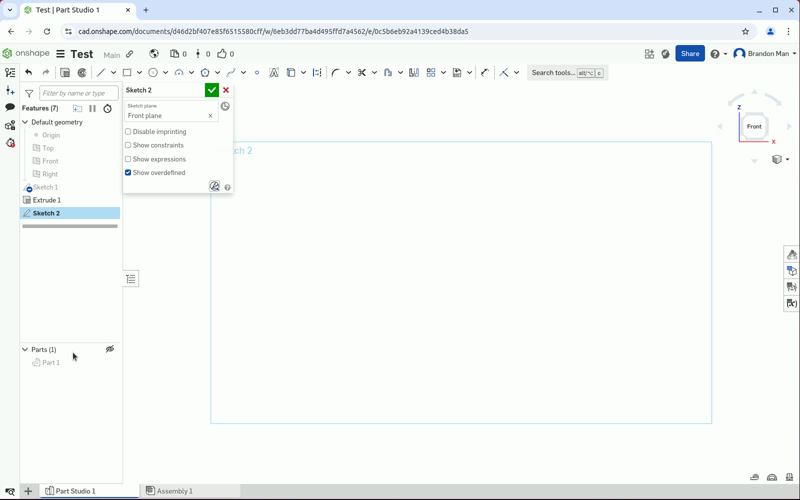
key(a)
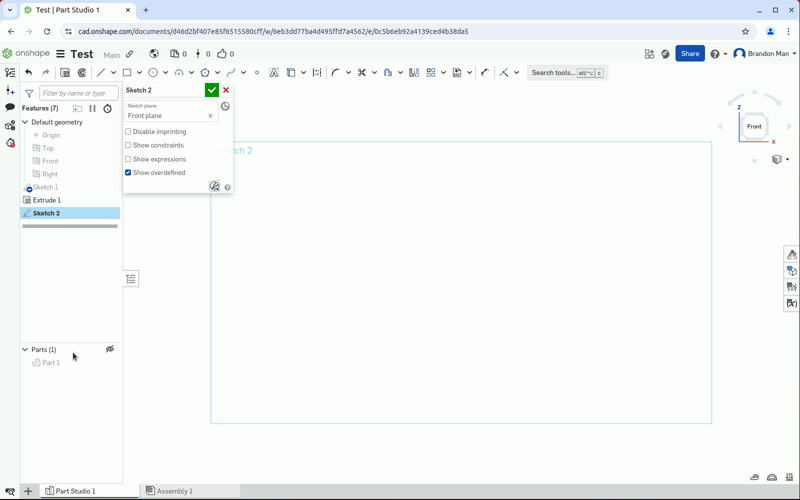
key_down(shift)
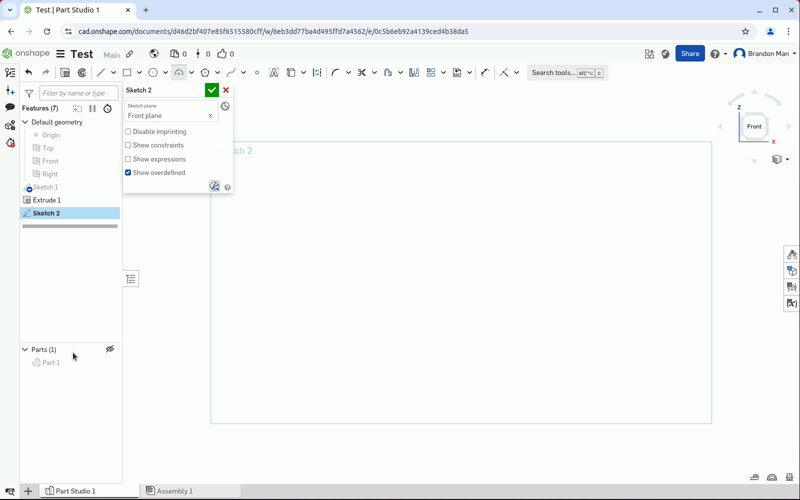
mouse_move(439, 314)
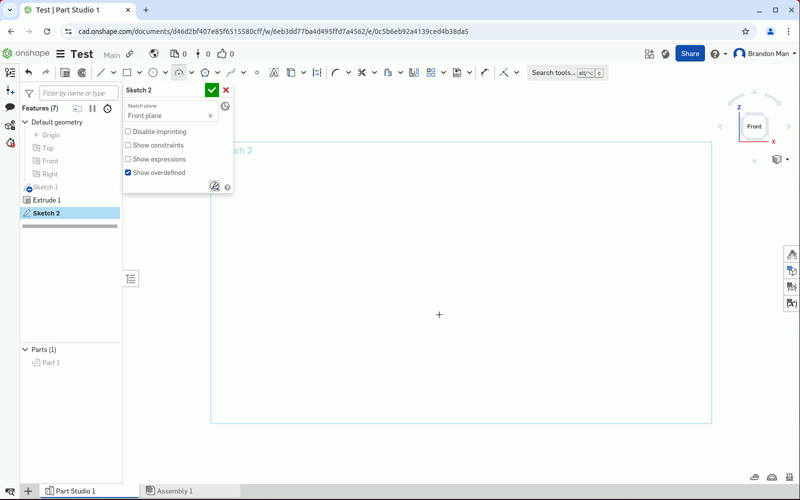
click(439, 314)
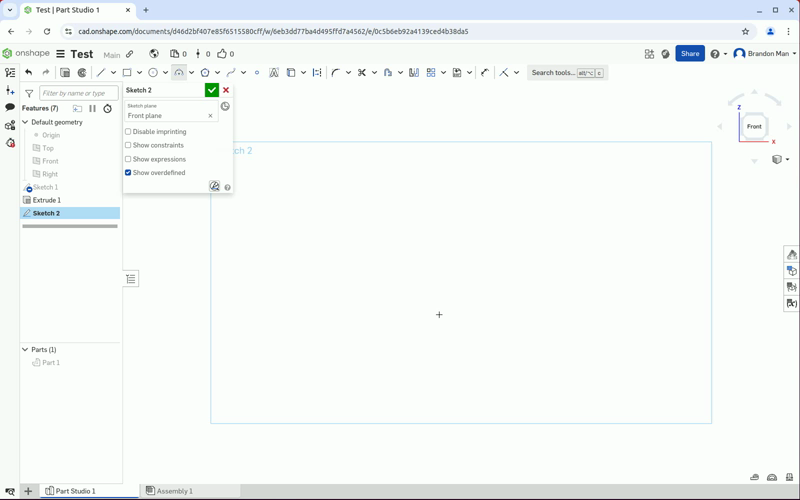
key_up(shift)
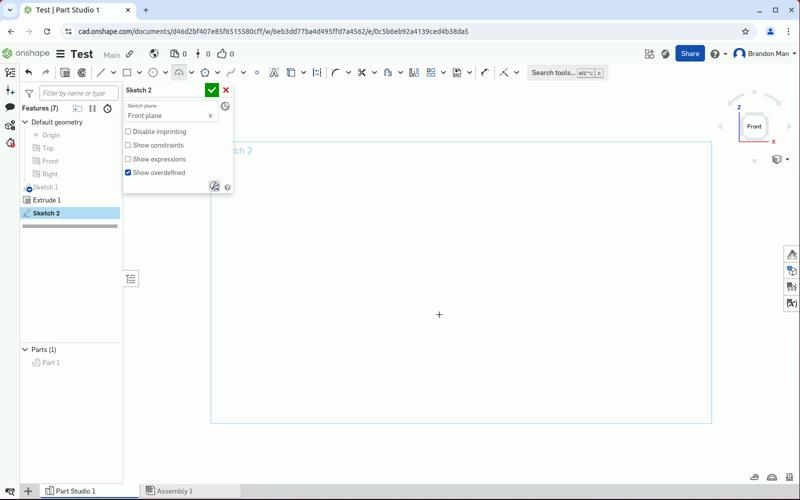
key_down(shift)
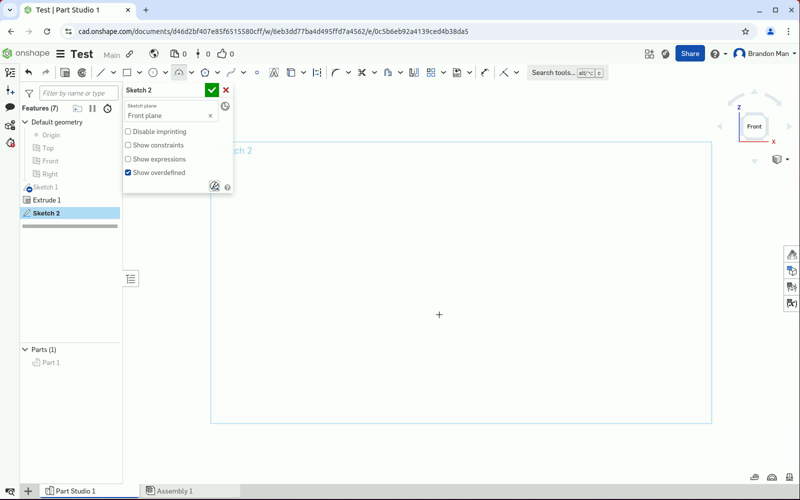
mouse_move(439, 249)
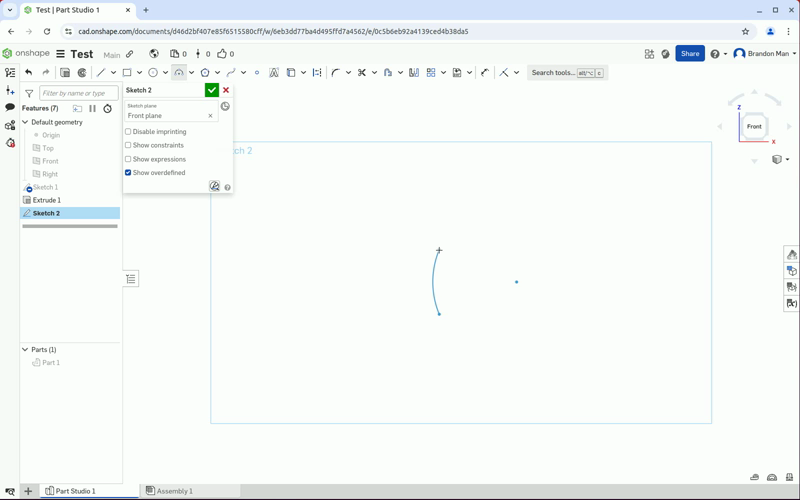
click(439, 249)
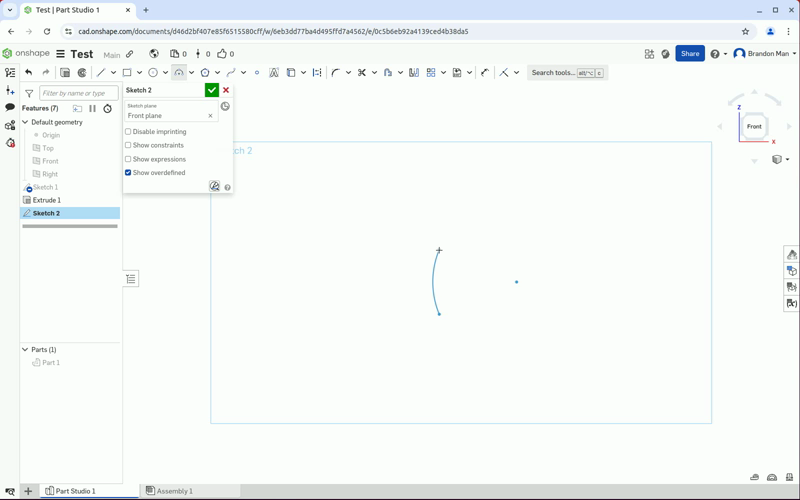
mouse_move(472, 282)
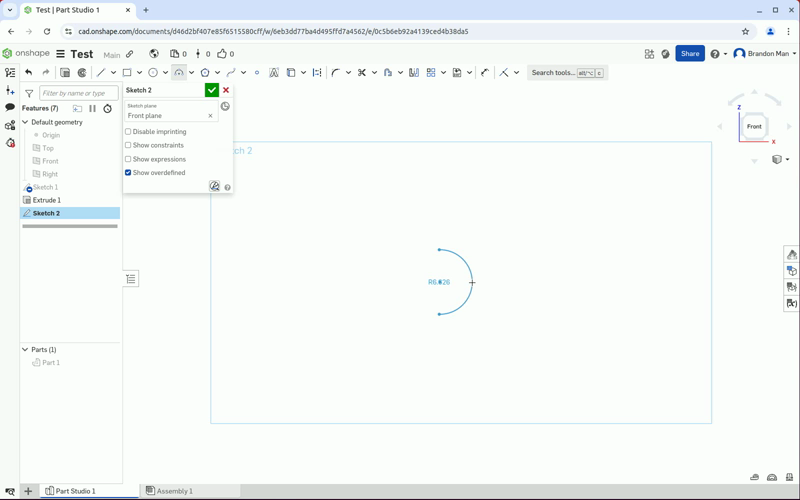
click(472, 282)
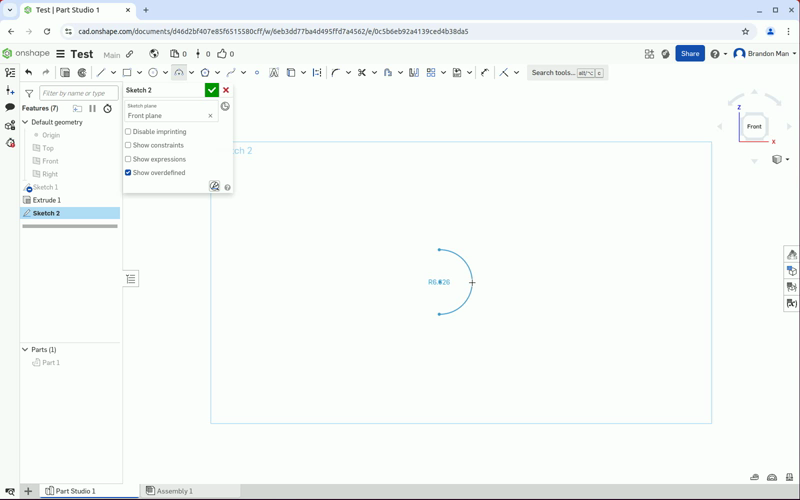
key_up(shift)
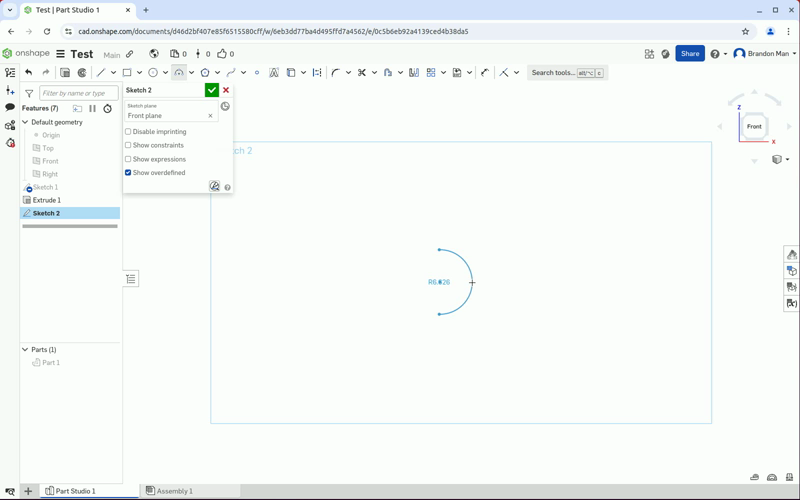
key(esc)
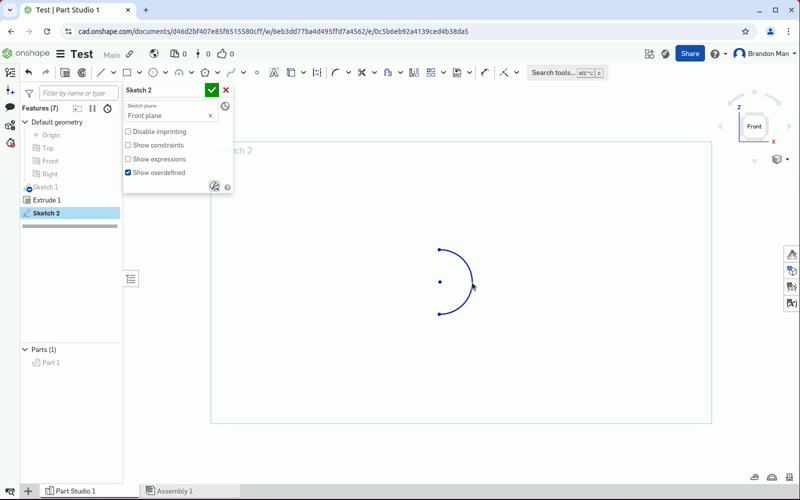
key(l)
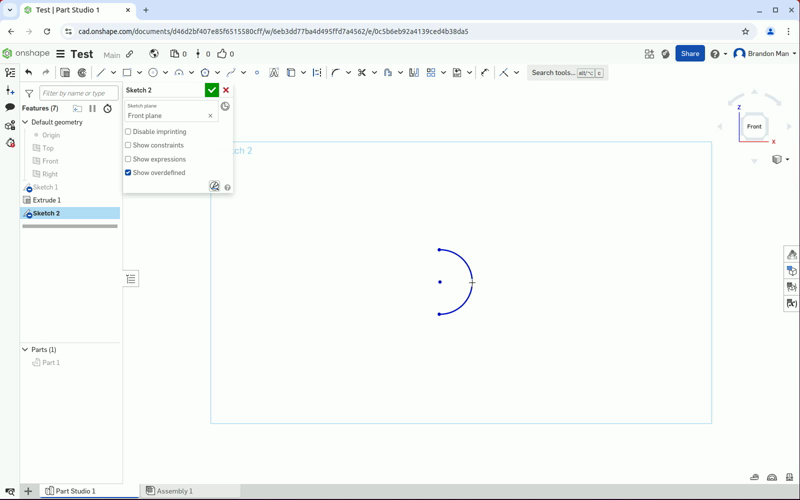
mouse_move(439, 249)
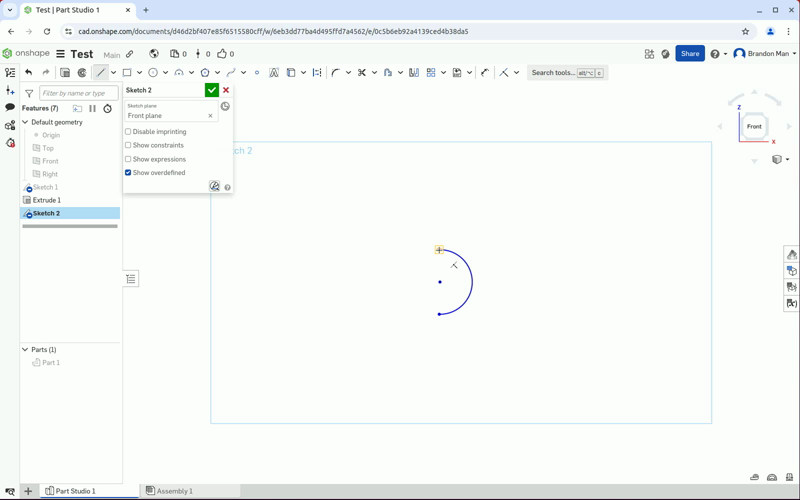
click(439, 249)
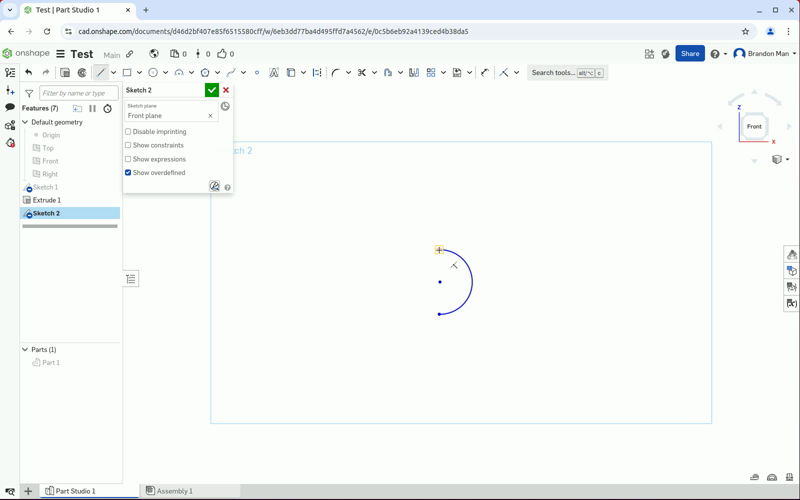
key_down(shift)
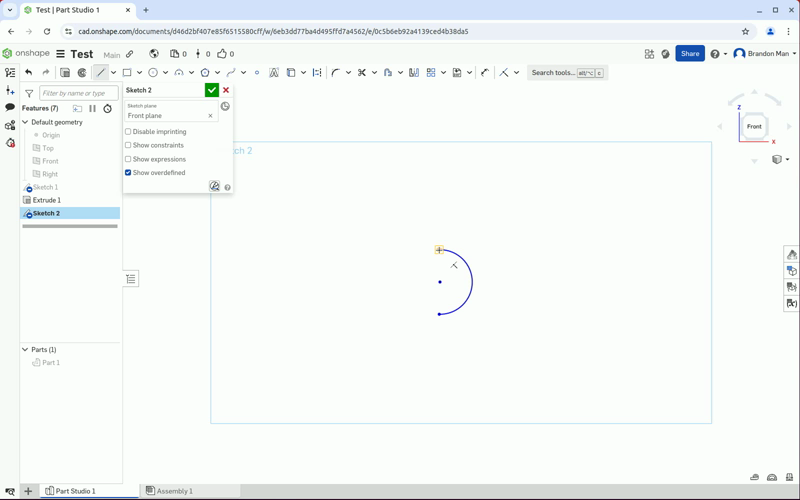
mouse_move(469, 249)
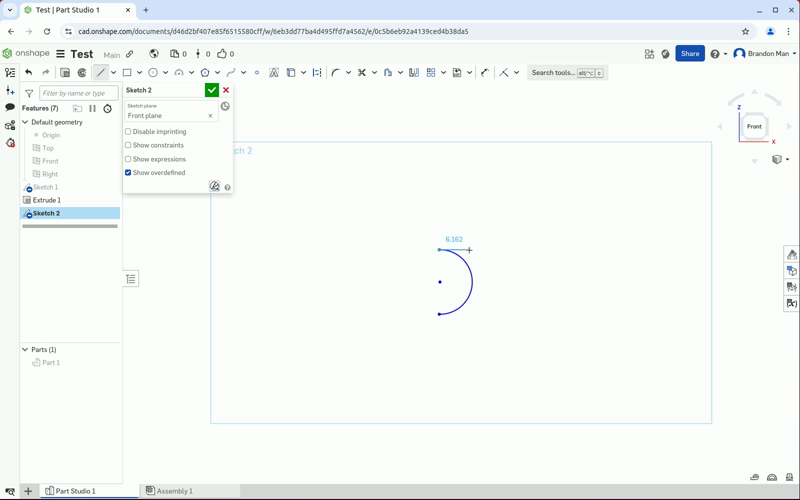
mouse_move(439, 276)
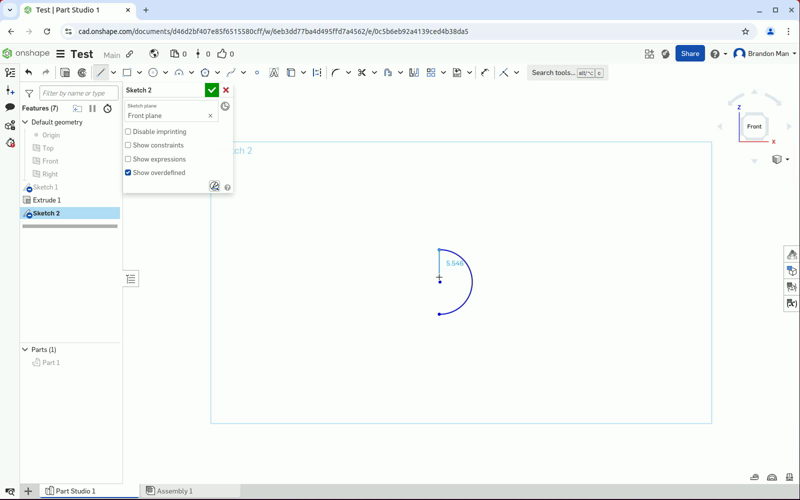
click(439, 276)
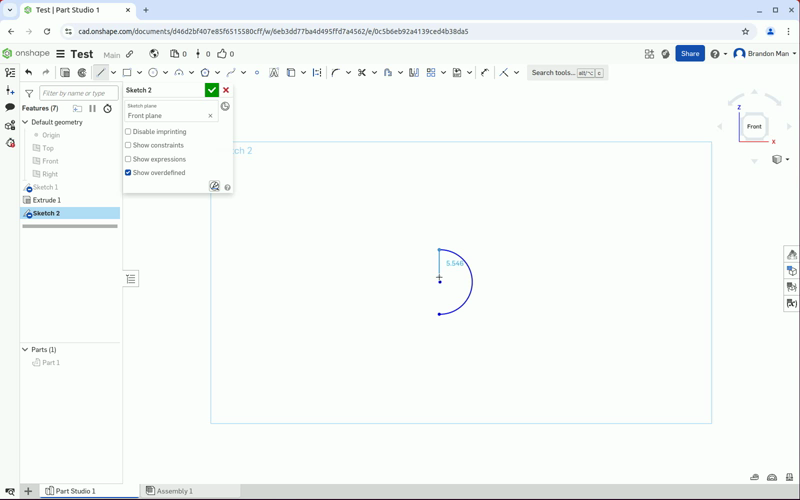
key_up(shift)
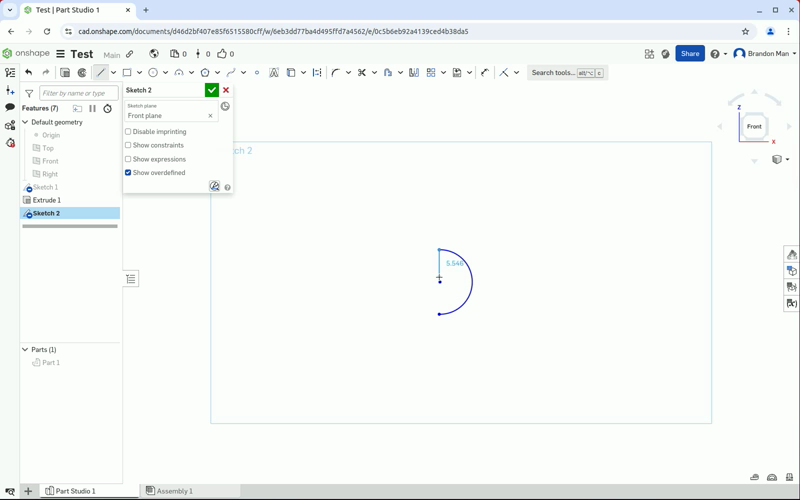
key(esc)
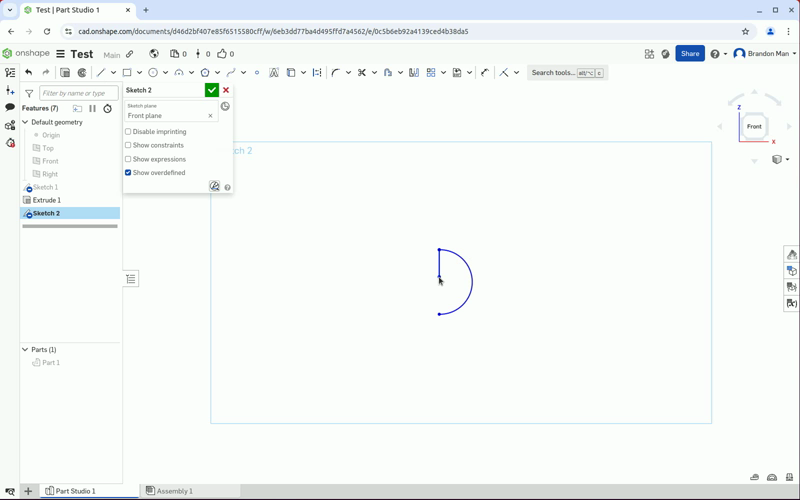
key(a)
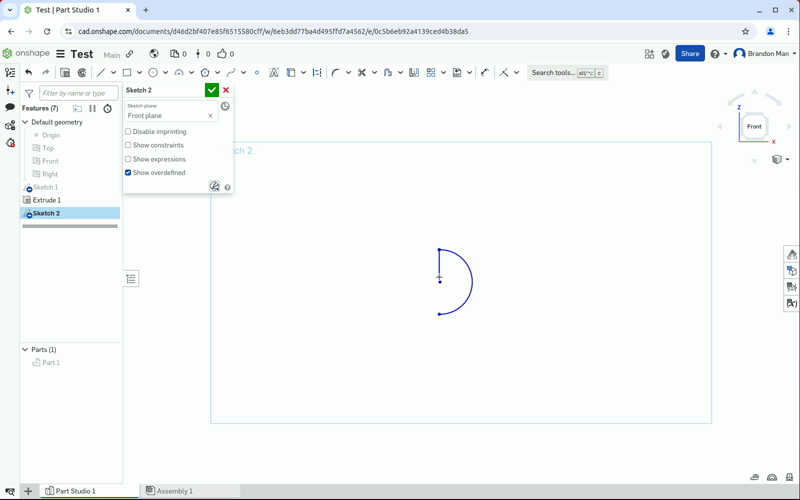
mouse_move(439, 276)
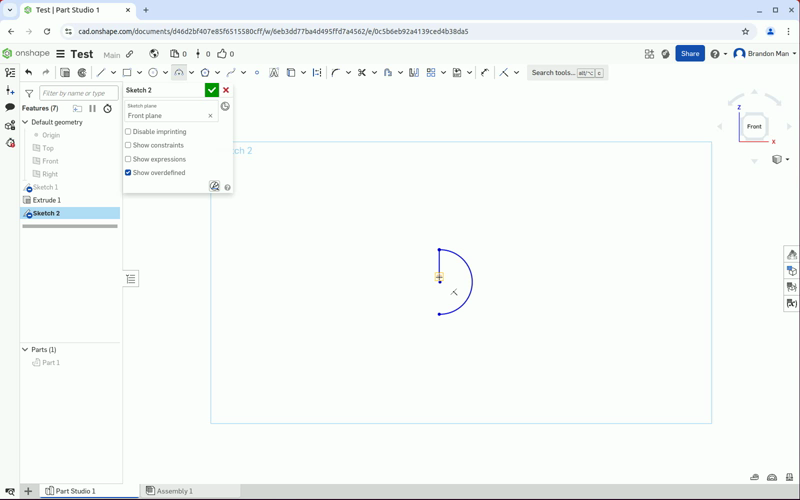
click(439, 276)
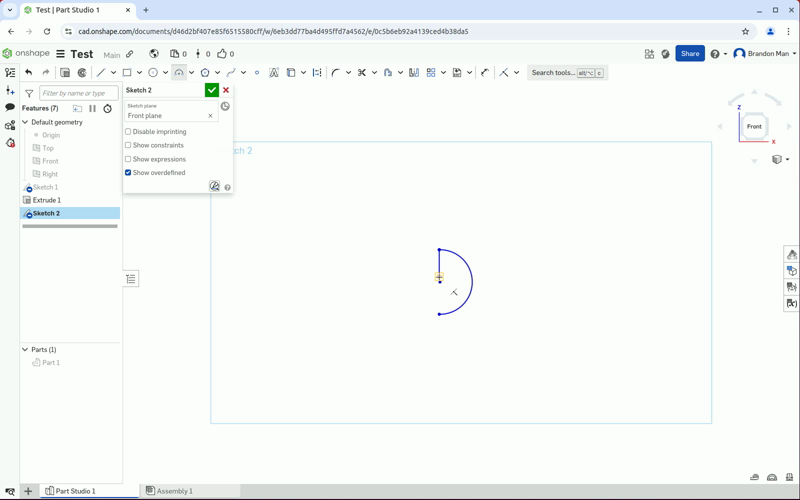
key_down(shift)
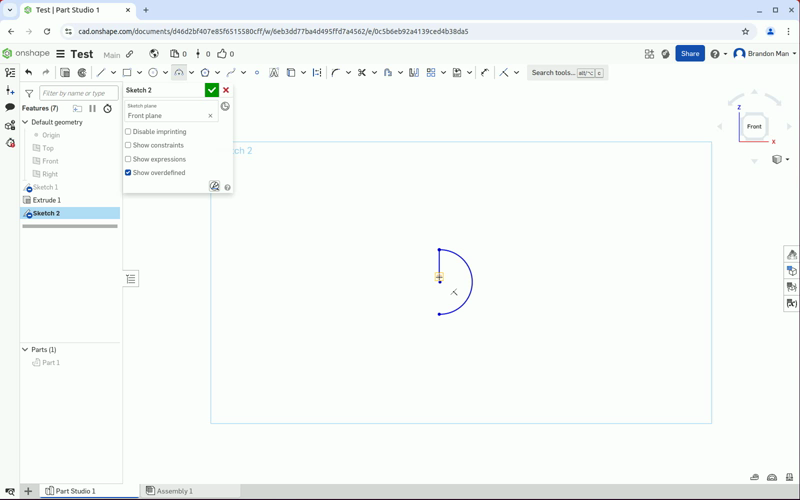
mouse_move(439, 287)
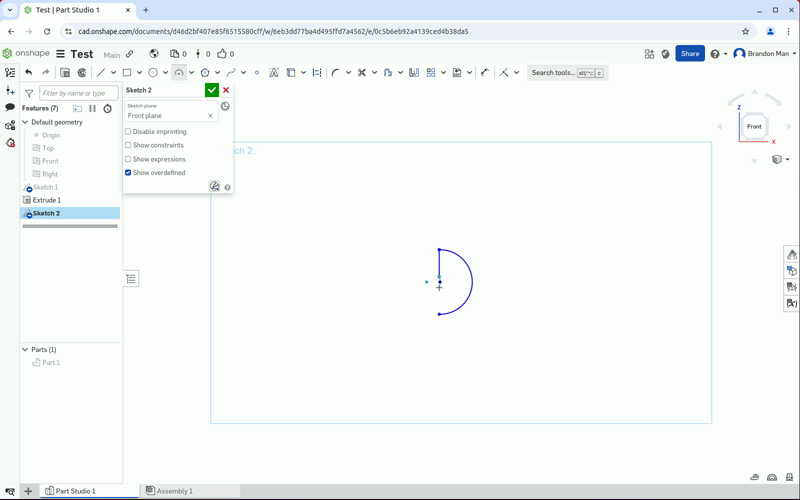
click(439, 287)
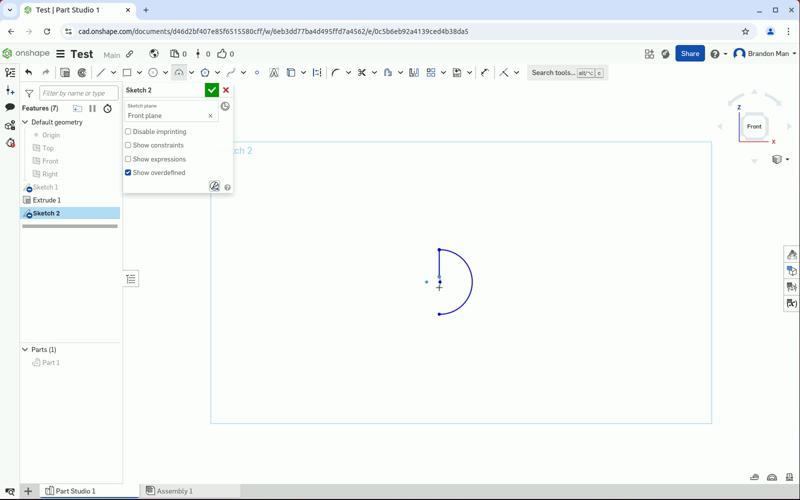
mouse_move(444, 282)
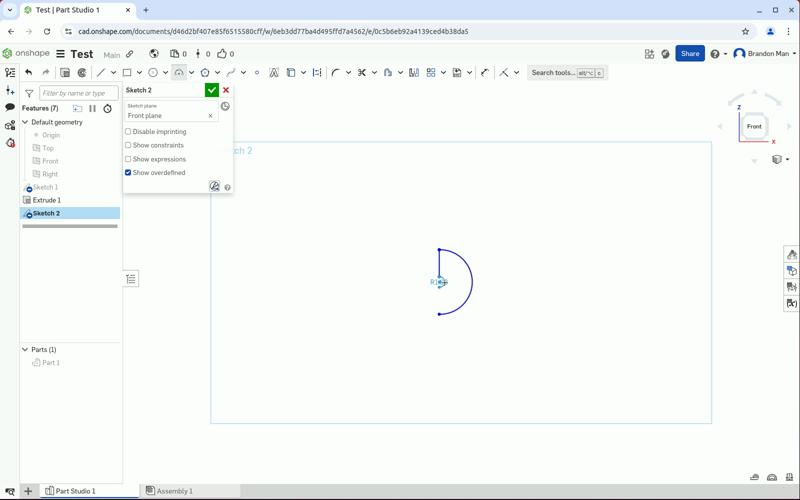
click(444, 282)
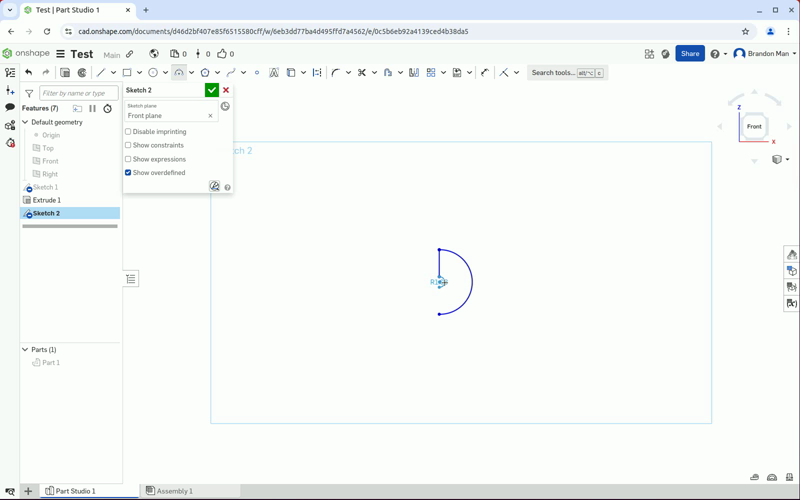
key_up(shift)
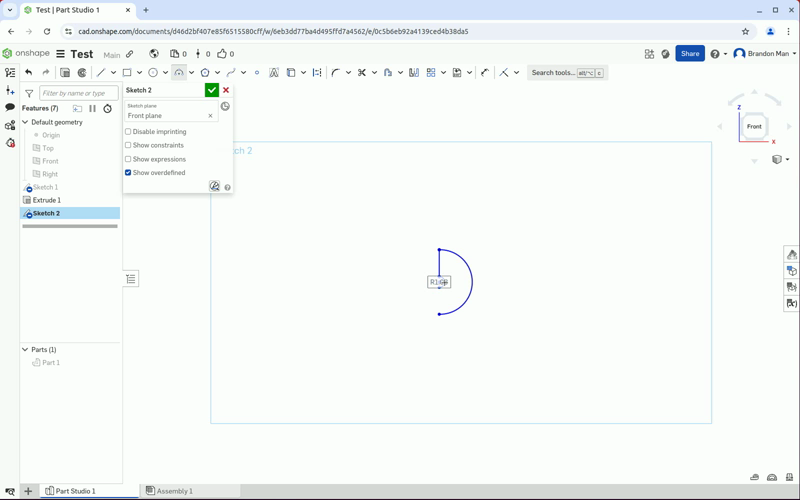
key(esc)
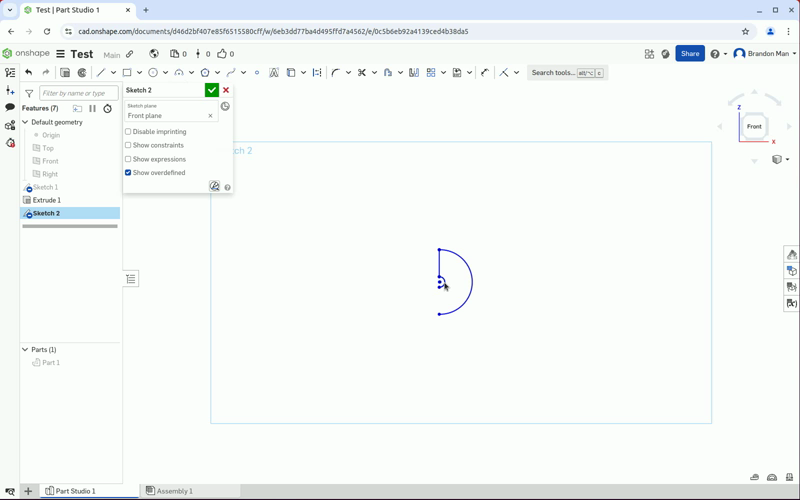
key(l)
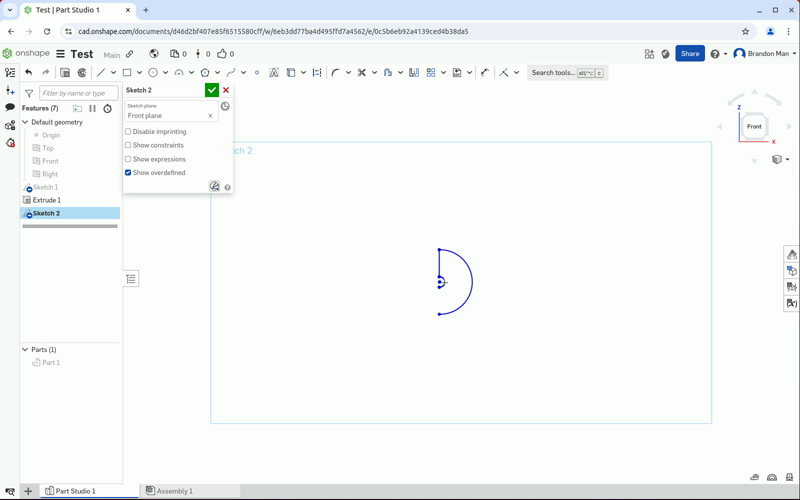
mouse_move(439, 287)
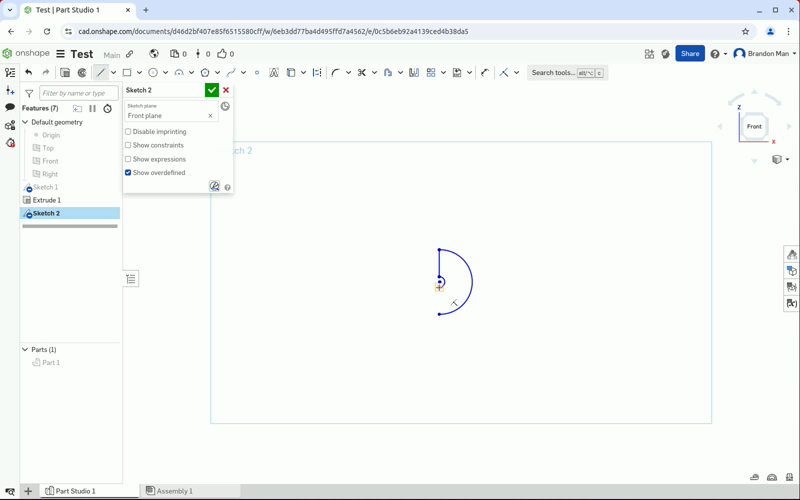
click(439, 287)
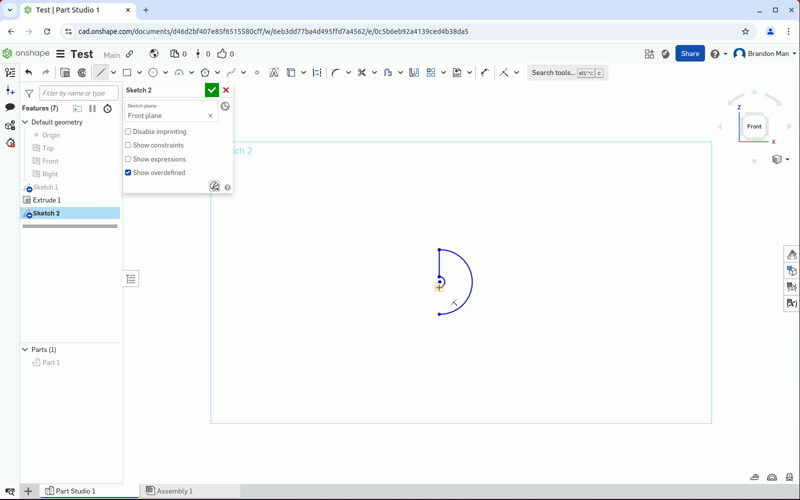
mouse_move(469, 287)
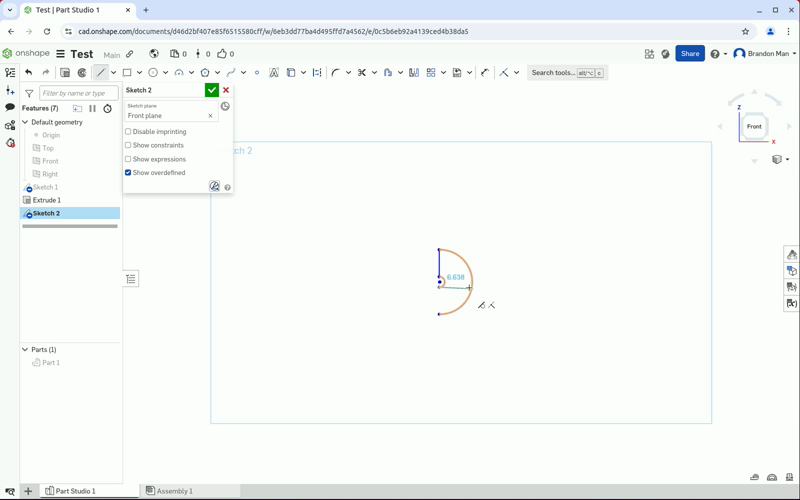
key_down(shift)
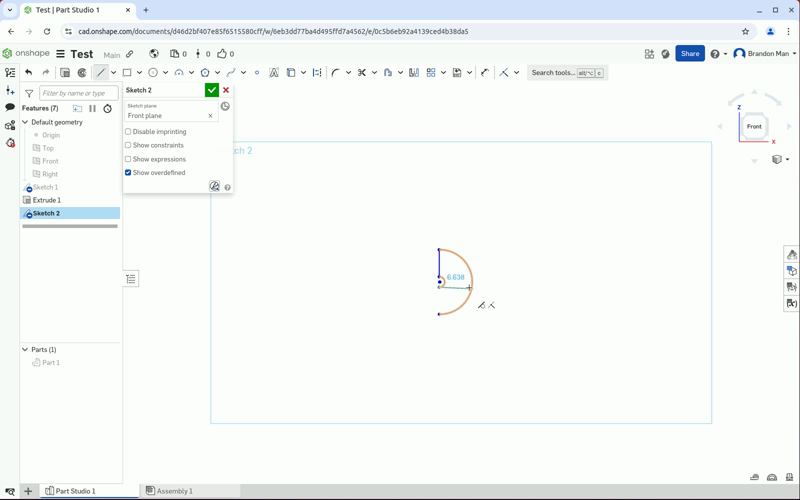
mouse_move(439, 314)
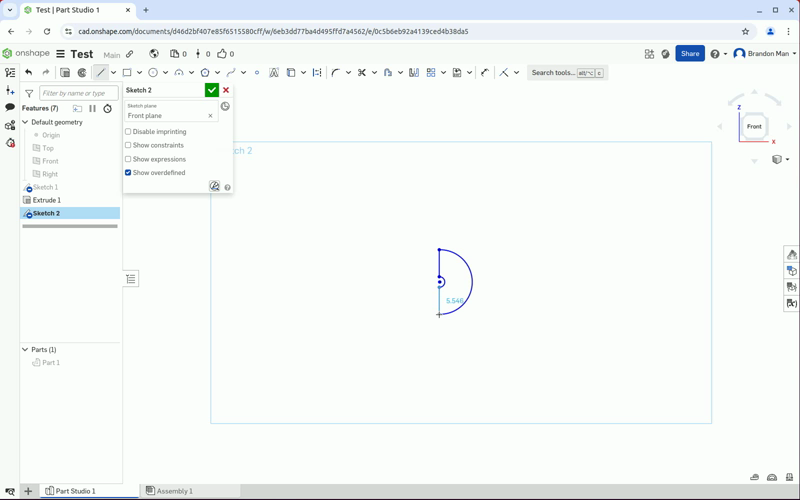
key_up(shift)
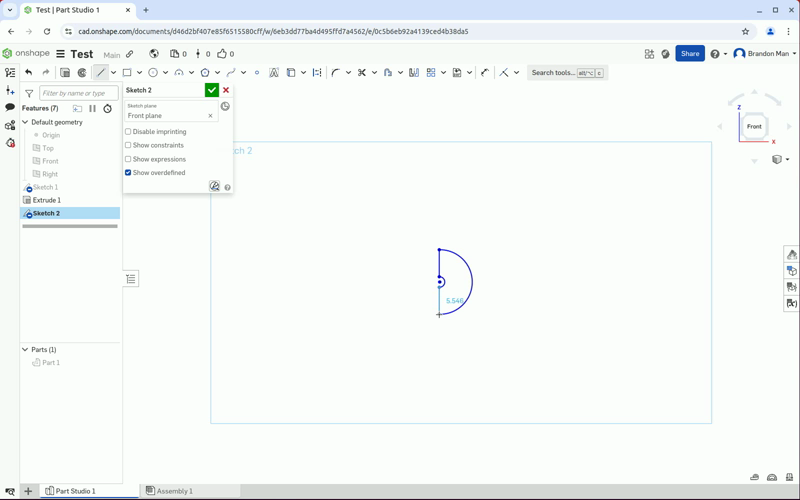
click(439, 314)
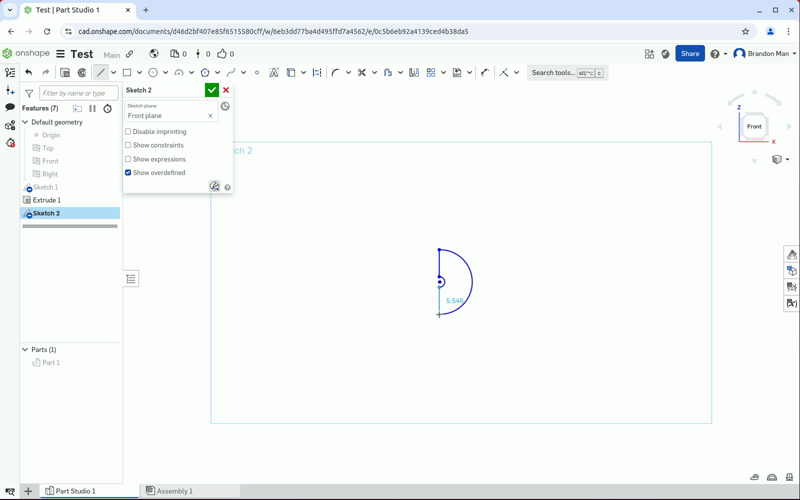
key(esc)
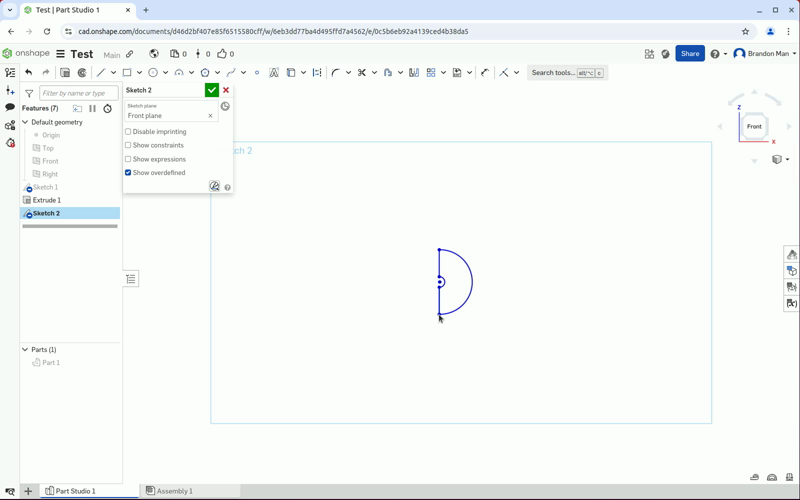
mouse_move(452, 279)
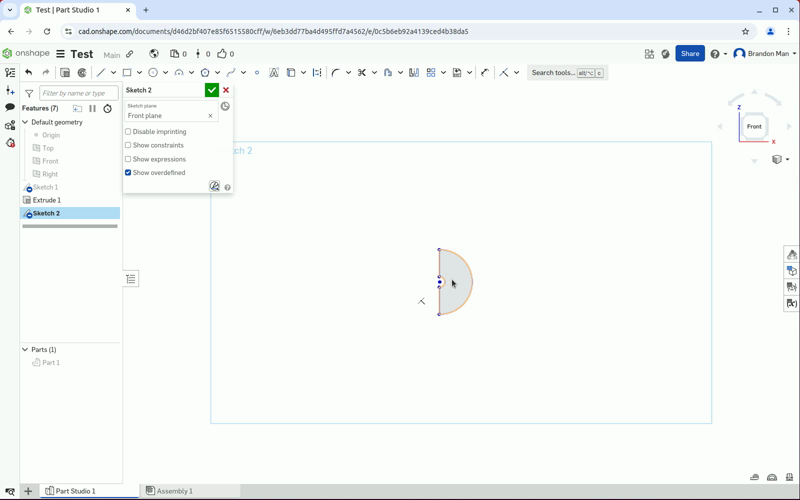
scroll(6)
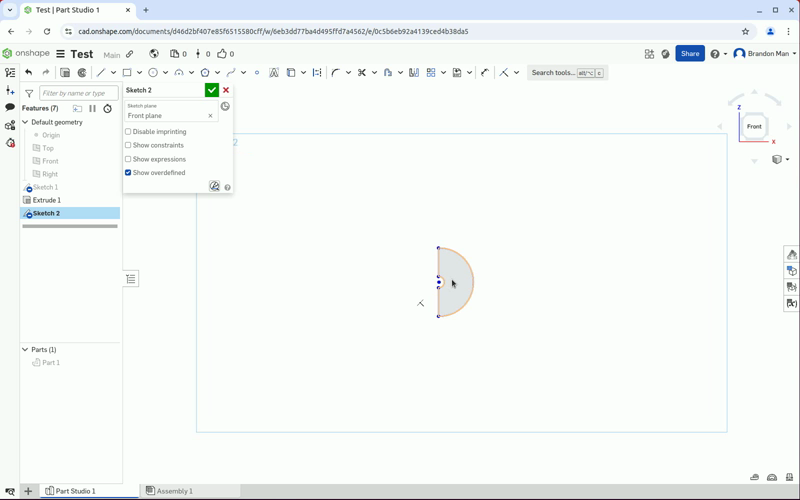
scroll(6)
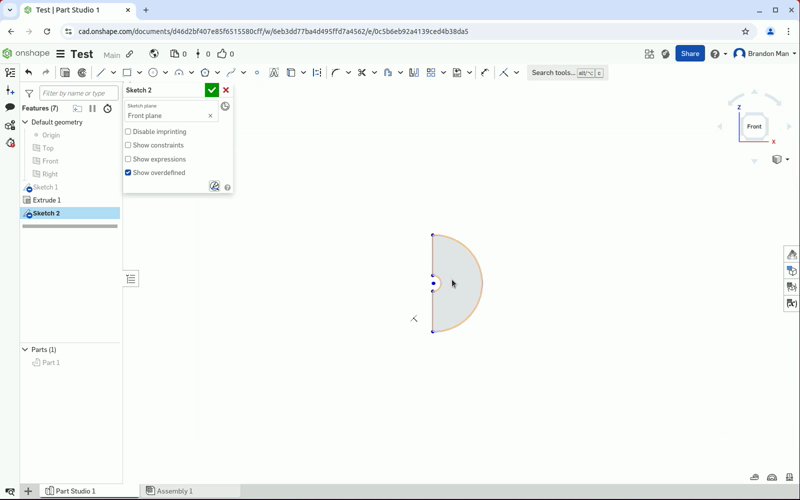
scroll(6)
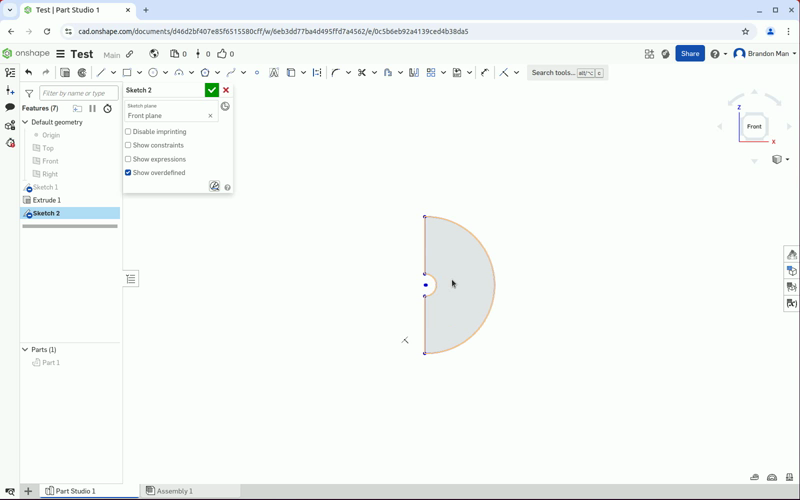
scroll(6)
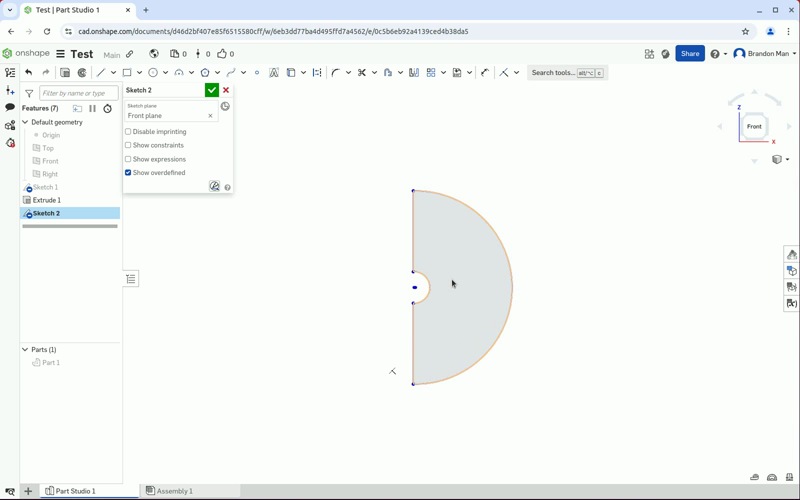
scroll(6)
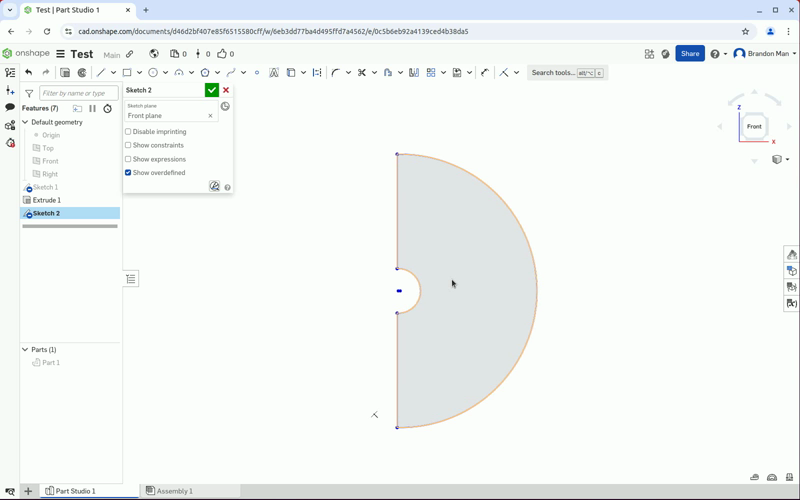
scroll(6)
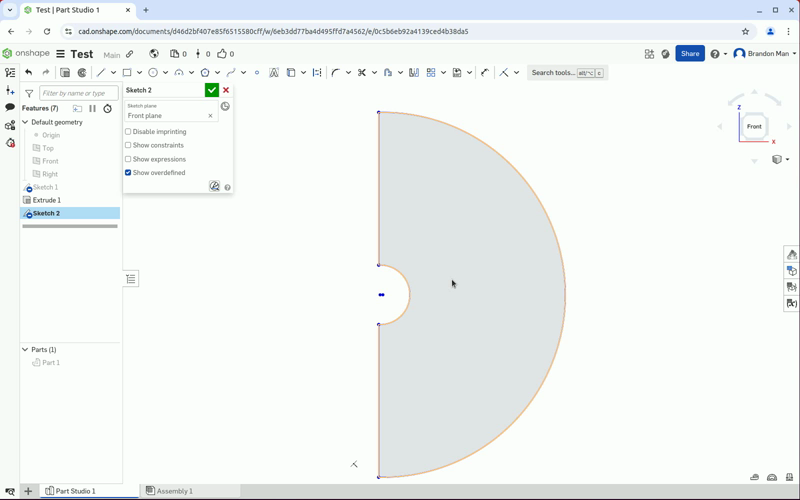
scroll(6)
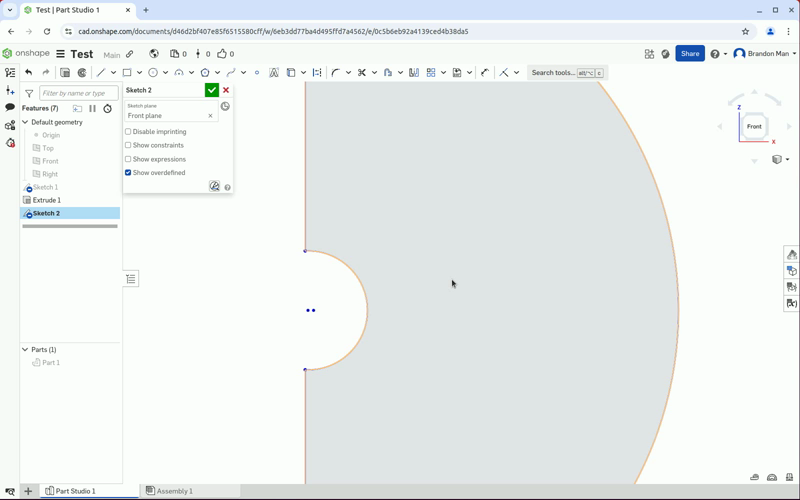
click(452, 279)
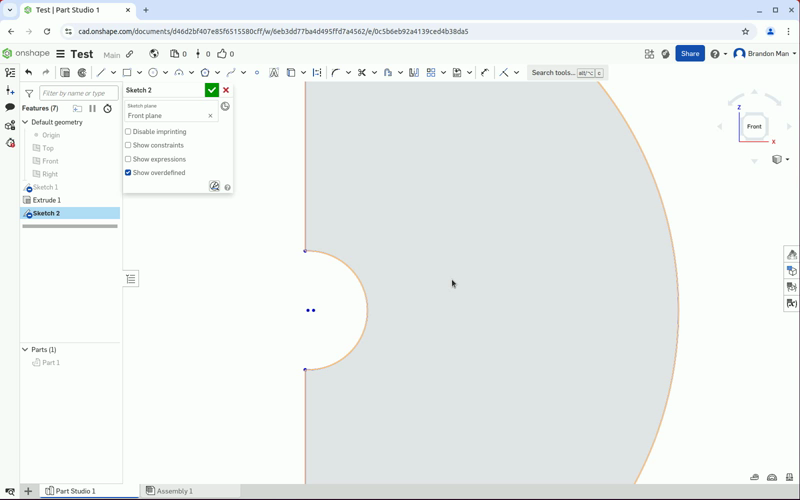
scroll(-6)
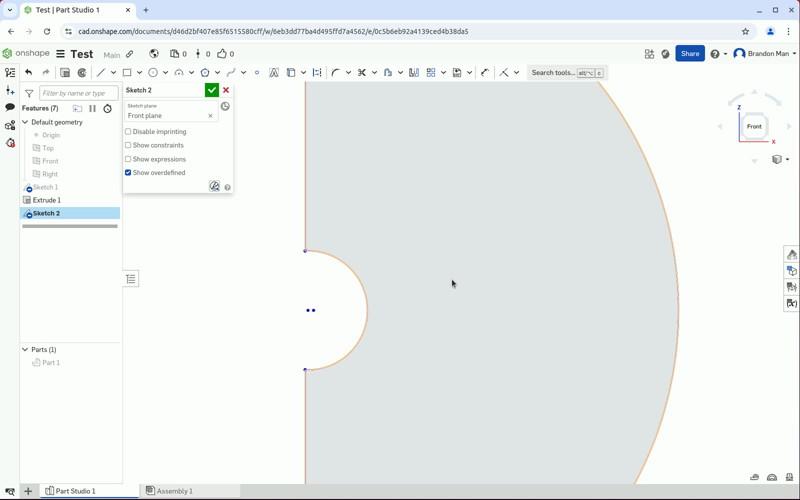
scroll(-6)
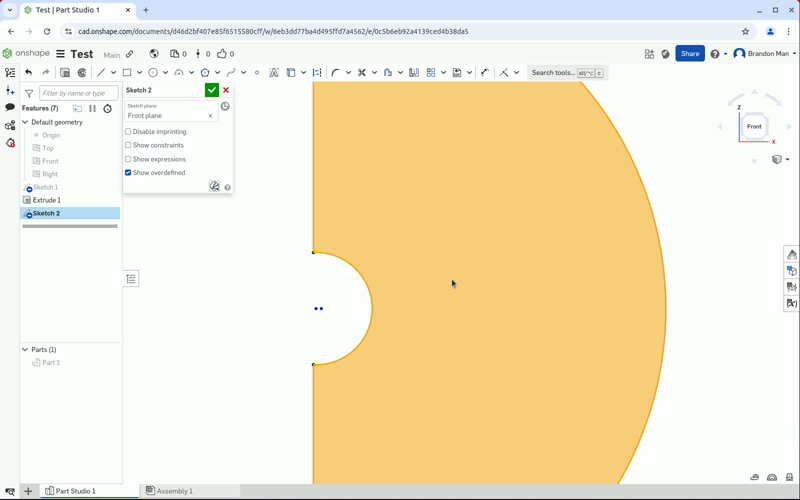
scroll(-6)
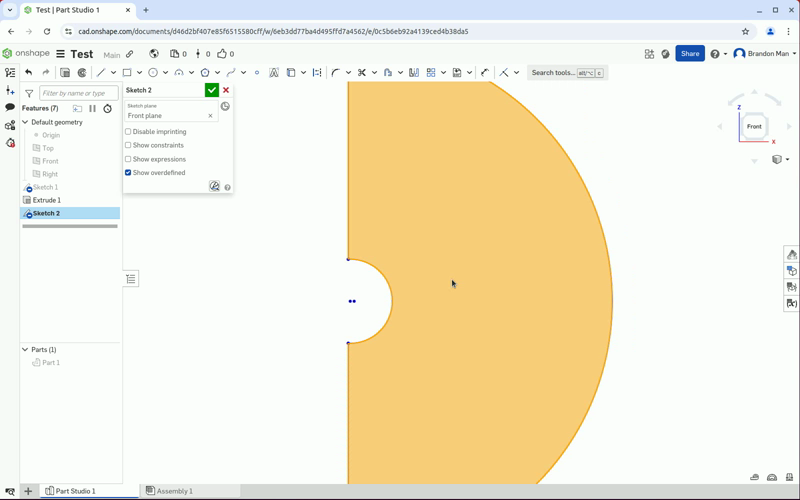
scroll(-6)
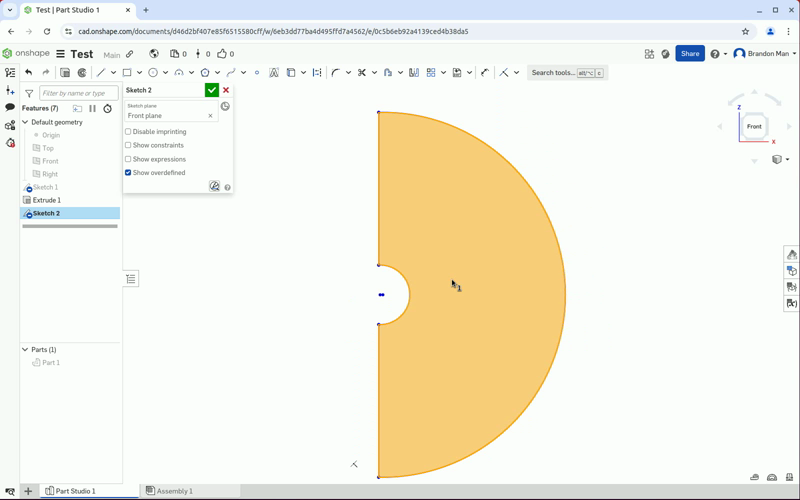
scroll(-6)
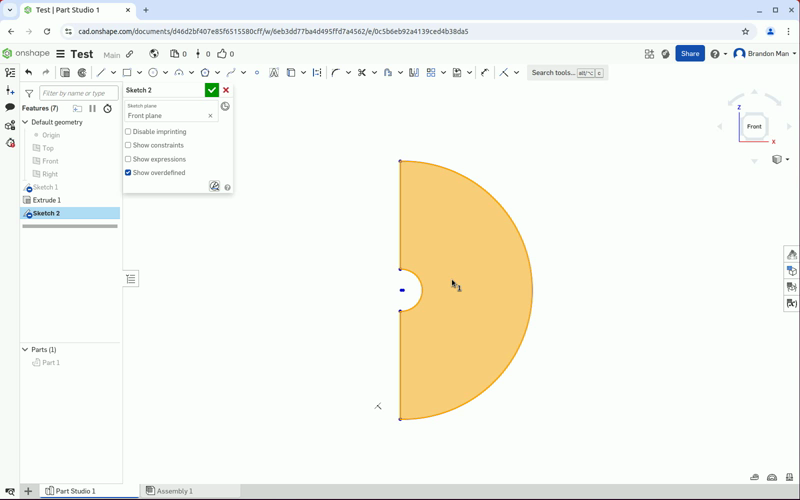
scroll(-6)
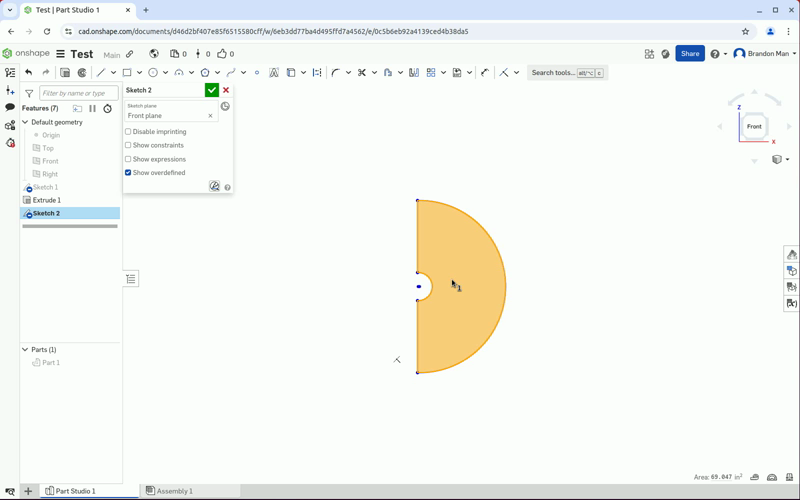
scroll(-6)
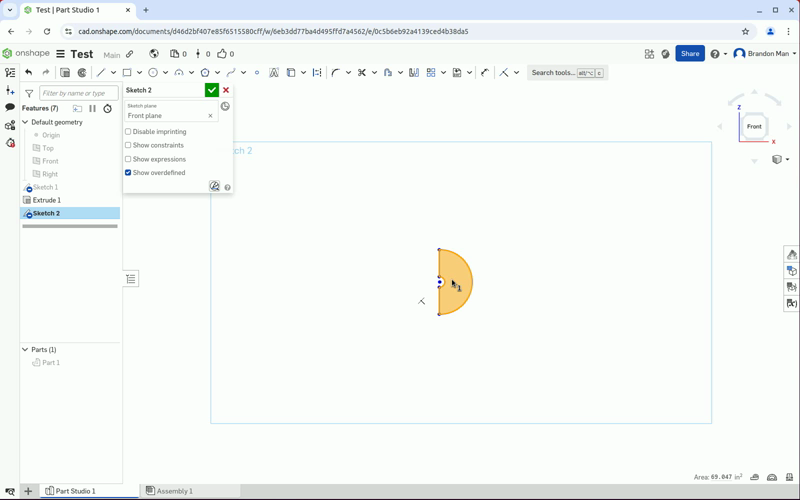
mouse_move(73, 352)
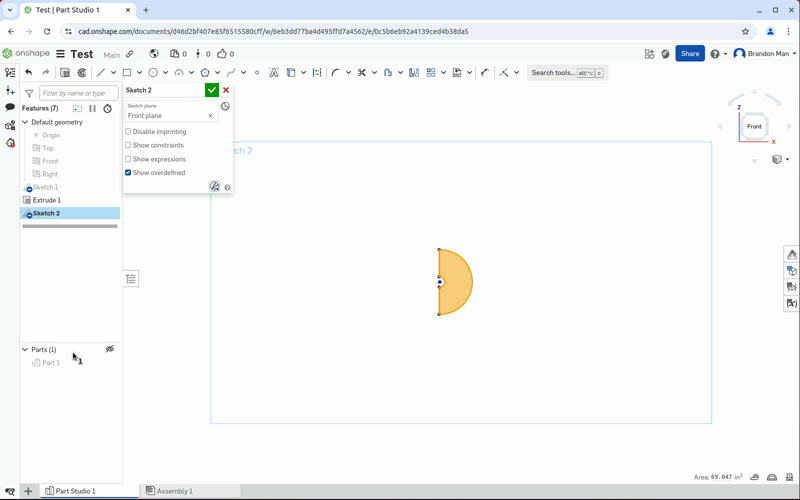
key(shift+y)
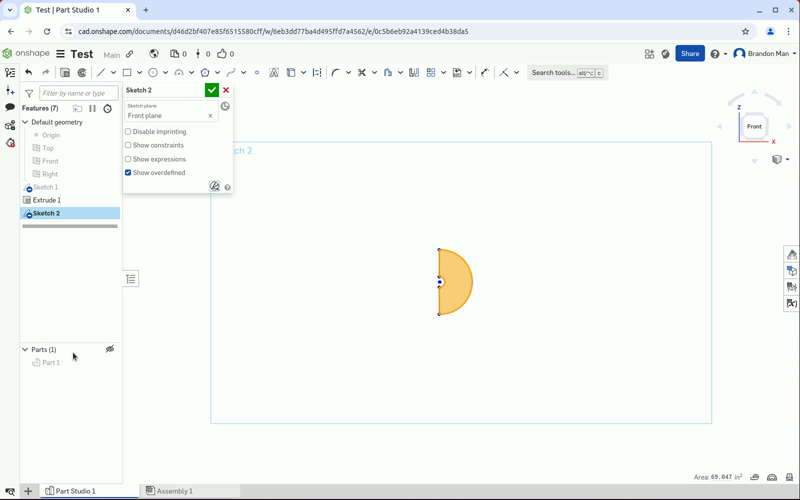
key(shift+e)
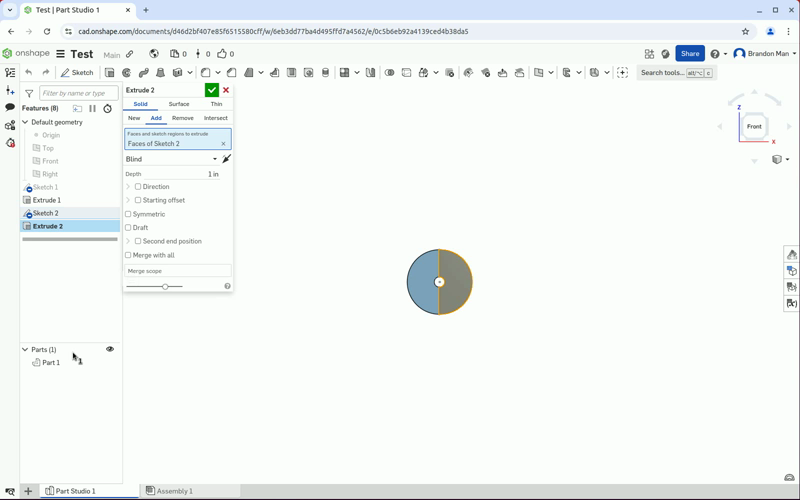
mouse_move(143, 106)
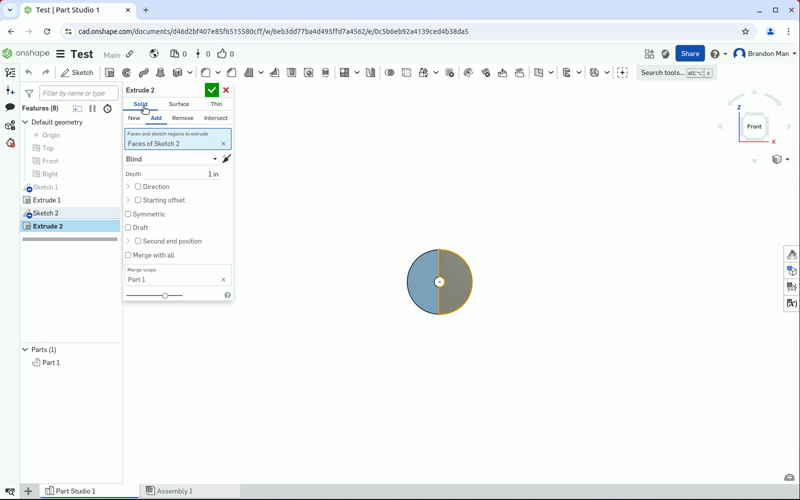
click(143, 106)
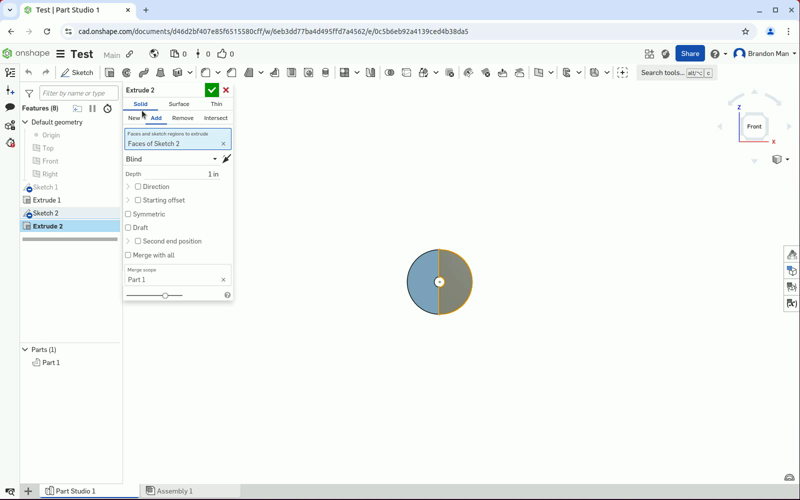
mouse_move(137, 120)
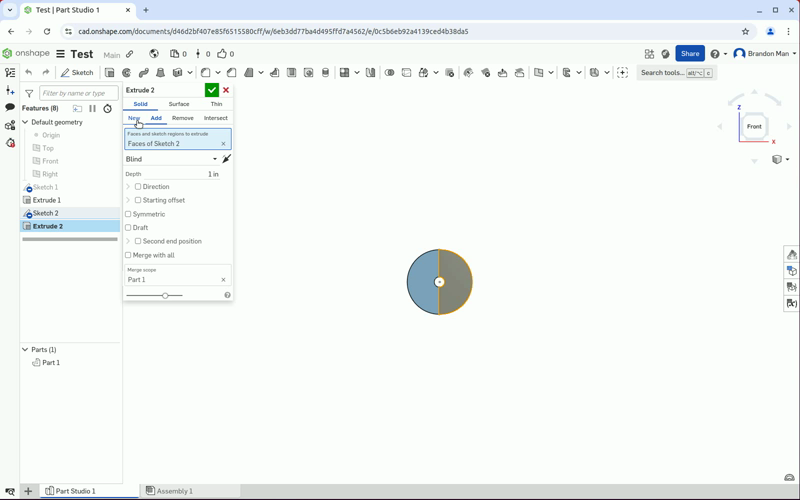
click(137, 120)
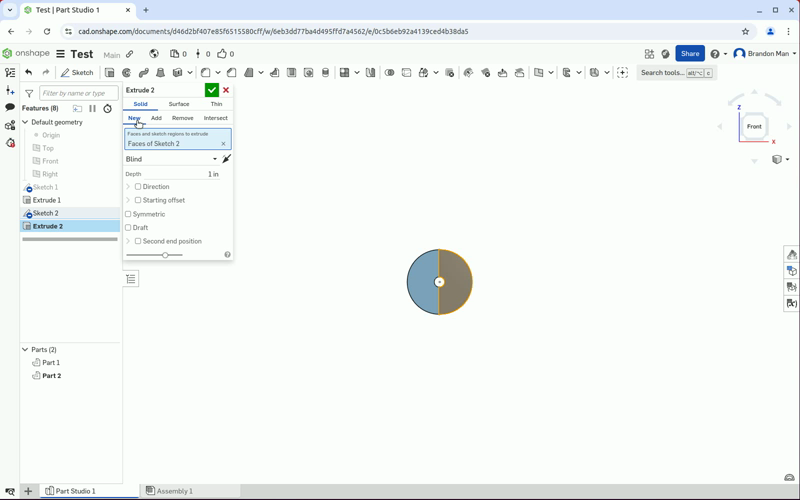
key(tab, 4)
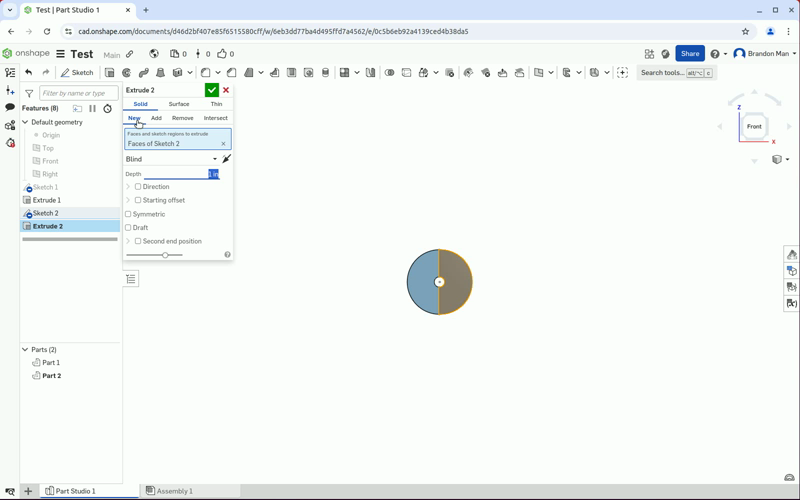
text(46.216)
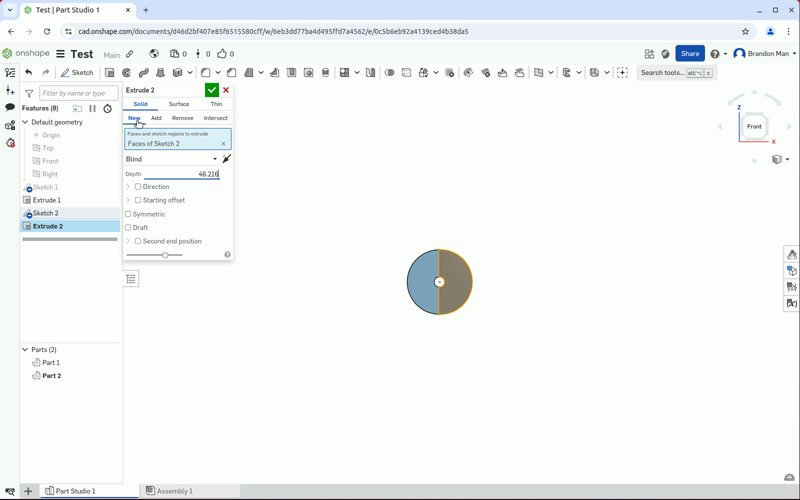
key(tab, 3)
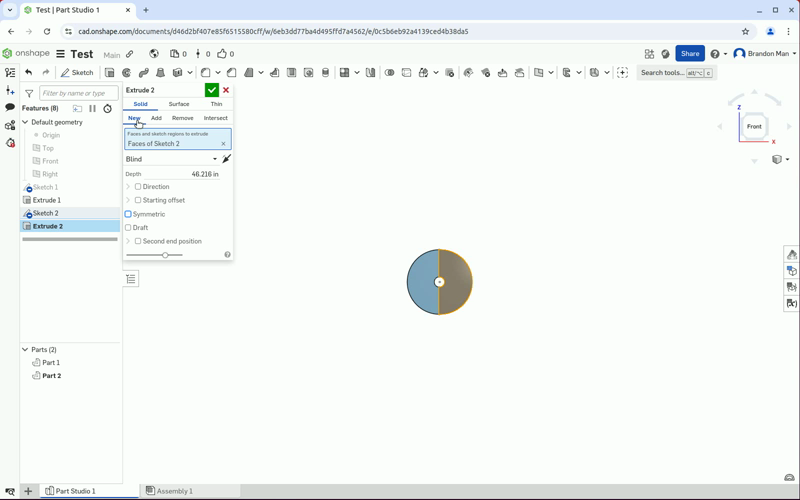
key(space)
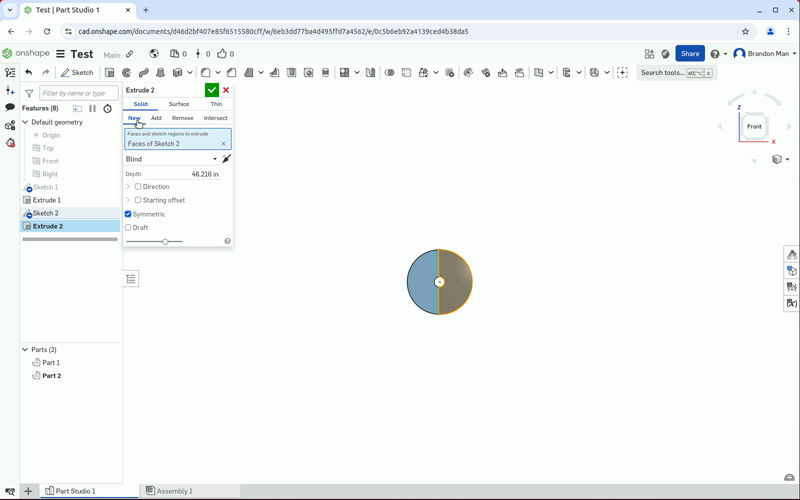
key(enter)
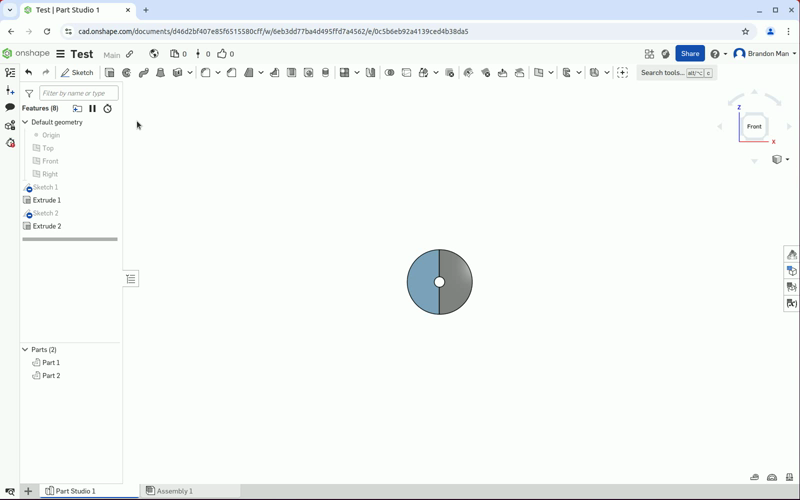
key(shift+h)
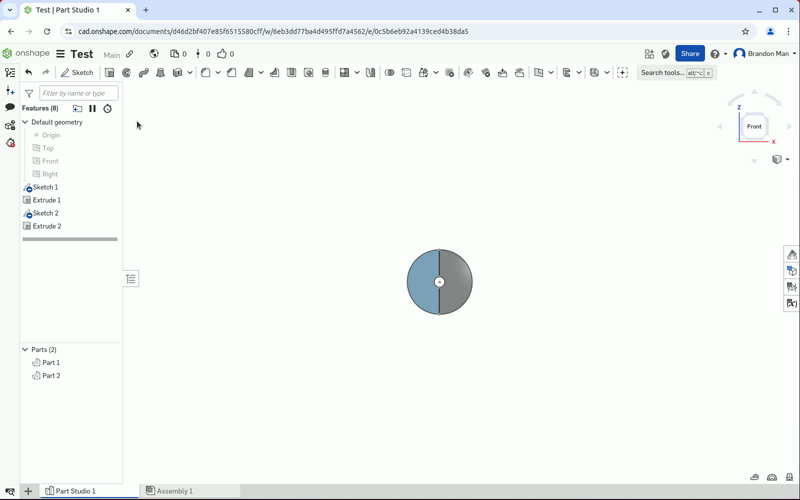
key(shift+h)
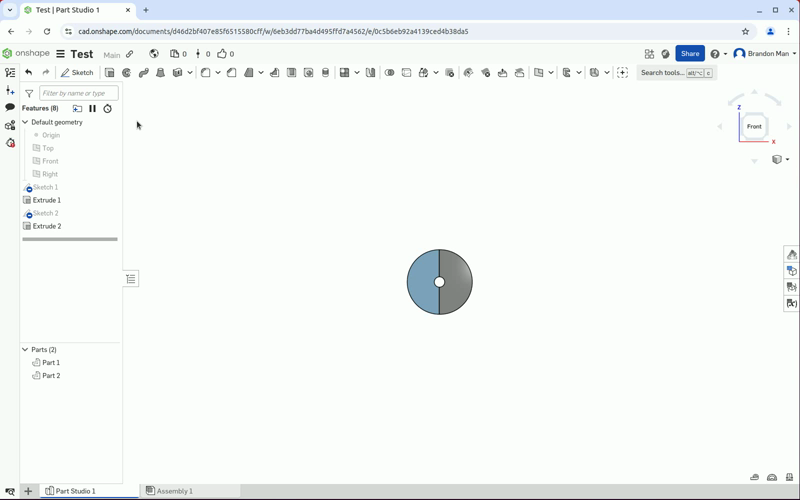
mouse_move(73, 189)
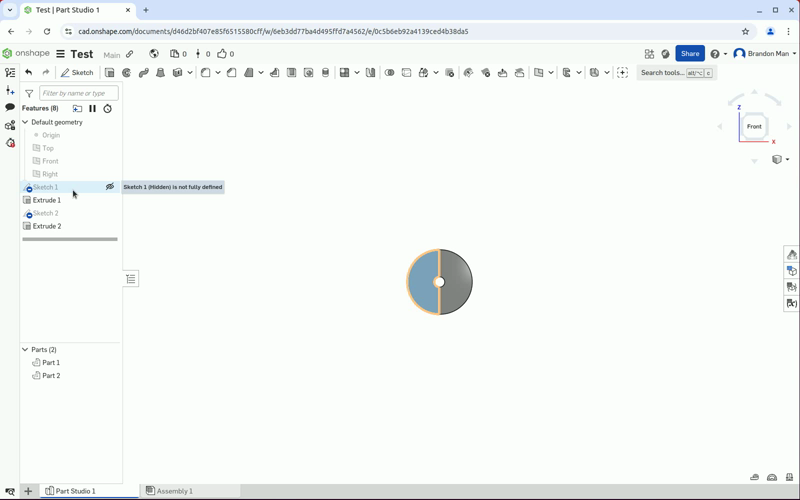
click(73, 189)
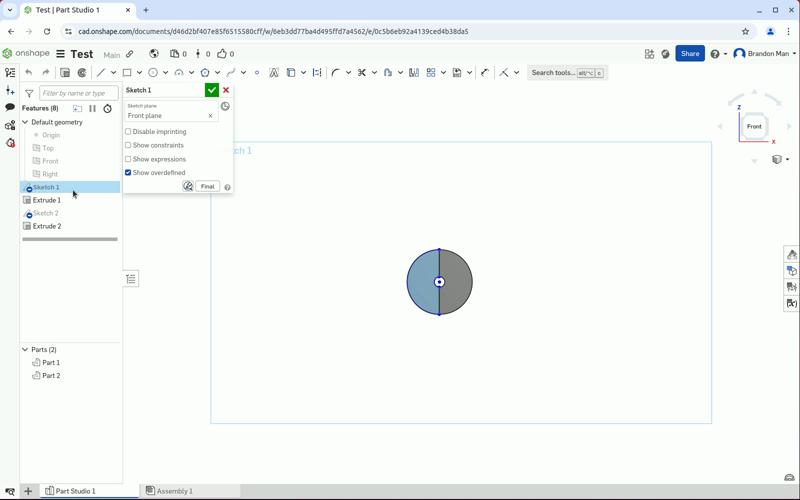
mouse_move(229, 92)
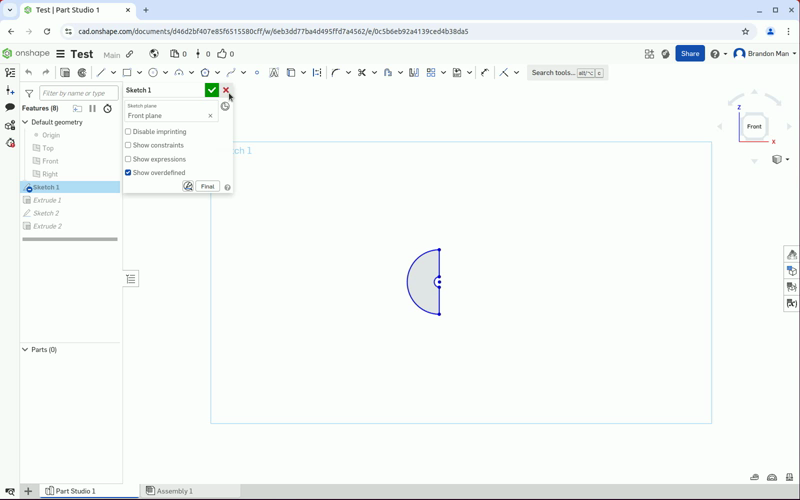
click(229, 92)
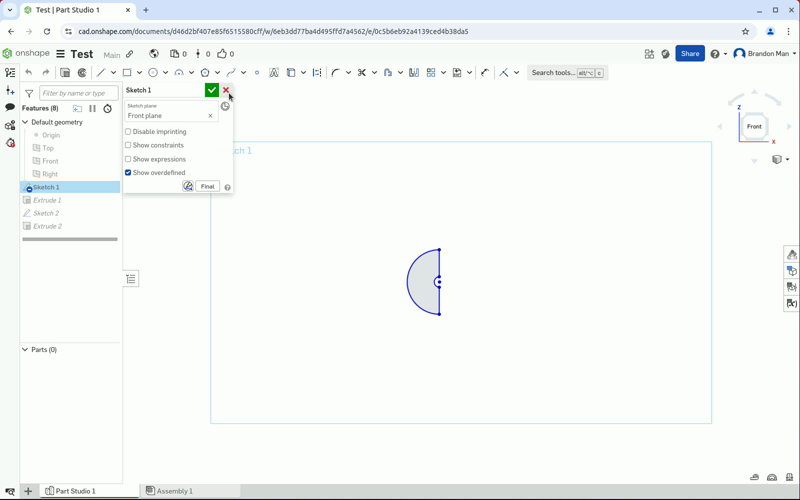
key(shift+s)
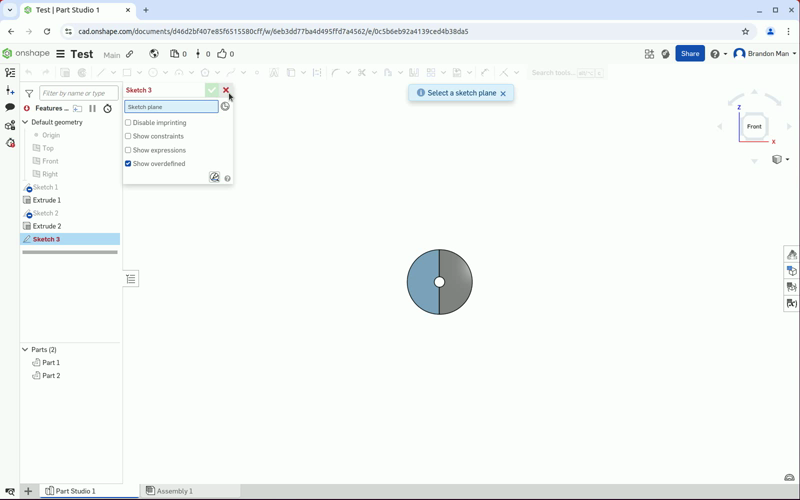
mouse_move(73, 163)
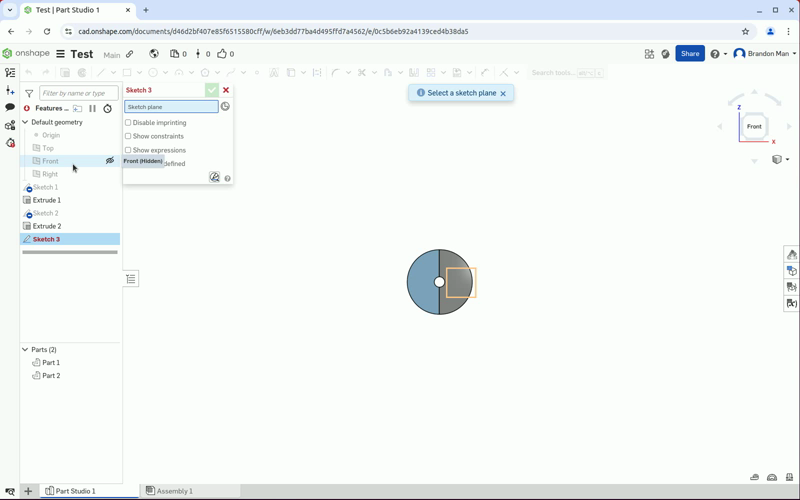
click(73, 163)
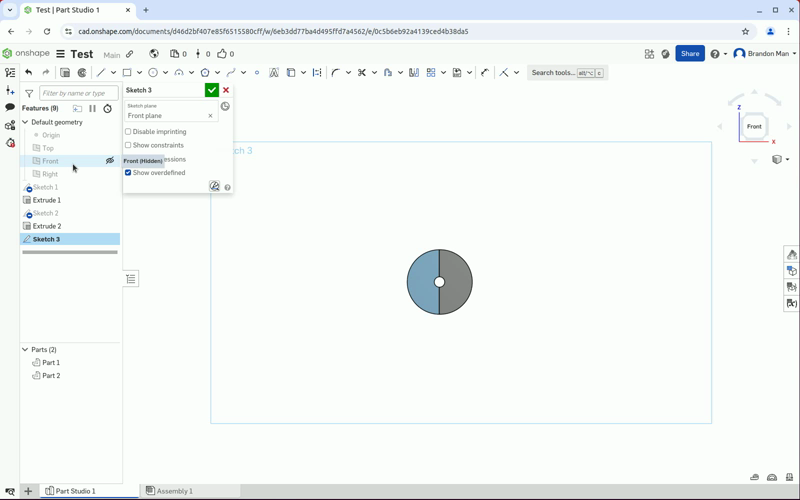
mouse_move(73, 352)
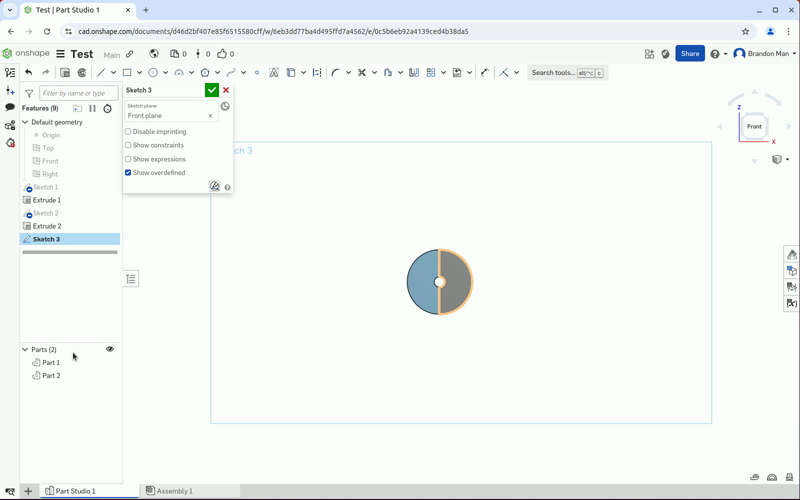
key(y)
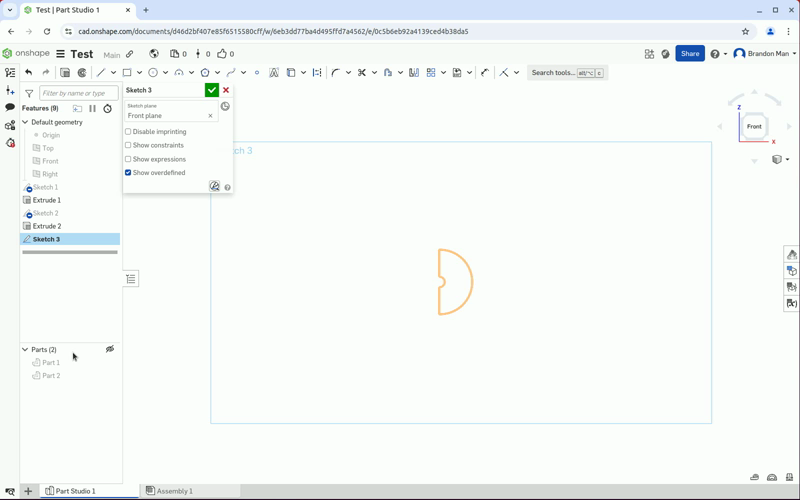
key(l)
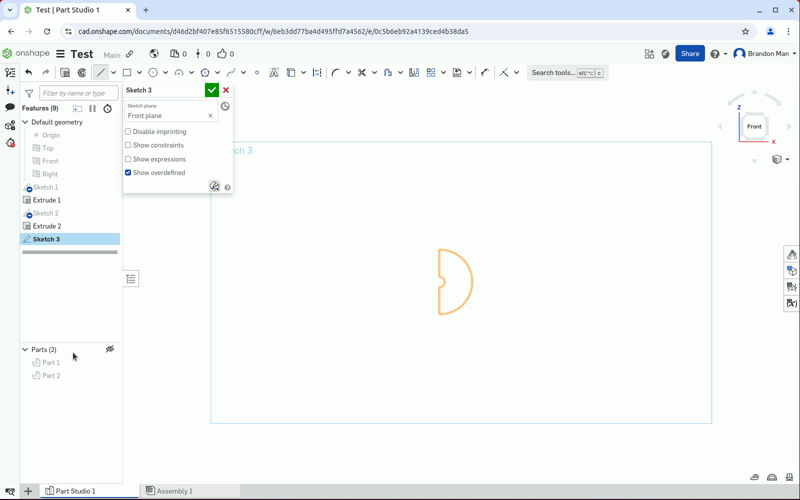
key_down(shift)
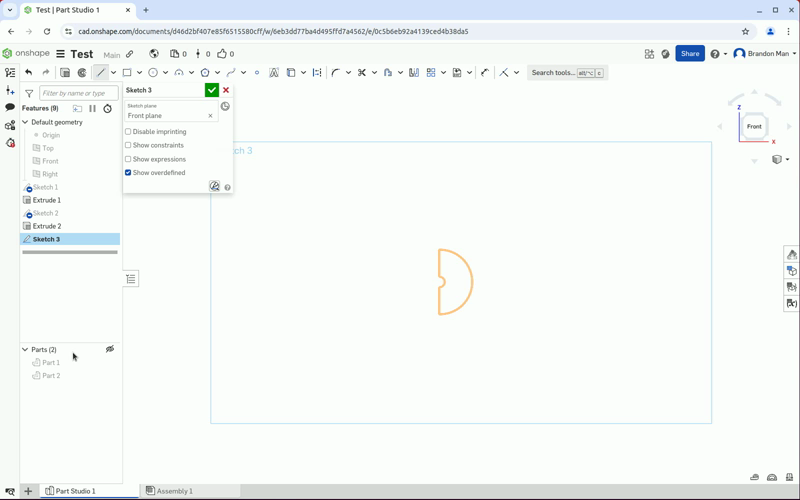
mouse_move(439, 314)
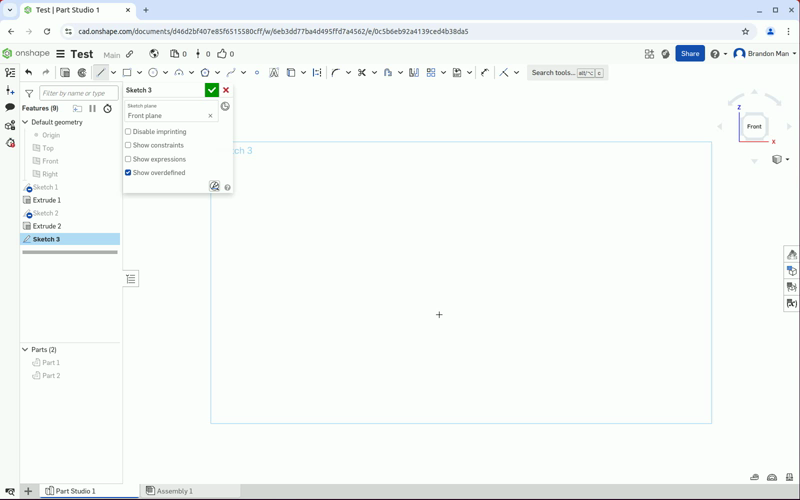
click(439, 314)
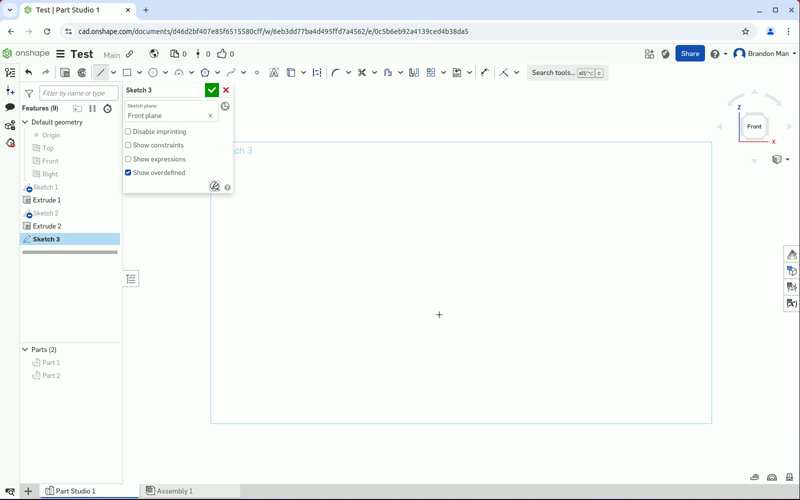
key_up(shift)
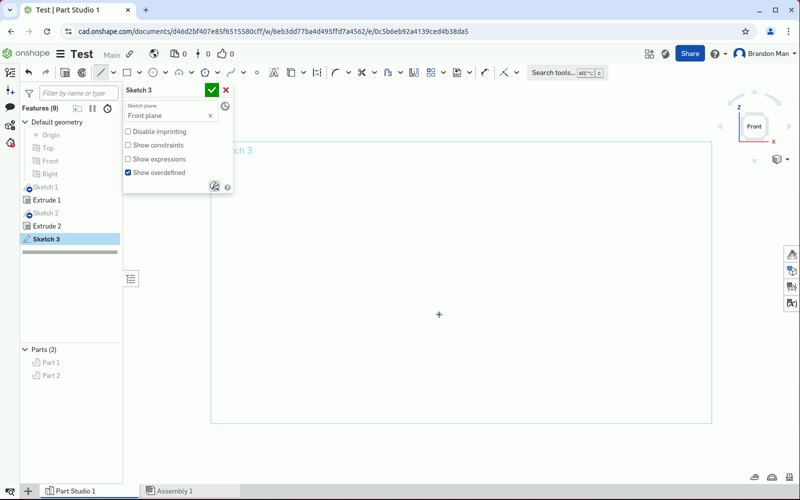
key_down(shift)
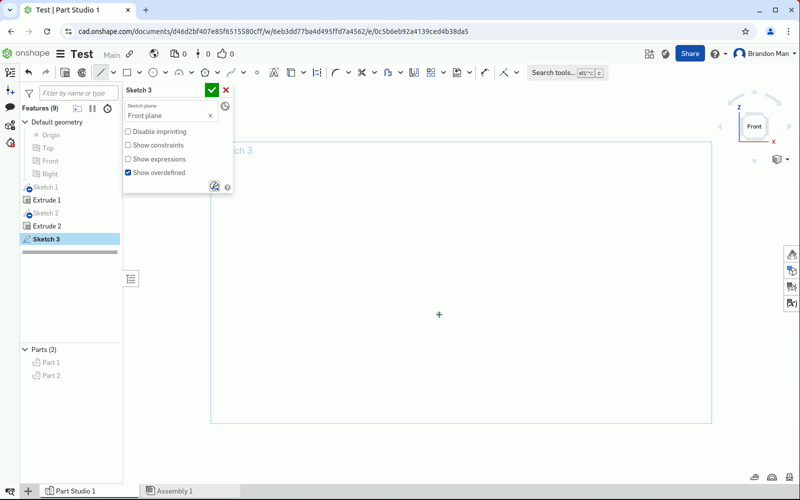
mouse_move(469, 314)
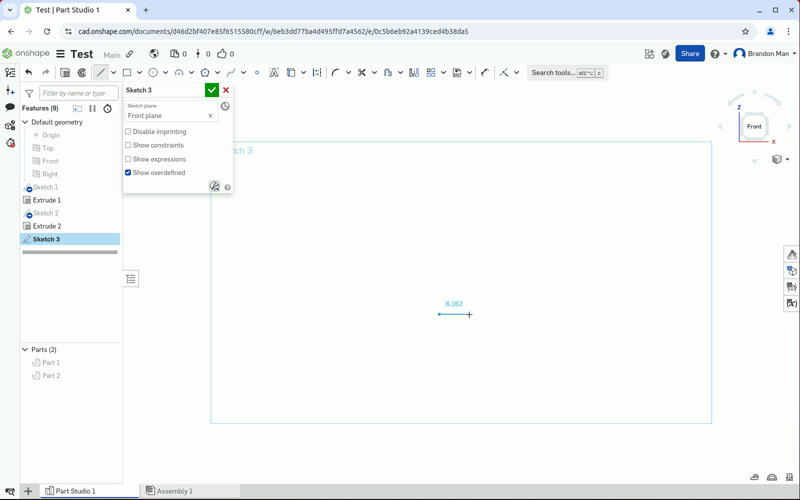
mouse_move(482, 314)
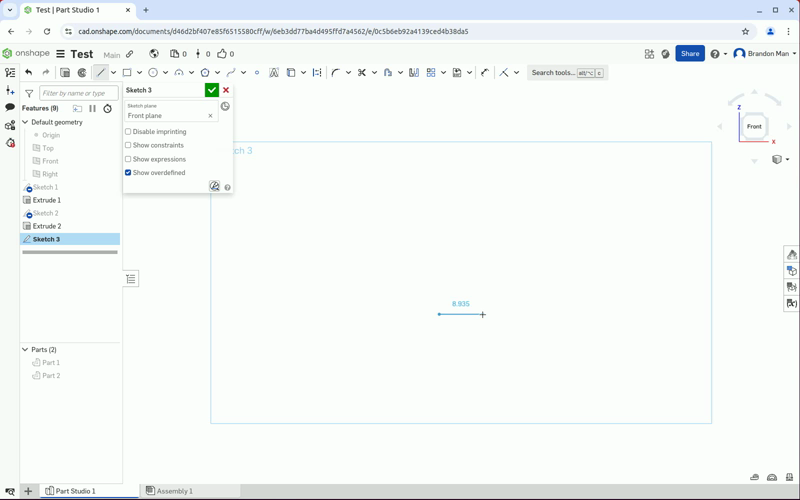
click(482, 314)
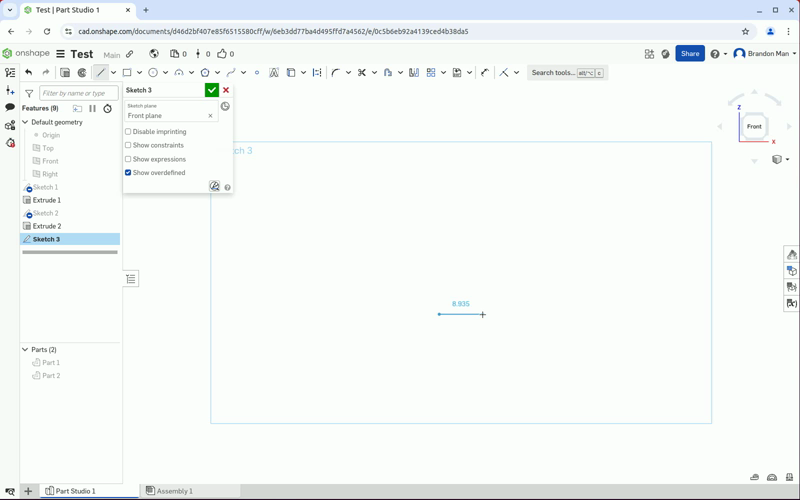
key_up(shift)
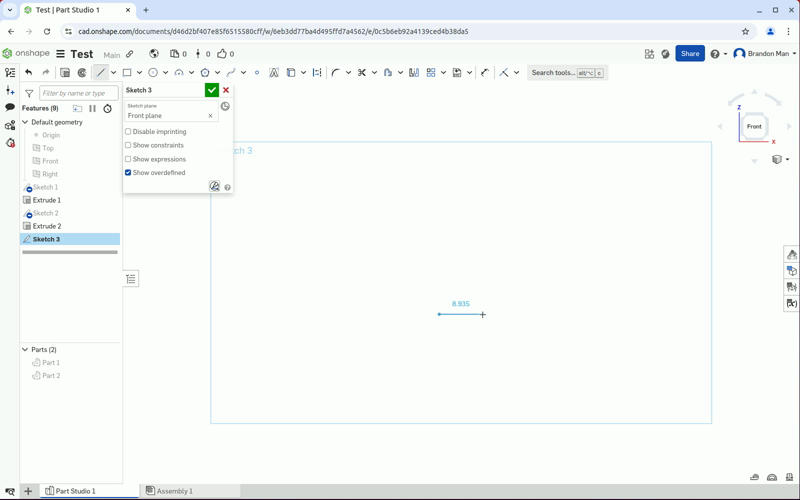
key_down(shift)
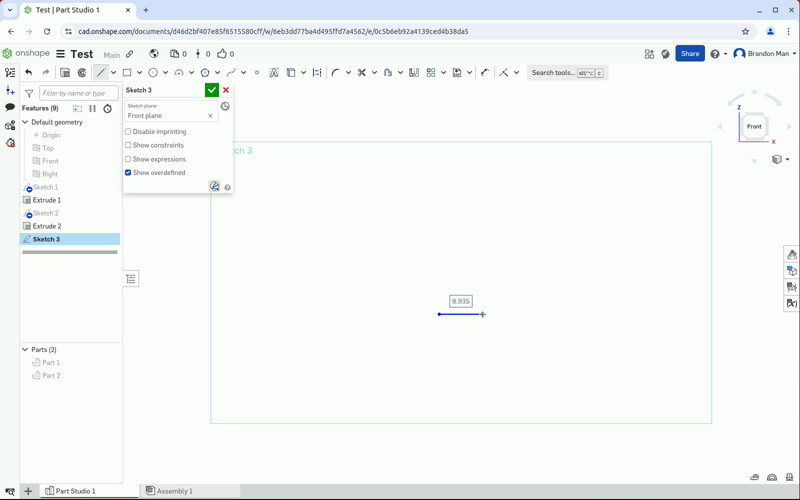
mouse_move(482, 249)
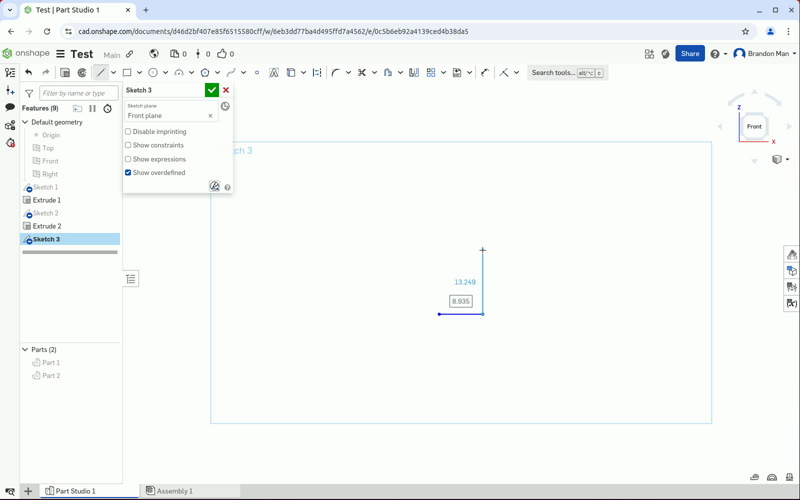
click(482, 249)
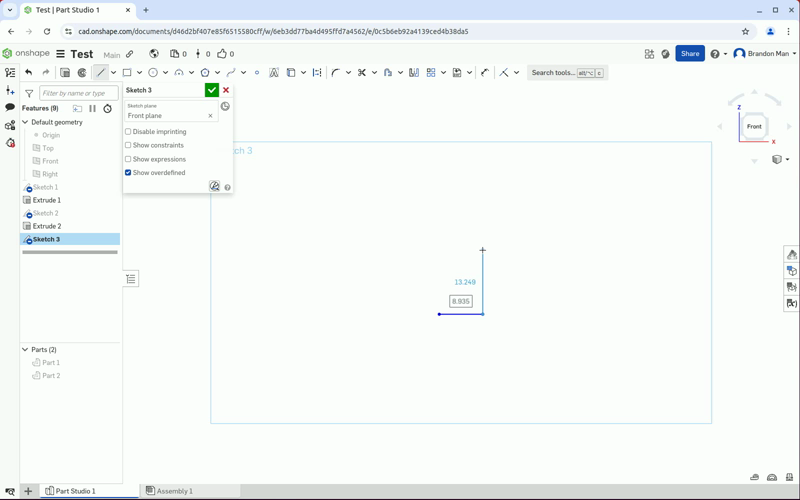
key_up(shift)
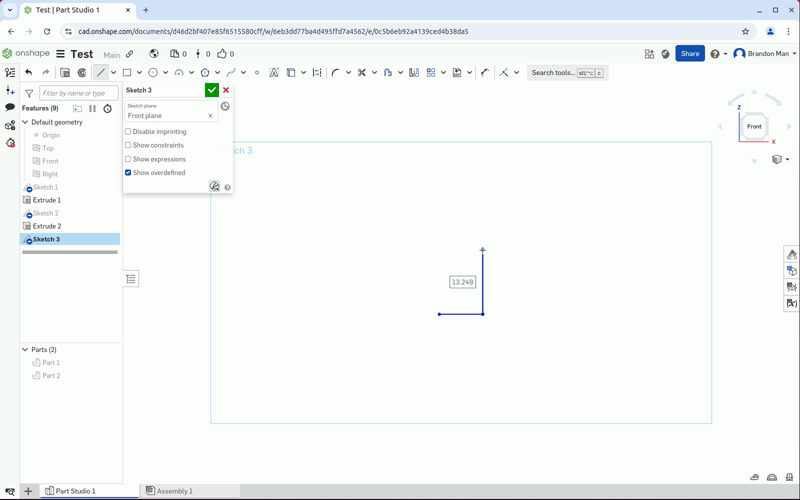
key_down(shift)
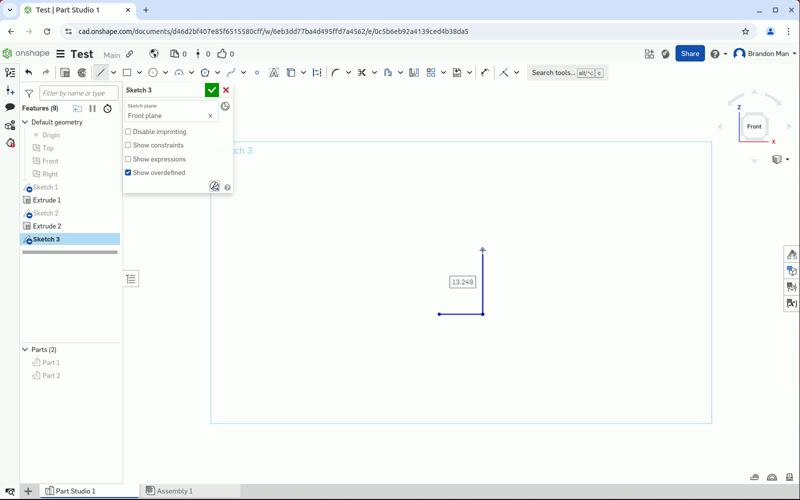
mouse_move(512, 249)
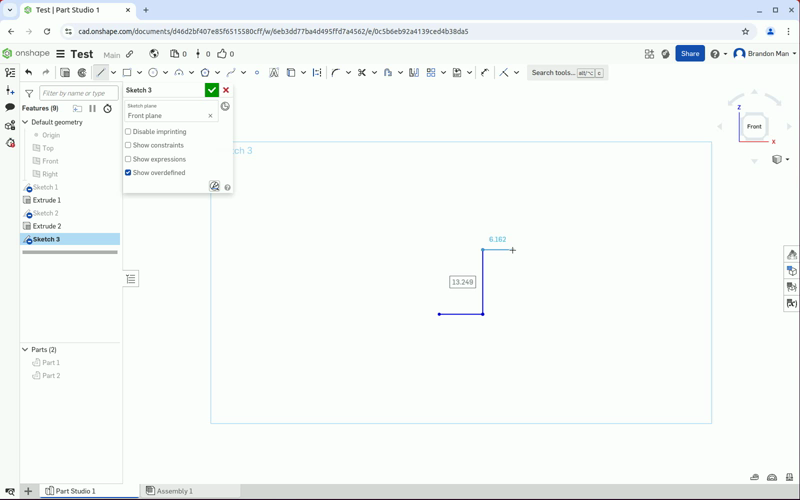
mouse_move(439, 249)
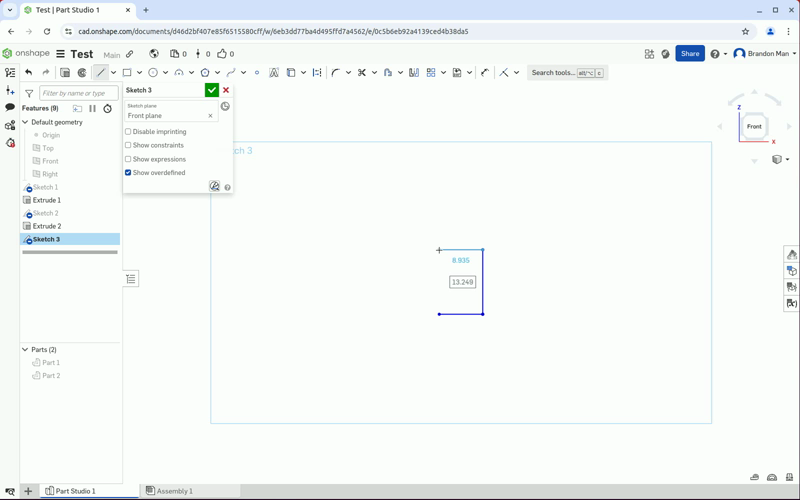
click(439, 249)
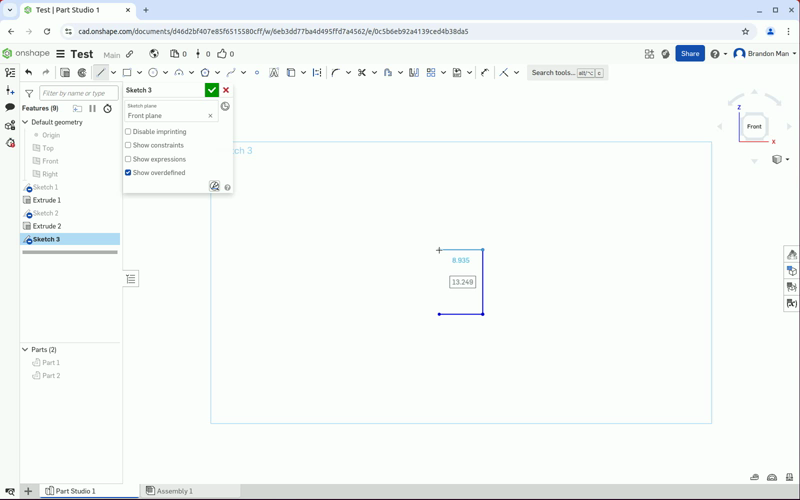
key_up(shift)
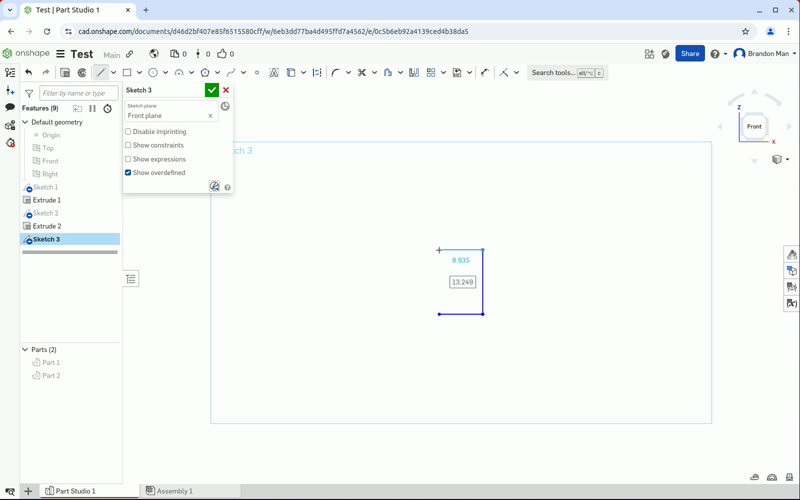
key(esc)
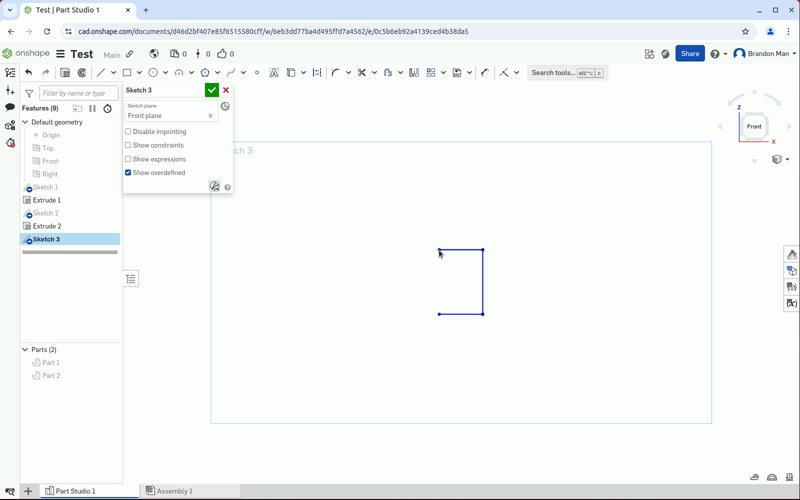
key(a)
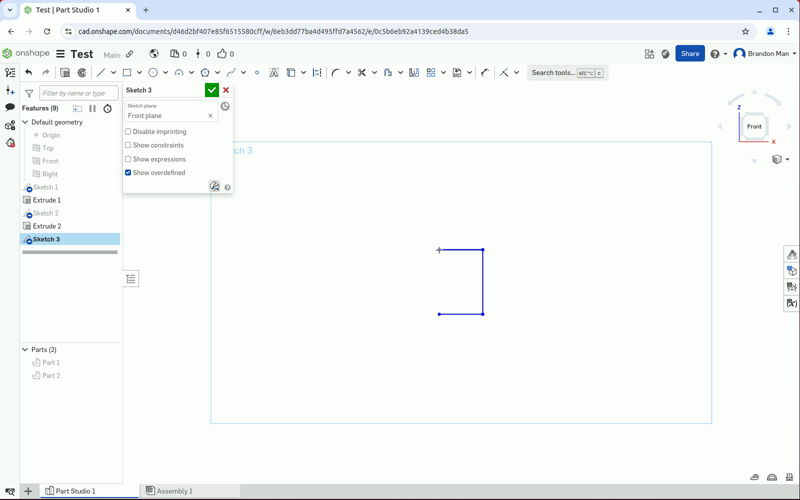
mouse_move(439, 249)
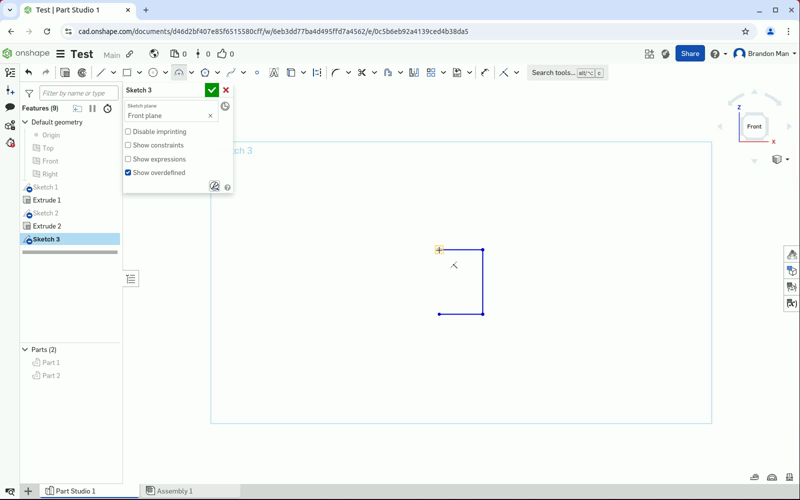
click(439, 249)
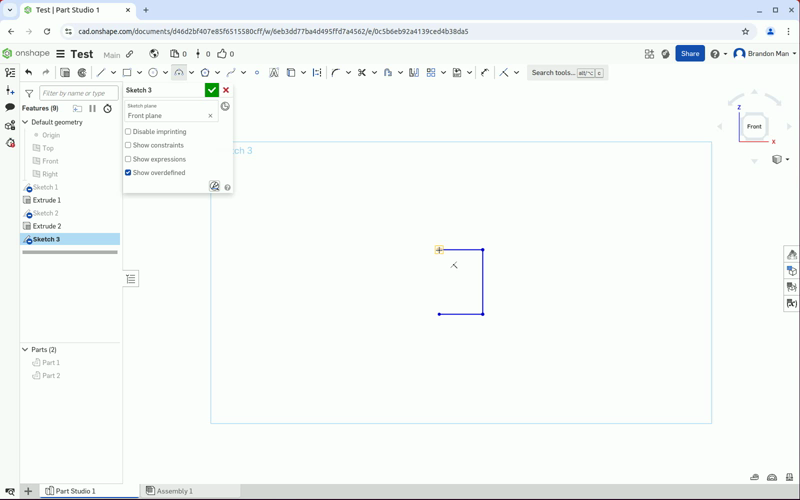
mouse_move(439, 314)
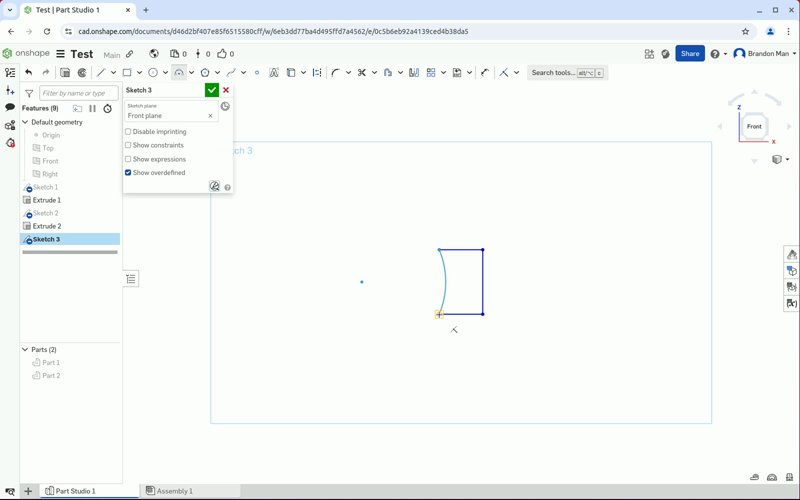
click(439, 314)
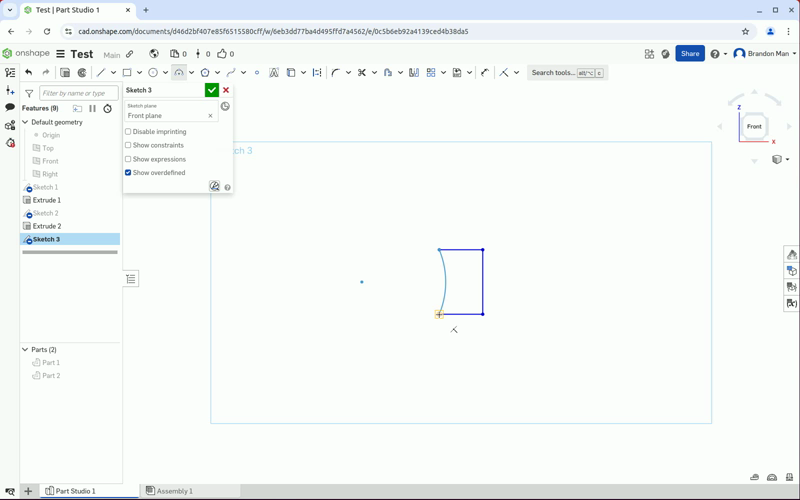
key_down(shift)
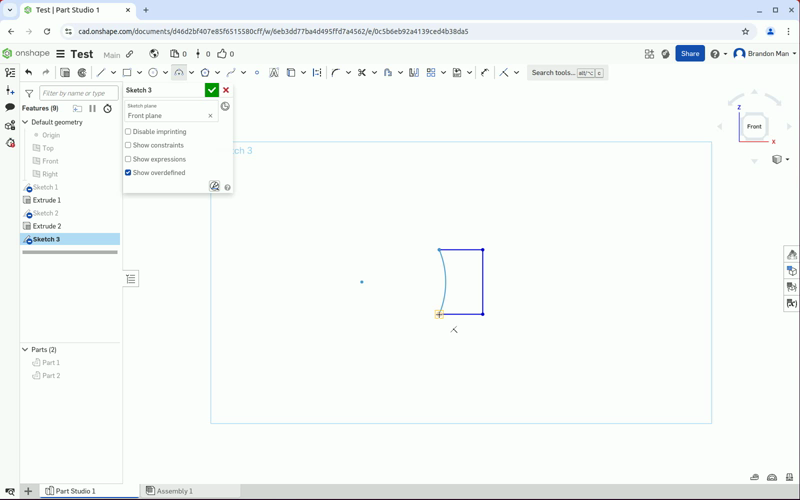
mouse_move(472, 282)
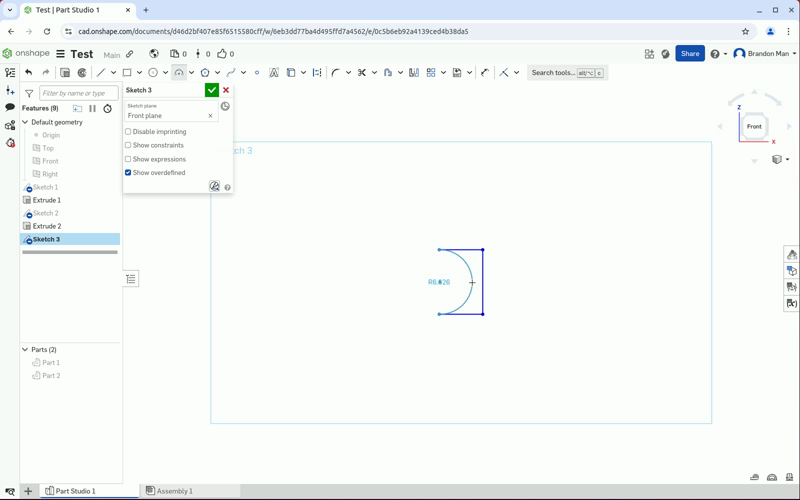
click(472, 282)
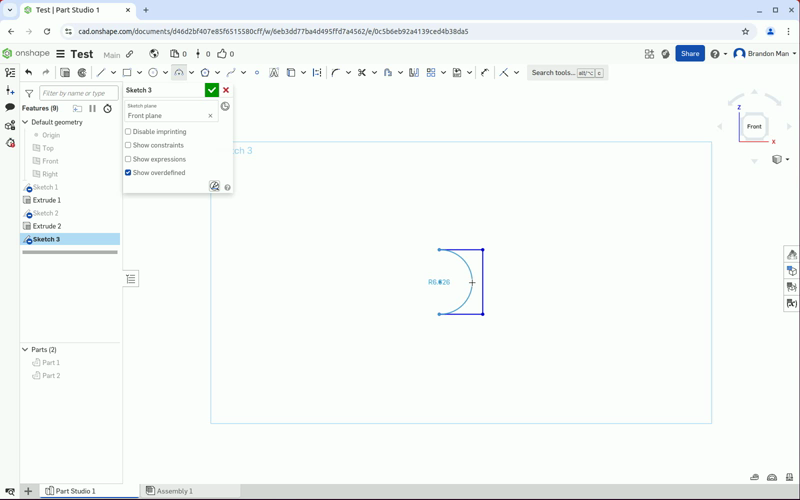
key_up(shift)
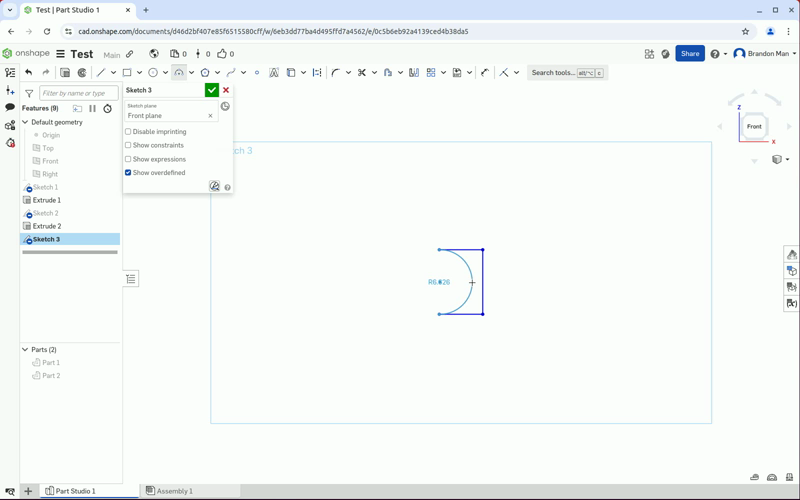
key(esc)
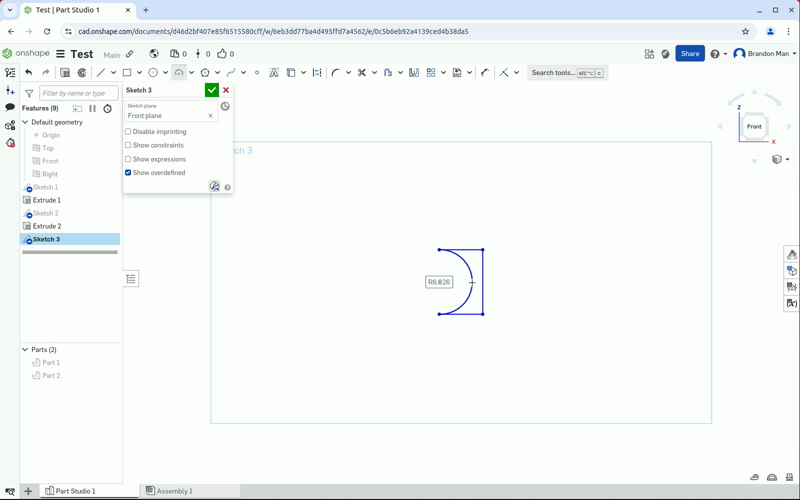
mouse_move(459, 271)
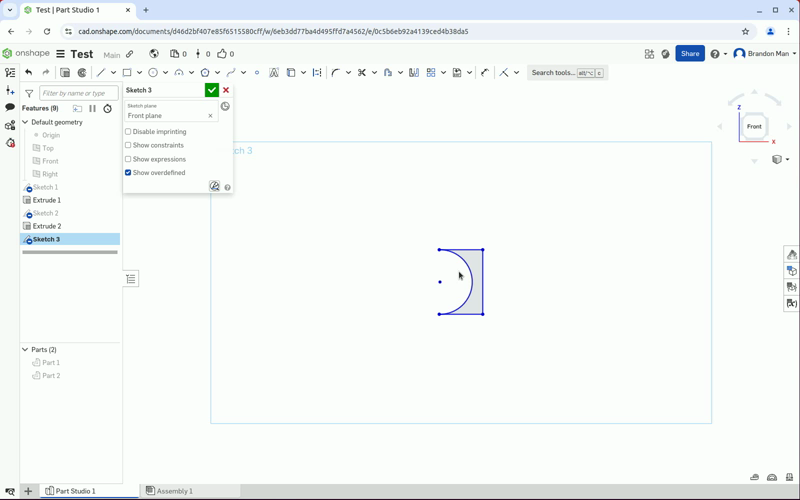
scroll(6)
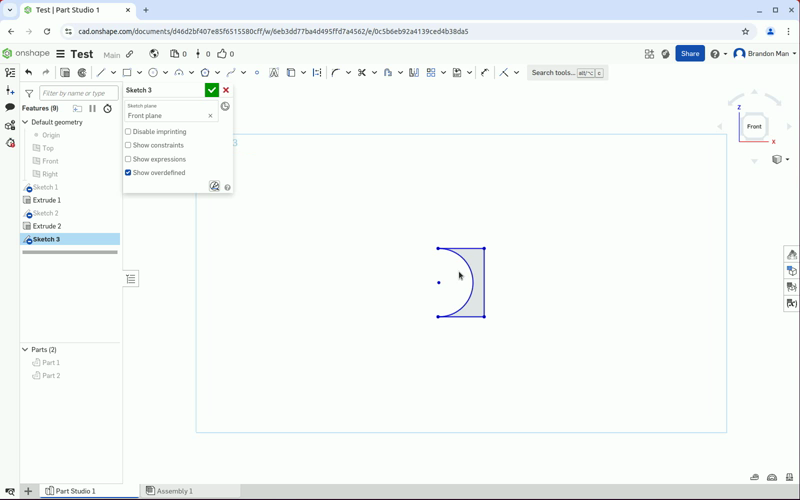
scroll(6)
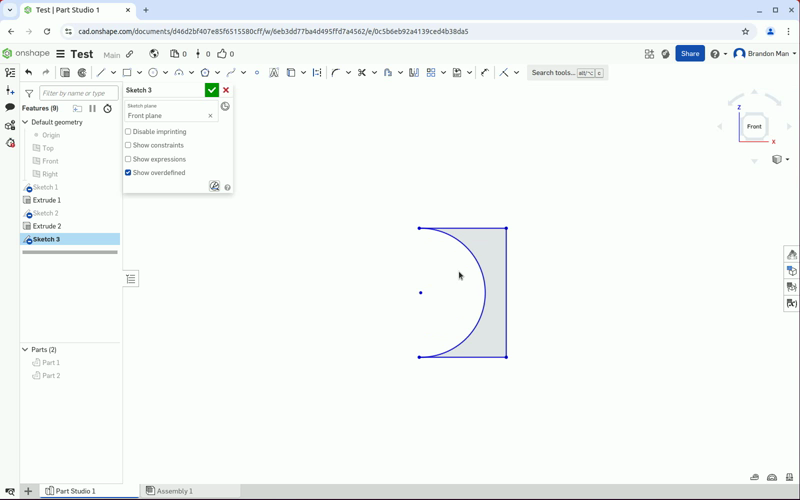
scroll(6)
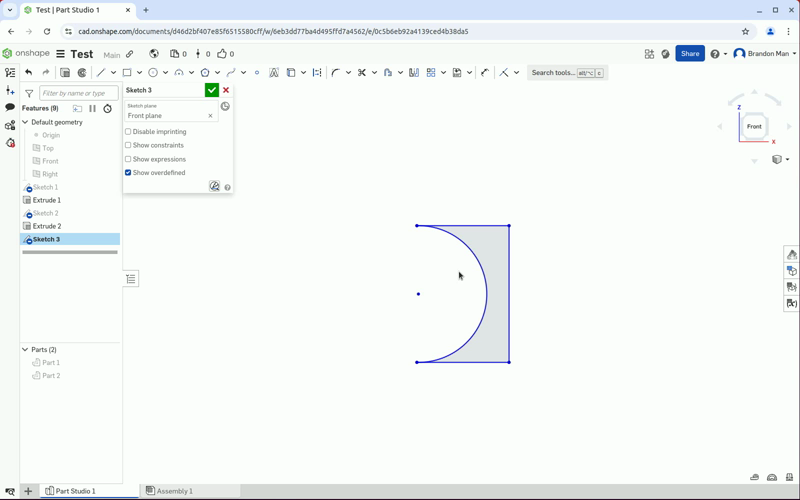
scroll(6)
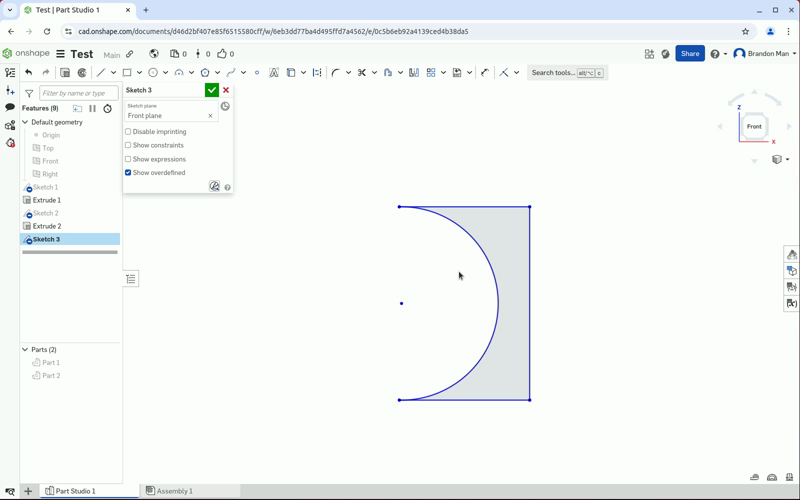
scroll(6)
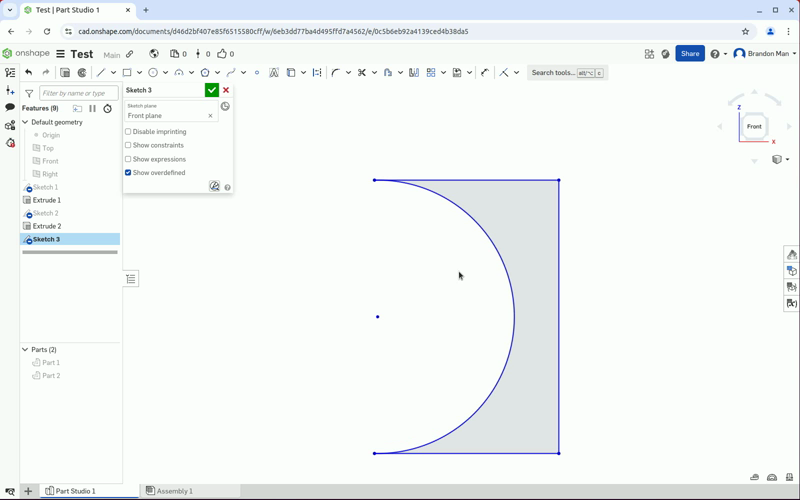
scroll(6)
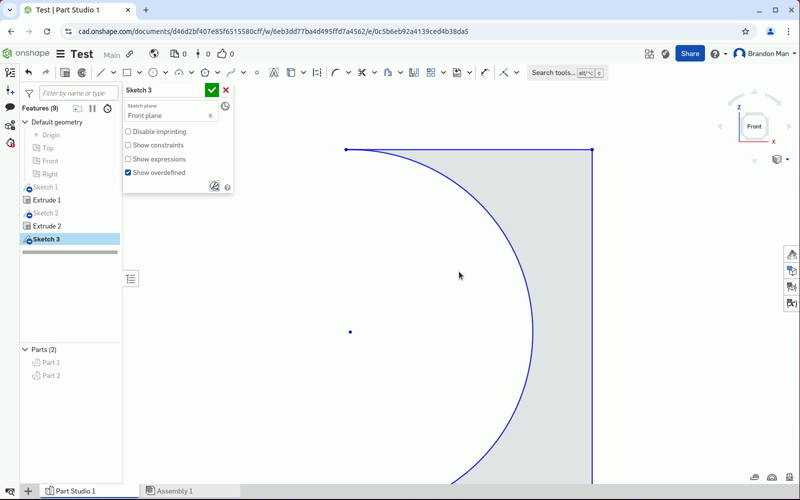
scroll(6)
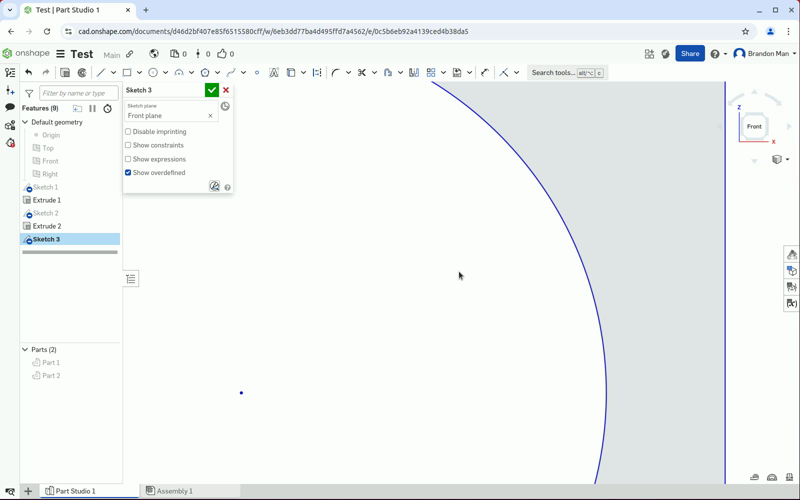
click(459, 271)
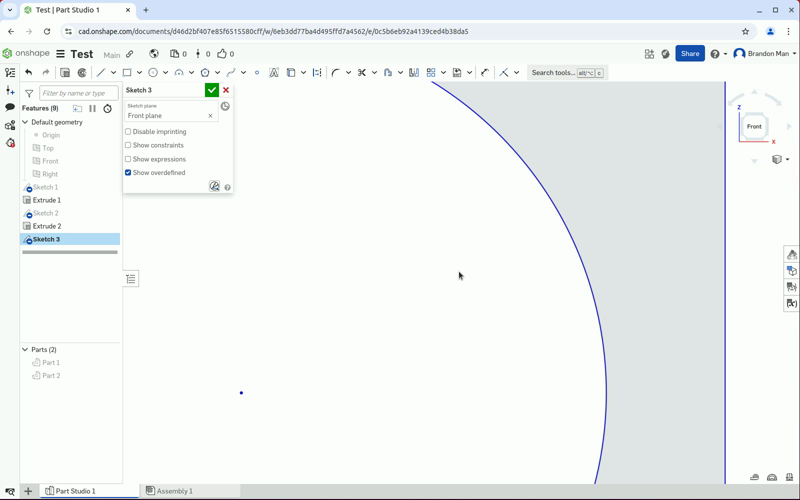
scroll(-6)
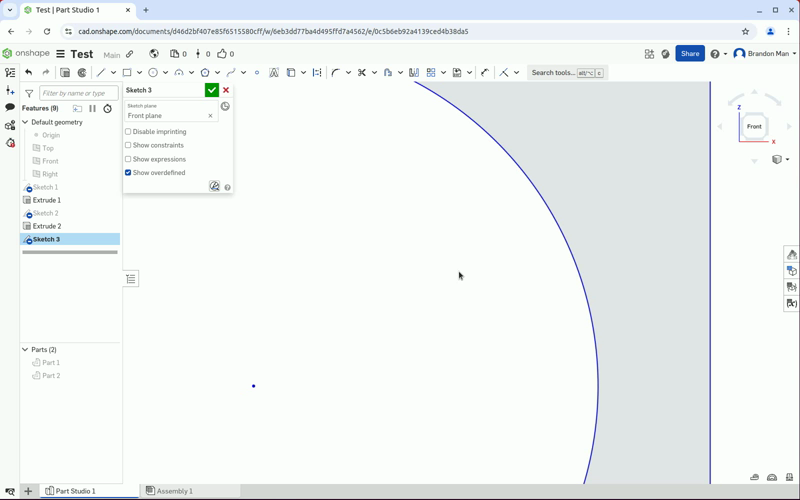
scroll(-6)
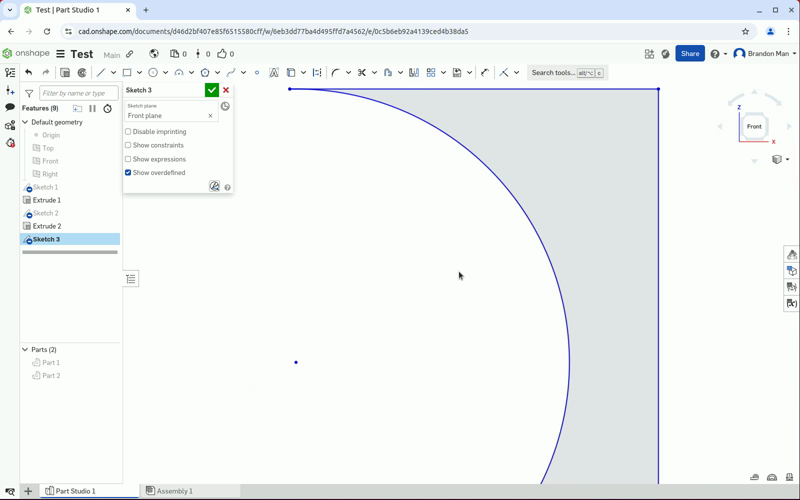
scroll(-6)
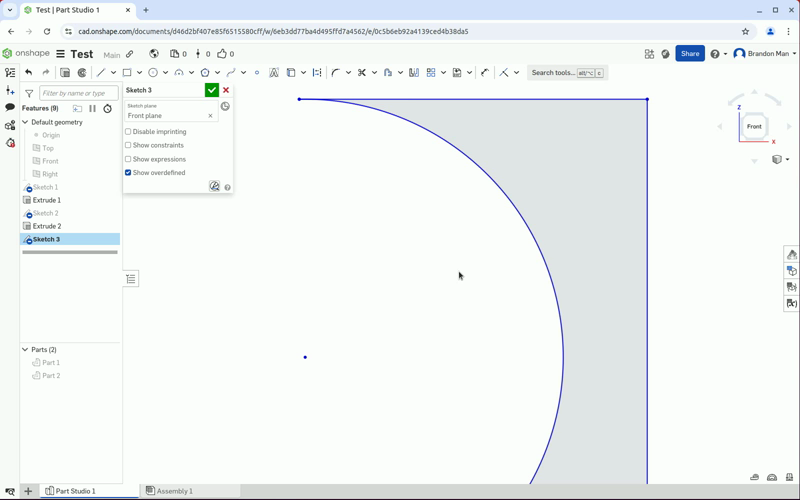
scroll(-6)
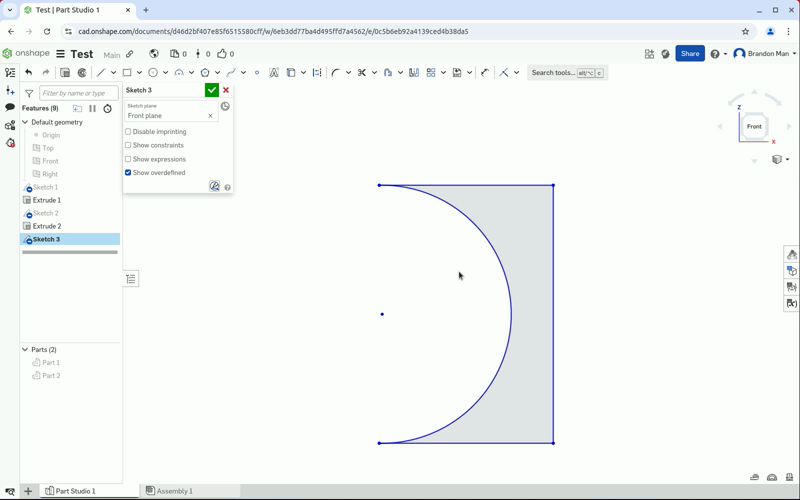
scroll(-6)
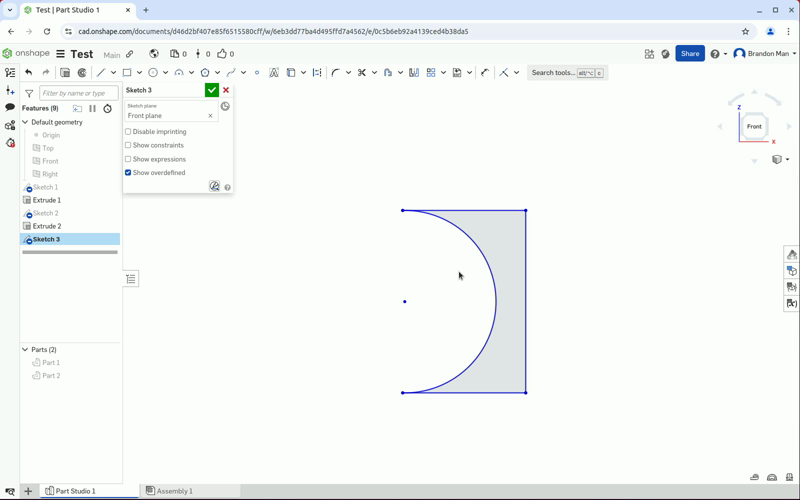
scroll(-6)
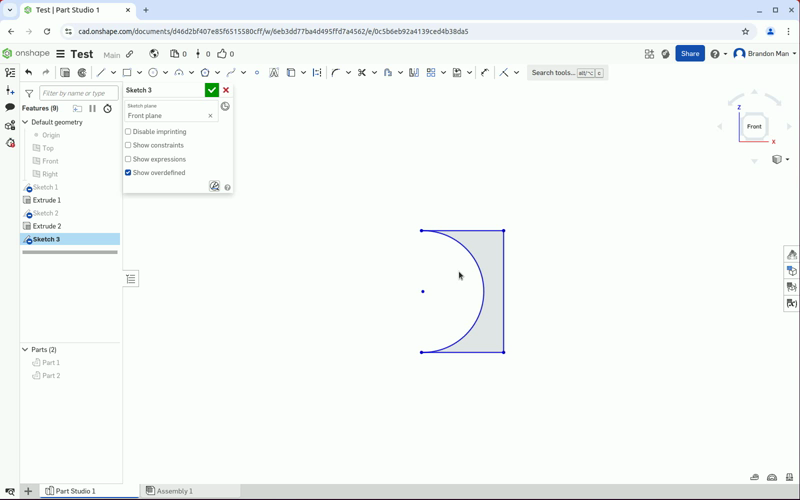
scroll(-6)
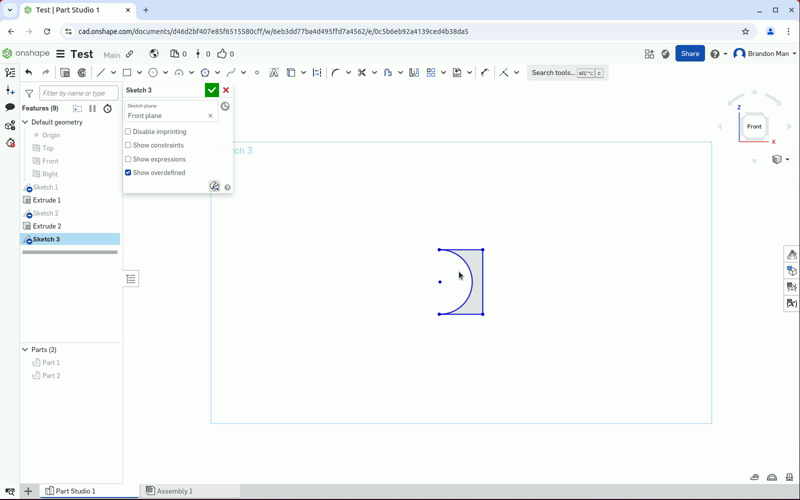
mouse_move(73, 352)
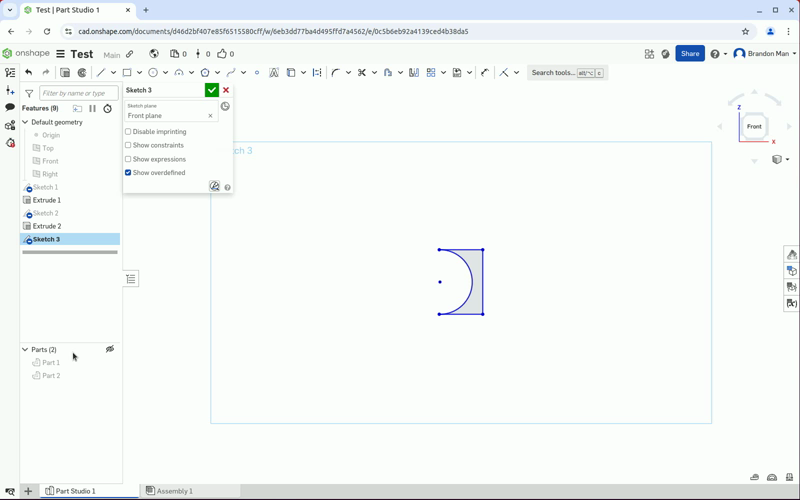
key(shift+y)
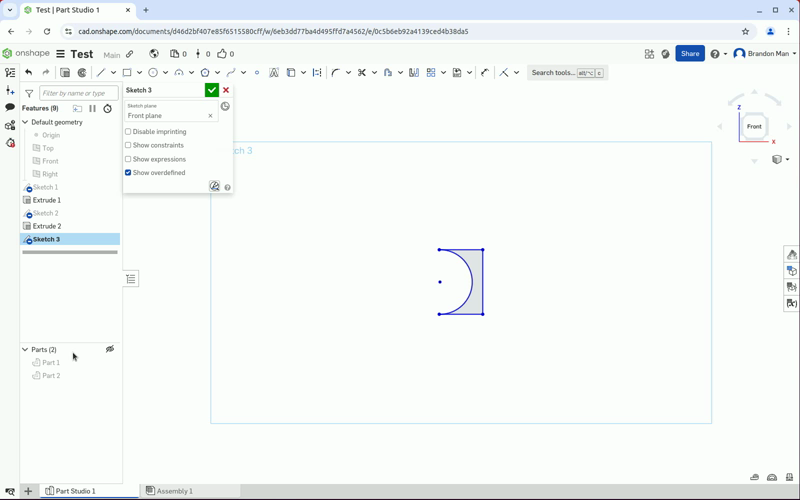
key(shift+e)
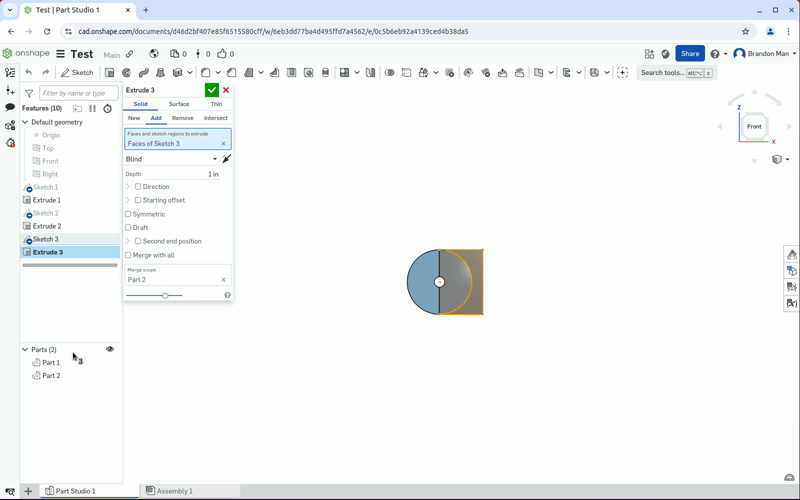
mouse_move(143, 106)
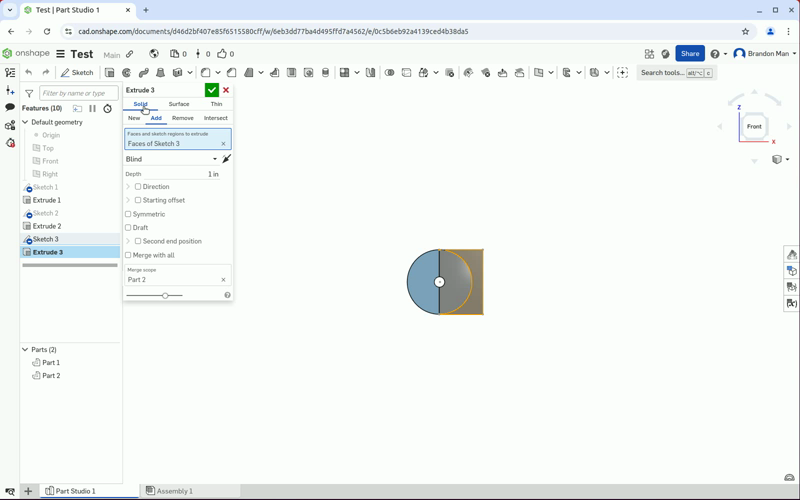
click(143, 106)
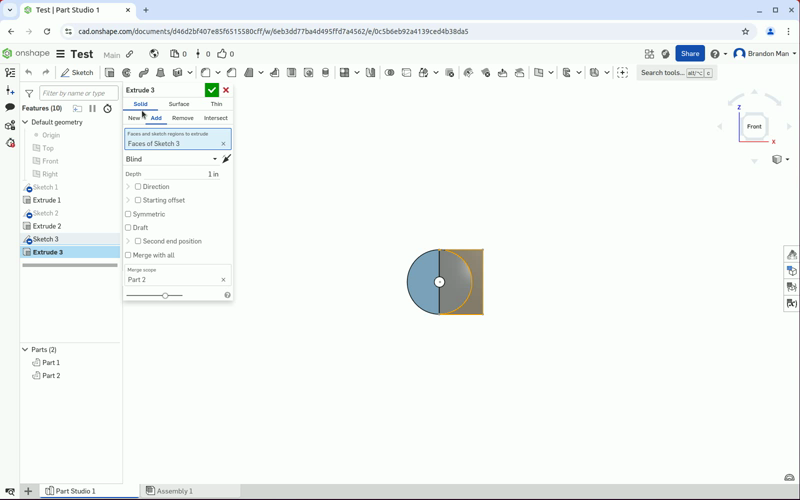
mouse_move(137, 120)
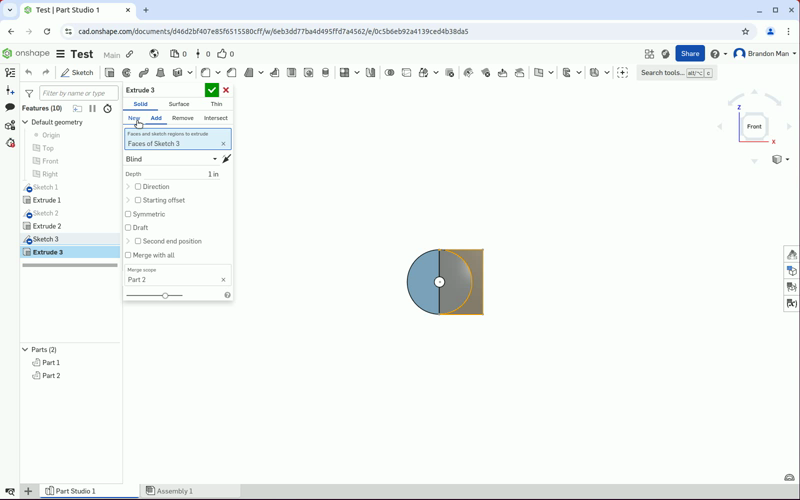
click(137, 120)
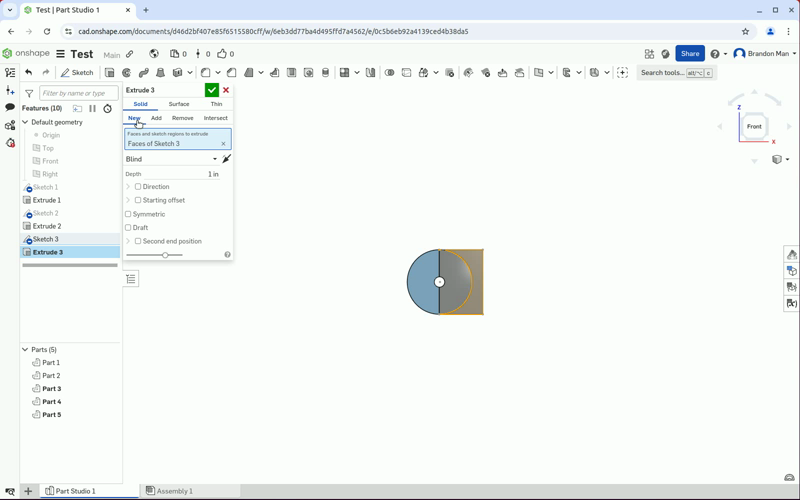
key(tab, 4)
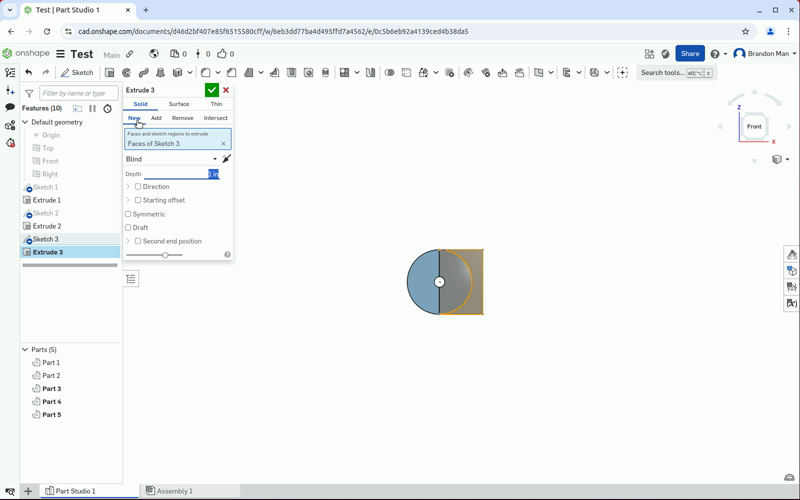
text(46.216)
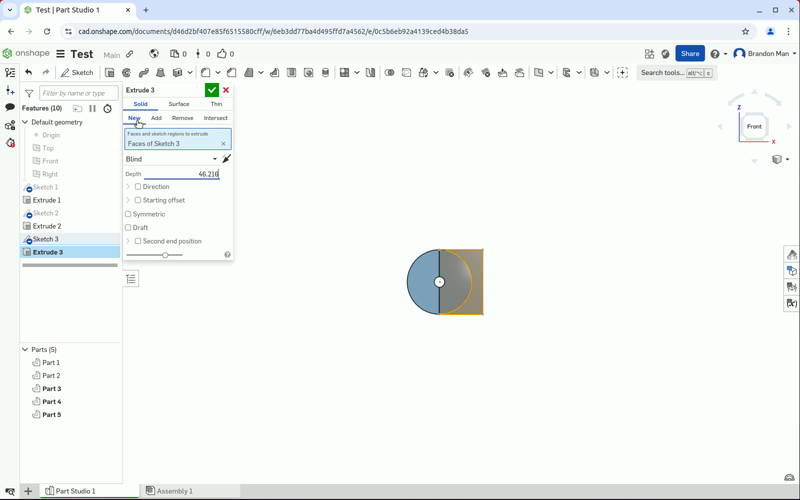
key(tab, 3)
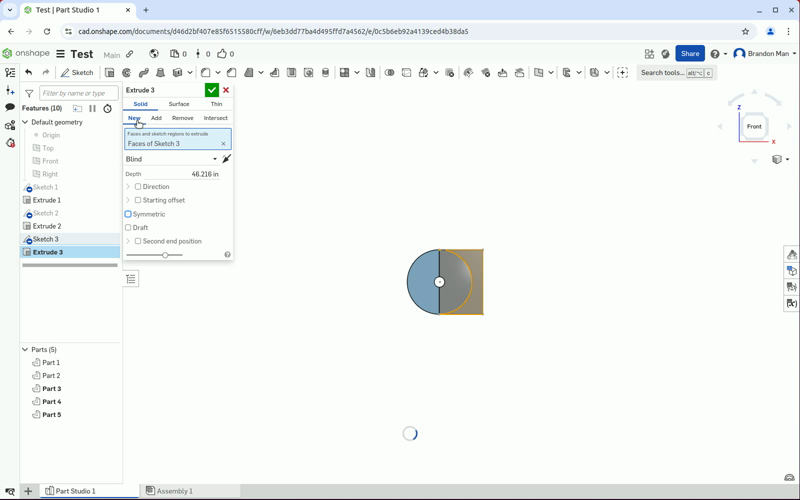
key(space)
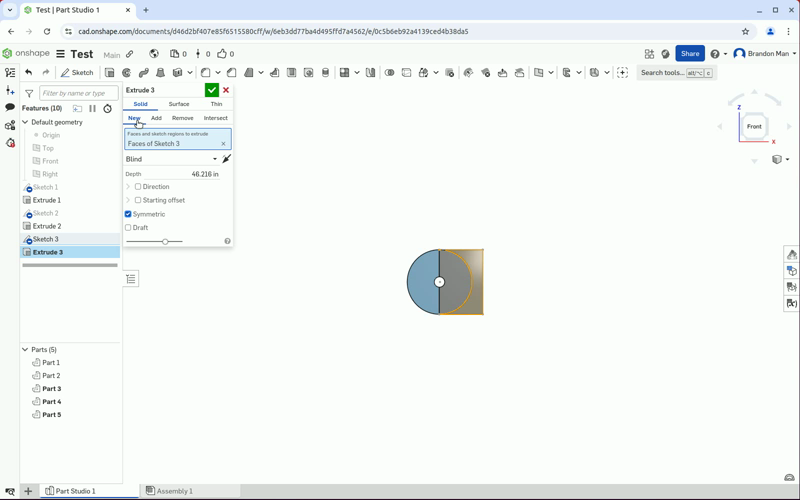
key(enter)
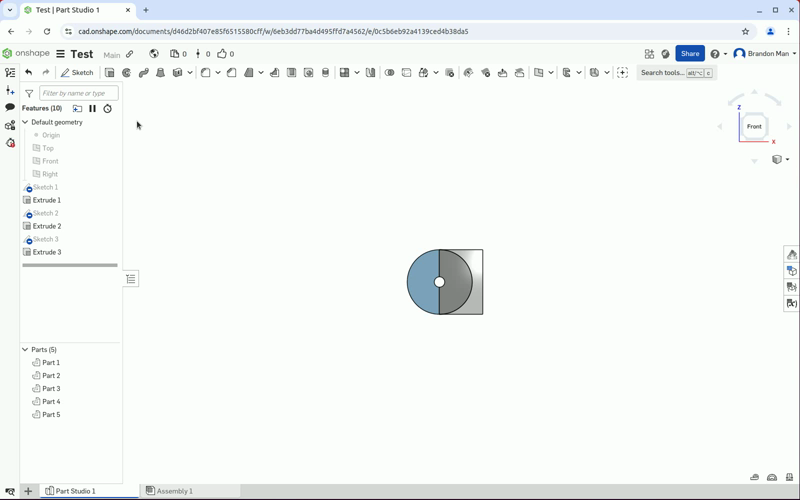
key(shift+h)
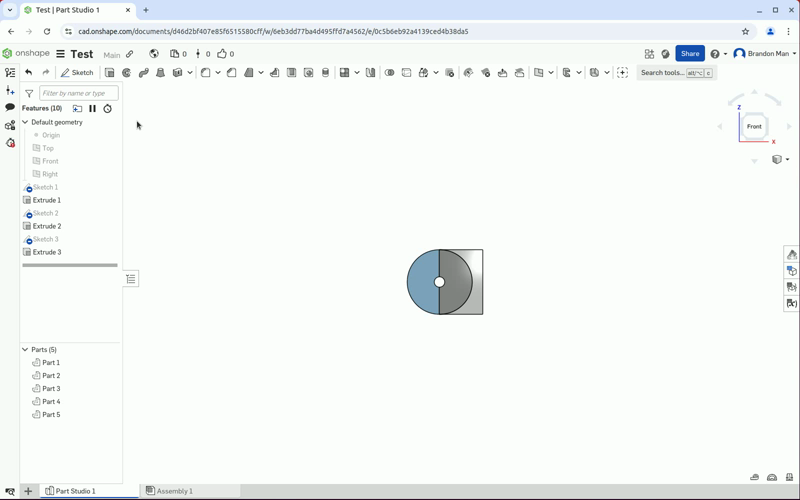
key(shift+h)
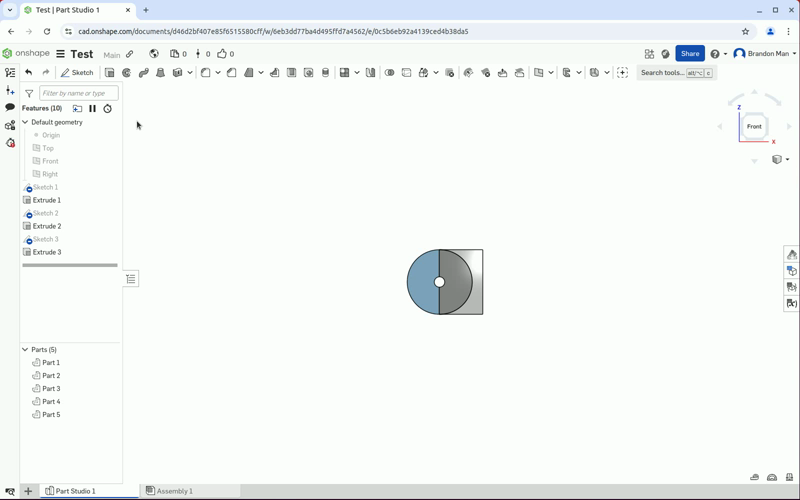
mouse_move(73, 189)
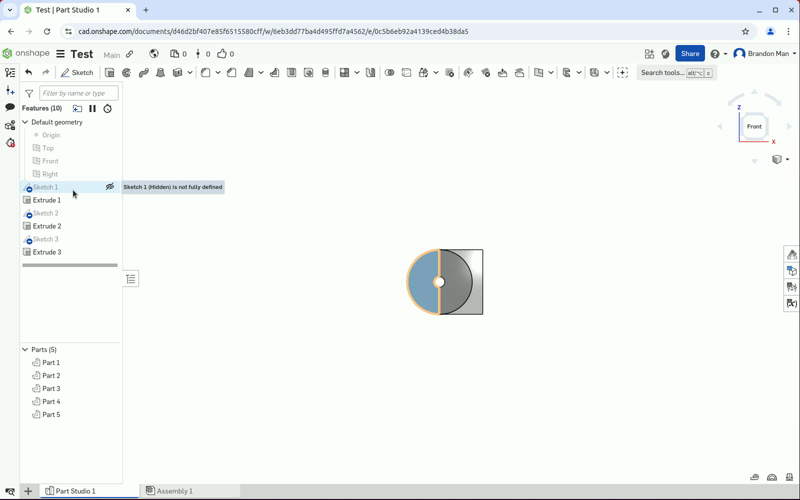
click(73, 189)
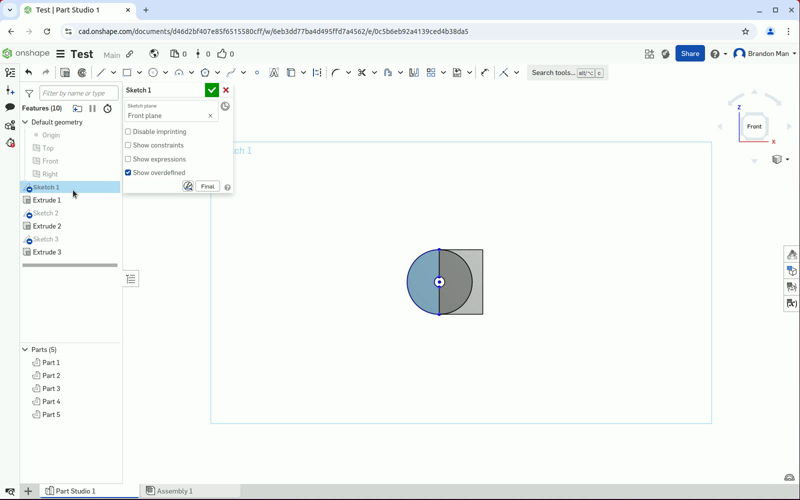
mouse_move(229, 92)
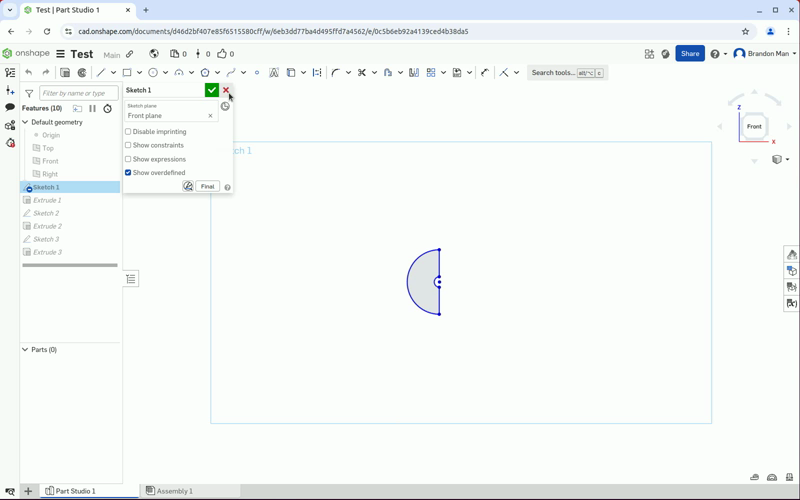
click(229, 92)
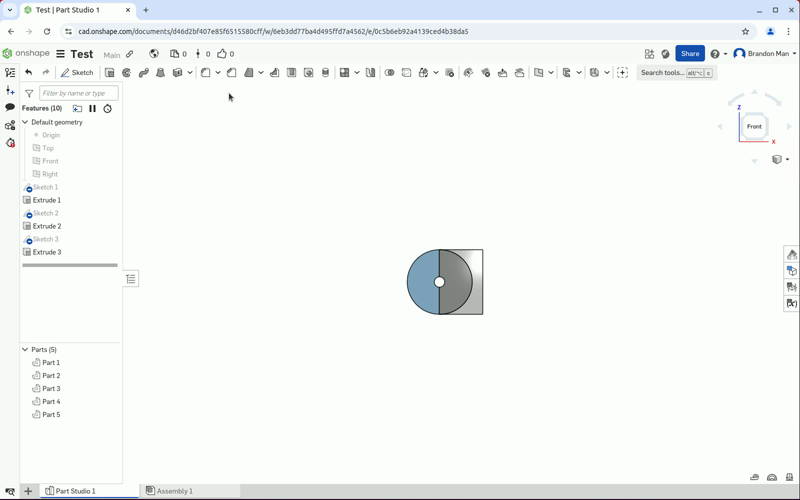
mouse_move(73, 352)
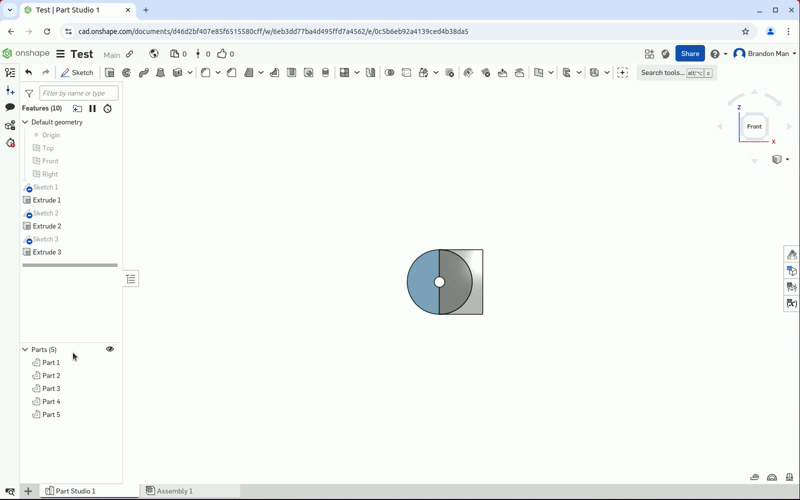
key(y)
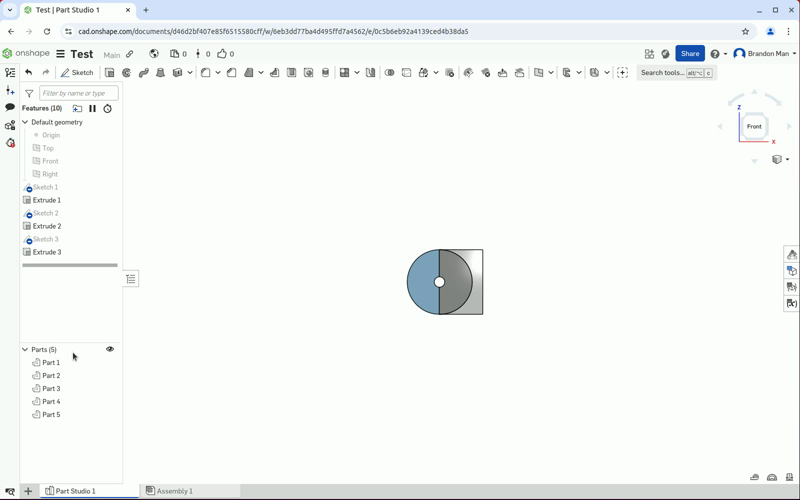
key(shift+p)
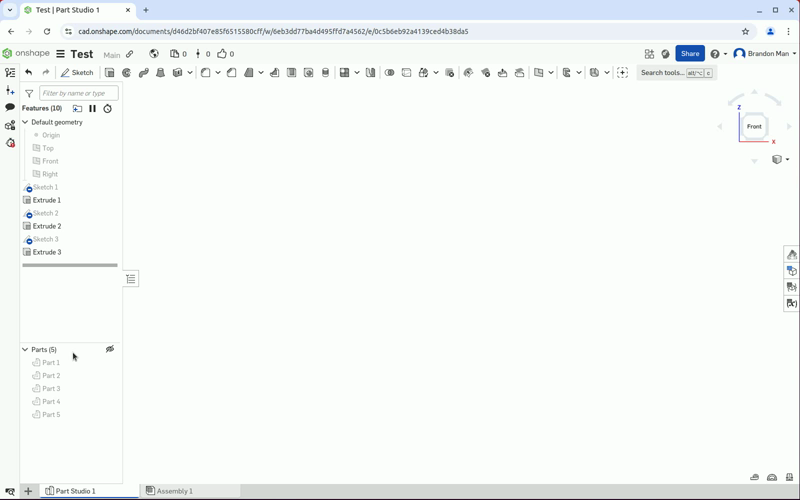
key(space)
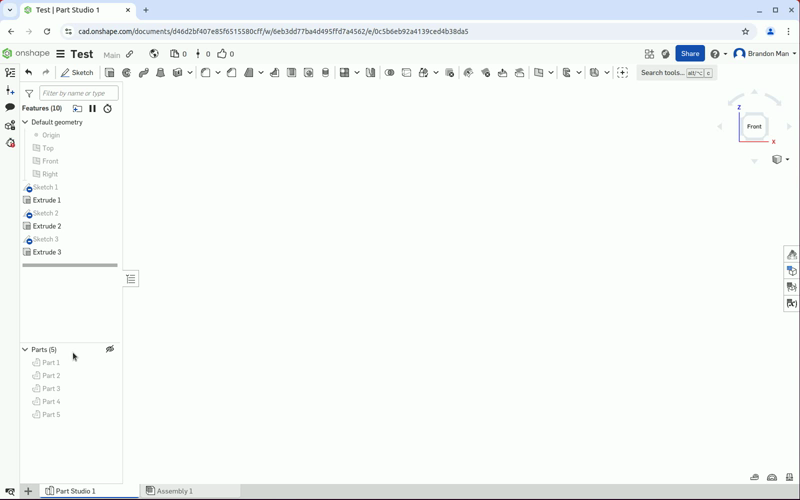
key_down(shift)
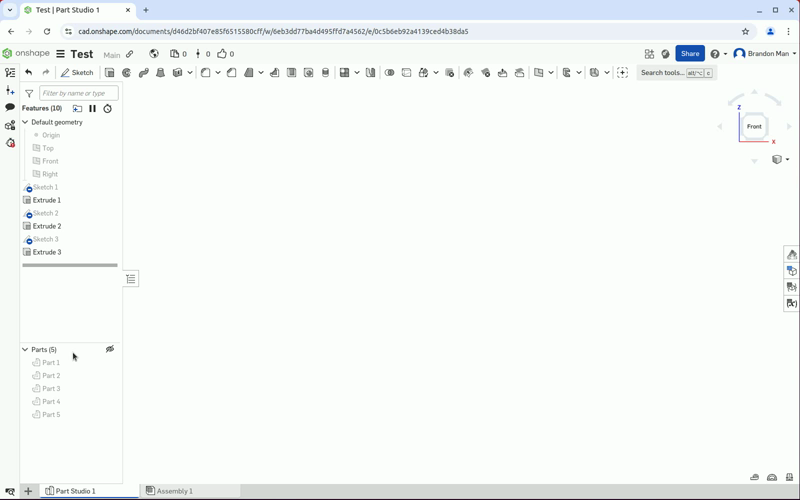
key(down)
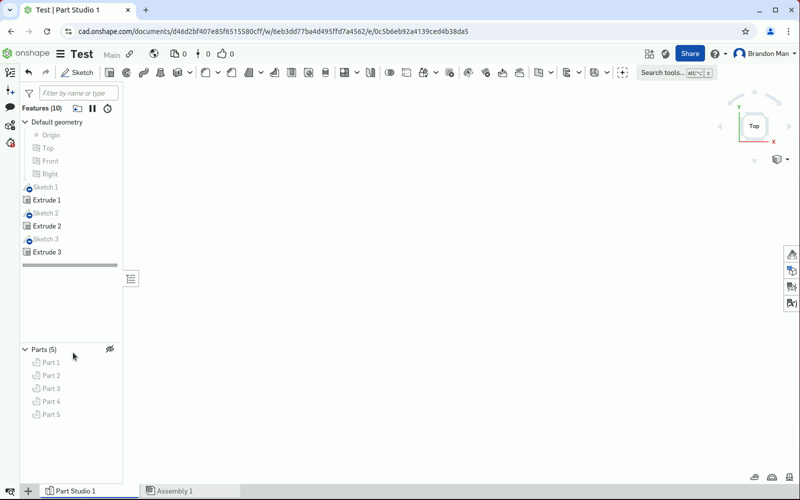
key_up(shift)
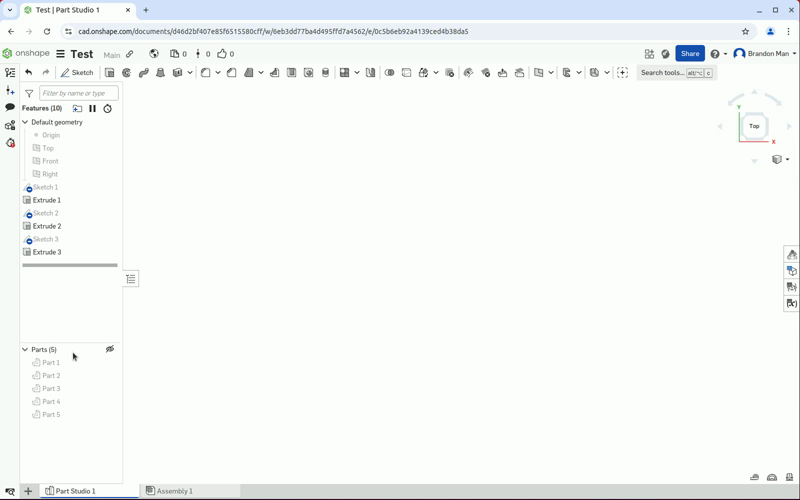
mouse_move(73, 352)
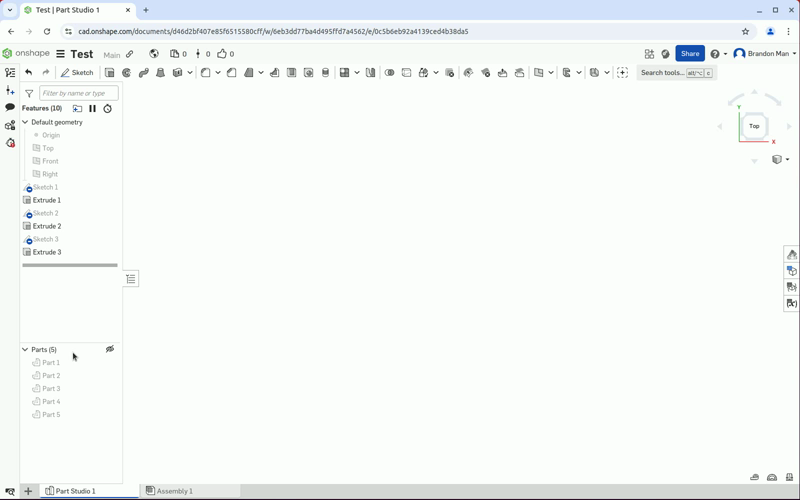
key(shift+y)
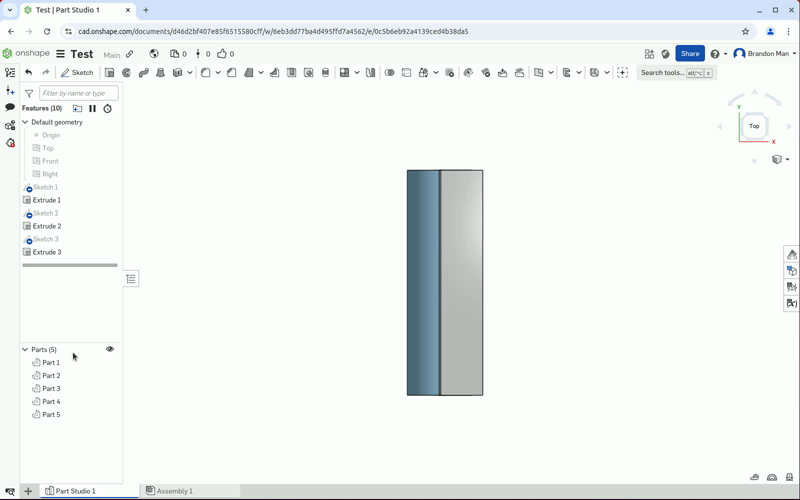
mouse_move(541, 75)
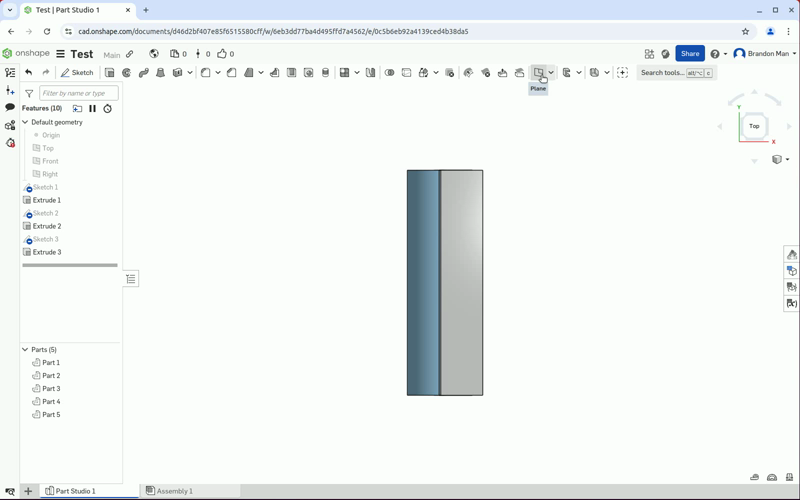
click(541, 75)
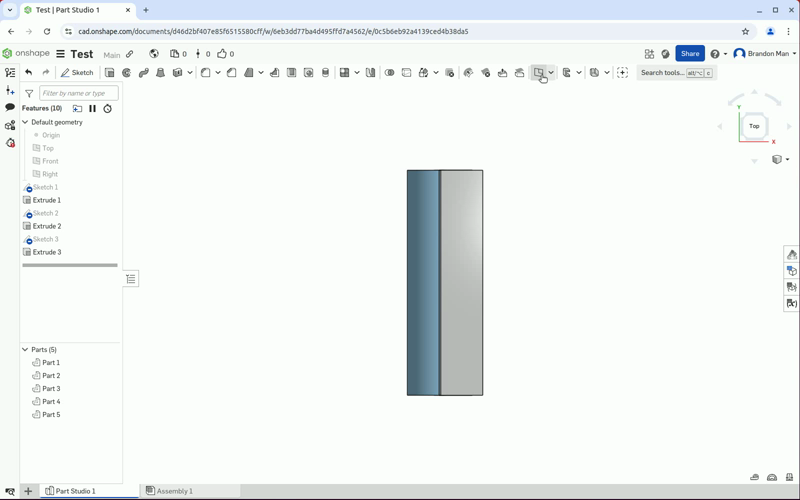
mouse_move(73, 150)
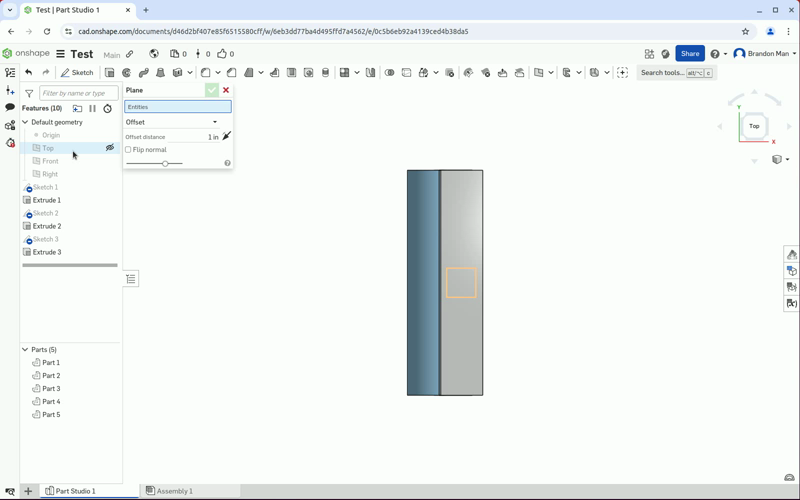
click(73, 150)
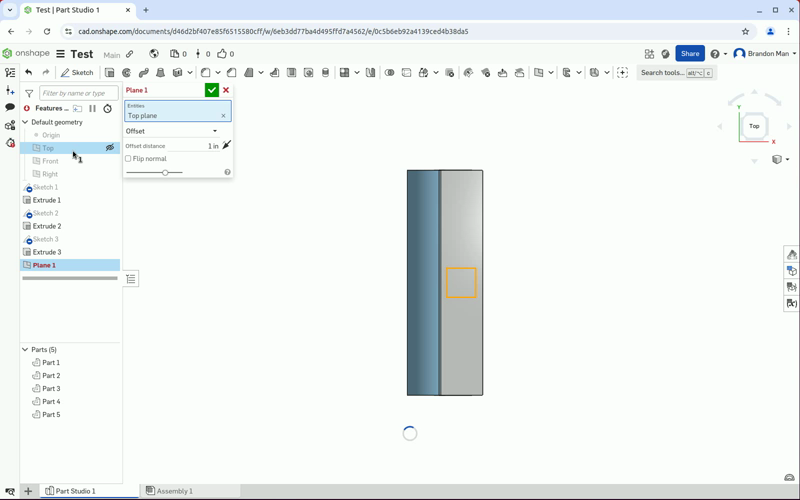
key(tab, 2)
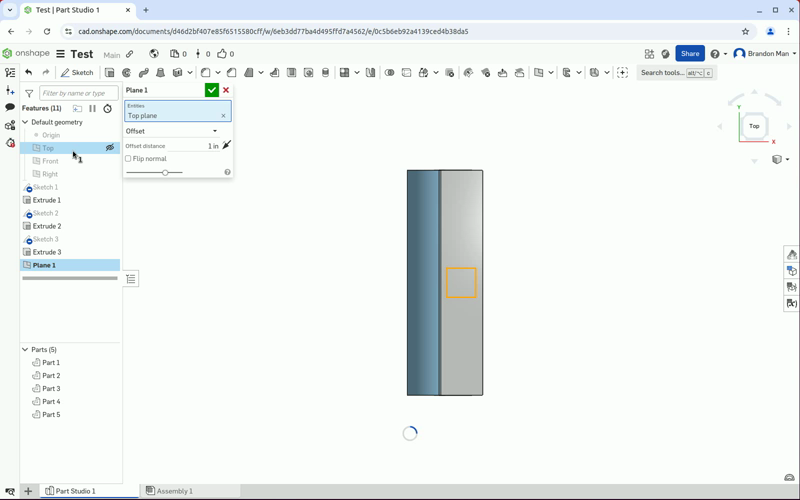
text(6.501)
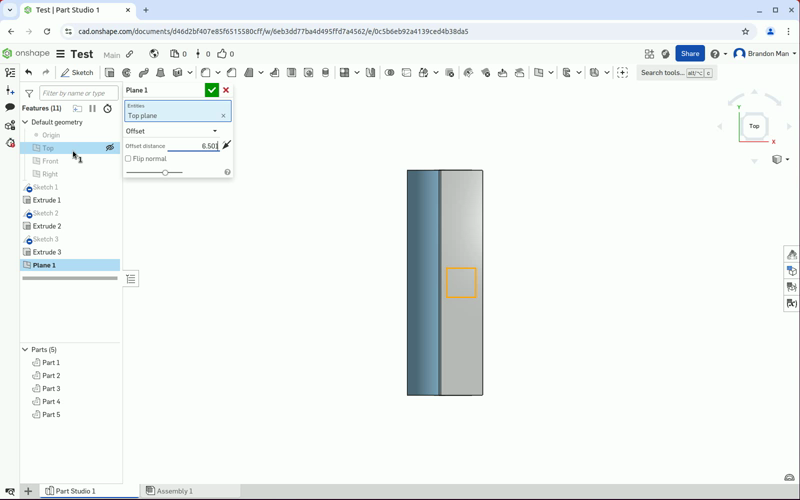
key(enter, 2)
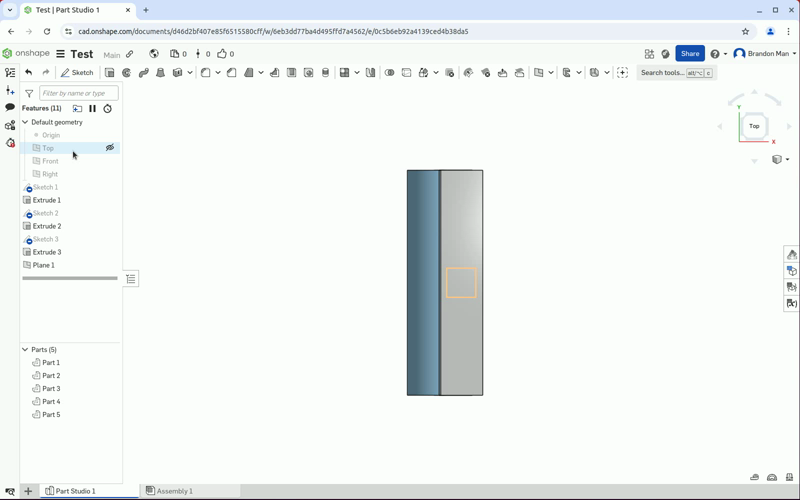
key(shift+s)
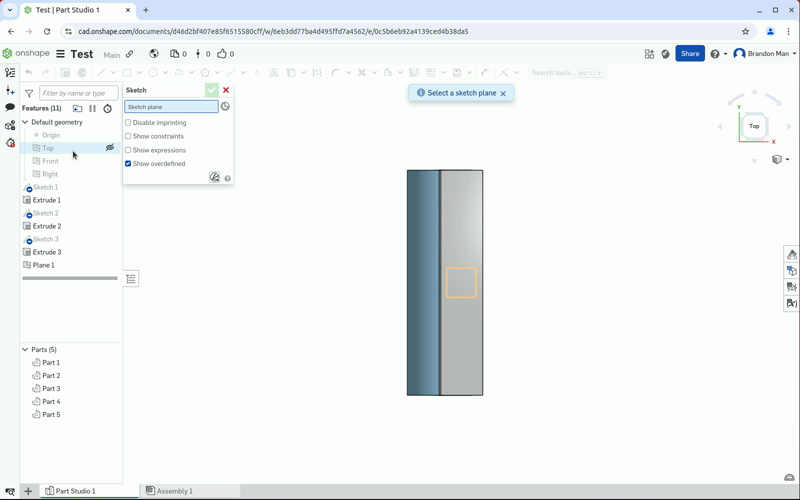
mouse_move(73, 267)
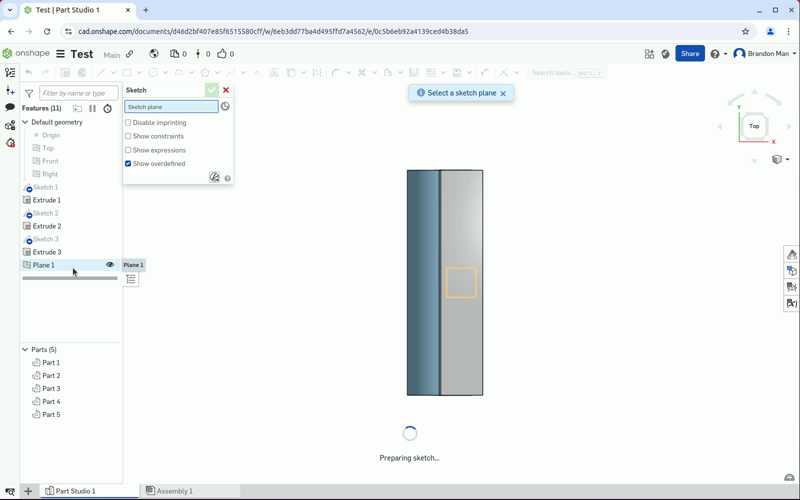
click(73, 267)
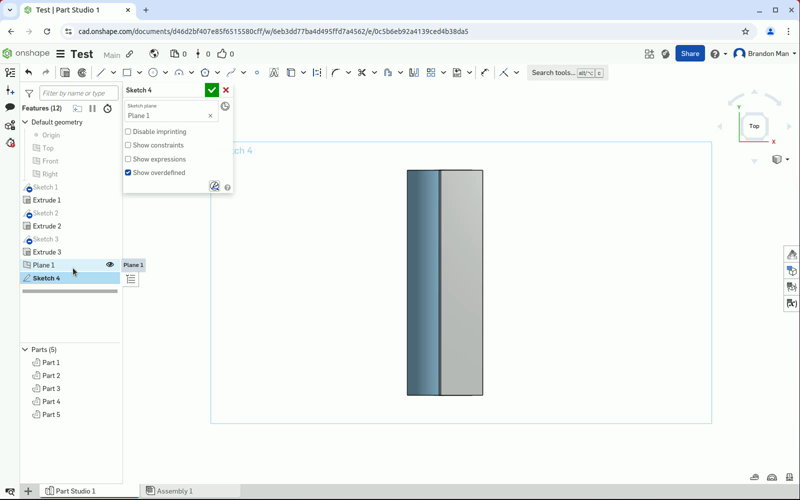
mouse_move(73, 352)
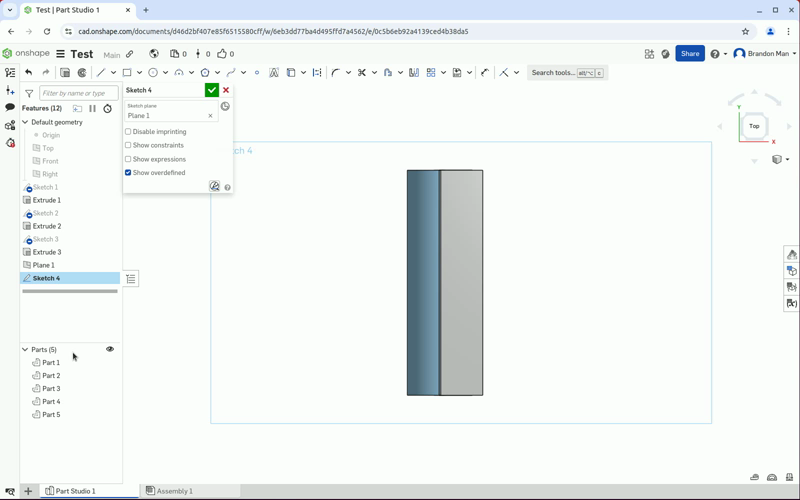
key(y)
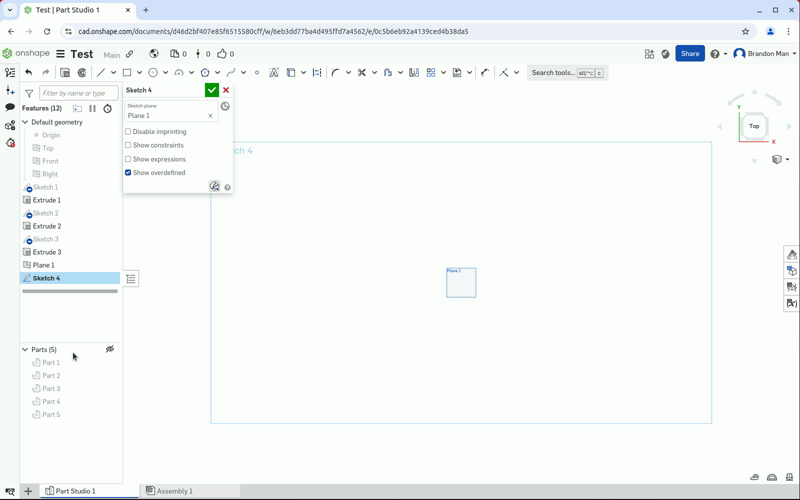
key(l)
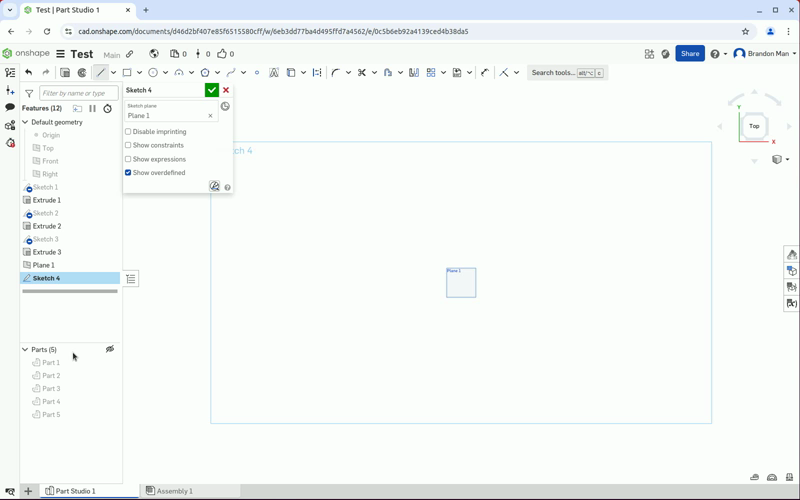
key_down(shift)
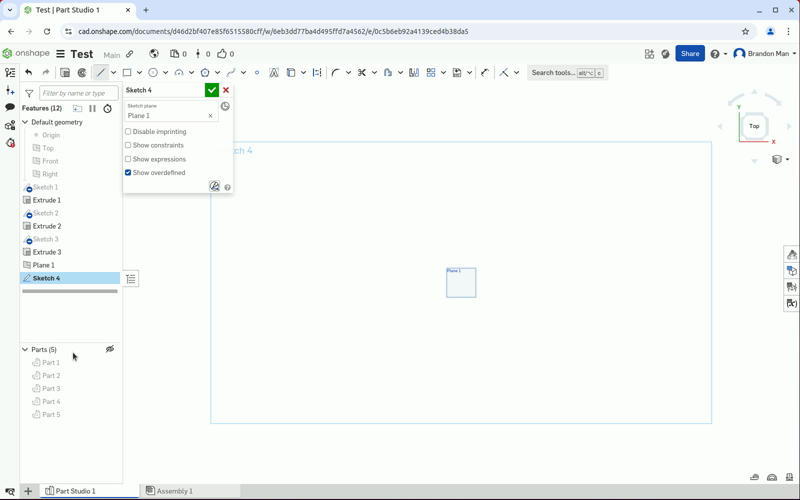
mouse_move(318, 389)
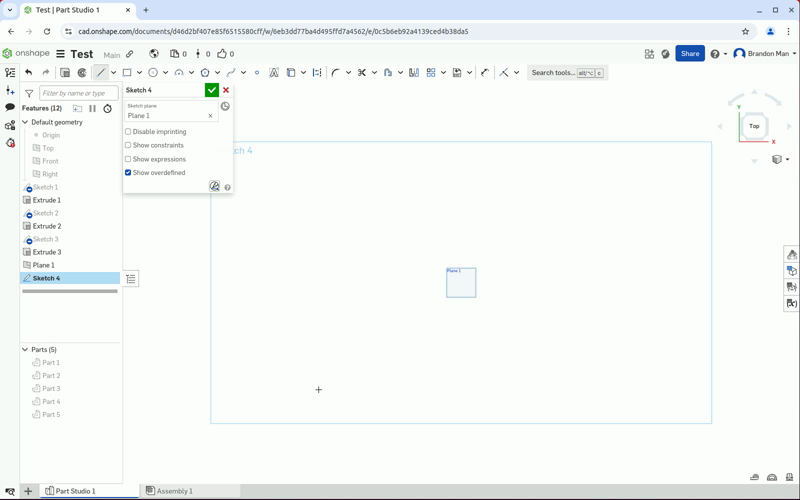
click(318, 389)
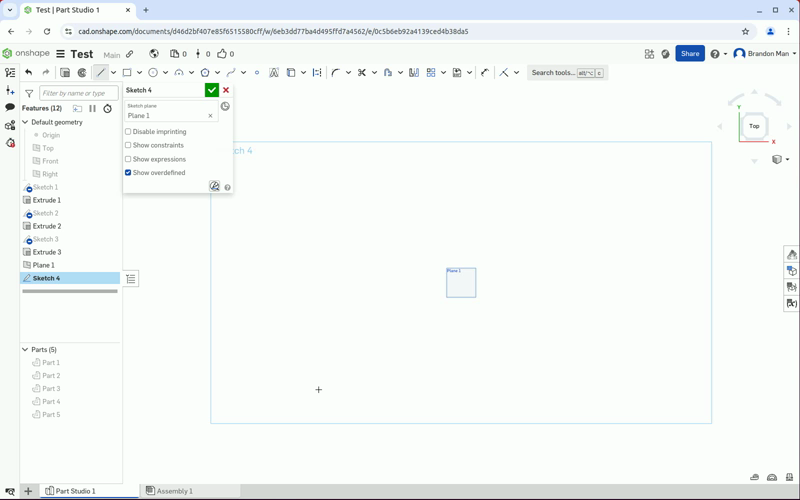
key_up(shift)
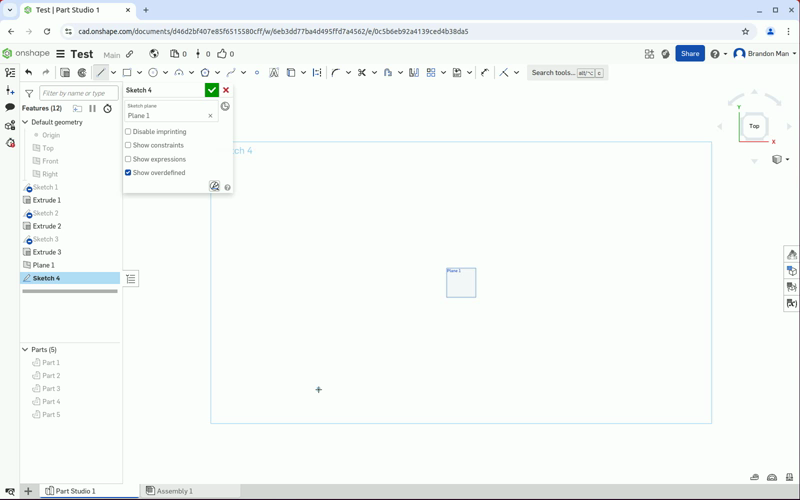
key_down(shift)
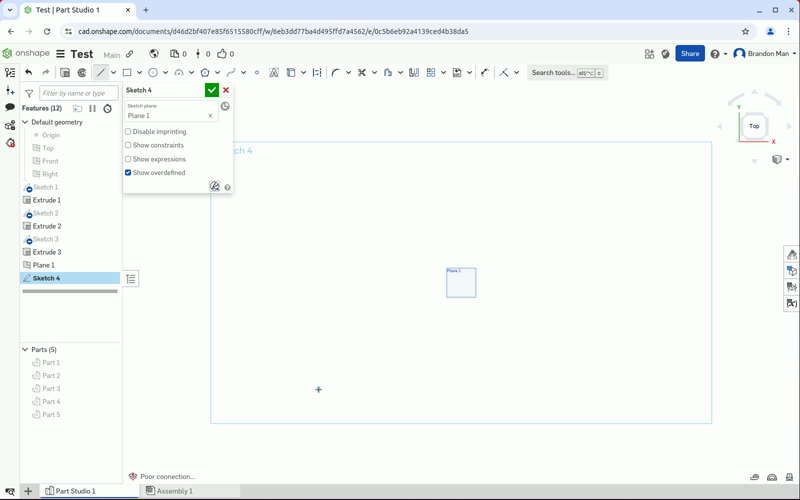
mouse_move(437, 389)
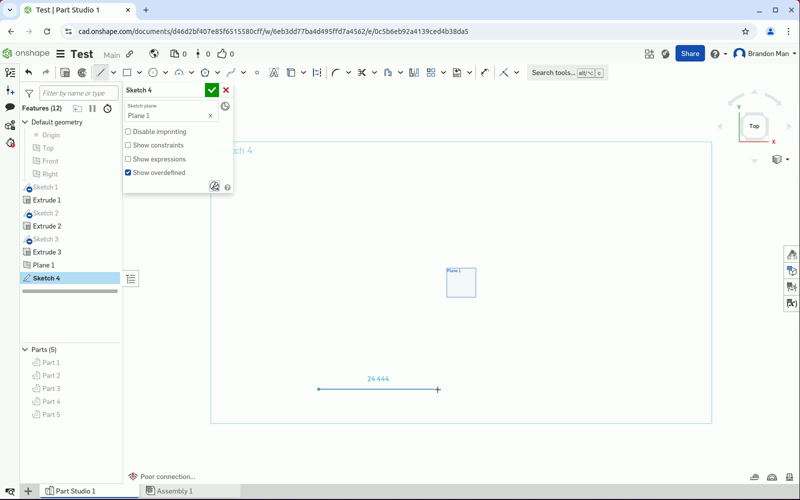
click(437, 389)
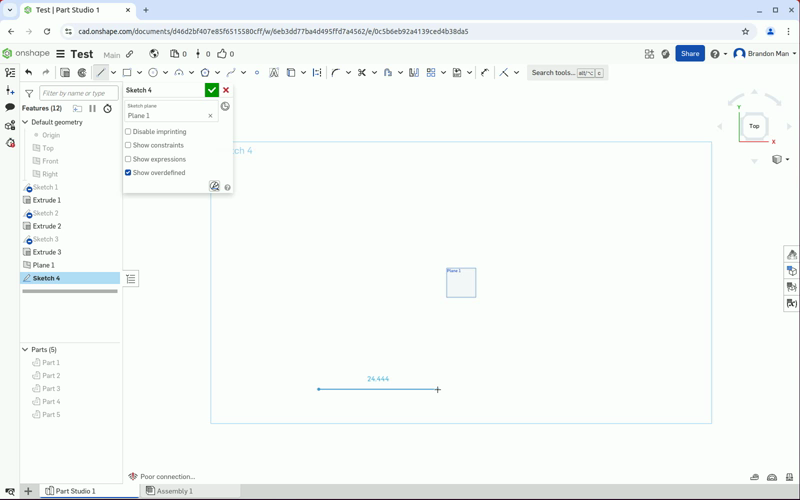
key_up(shift)
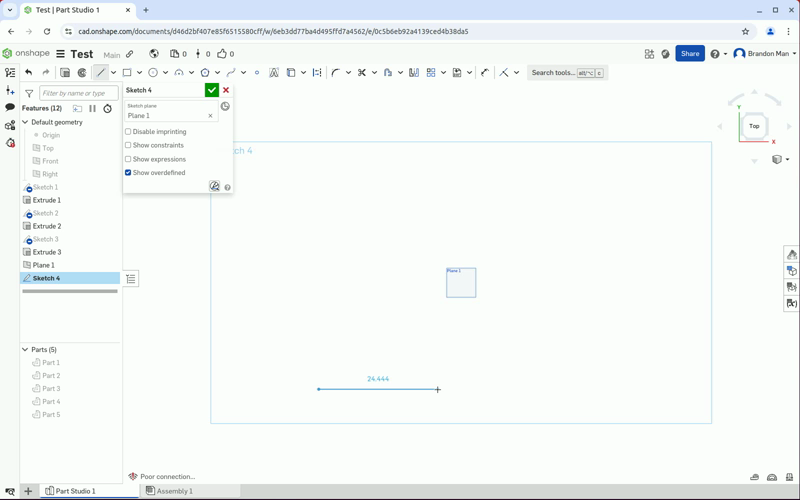
key_down(shift)
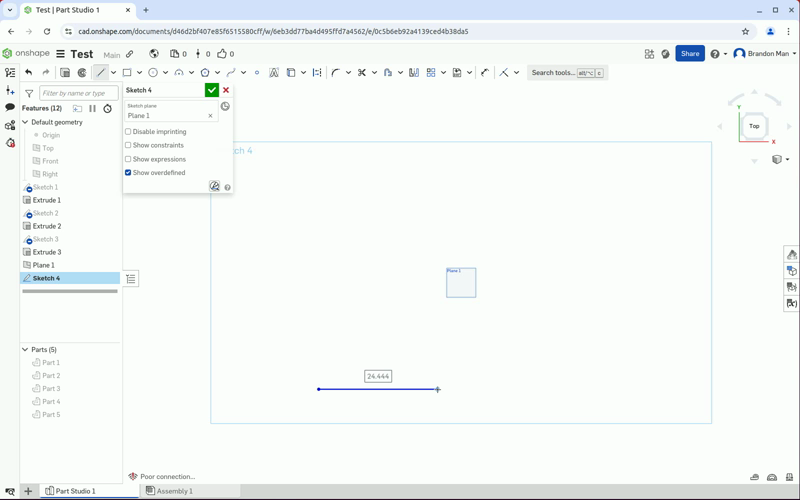
mouse_move(437, 176)
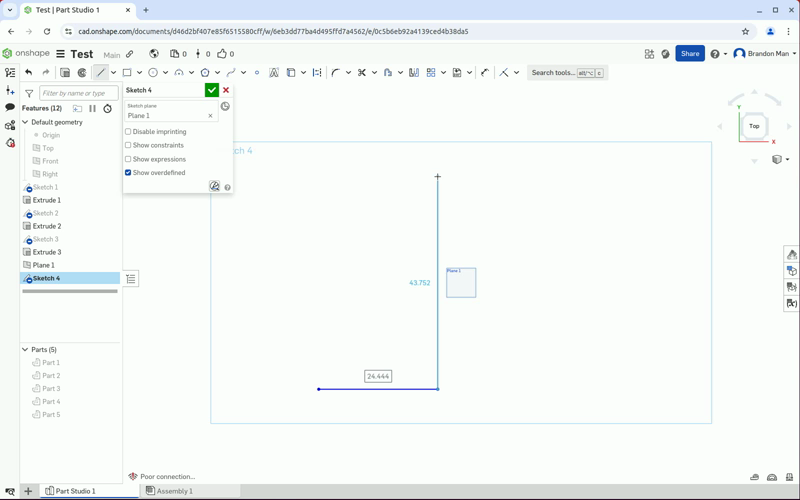
click(437, 176)
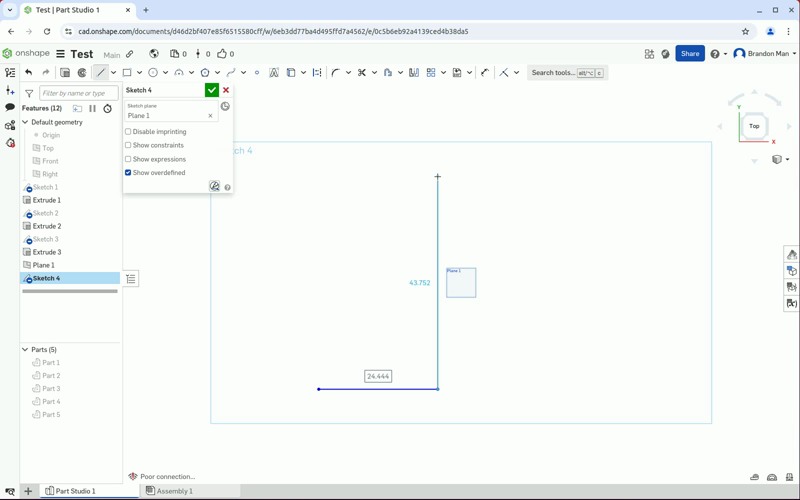
key_up(shift)
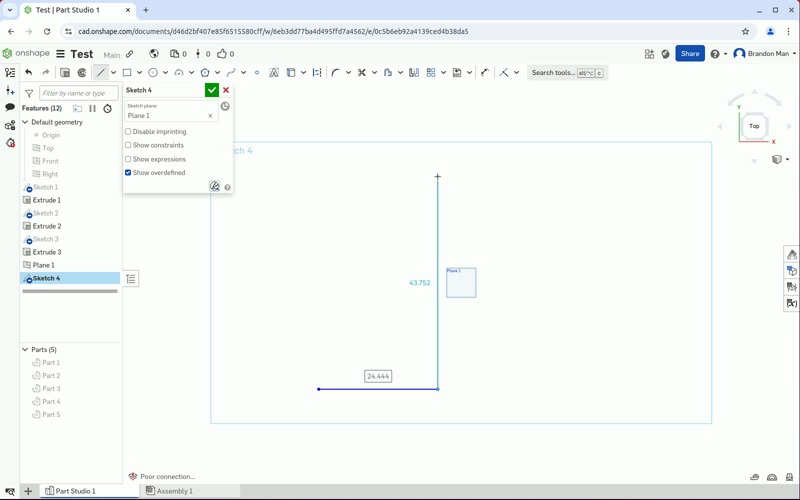
key_down(shift)
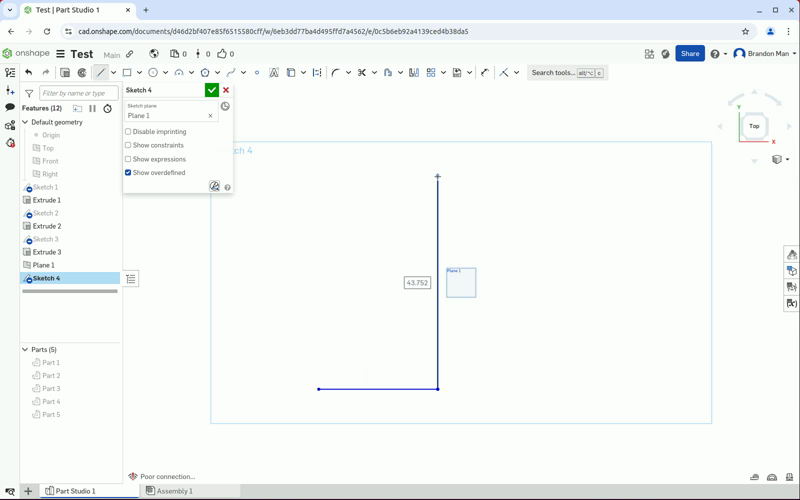
mouse_move(318, 176)
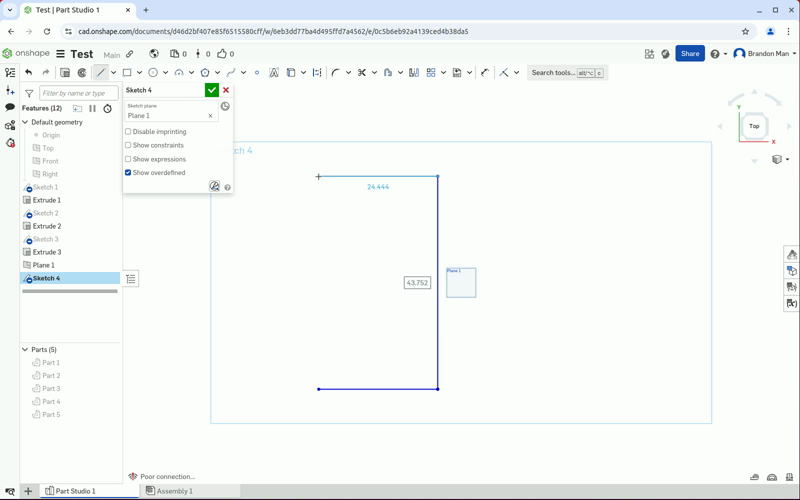
click(318, 176)
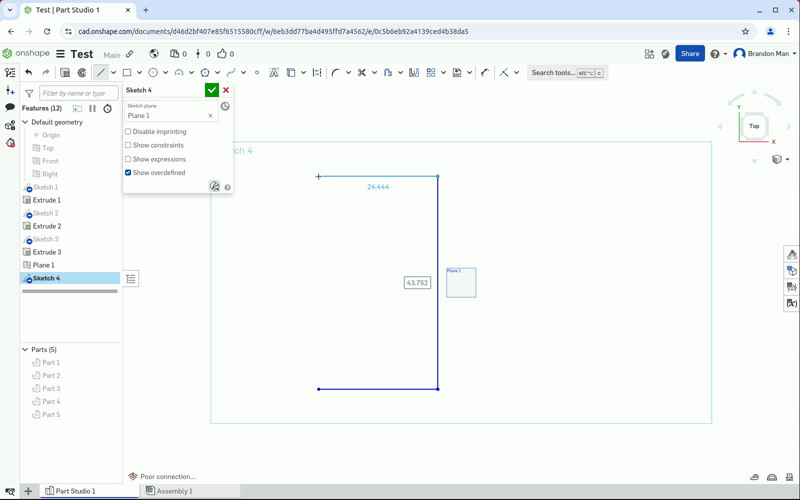
key_up(shift)
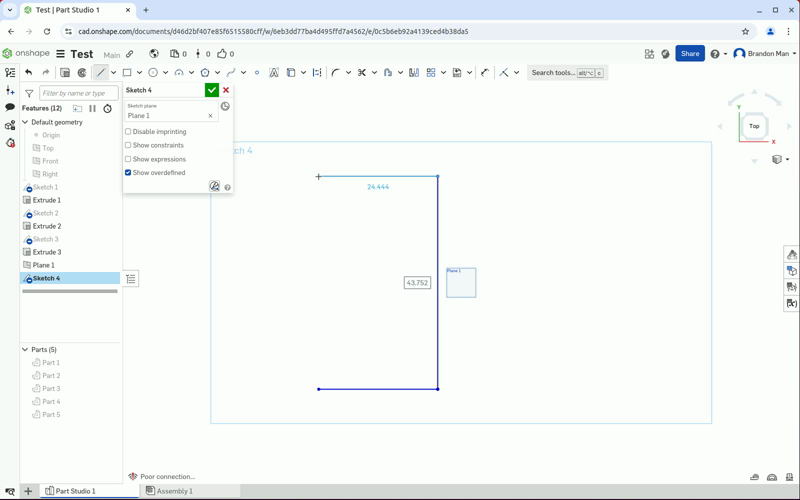
key_down(shift)
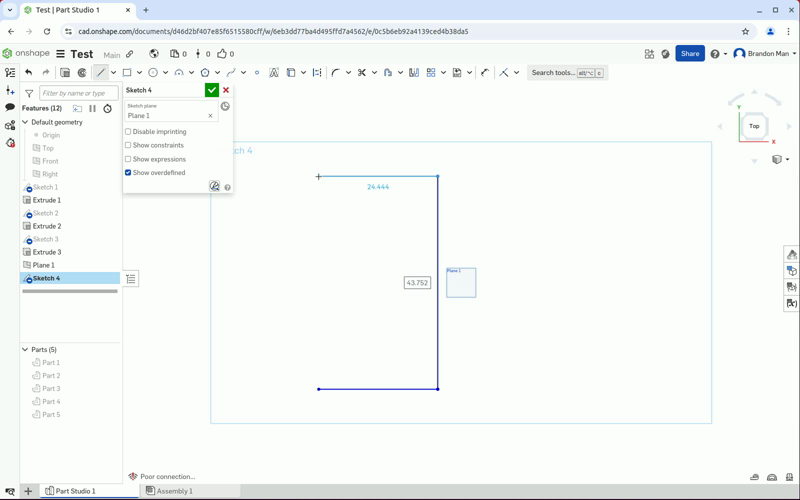
mouse_move(318, 389)
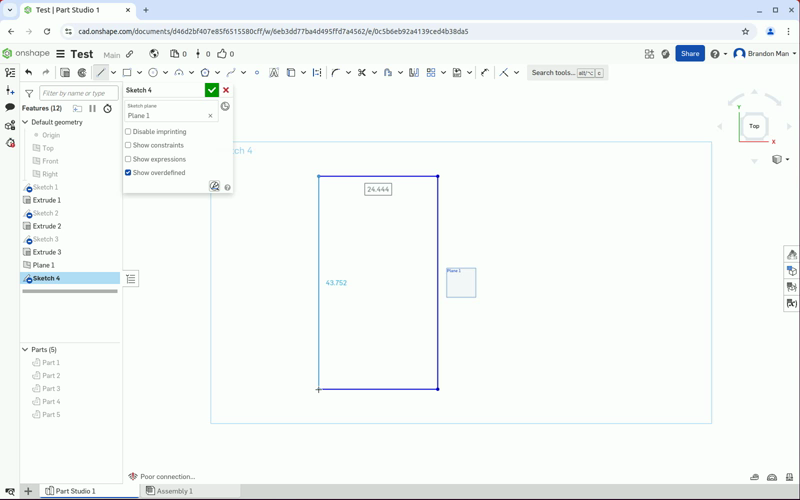
key_up(shift)
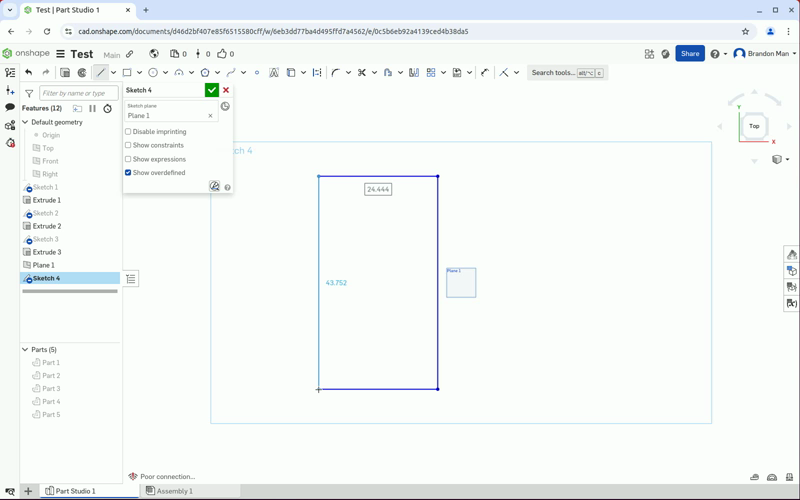
click(318, 389)
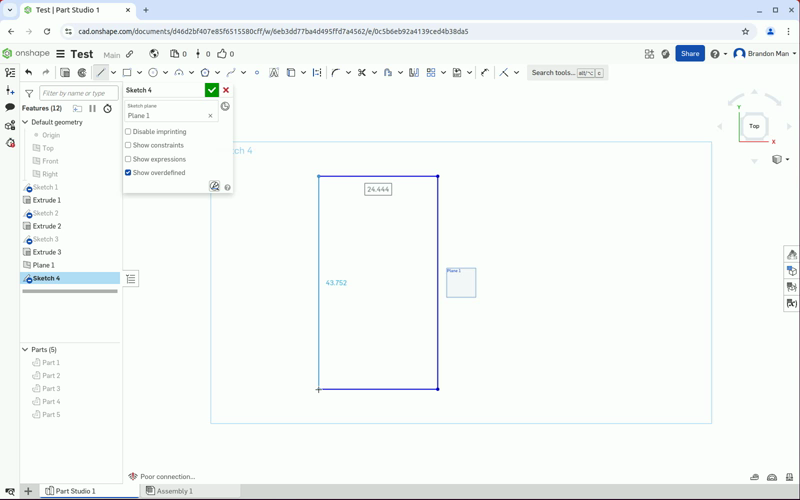
key(esc)
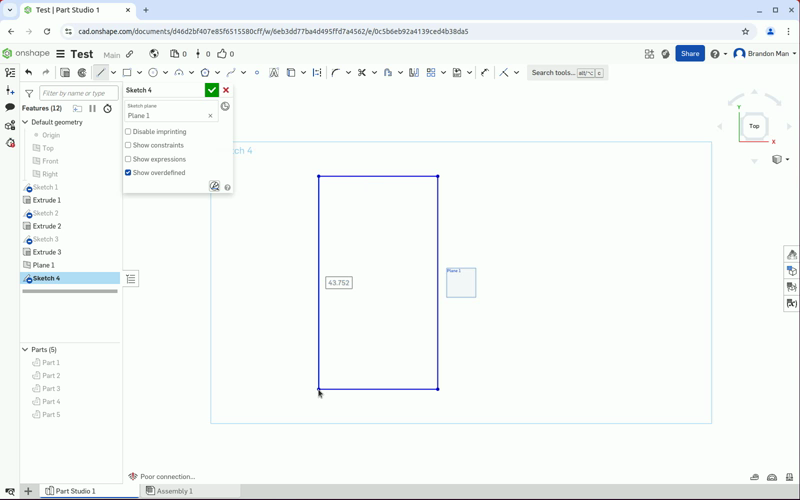
mouse_move(336, 338)
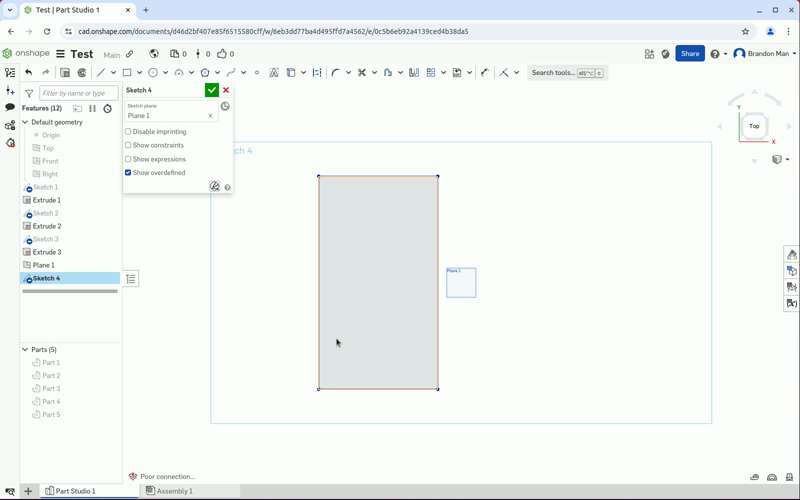
click(336, 338)
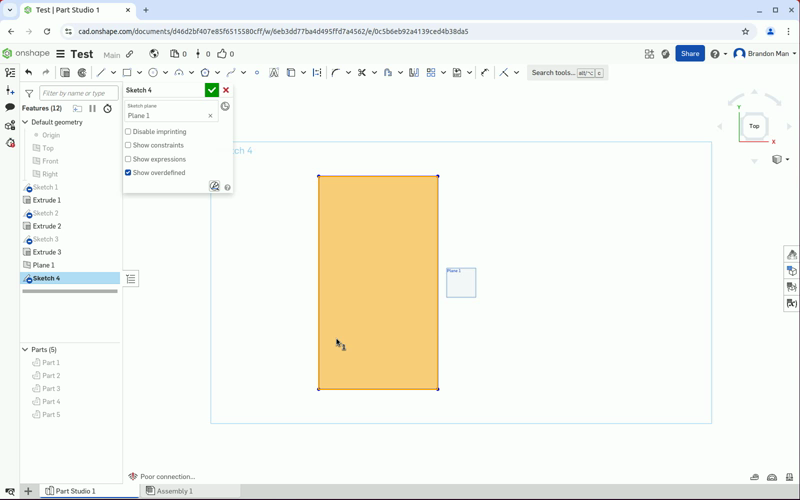
mouse_move(73, 352)
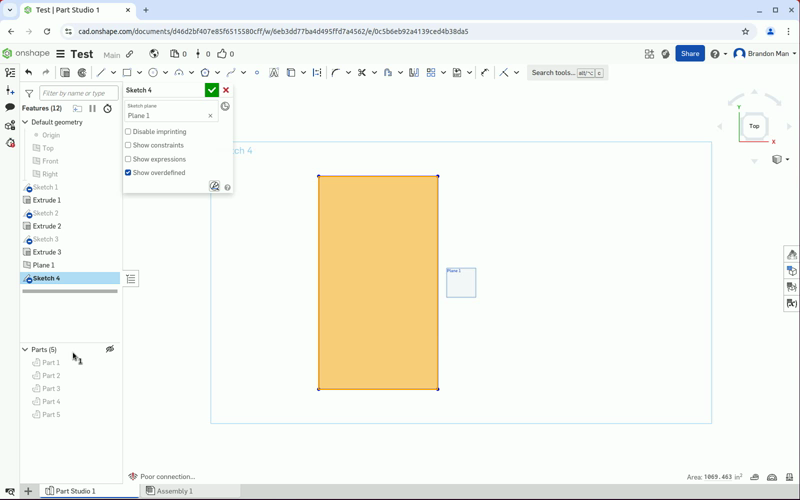
key(shift+y)
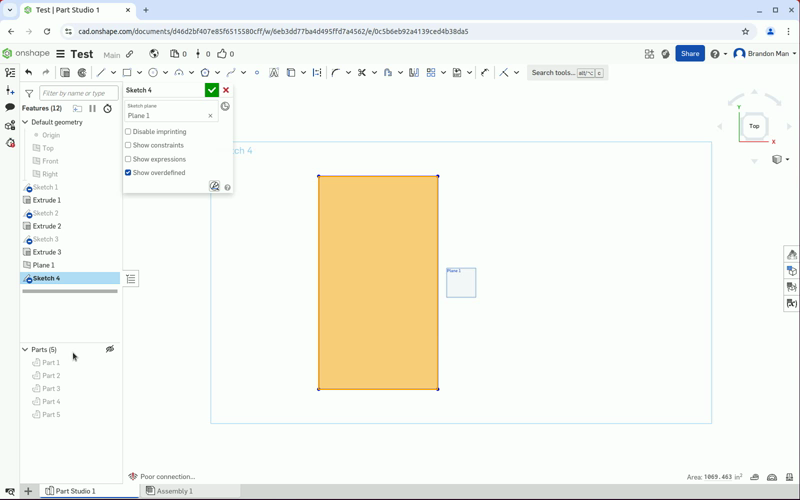
key(shift+e)
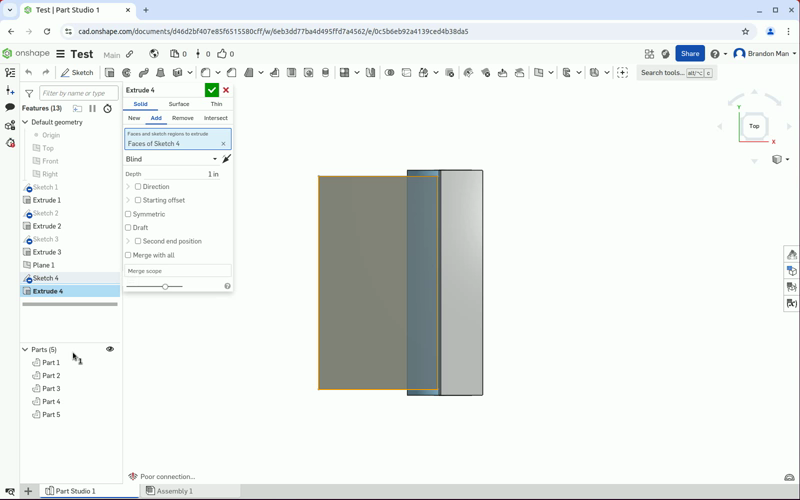
mouse_move(143, 106)
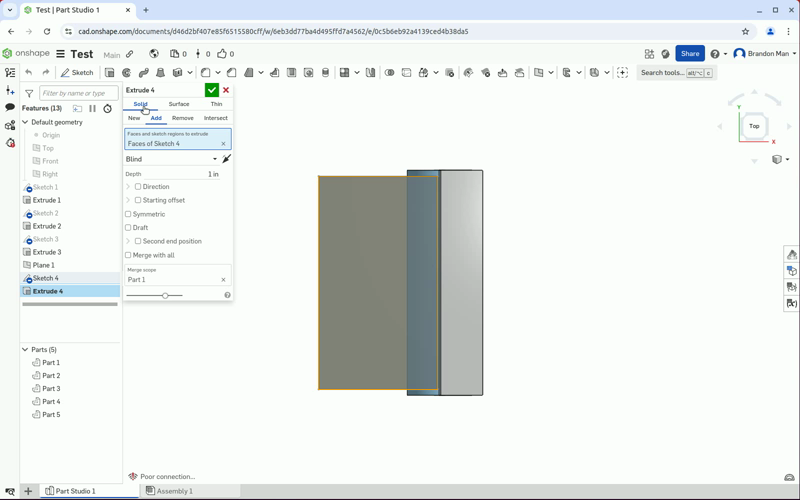
click(143, 106)
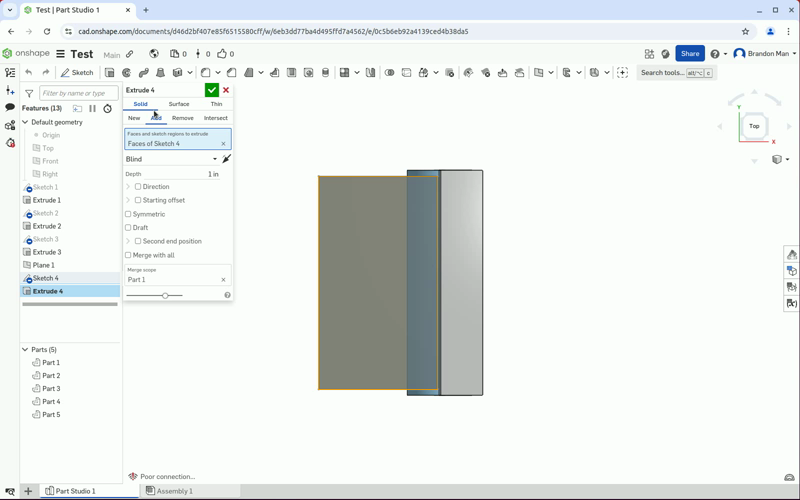
mouse_move(186, 120)
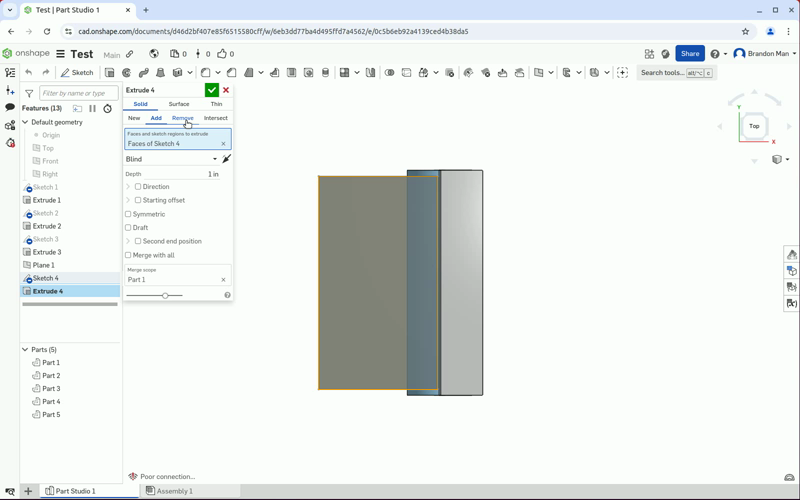
click(186, 120)
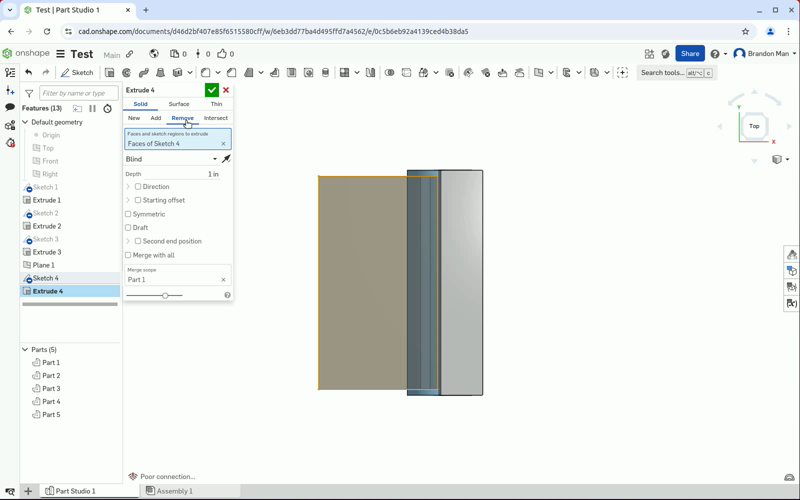
key(tab, 4)
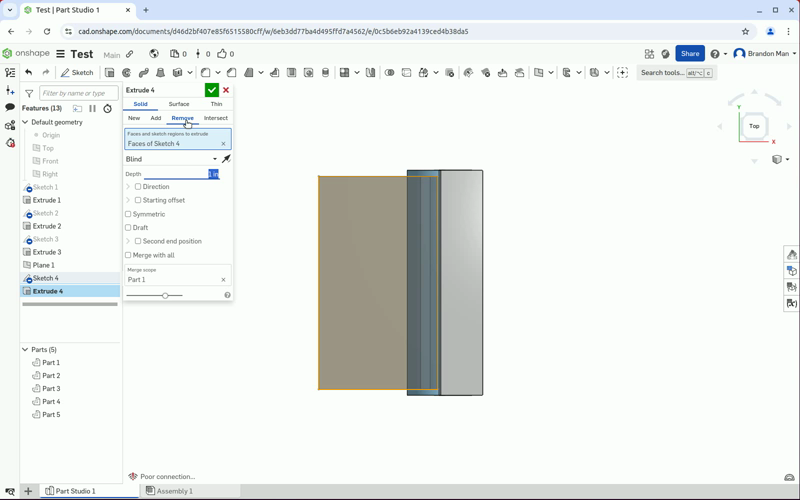
text(43.81)
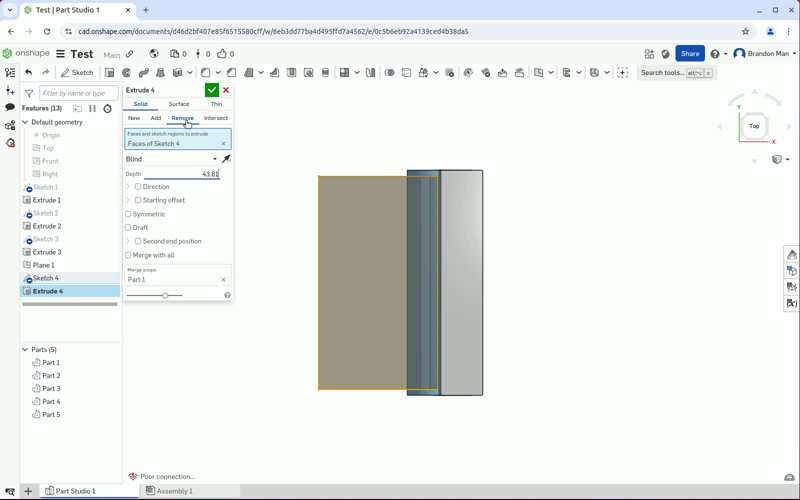
key(tab, 3)
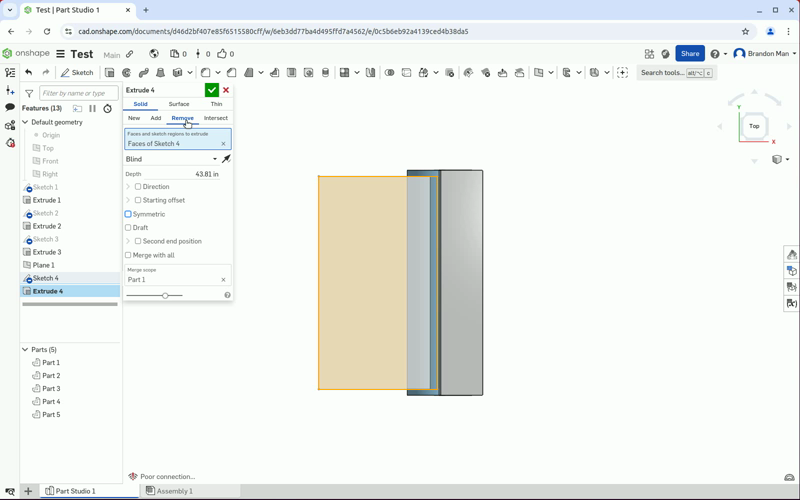
key(space)
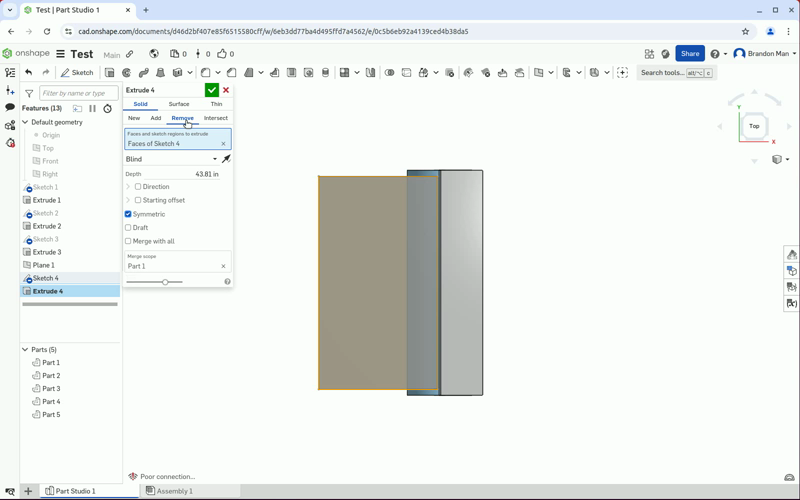
key(tab, 2)
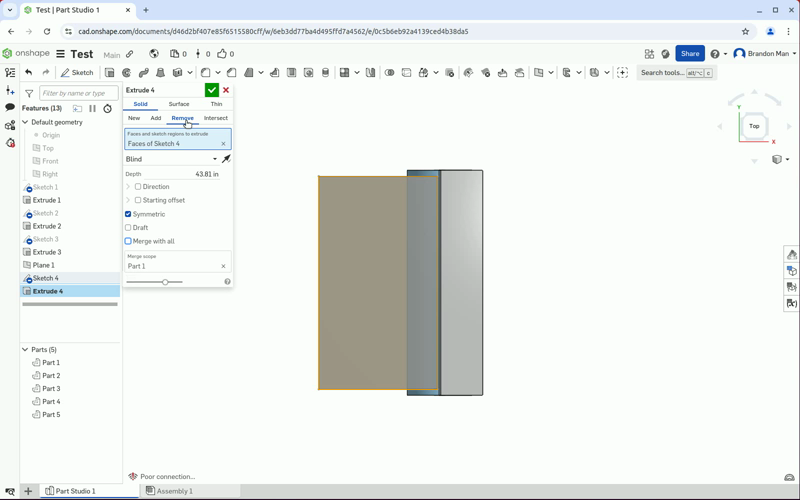
key(space)
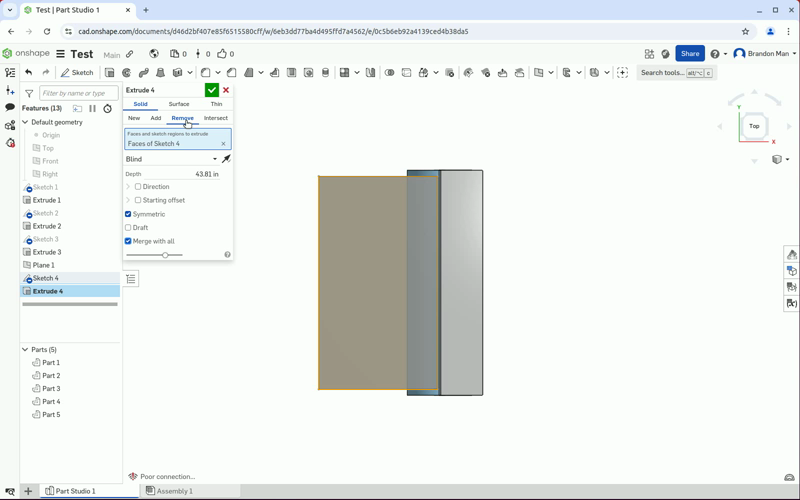
key(enter)
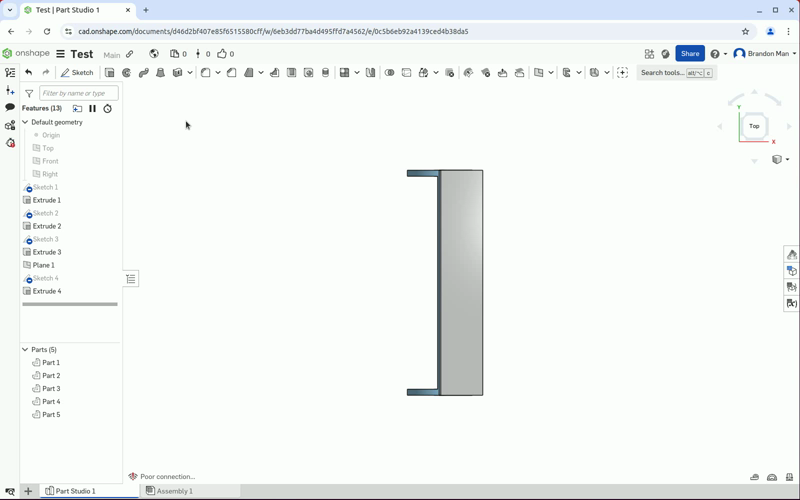
key(shift+h)
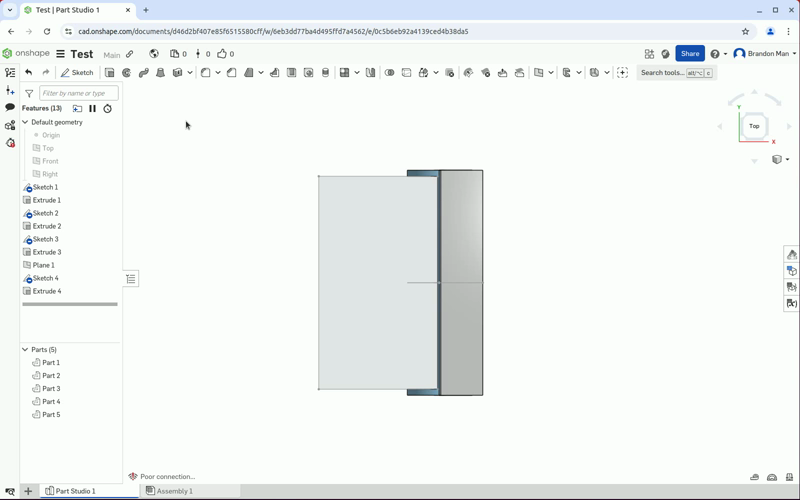
key(shift+h)
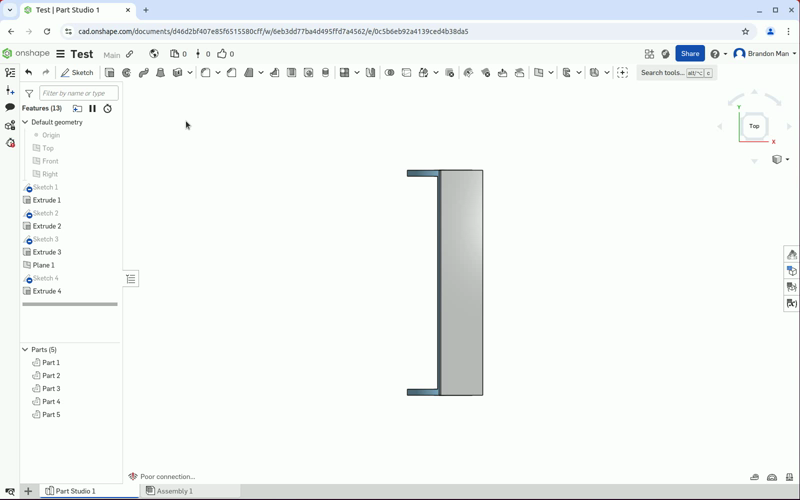
mouse_move(73, 189)
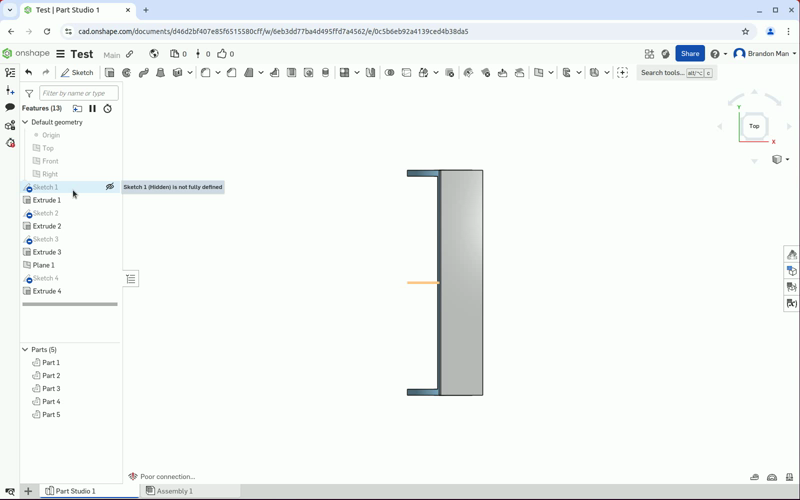
click(73, 189)
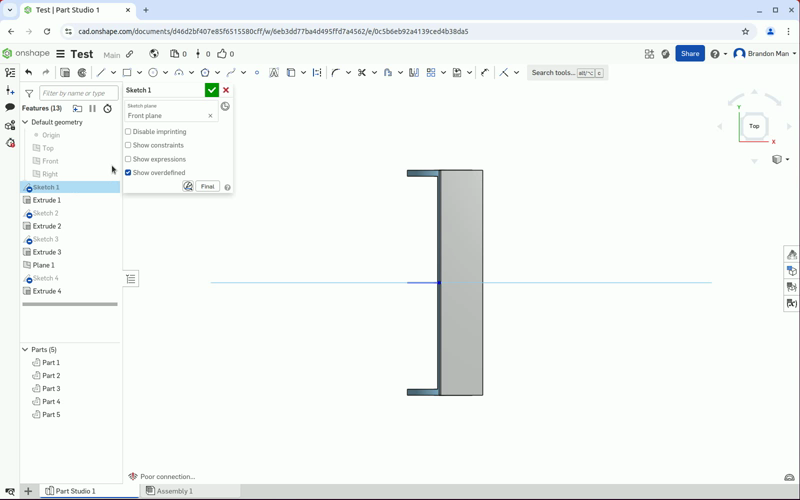
mouse_move(229, 92)
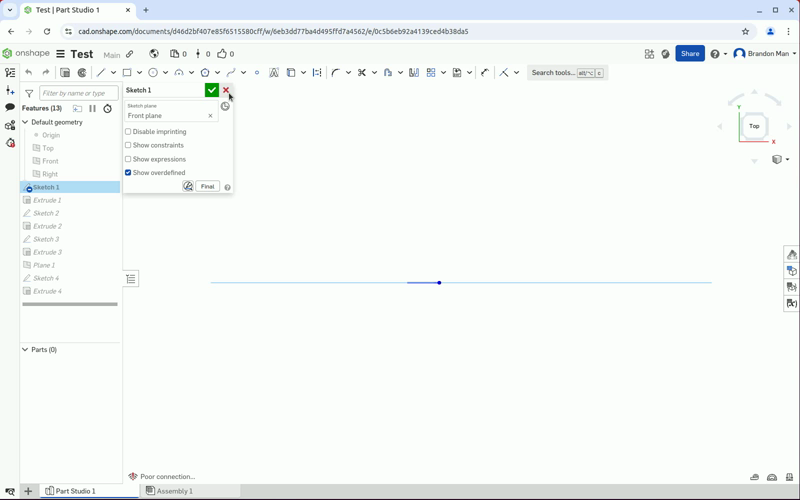
click(229, 92)
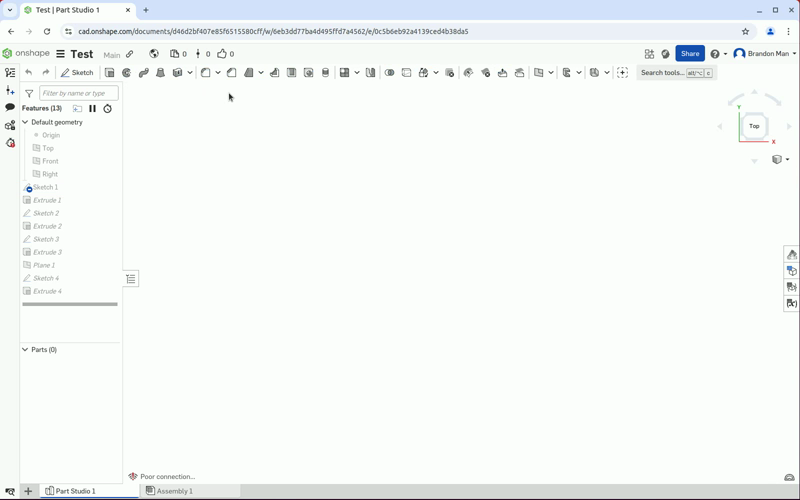
key(shift+s)
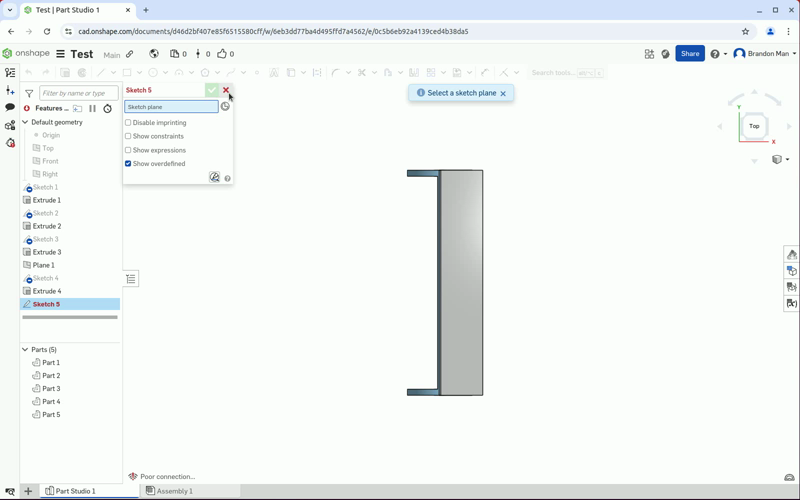
mouse_move(73, 267)
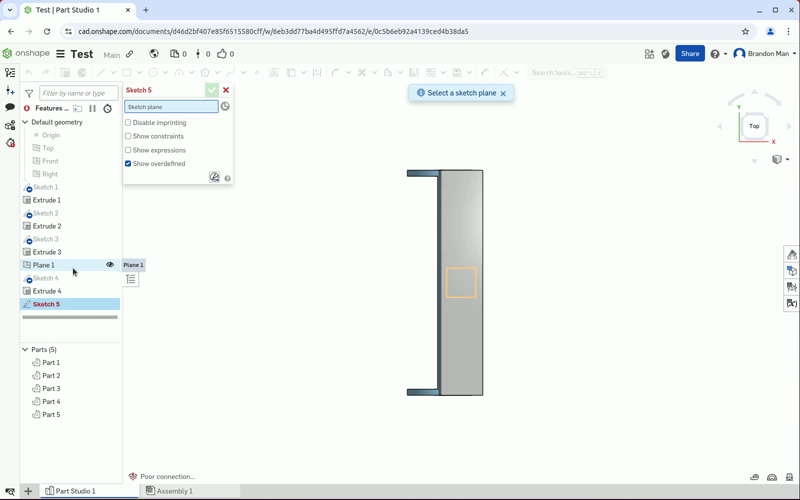
click(73, 267)
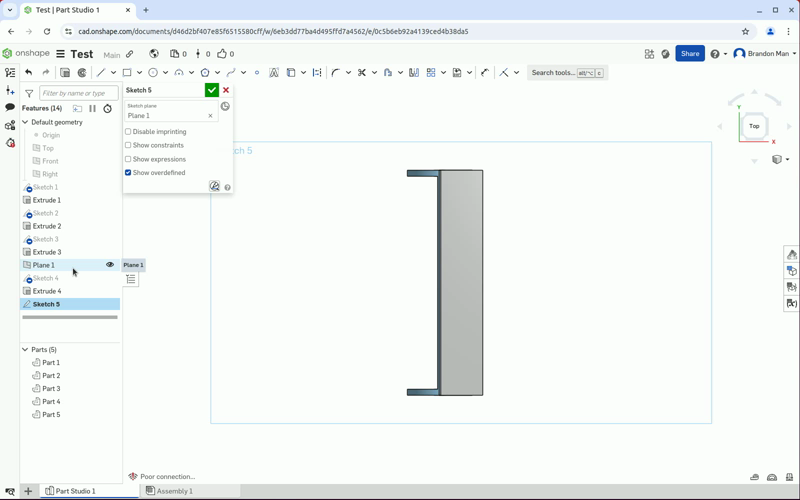
mouse_move(73, 352)
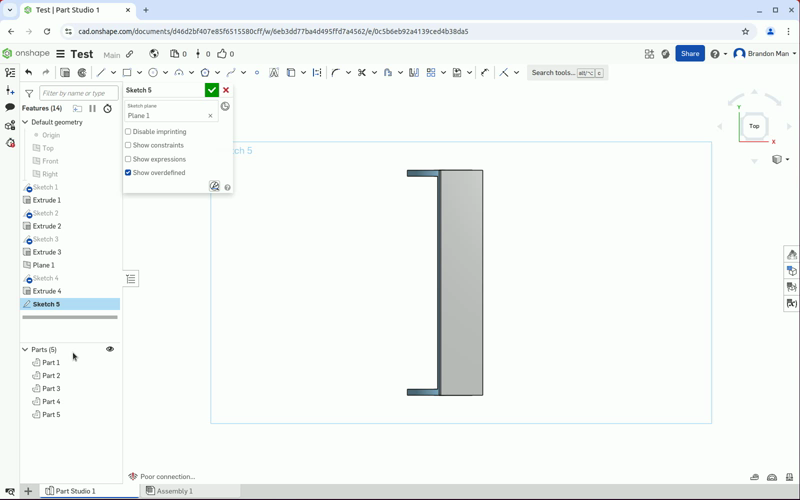
key(y)
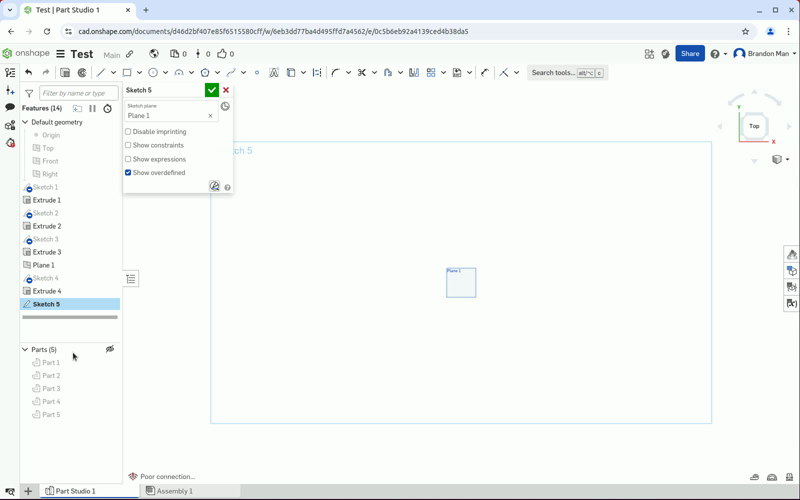
key(l)
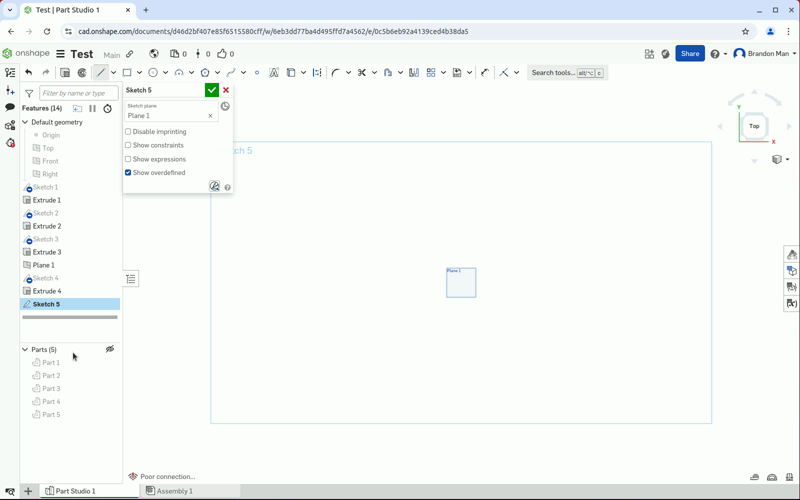
key_down(shift)
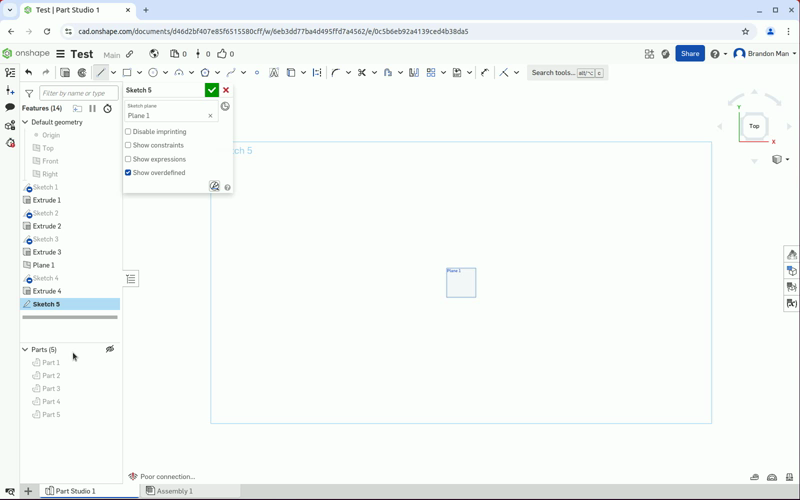
mouse_move(439, 389)
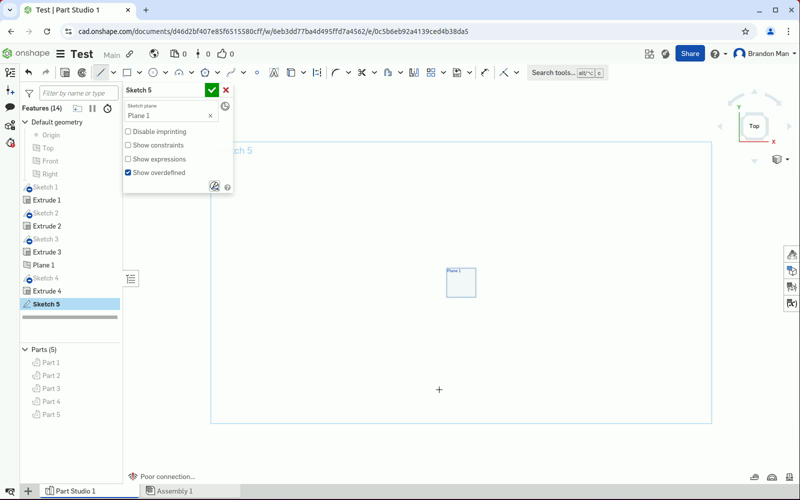
click(439, 389)
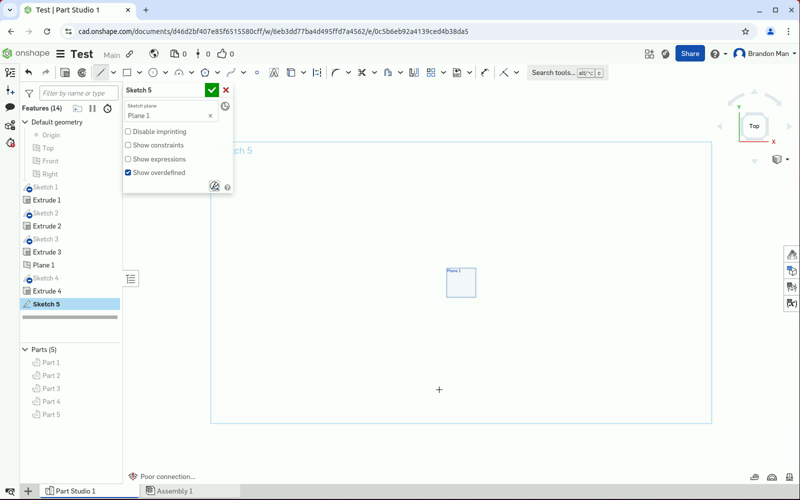
key_up(shift)
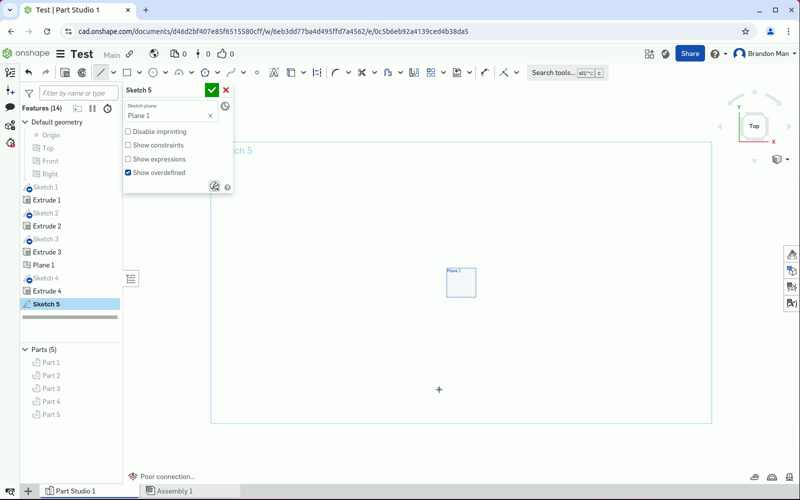
key_down(shift)
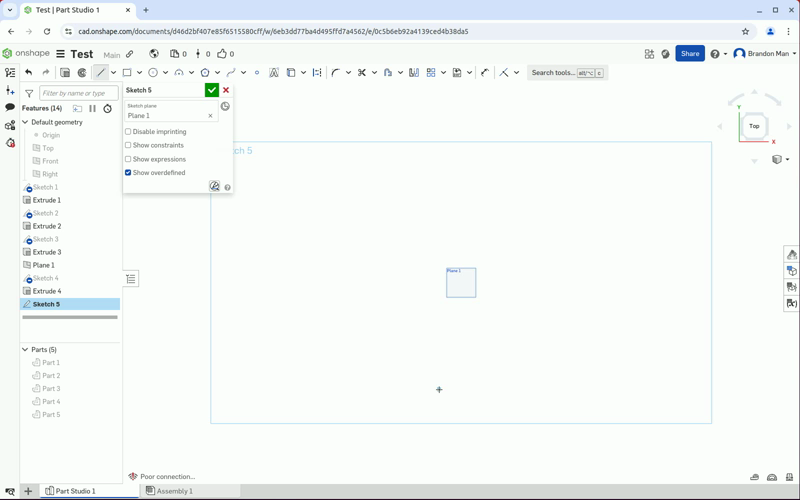
mouse_move(469, 389)
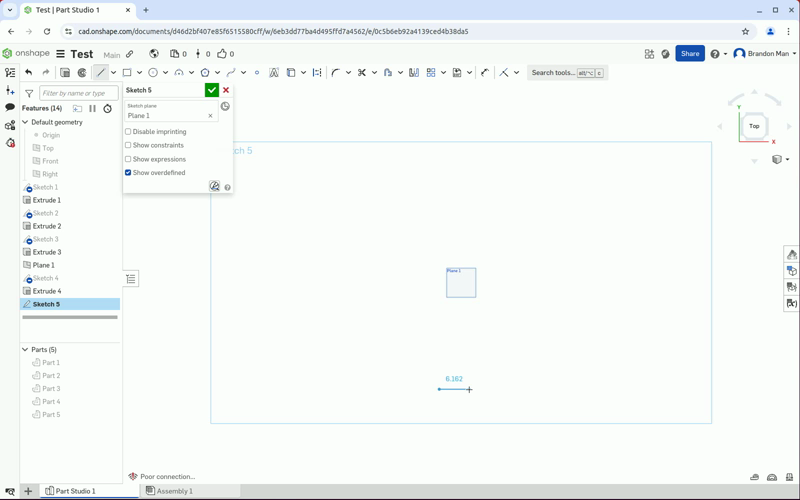
mouse_move(470, 389)
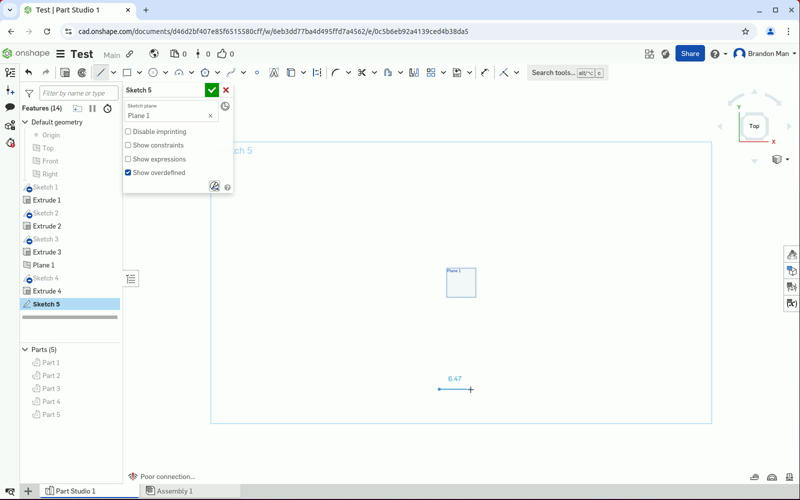
click(470, 389)
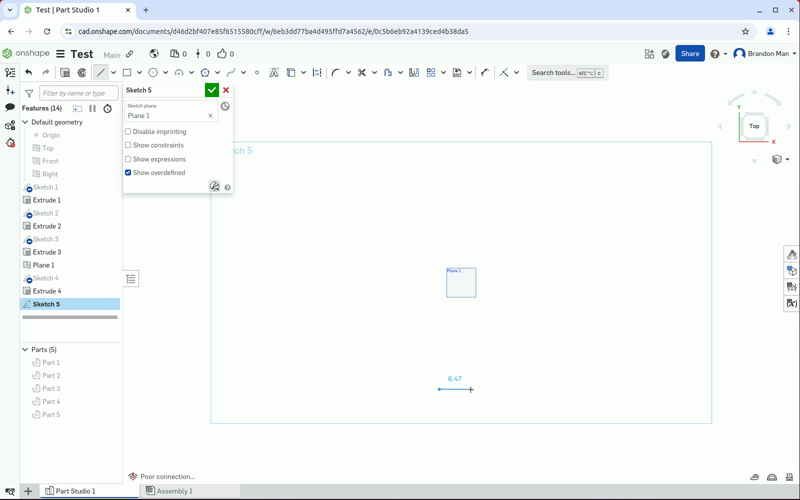
key_up(shift)
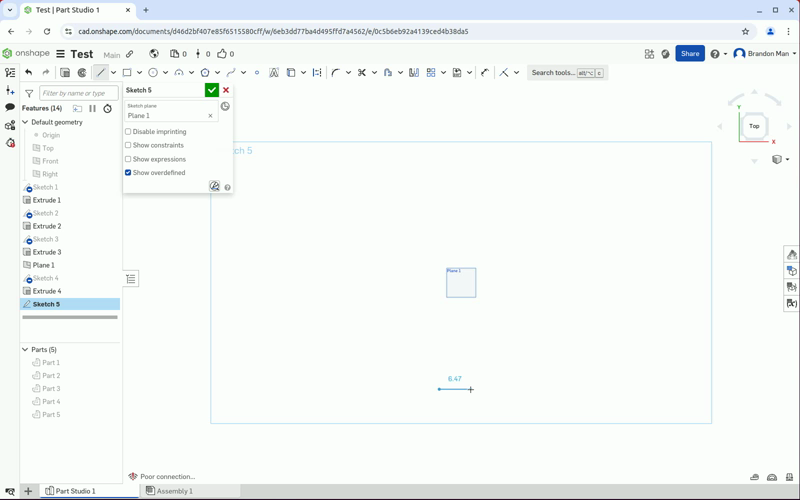
key_down(shift)
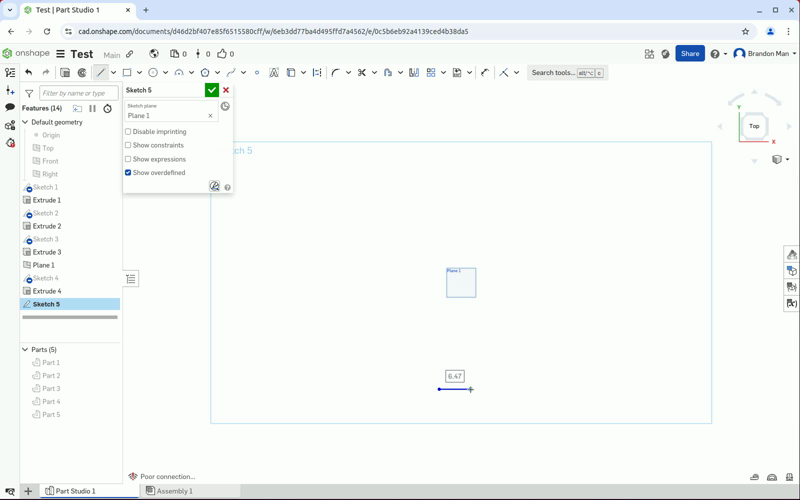
mouse_move(470, 176)
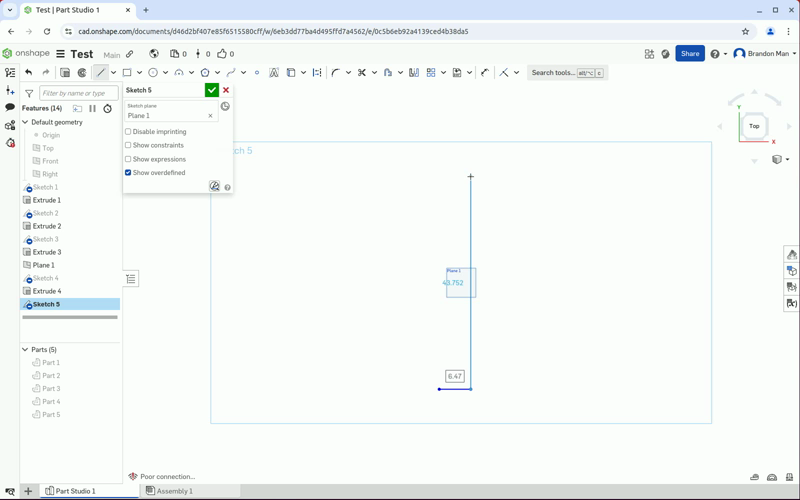
click(470, 176)
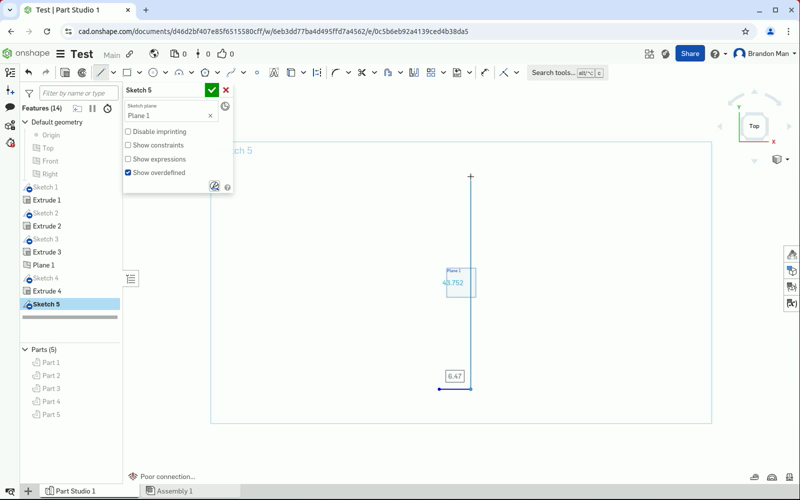
key_up(shift)
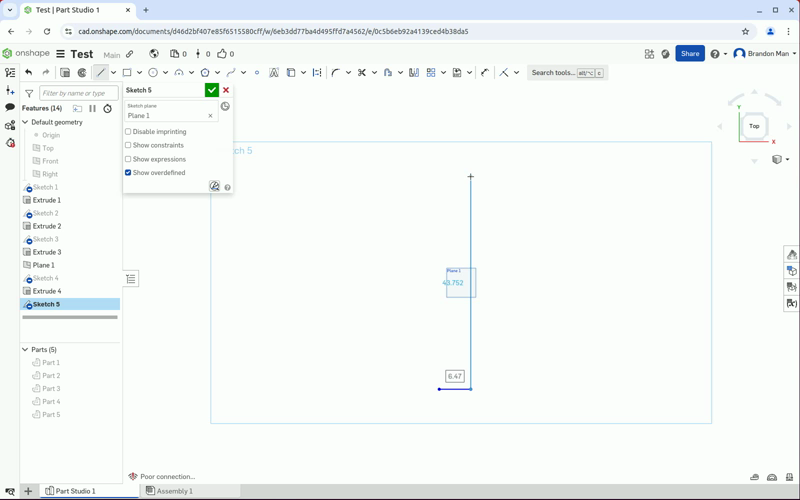
key_down(shift)
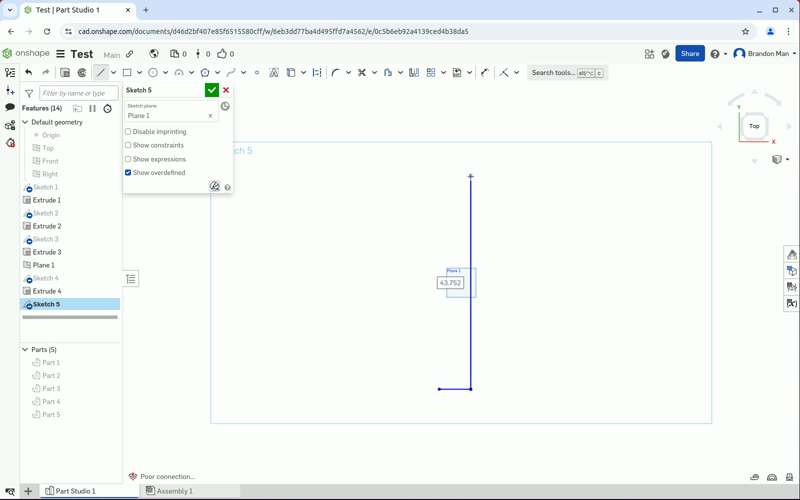
mouse_move(501, 176)
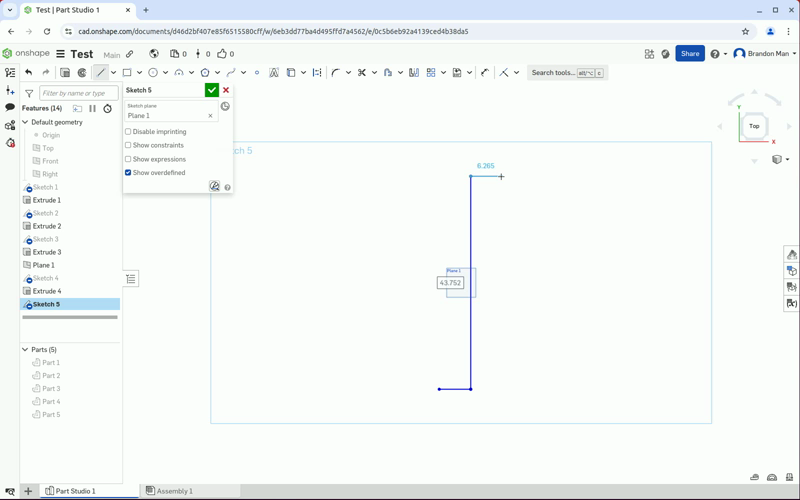
mouse_move(439, 176)
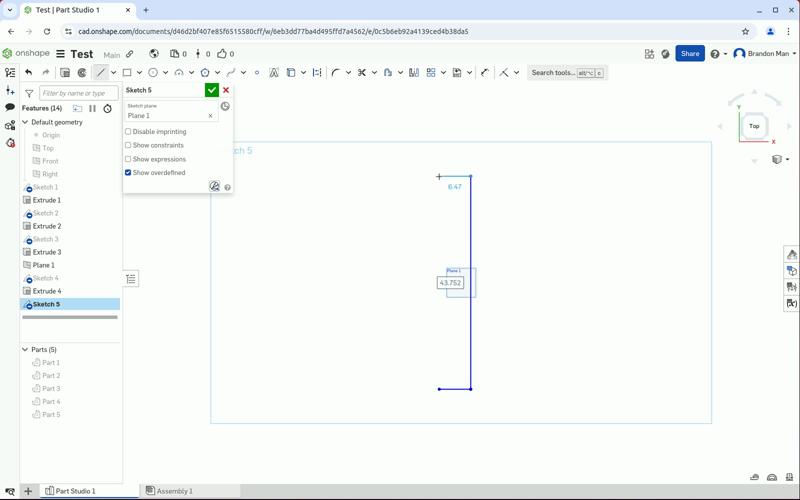
click(439, 176)
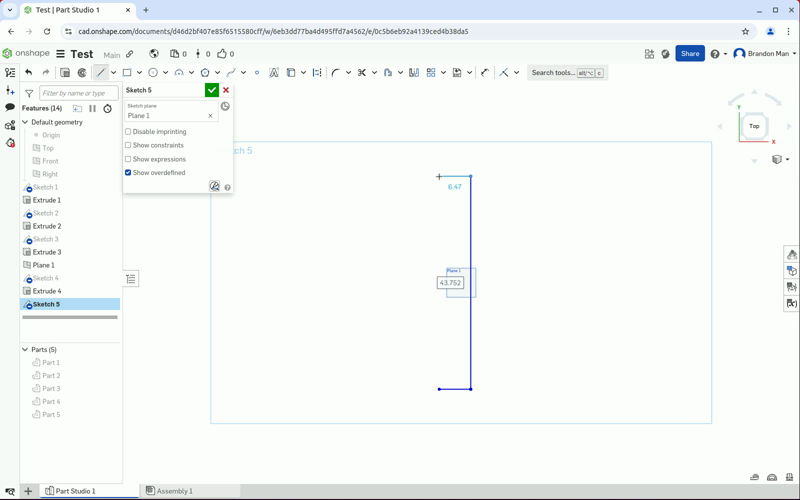
key_up(shift)
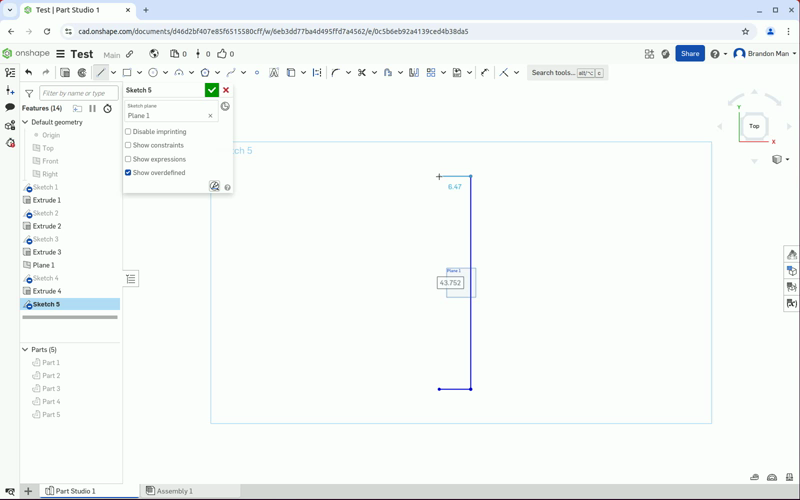
key_down(shift)
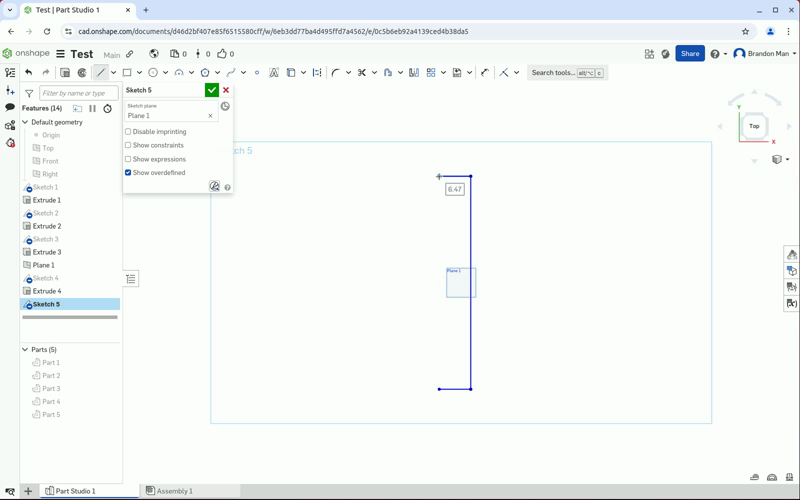
mouse_move(439, 389)
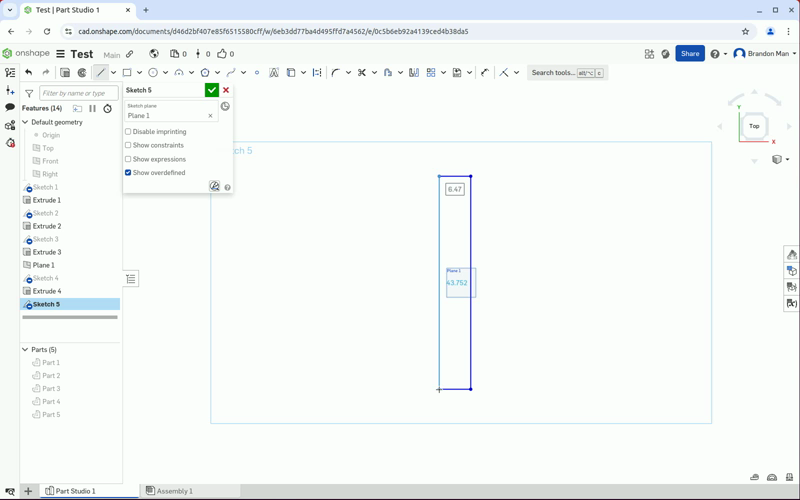
key_up(shift)
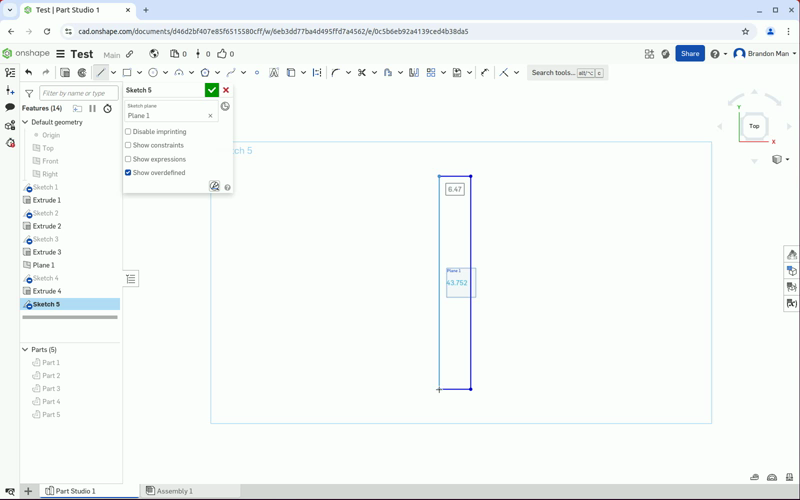
click(439, 389)
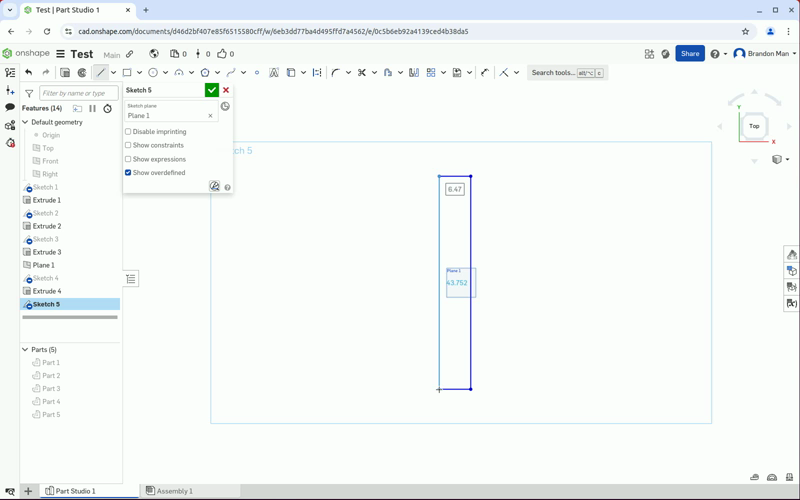
key(esc)
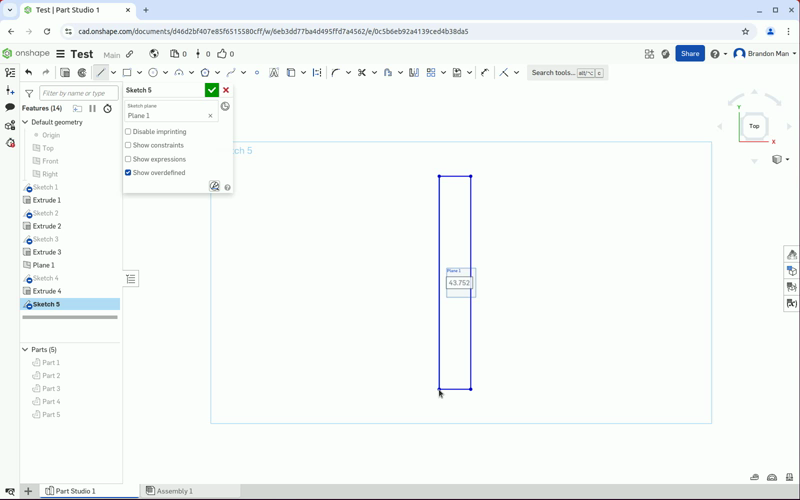
mouse_move(463, 189)
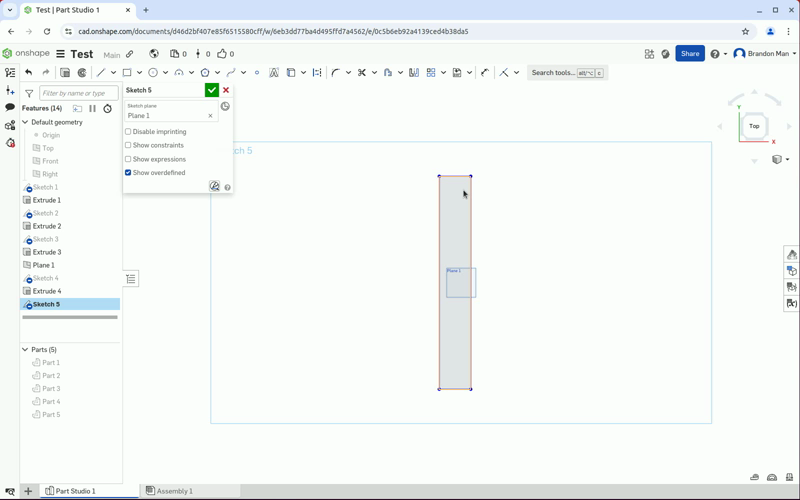
click(463, 189)
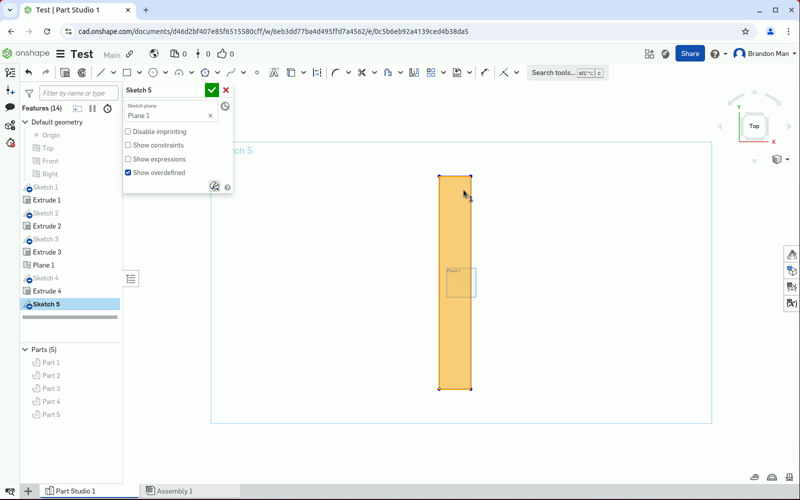
mouse_move(73, 352)
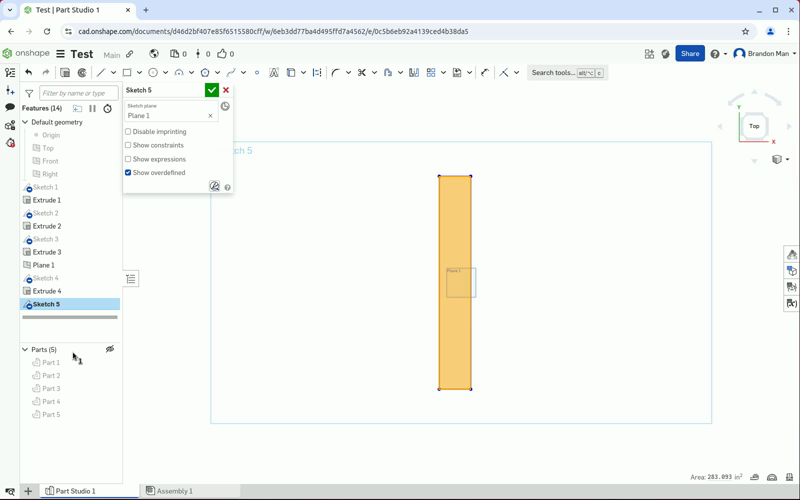
key(shift+y)
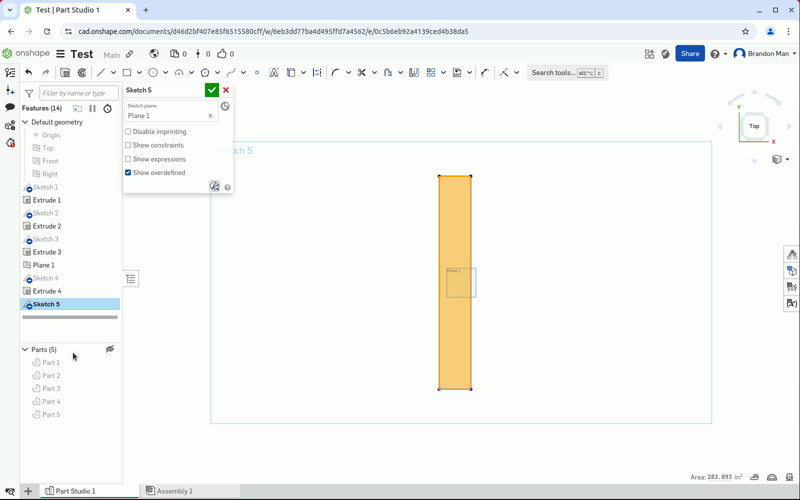
key(shift+e)
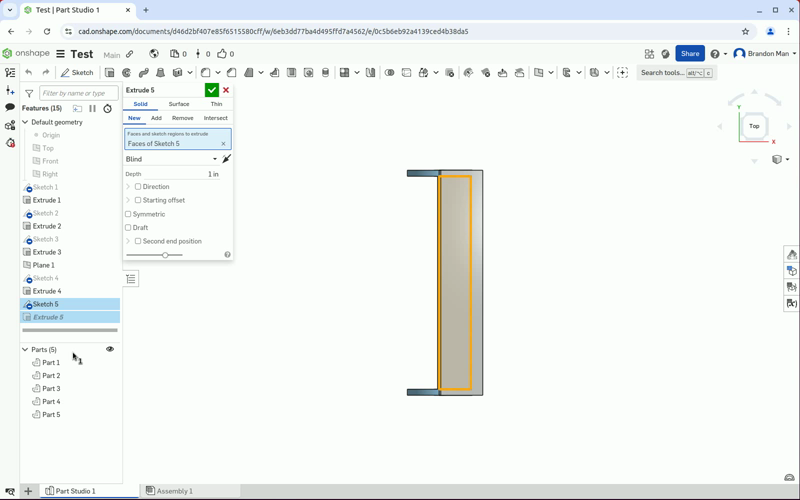
mouse_move(143, 106)
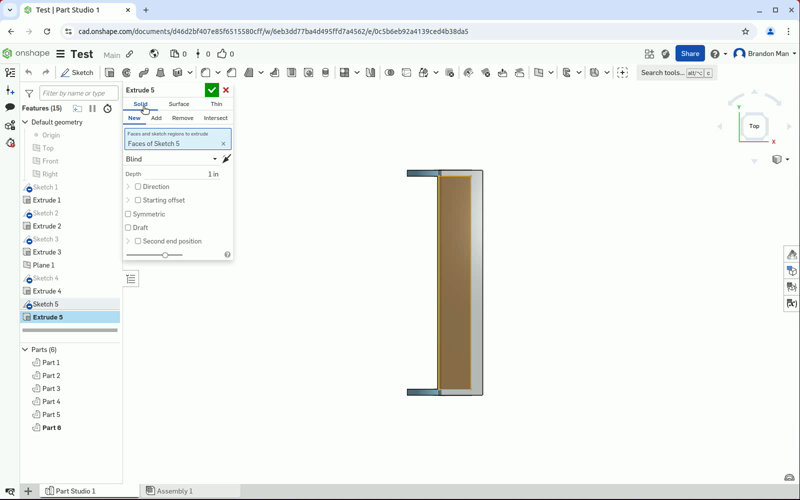
click(143, 106)
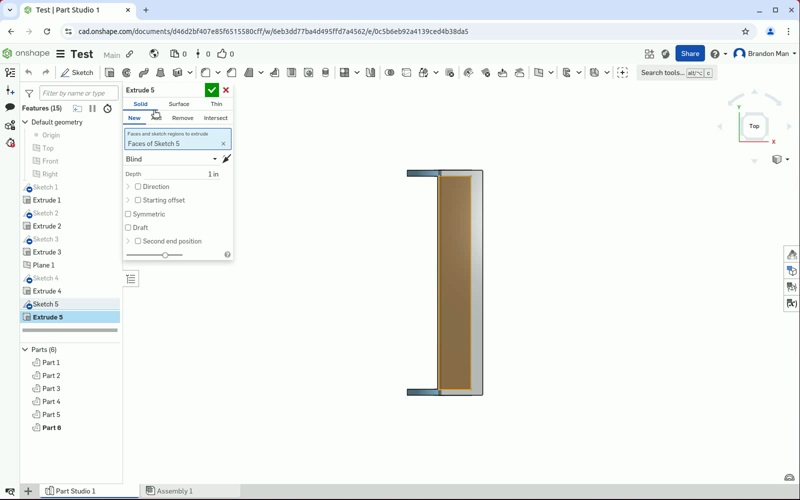
mouse_move(186, 120)
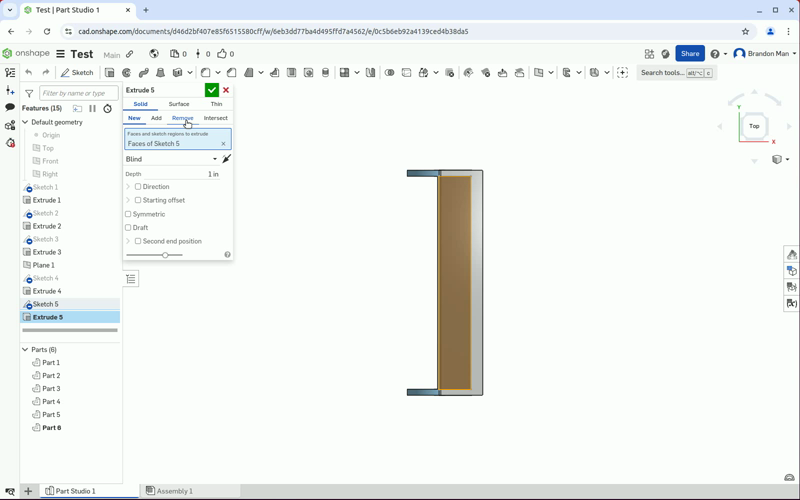
click(186, 120)
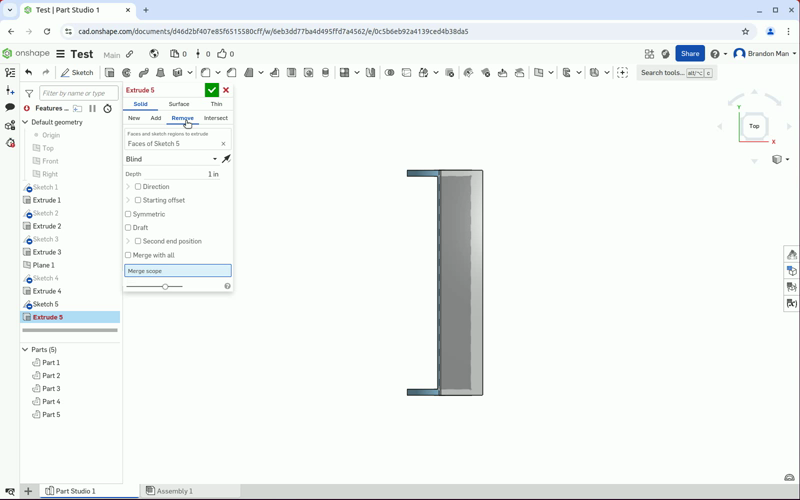
key(tab, 4)
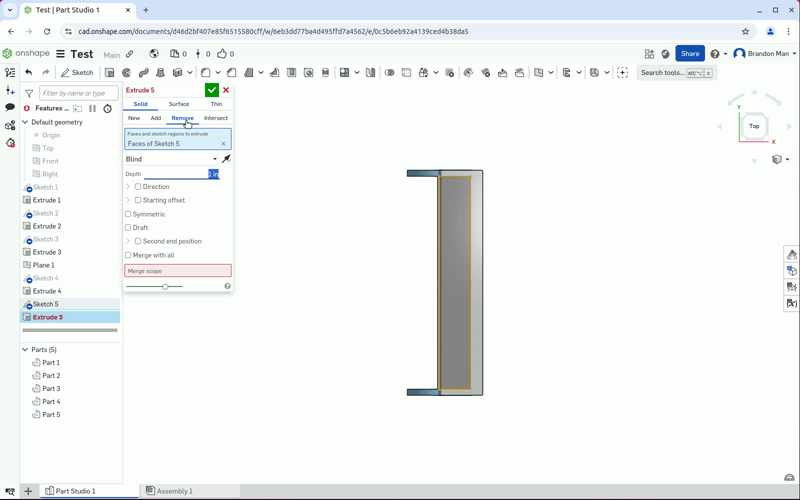
text(43.81)
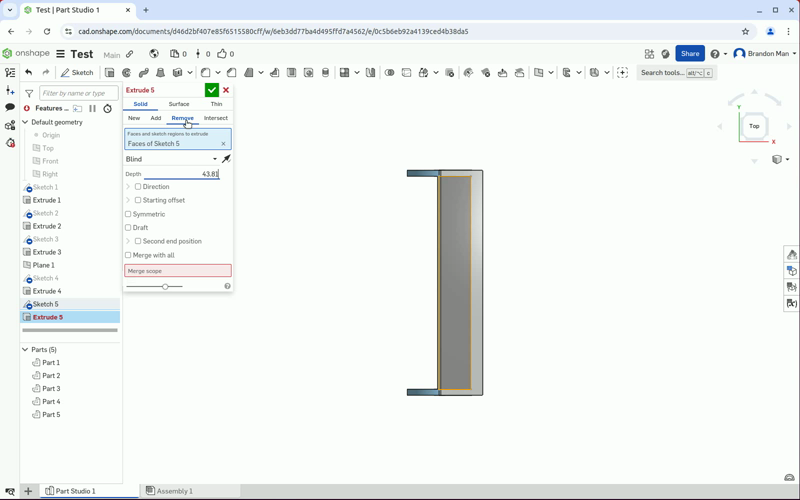
key(tab, 3)
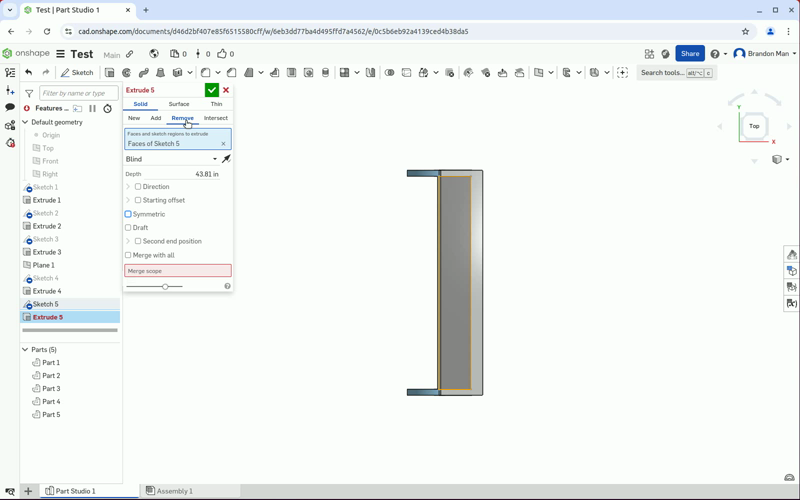
key(space)
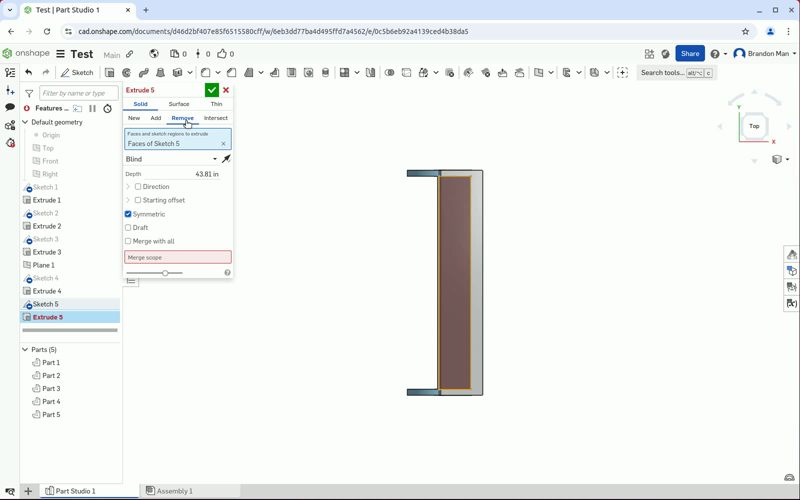
key(tab, 2)
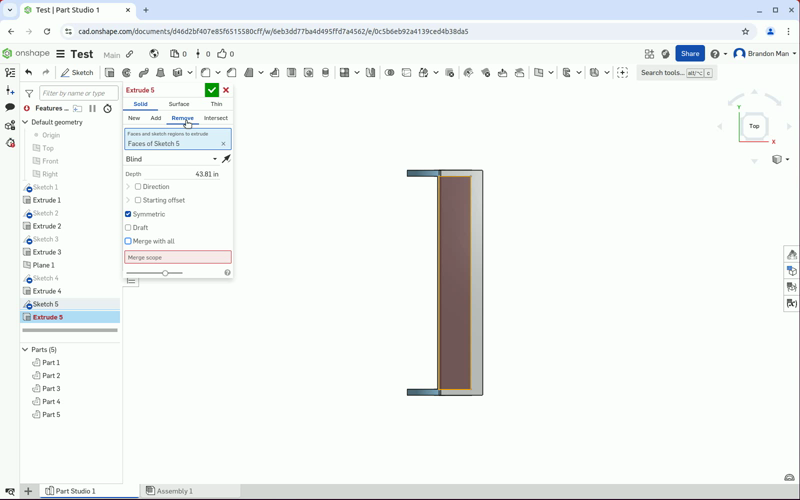
key(space)
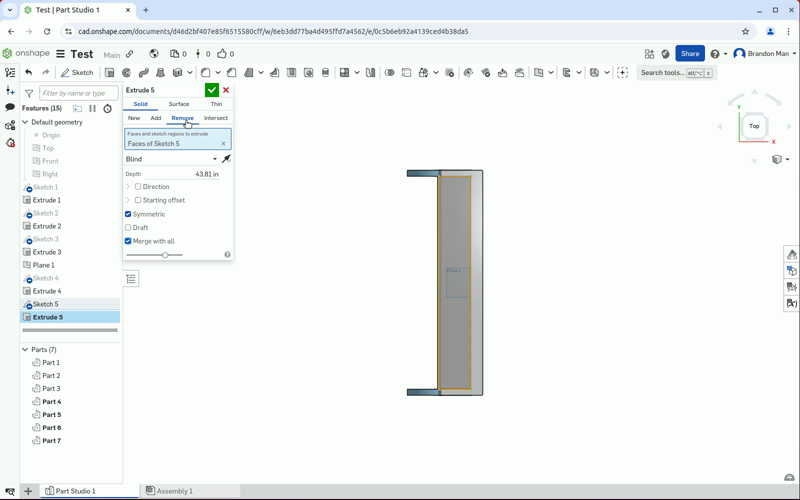
key(enter)
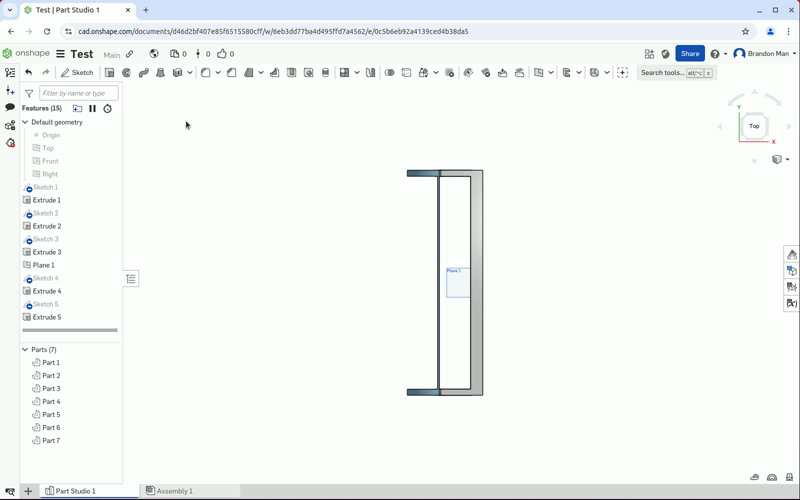
key(shift+h)
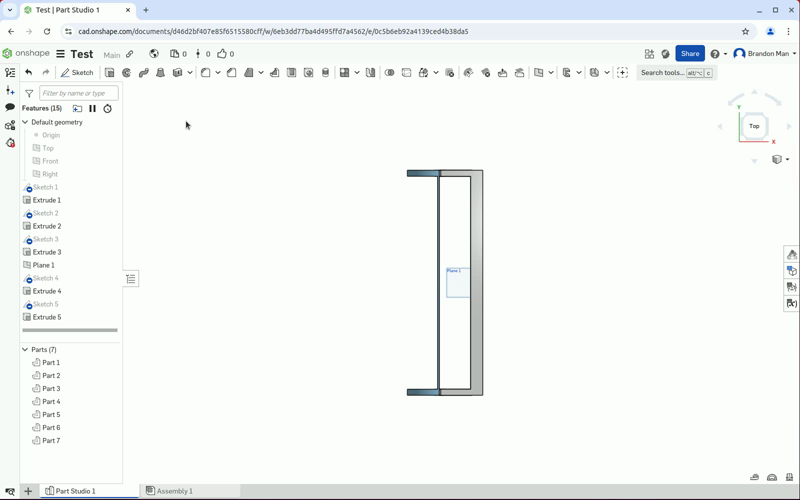
key(shift+h)
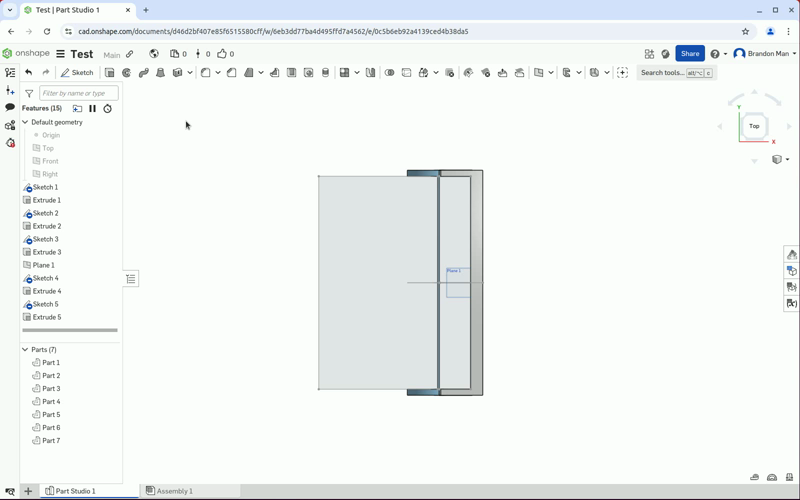
key(shift+7)
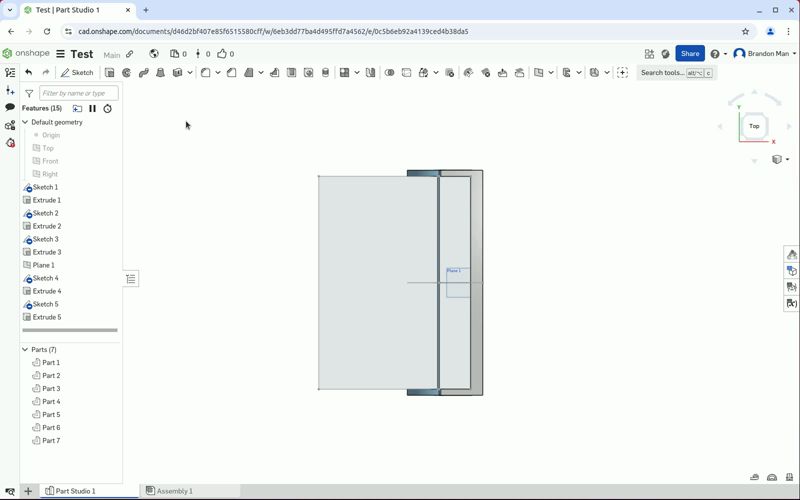
key(up, 3)
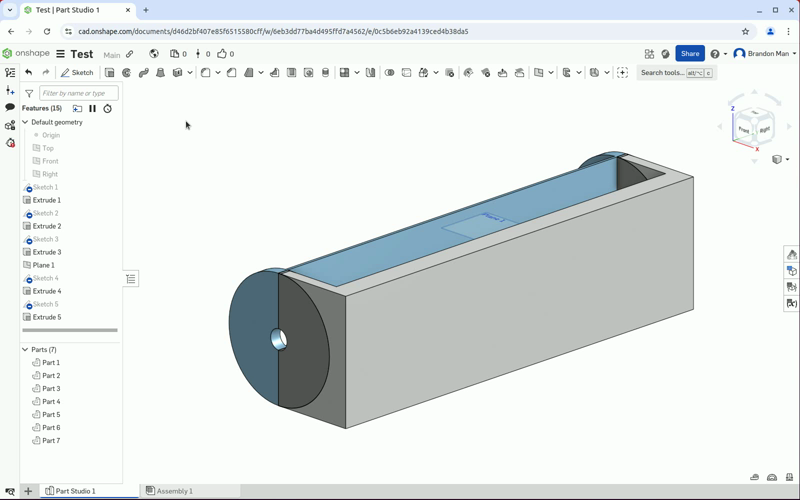
key(left, 3)
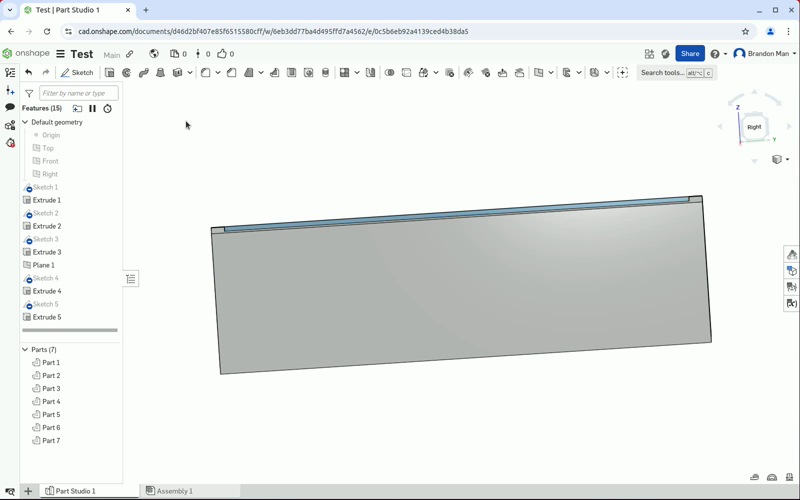
key(right, 3)
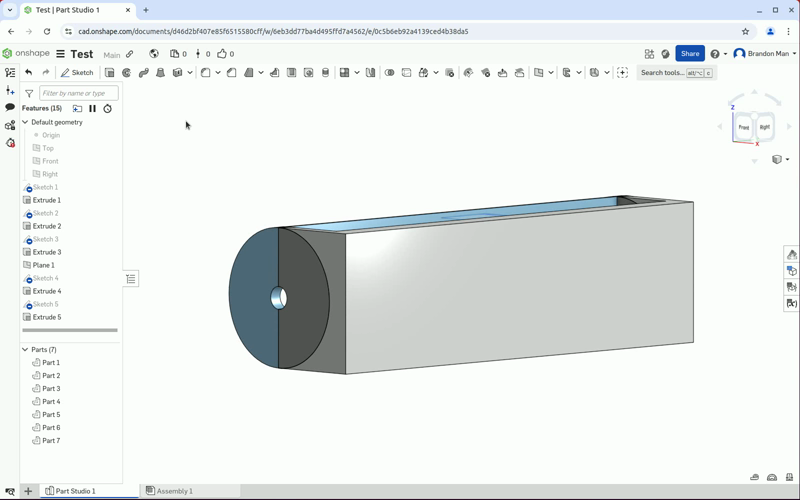
key(down, 3)
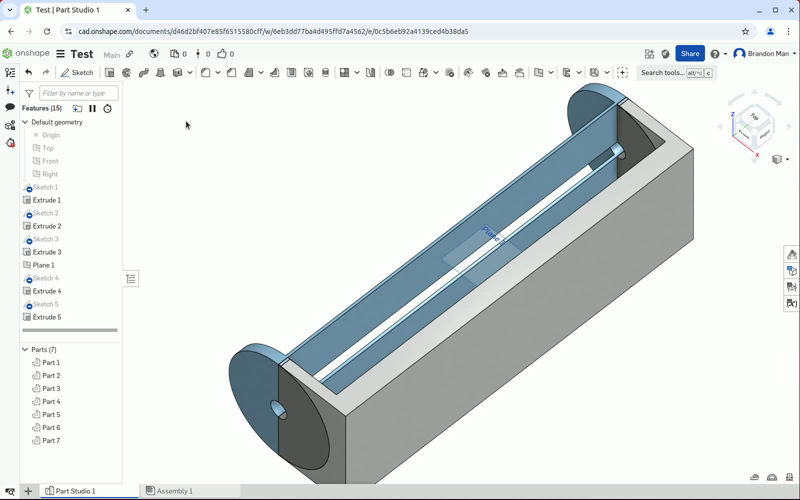
mouse_move(73, 189)
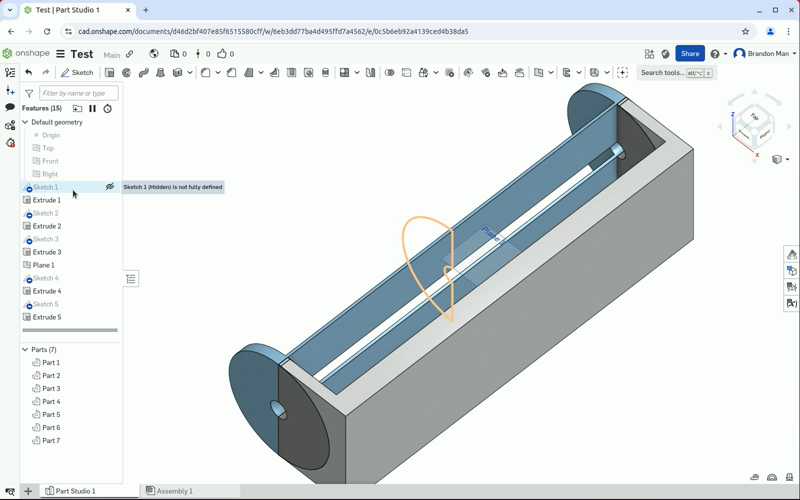
click(73, 189)